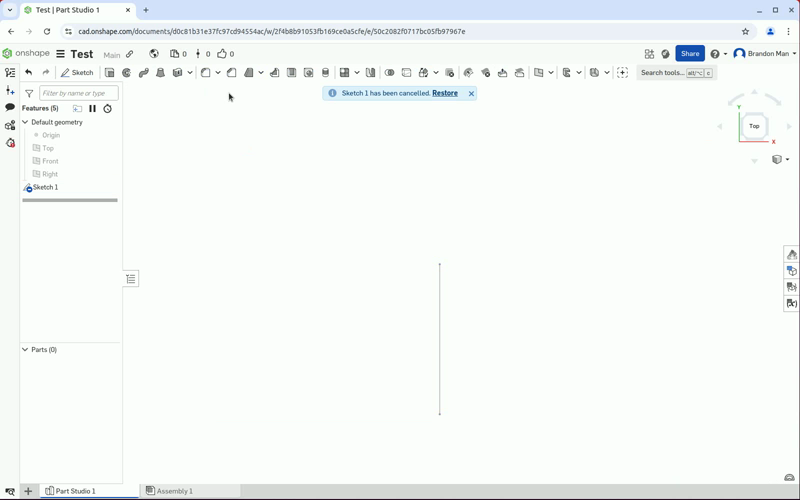
key(shift+h)
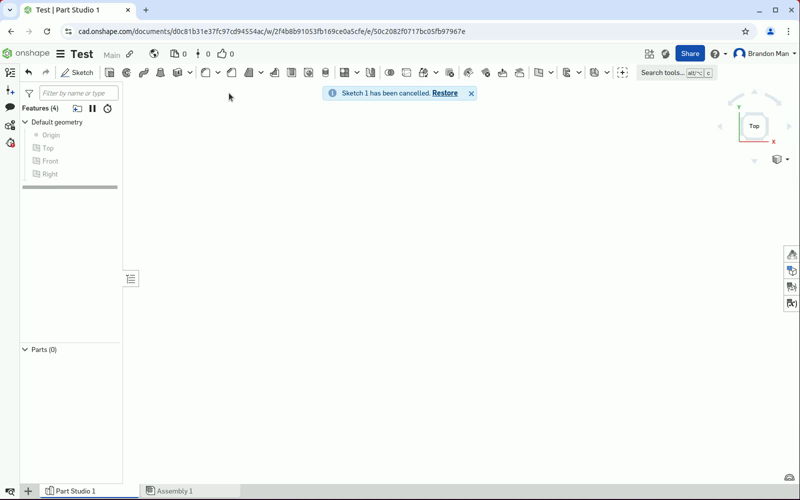
mouse_move(73, 352)
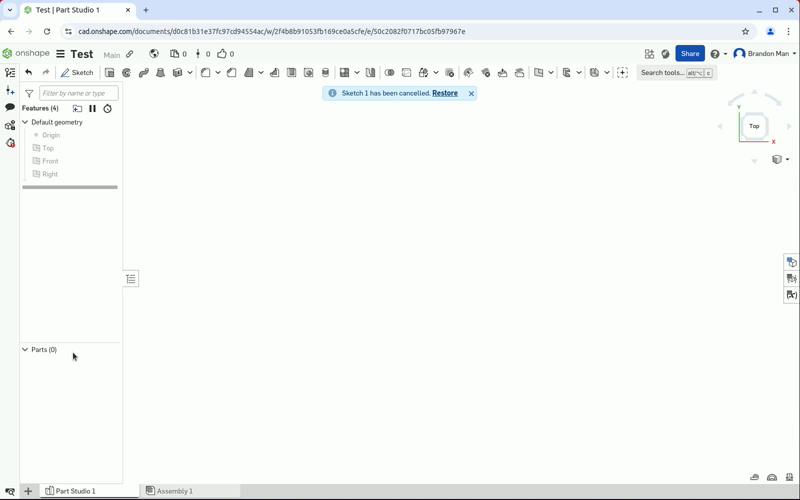
key(y)
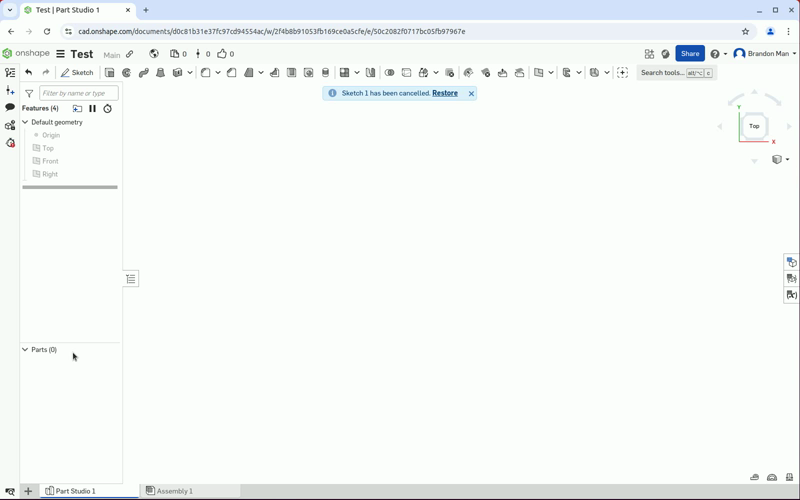
key(shift+p)
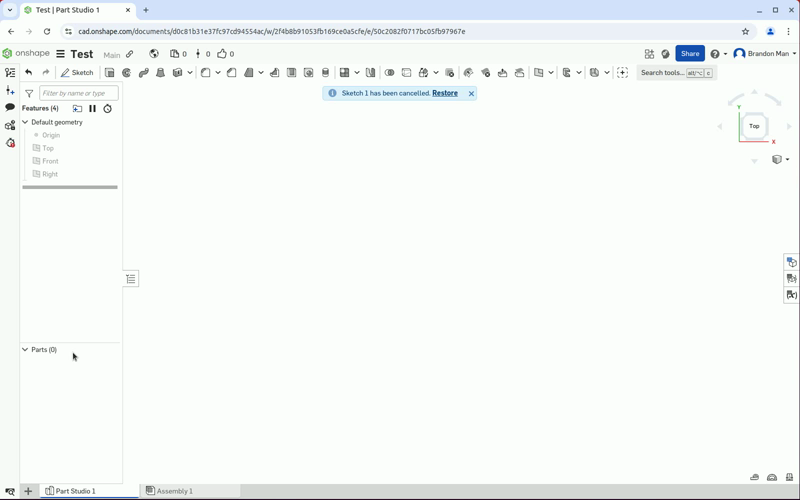
key(space)
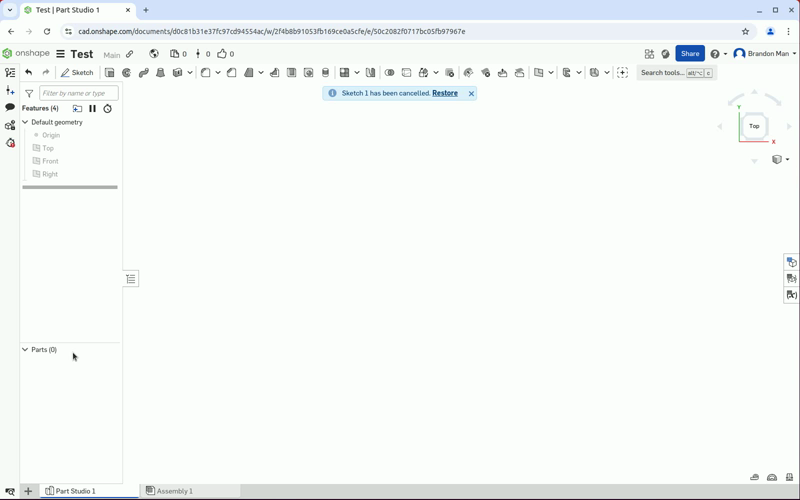
key_down(shift)
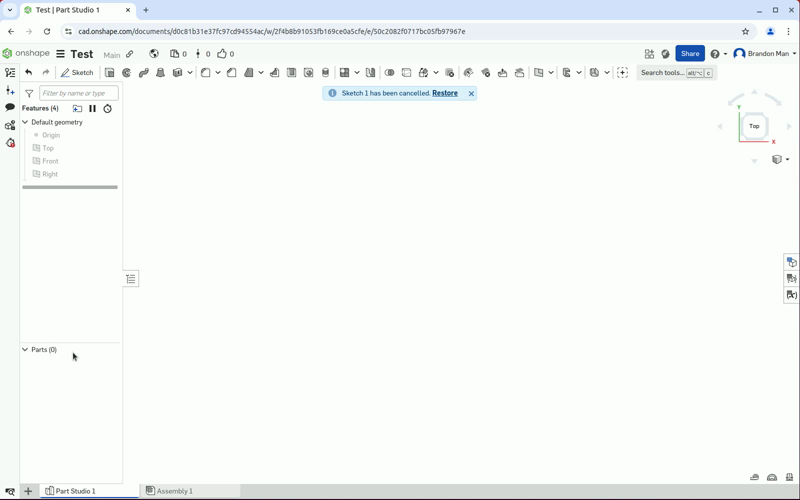
key(up)
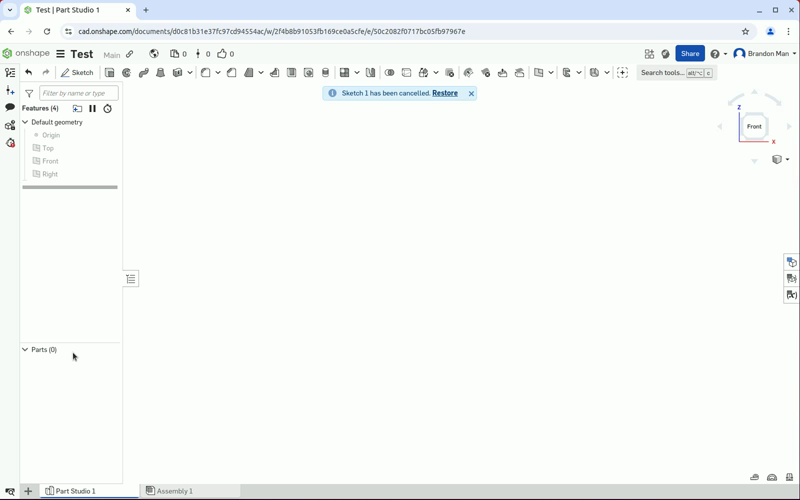
key_up(shift)
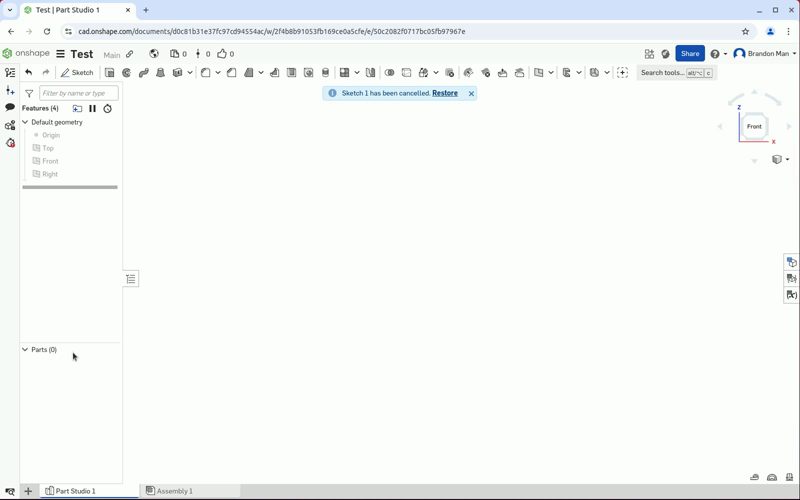
mouse_move(73, 352)
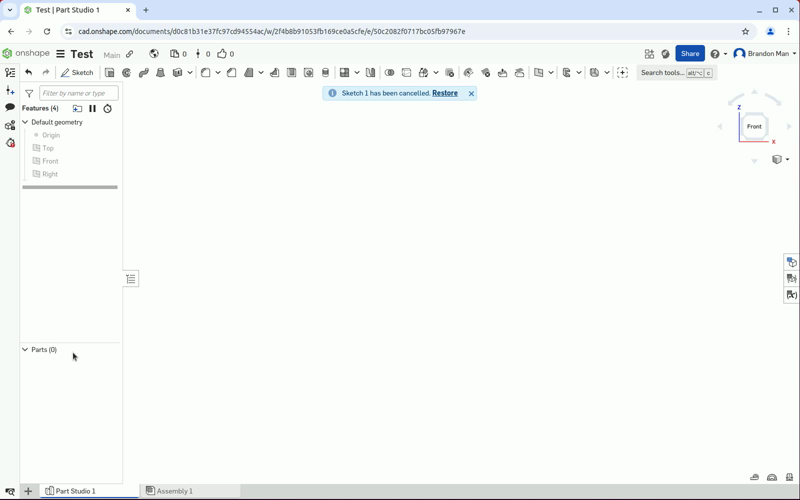
key(shift+y)
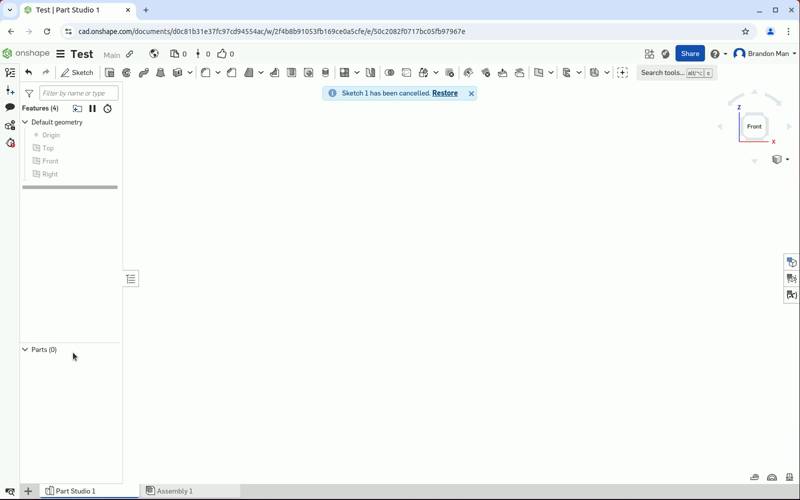
key(shift+s)
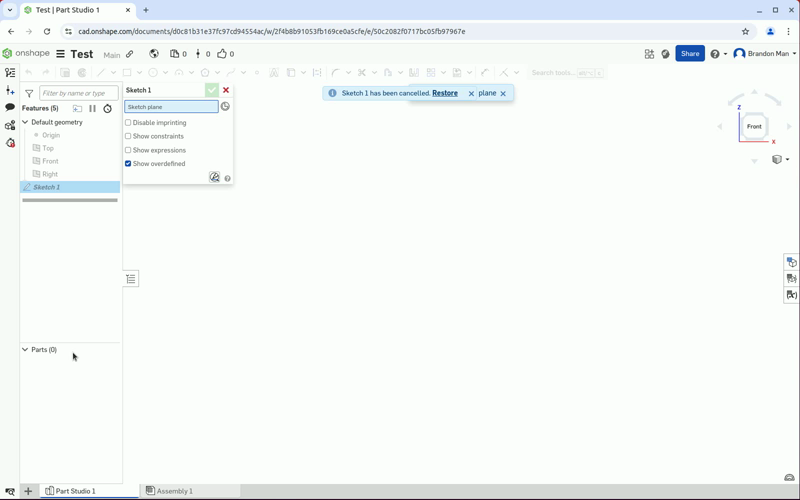
mouse_move(73, 163)
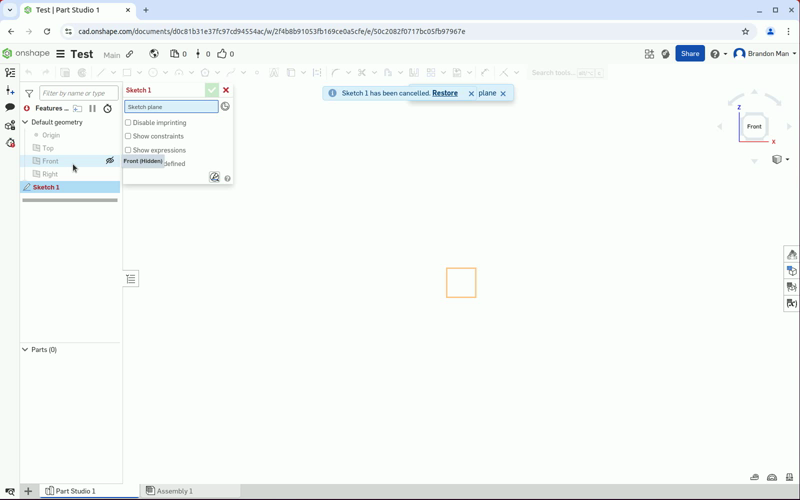
click(73, 163)
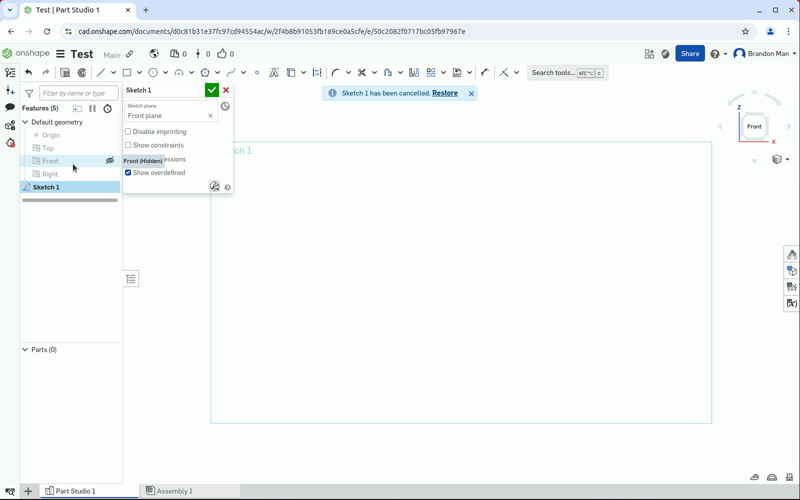
mouse_move(73, 352)
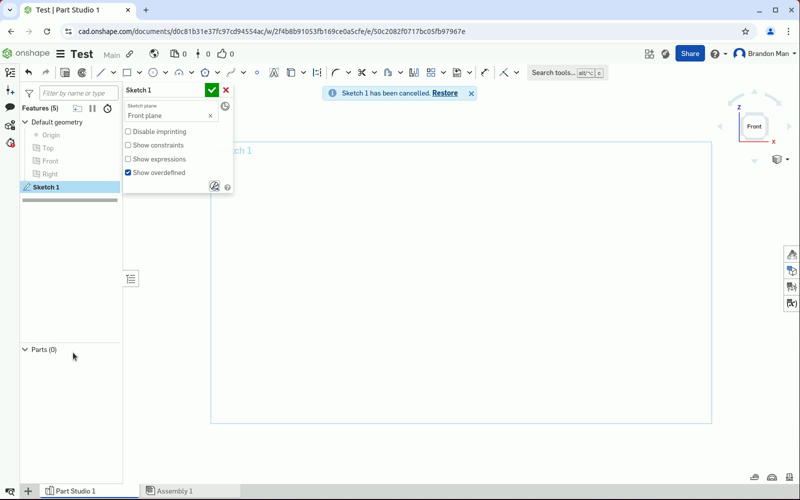
key(y)
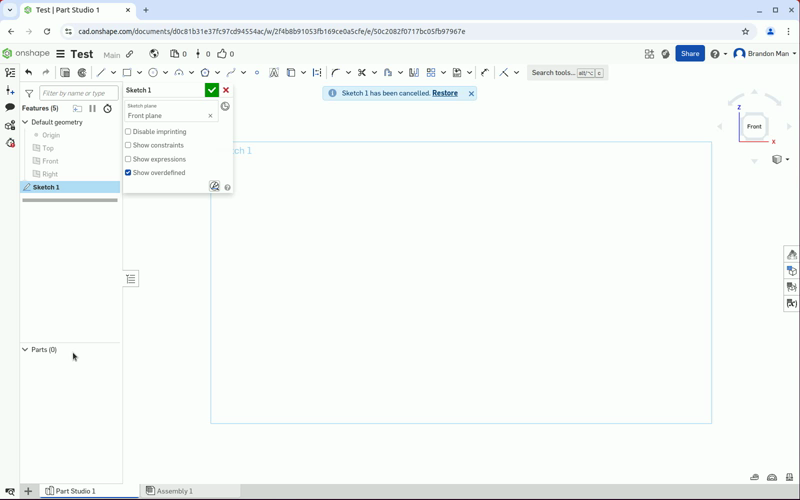
key(a)
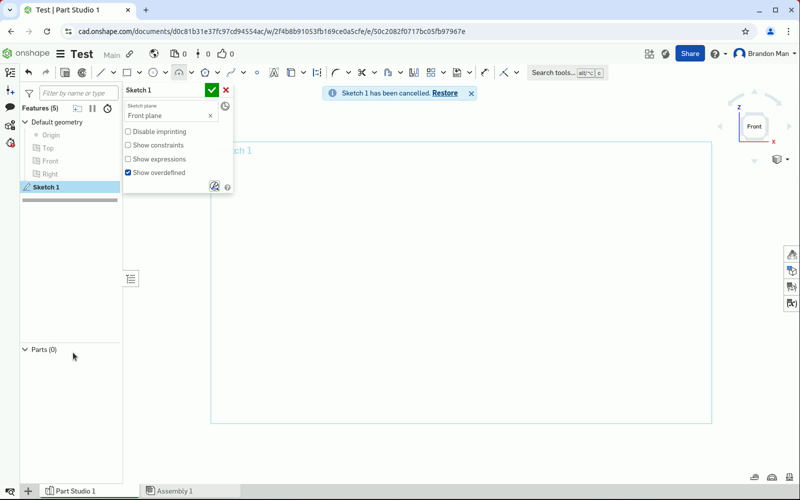
key_down(shift)
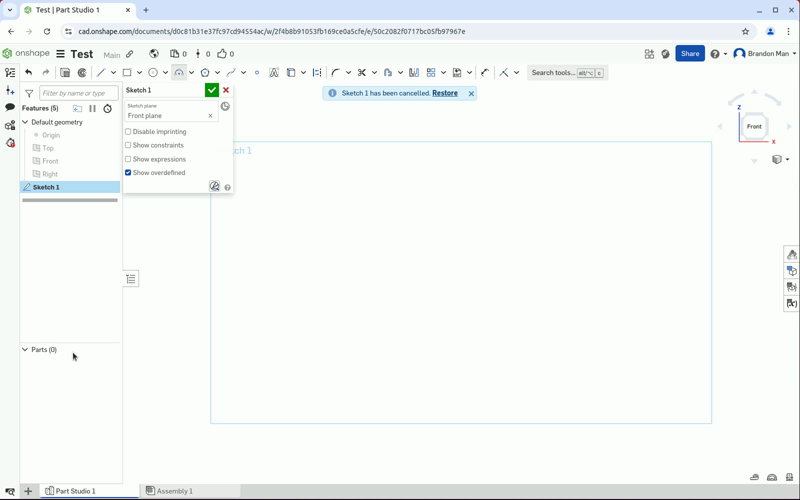
mouse_move(371, 268)
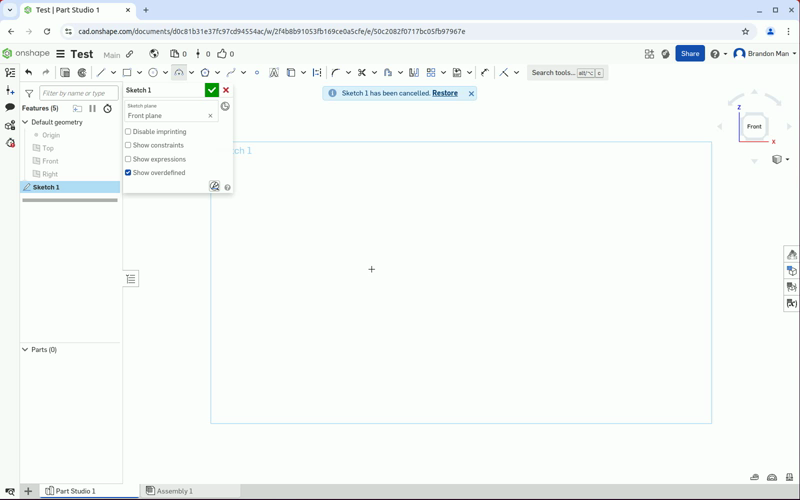
click(371, 268)
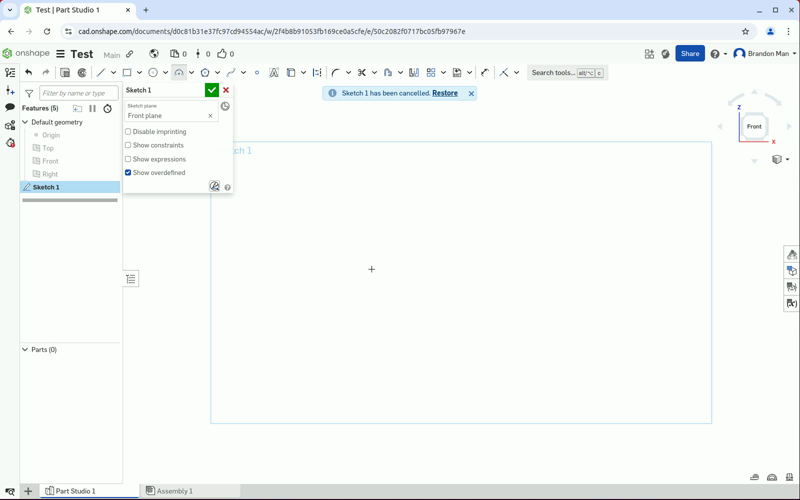
key_up(shift)
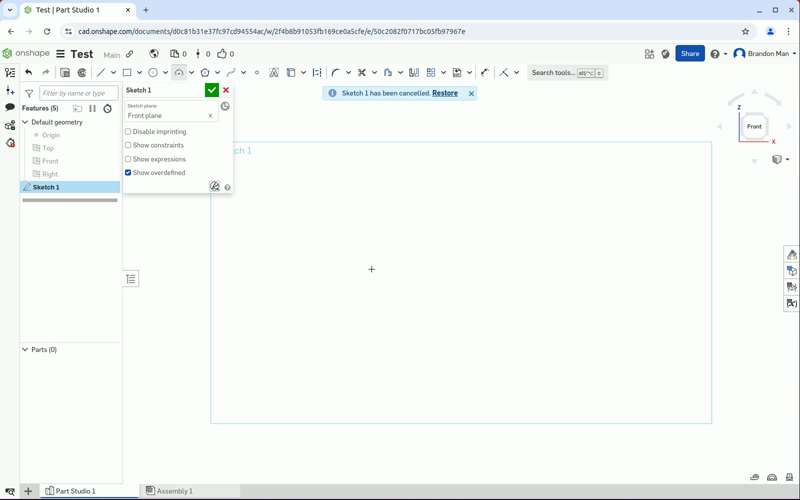
key_down(shift)
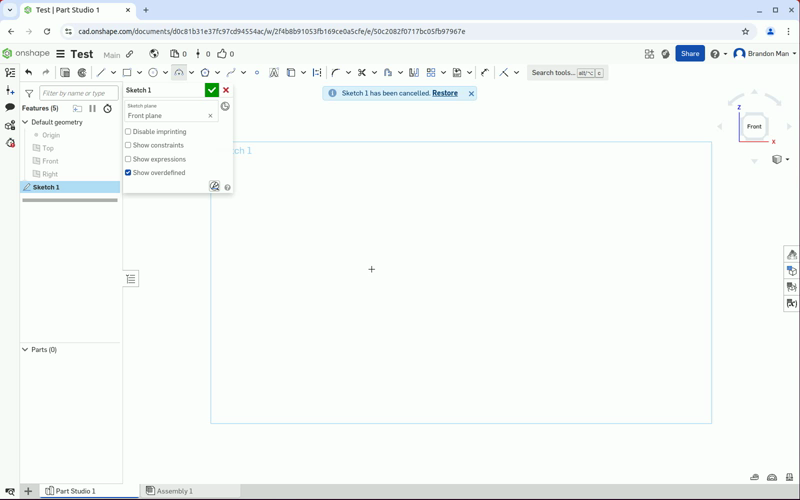
mouse_move(425, 268)
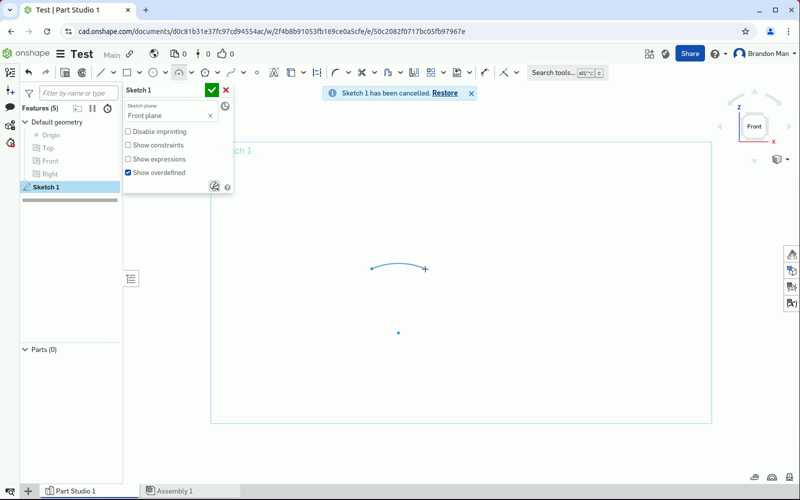
click(425, 268)
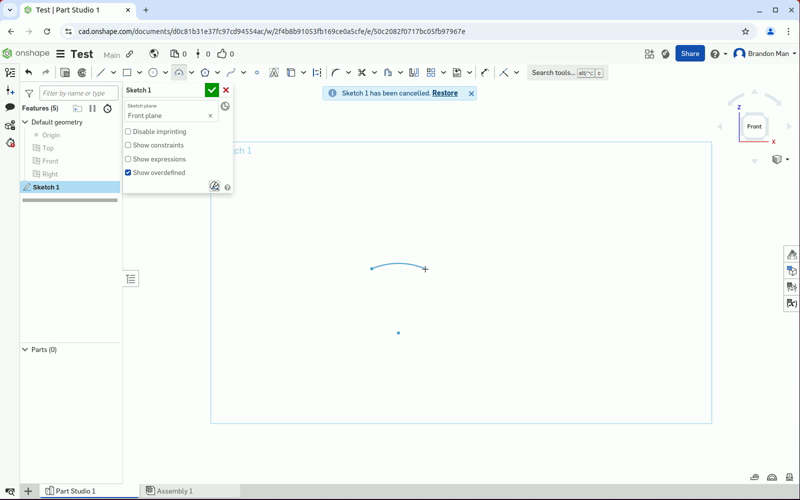
mouse_move(398, 245)
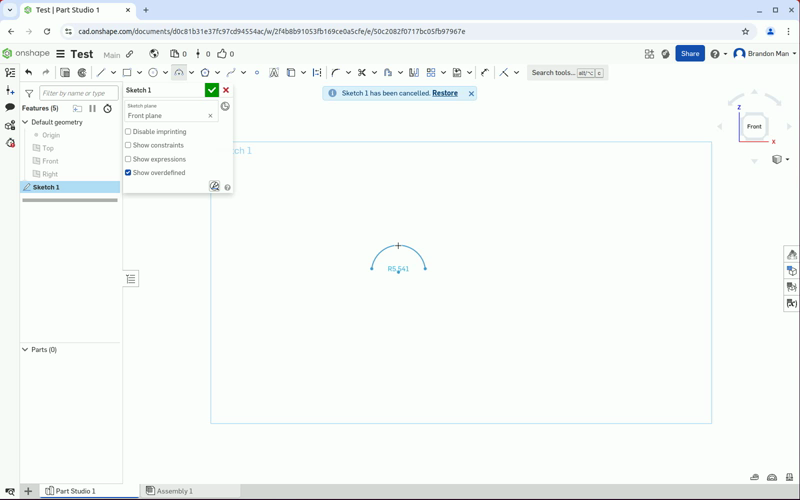
click(398, 245)
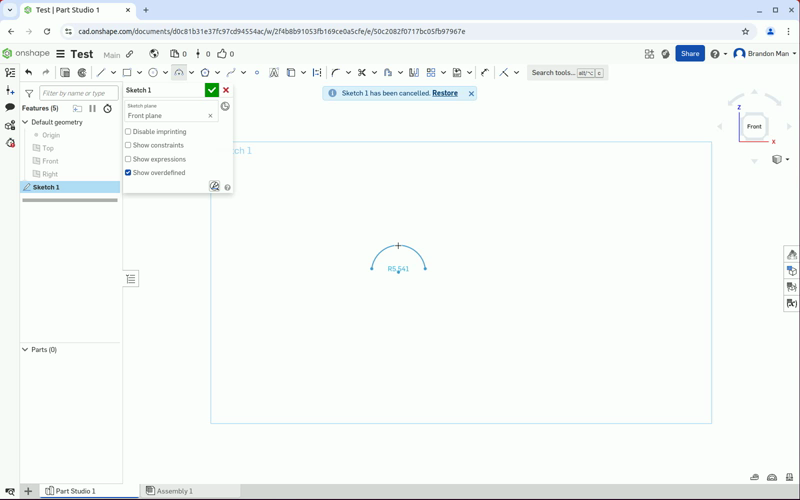
key_up(shift)
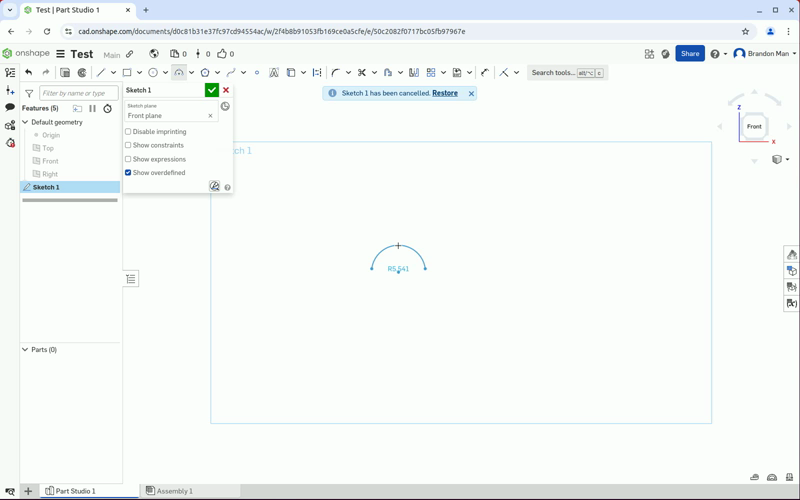
key(esc)
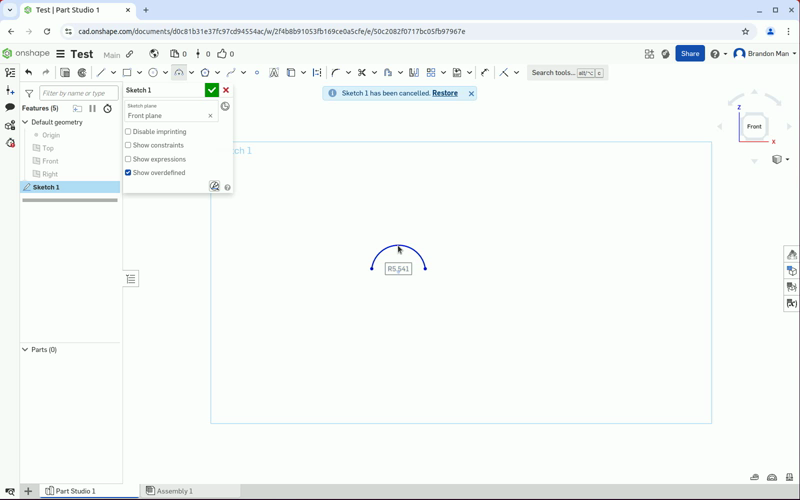
key(l)
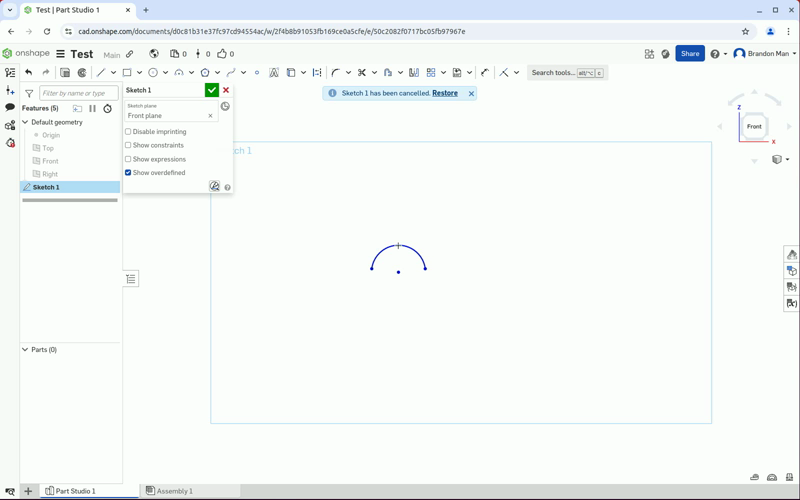
mouse_move(425, 268)
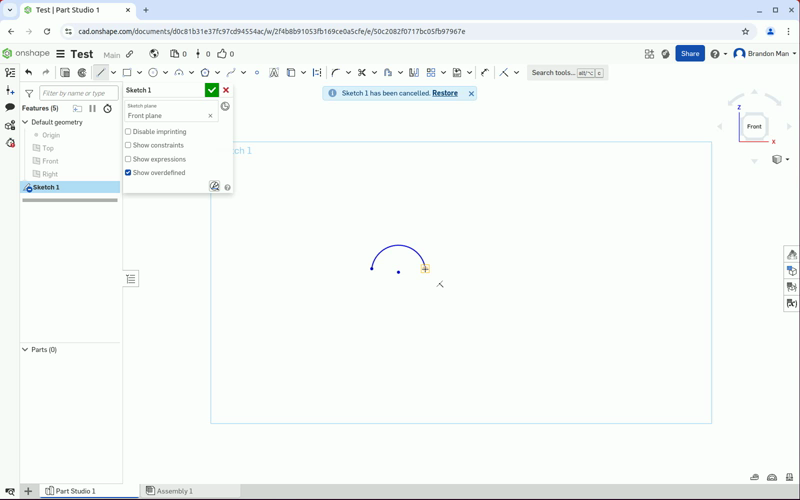
click(425, 268)
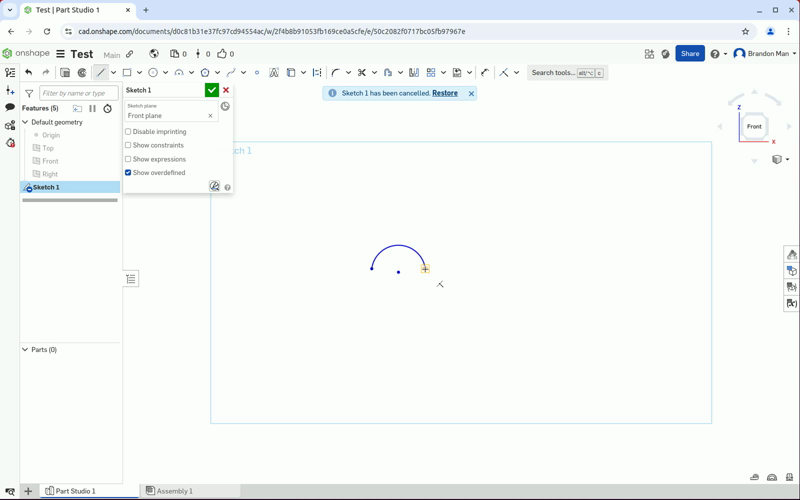
key_down(shift)
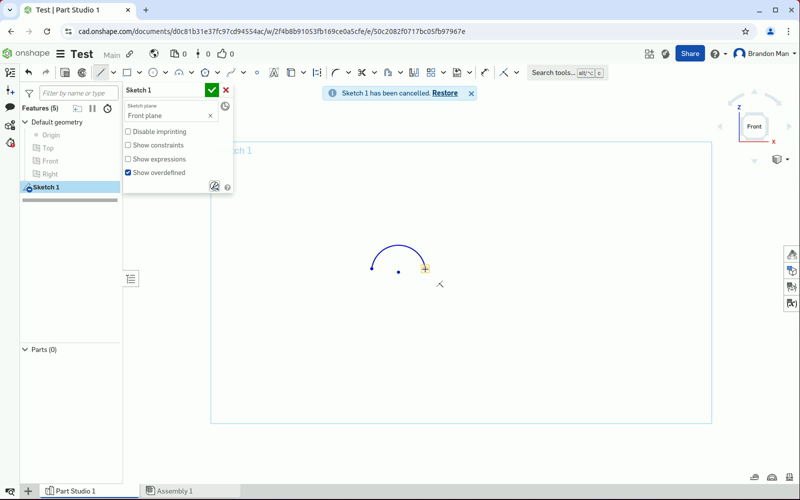
mouse_move(414, 184)
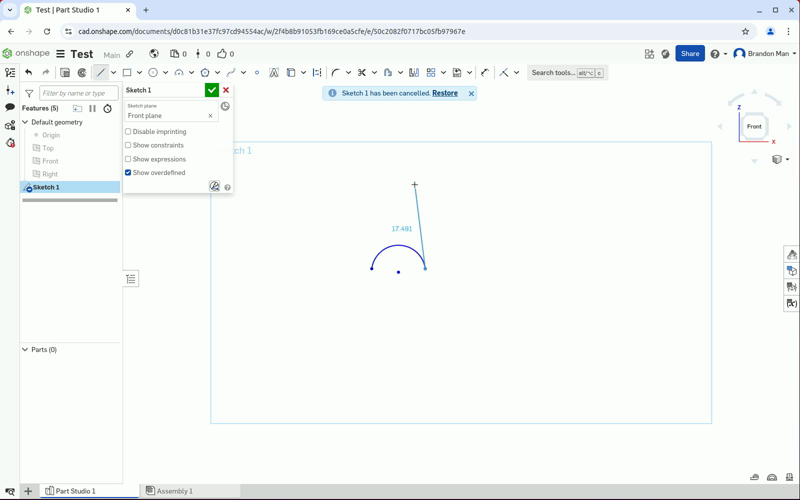
click(414, 184)
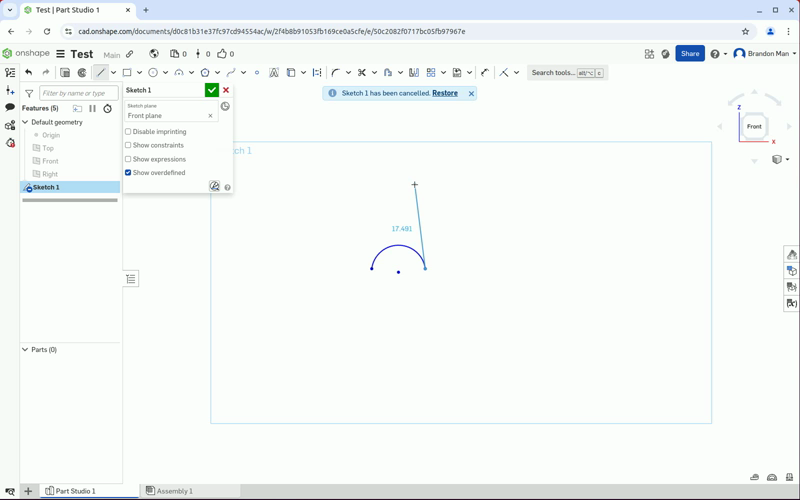
key_up(shift)
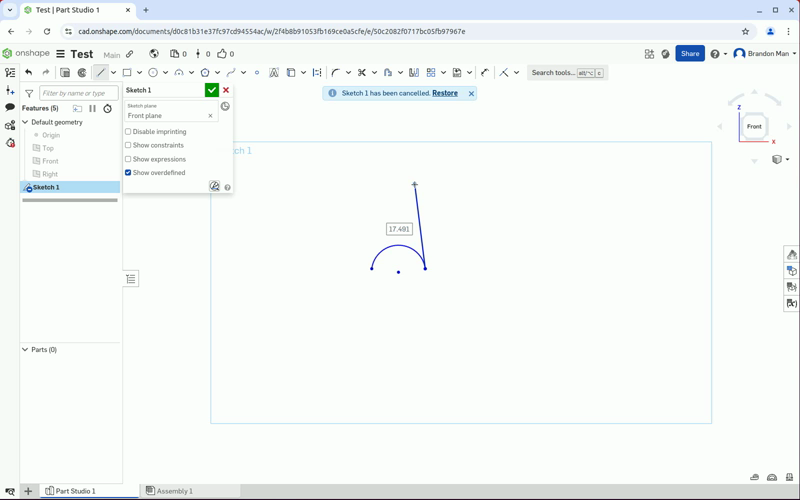
key(esc)
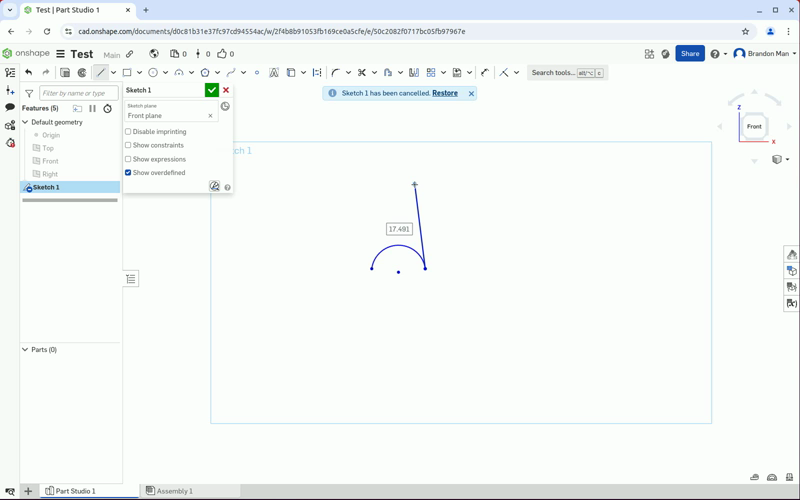
key(a)
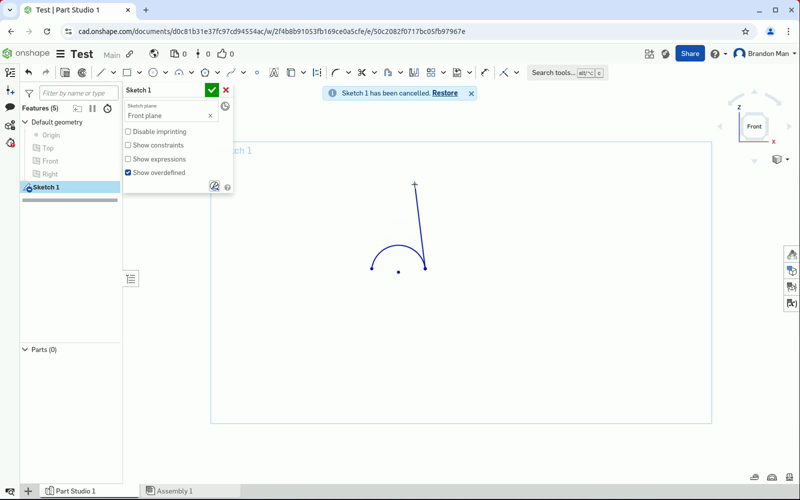
mouse_move(414, 184)
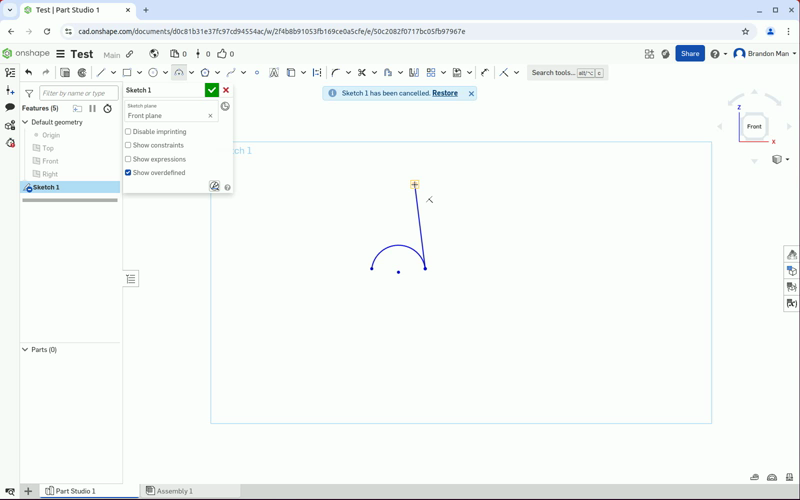
click(414, 184)
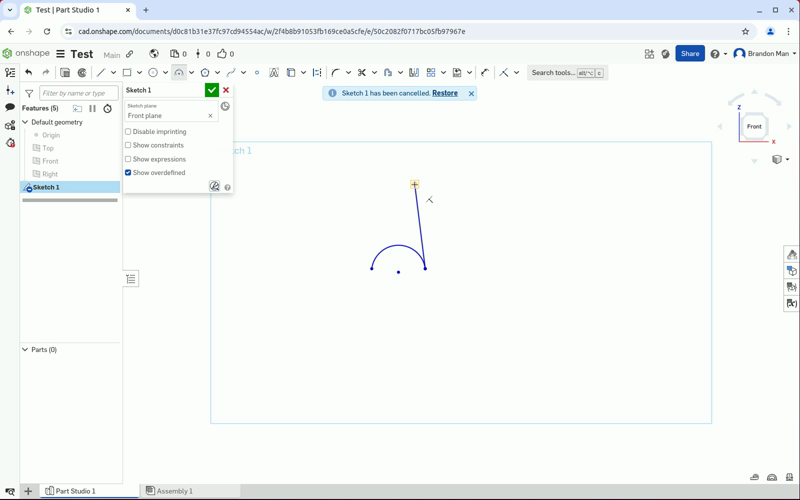
key_down(shift)
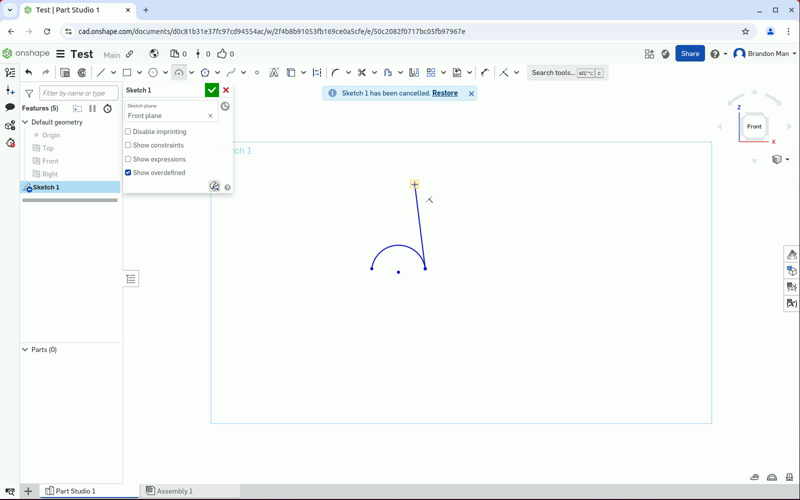
mouse_move(382, 184)
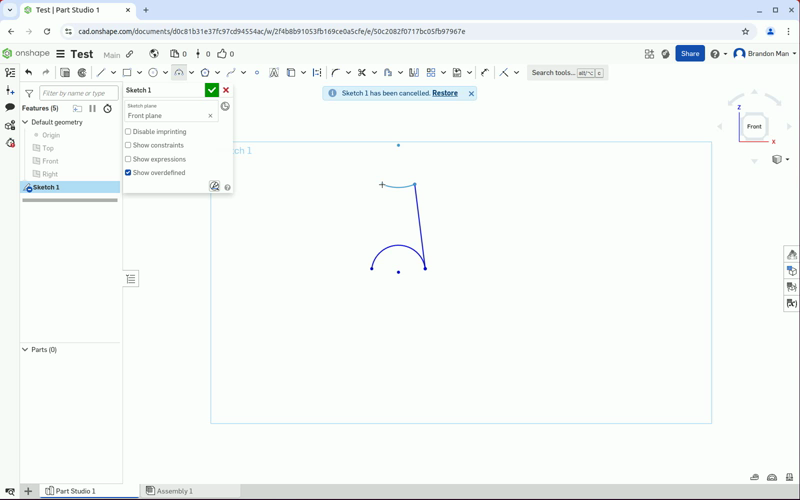
click(382, 184)
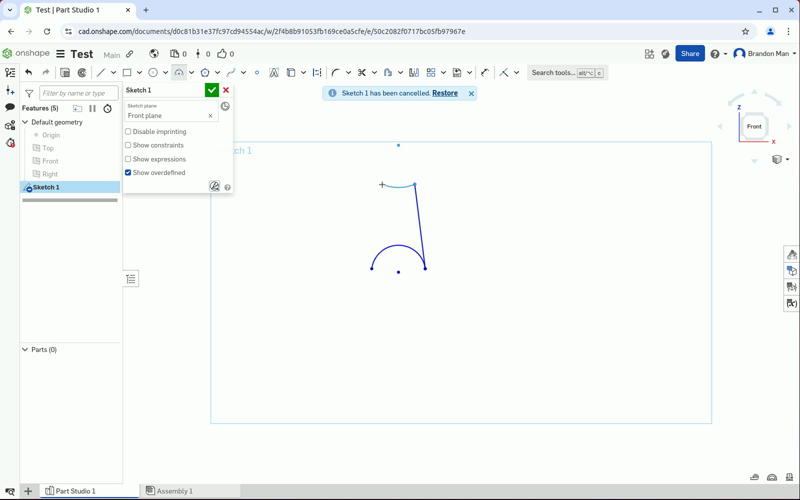
mouse_move(398, 202)
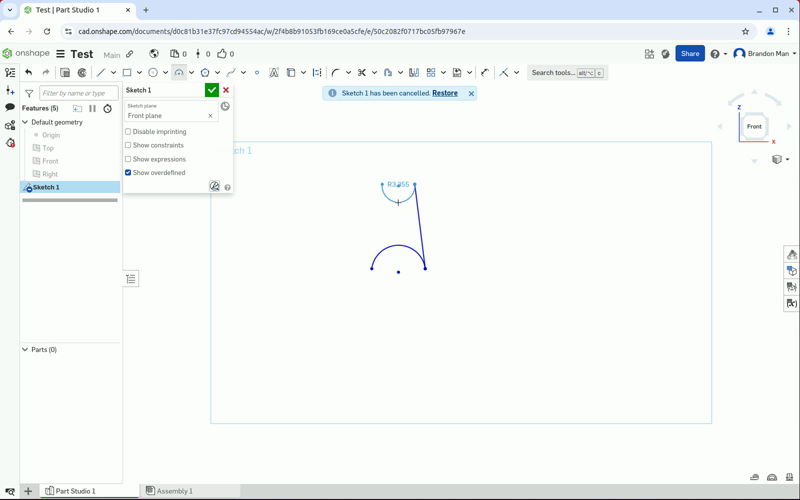
click(398, 202)
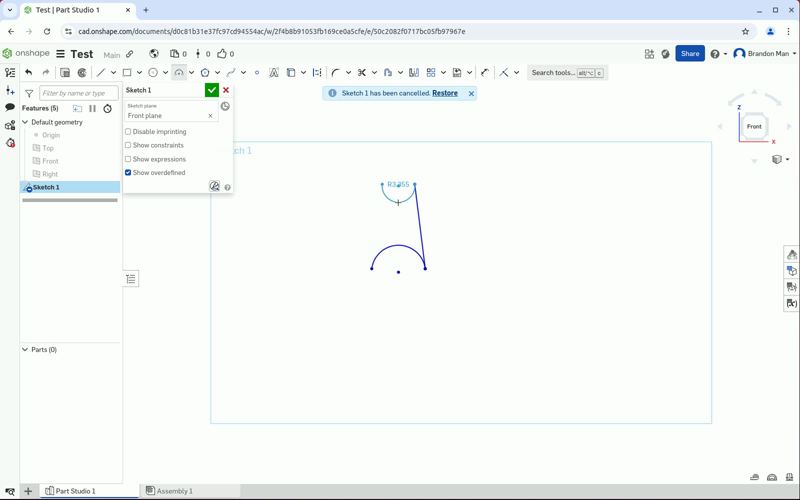
key_up(shift)
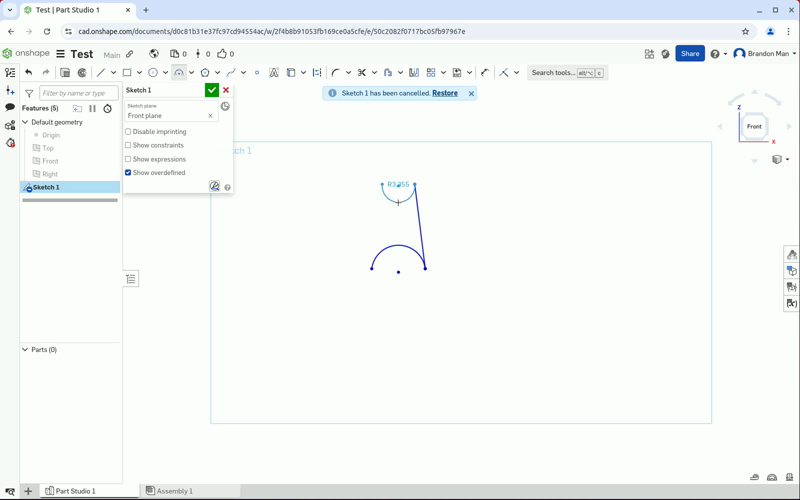
key(esc)
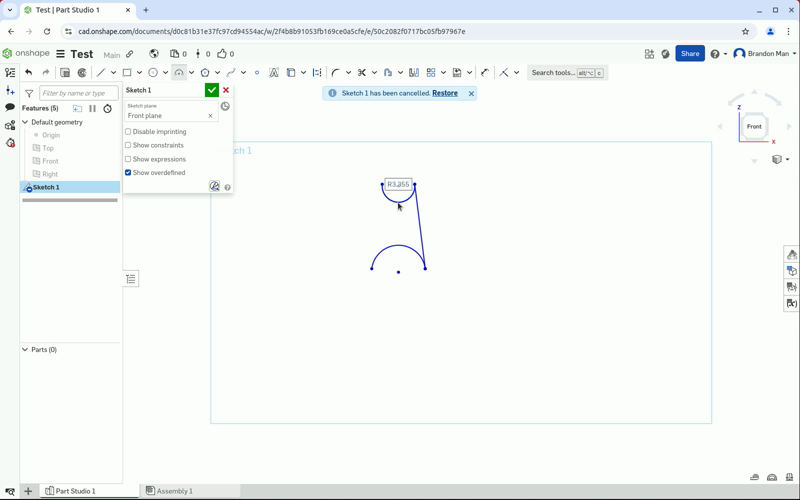
key(l)
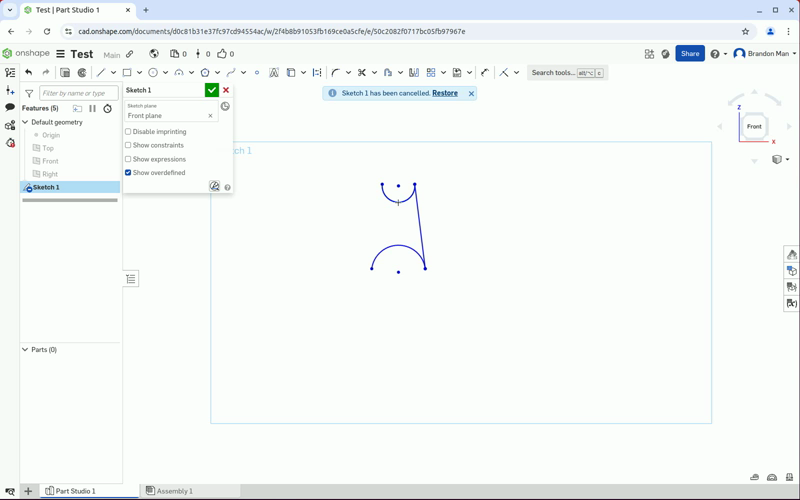
mouse_move(382, 184)
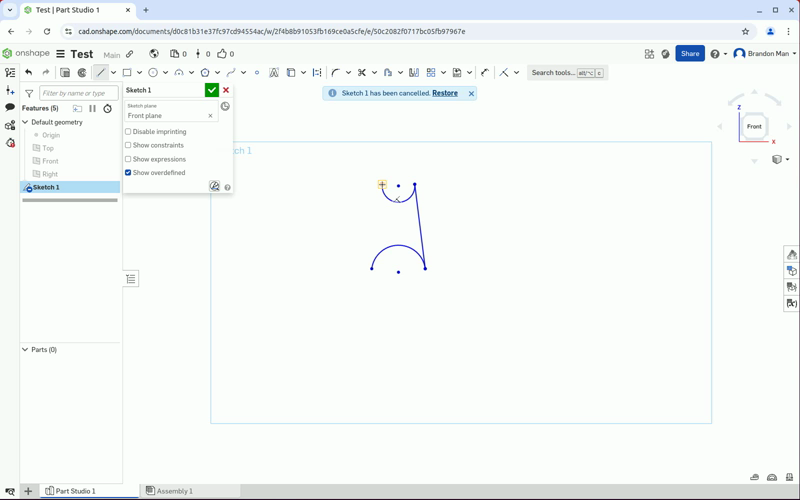
click(382, 184)
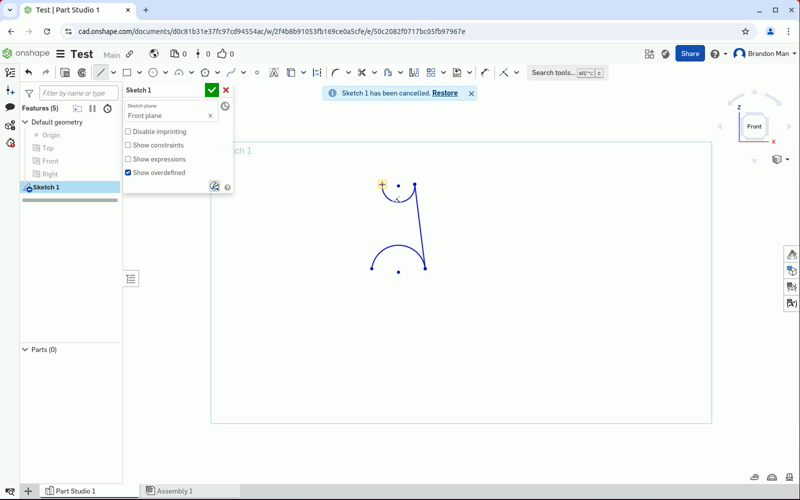
key_down(shift)
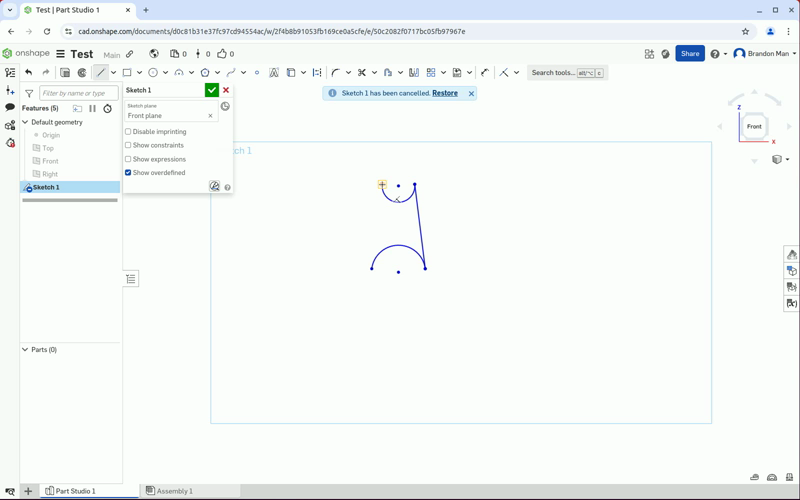
mouse_move(371, 268)
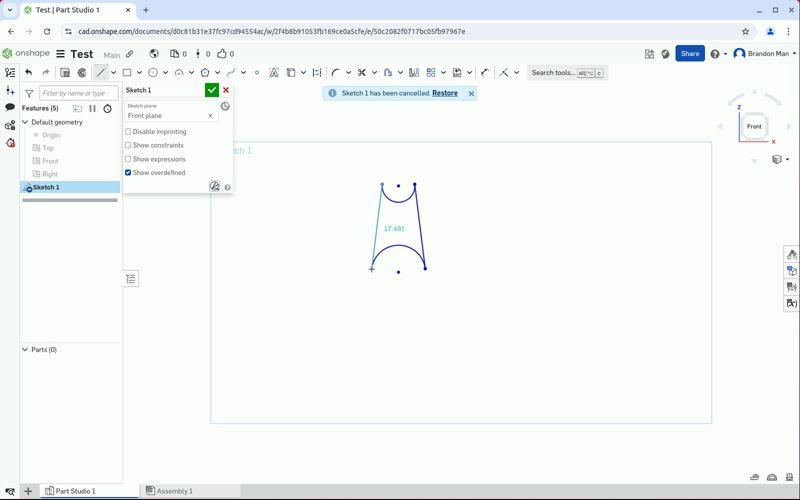
key_up(shift)
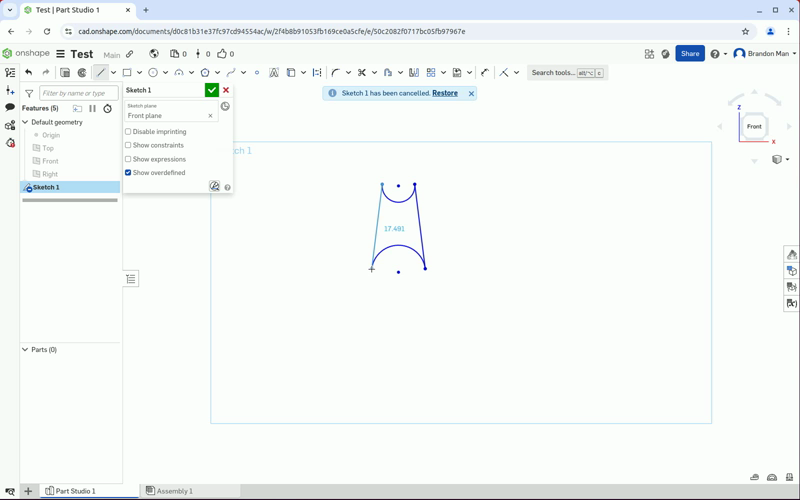
click(371, 268)
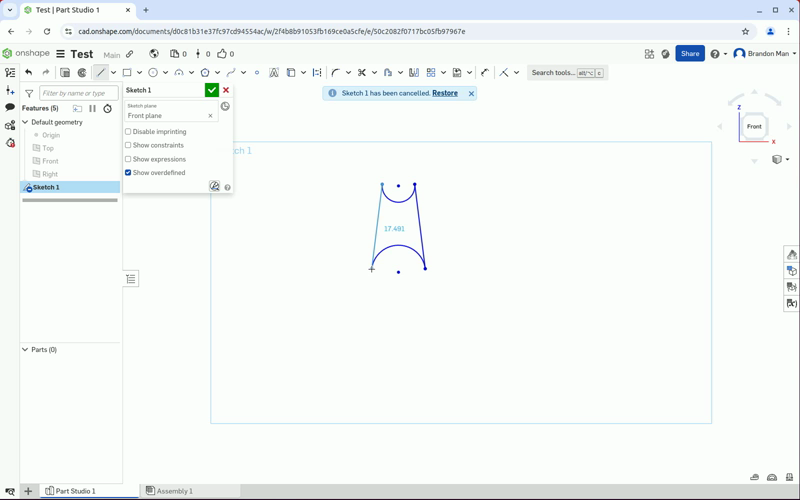
key(esc)
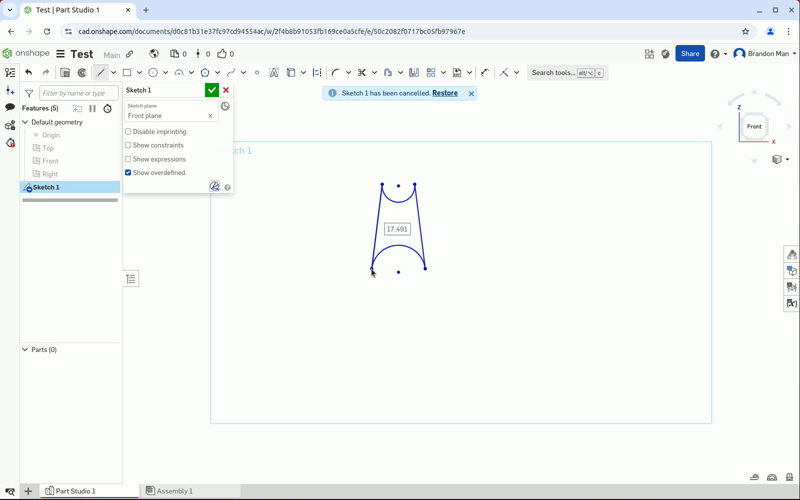
key(c)
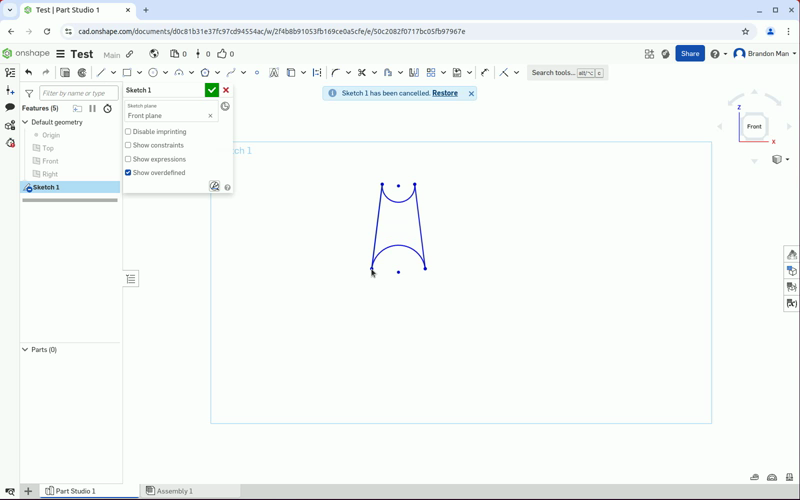
key_down(shift)
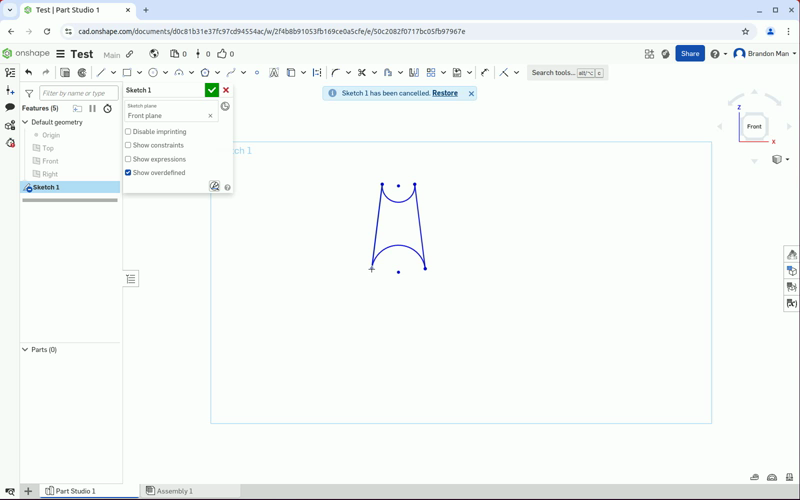
mouse_move(392, 209)
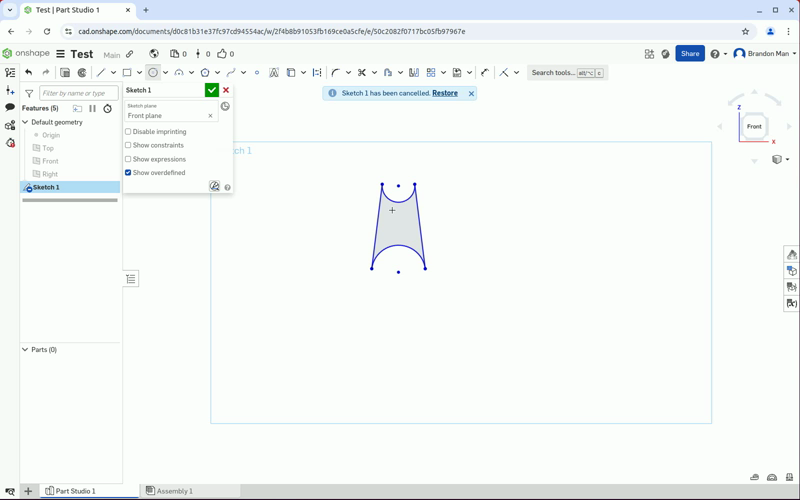
click(392, 209)
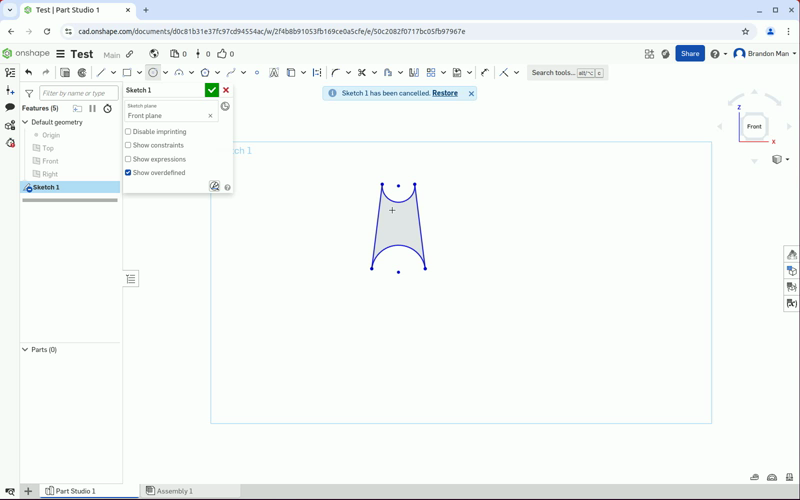
key_up(shift)
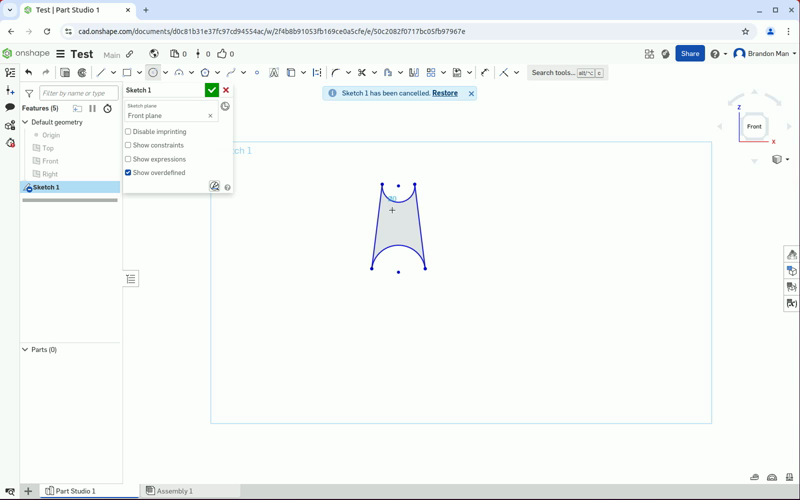
mouse_move(397, 209)
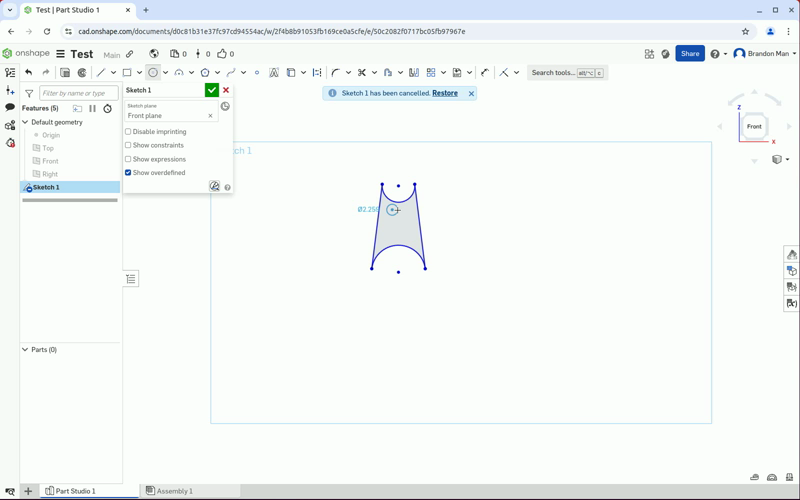
click(397, 209)
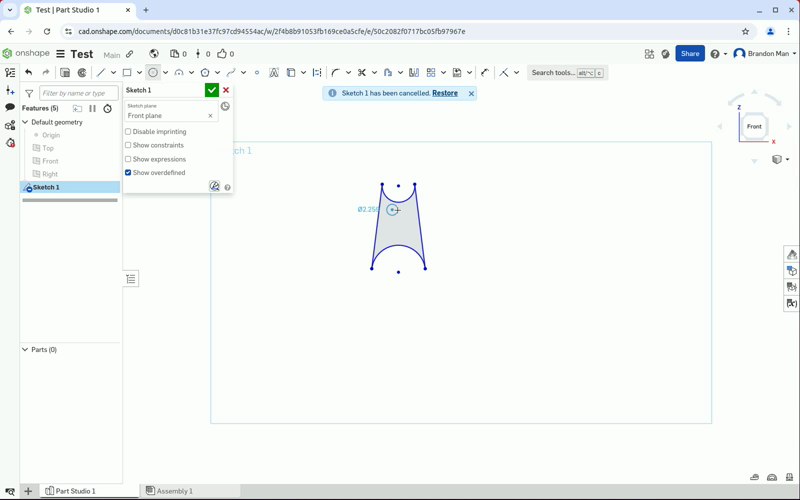
key(esc)
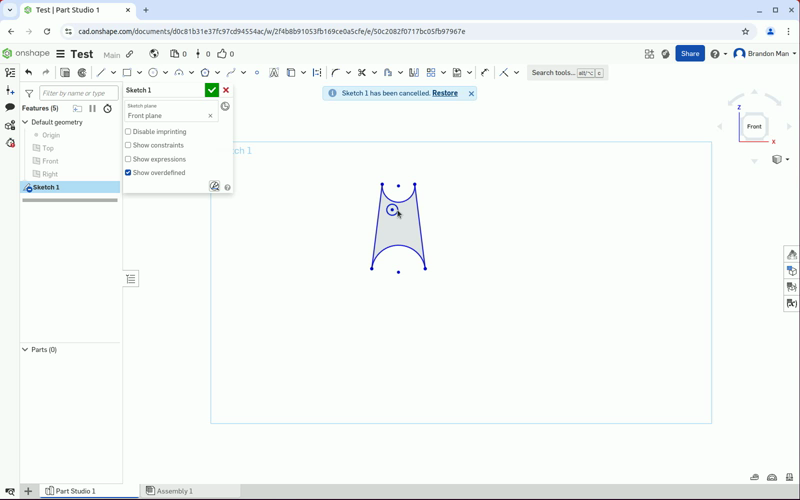
mouse_move(396, 234)
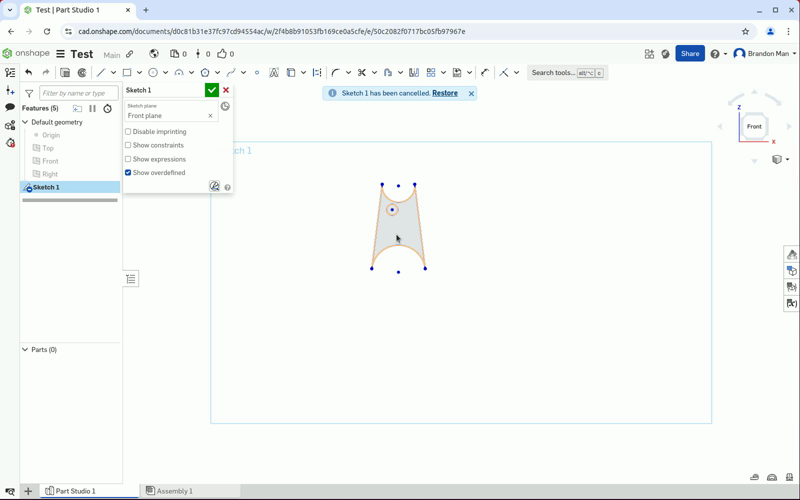
click(396, 234)
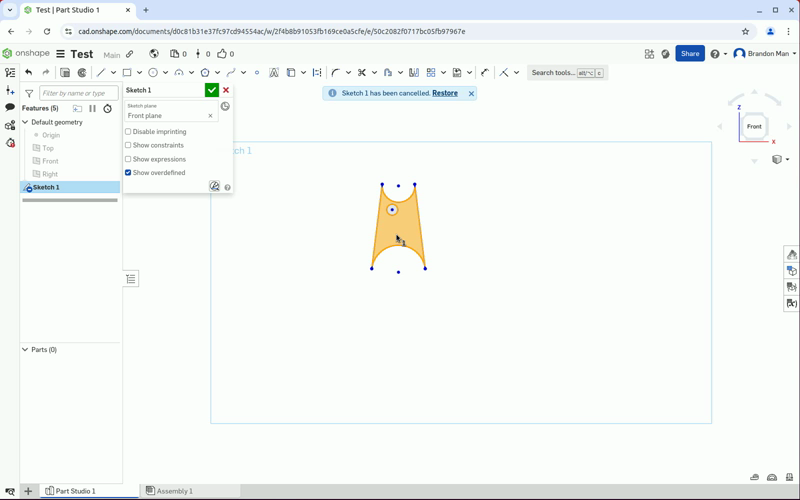
mouse_move(73, 352)
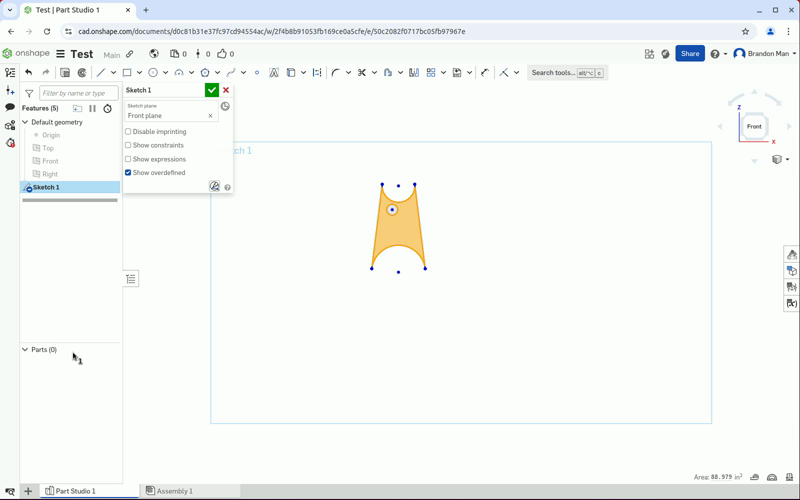
key(shift+y)
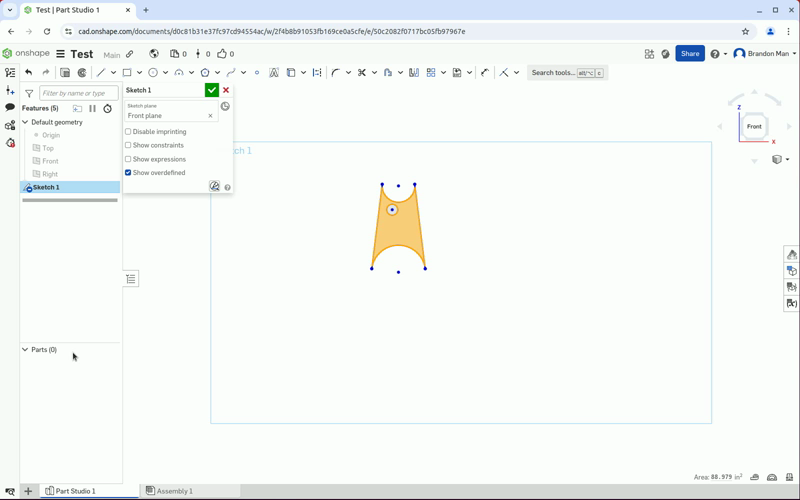
key(shift+e)
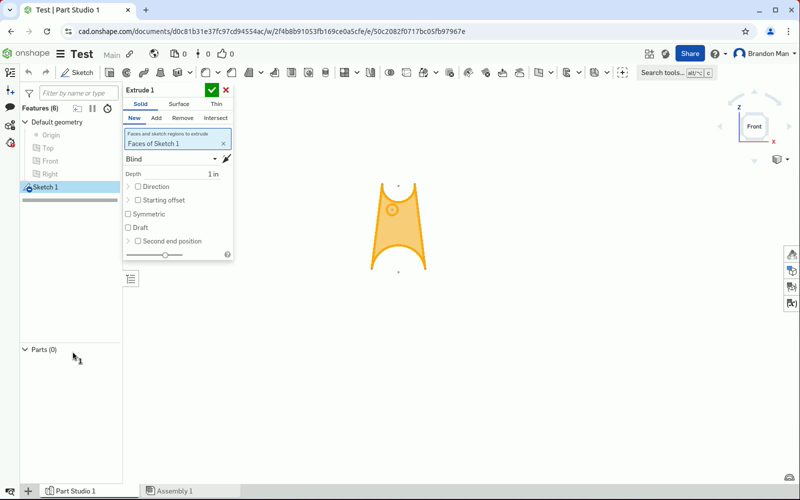
mouse_move(143, 106)
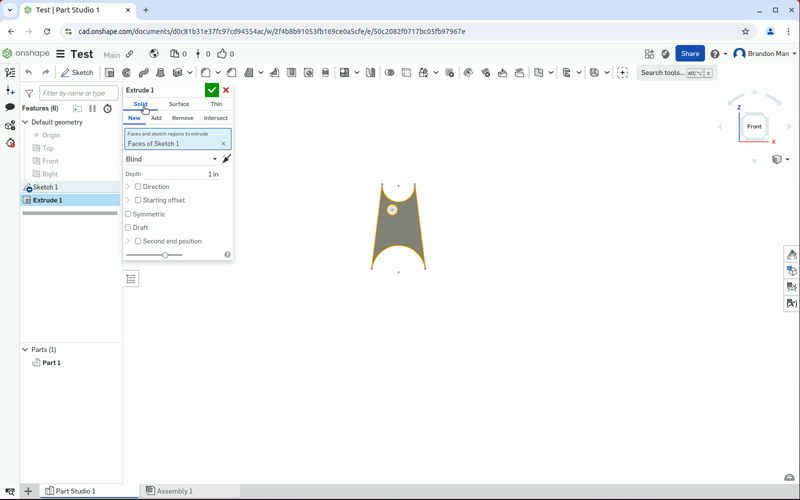
click(143, 106)
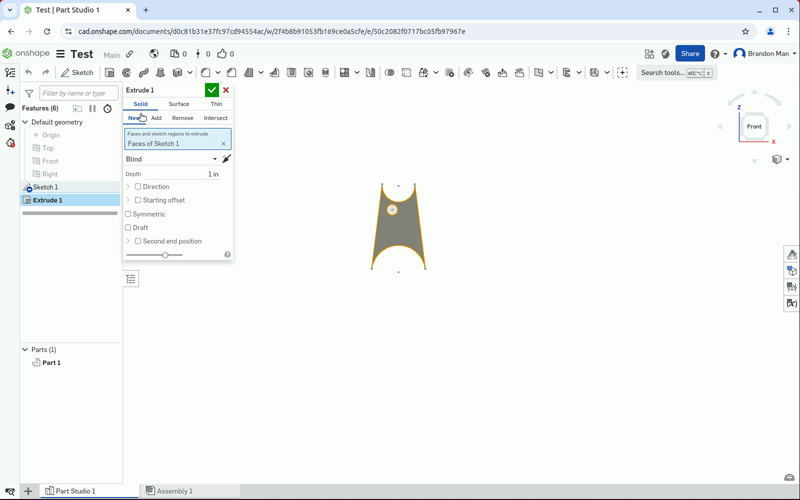
mouse_move(137, 120)
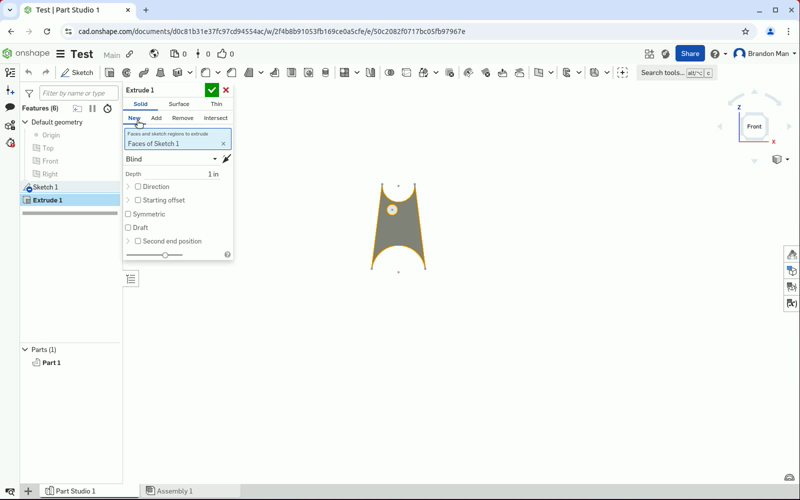
click(137, 120)
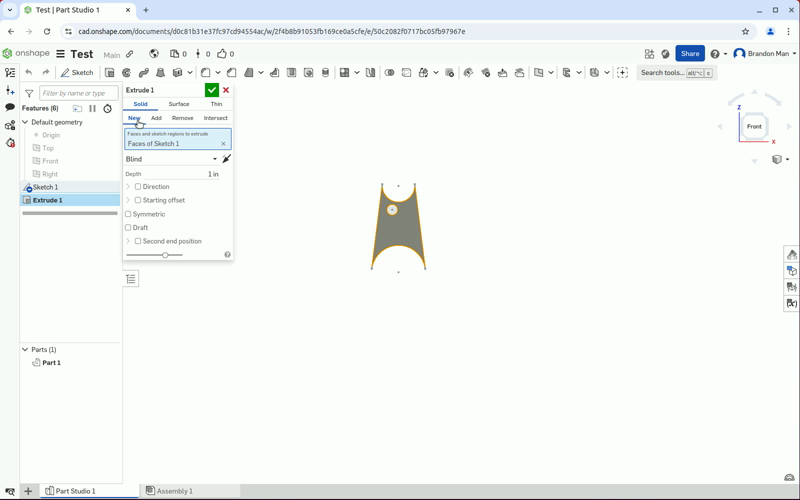
key(tab, 4)
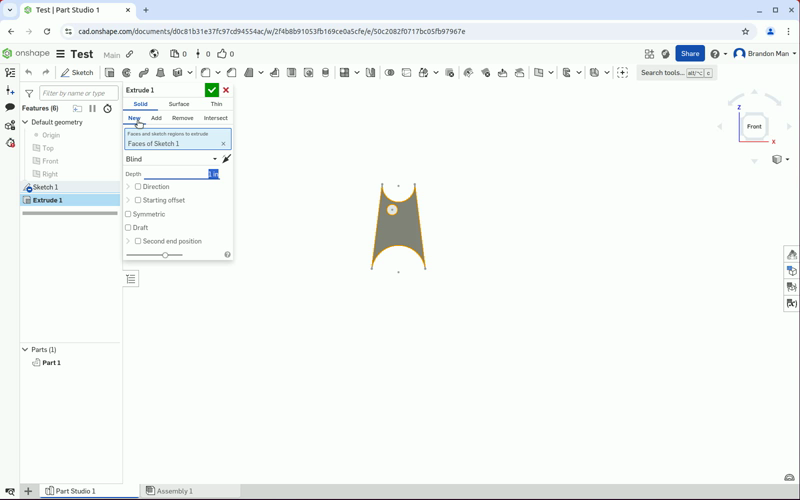
text(0.963)
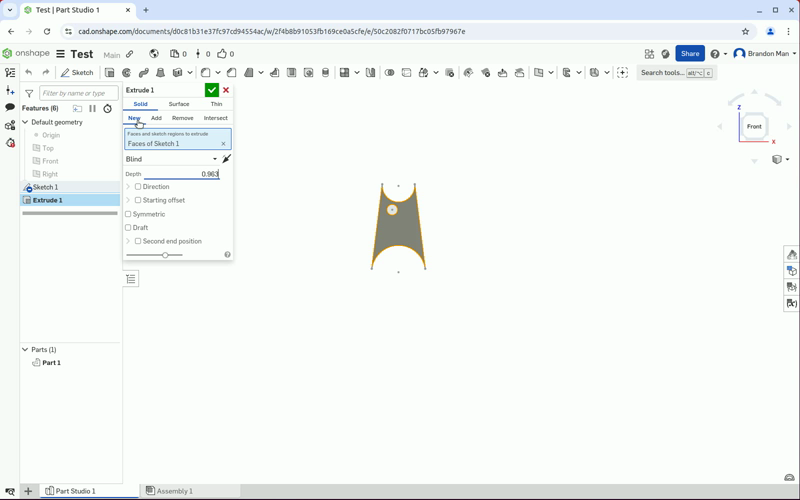
key(enter)
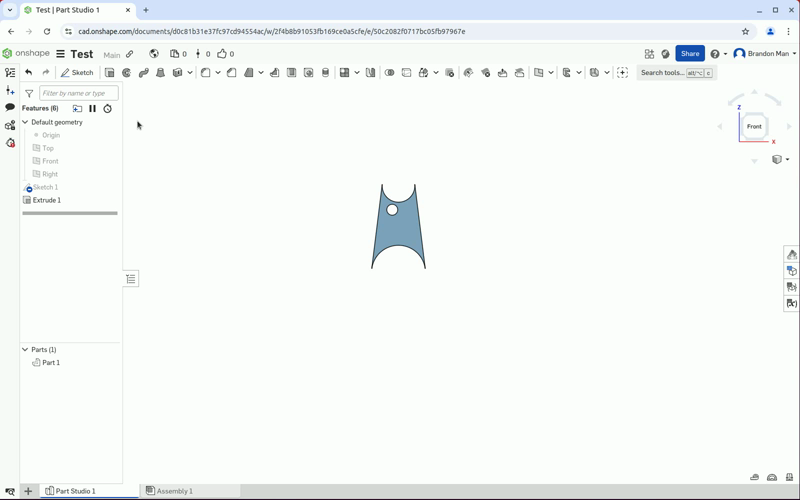
key(shift+h)
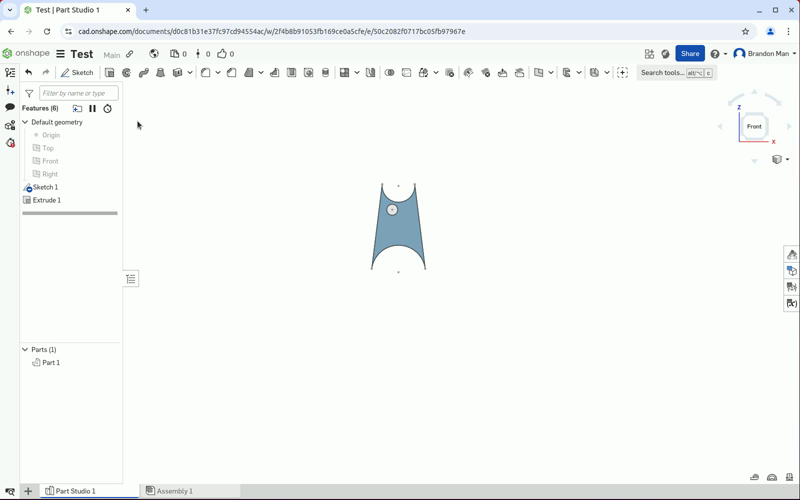
key(shift+h)
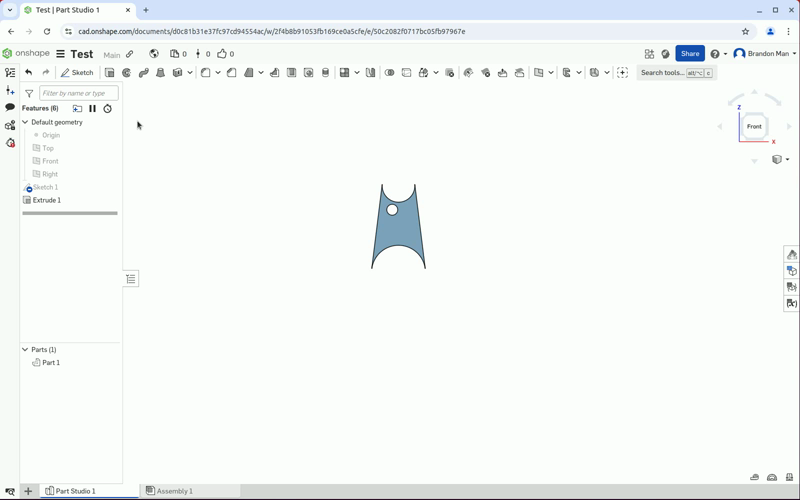
mouse_move(73, 189)
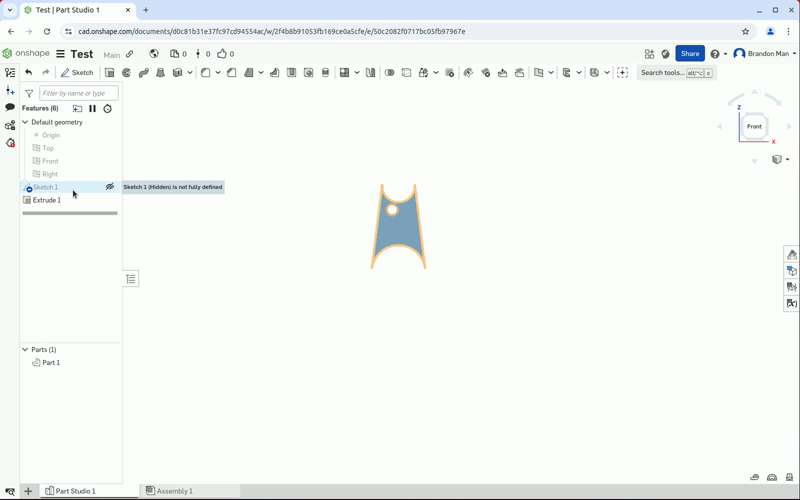
click(73, 189)
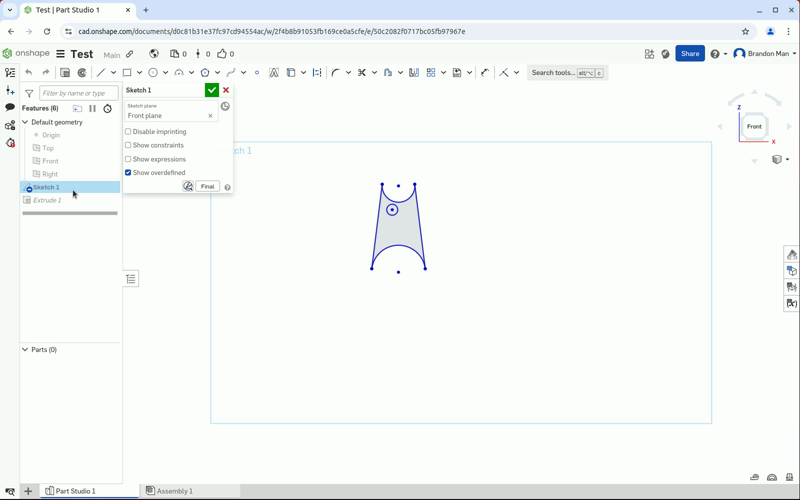
mouse_move(229, 92)
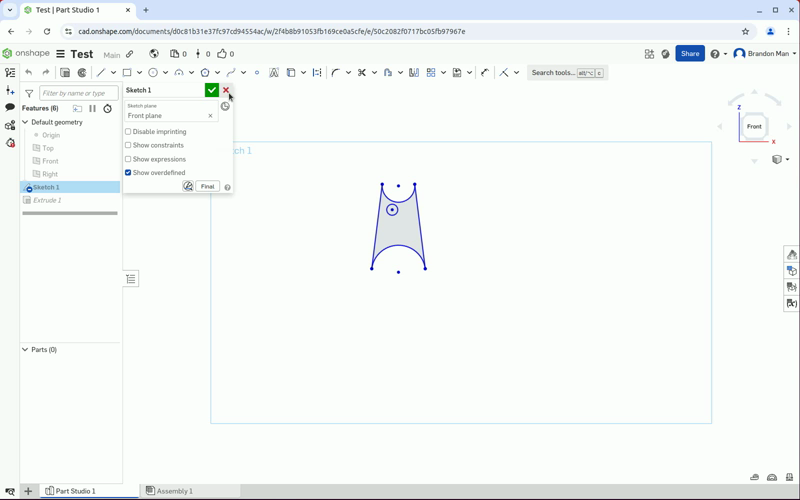
click(229, 92)
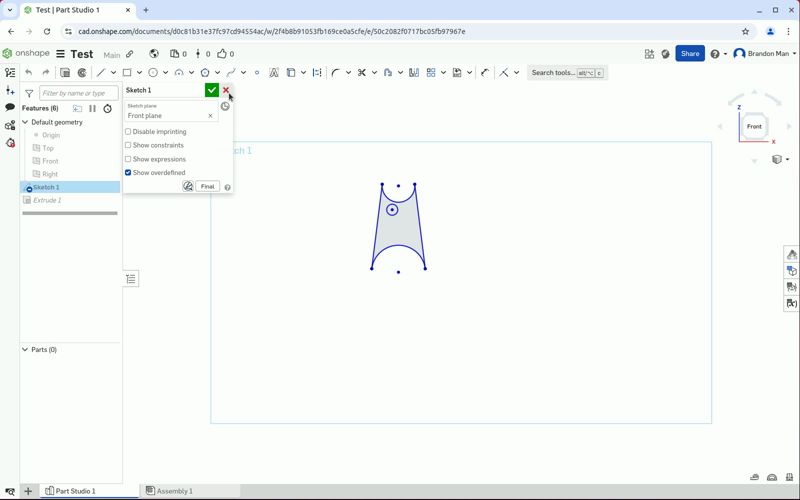
key(shift+s)
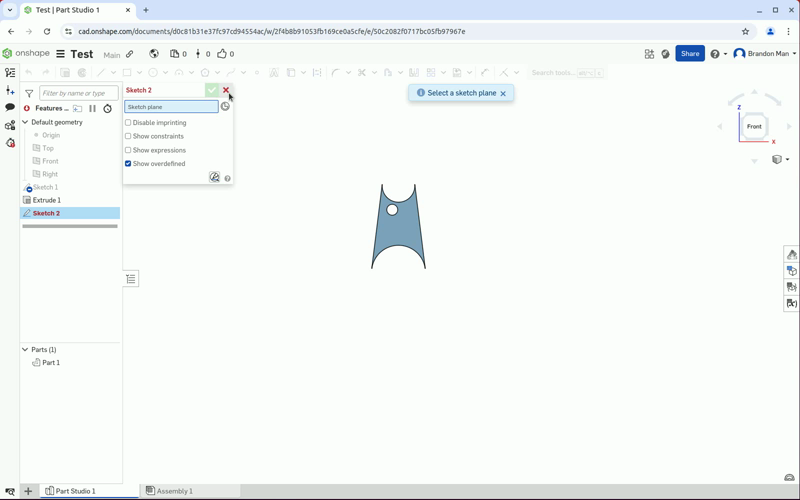
mouse_move(73, 163)
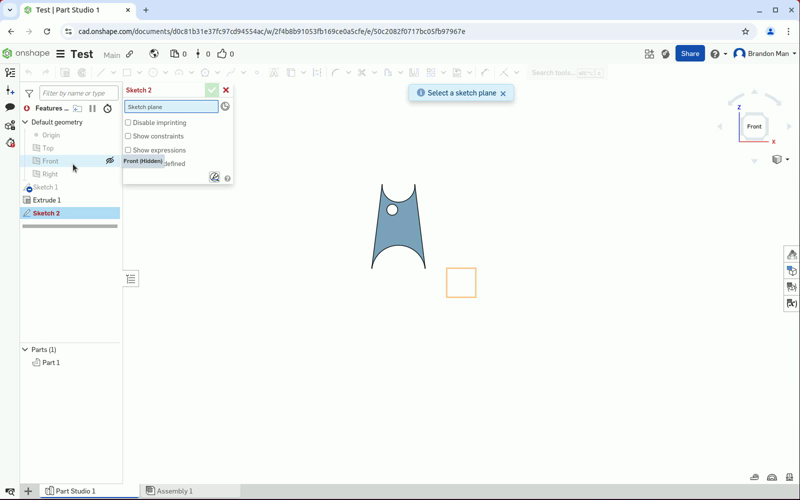
click(73, 163)
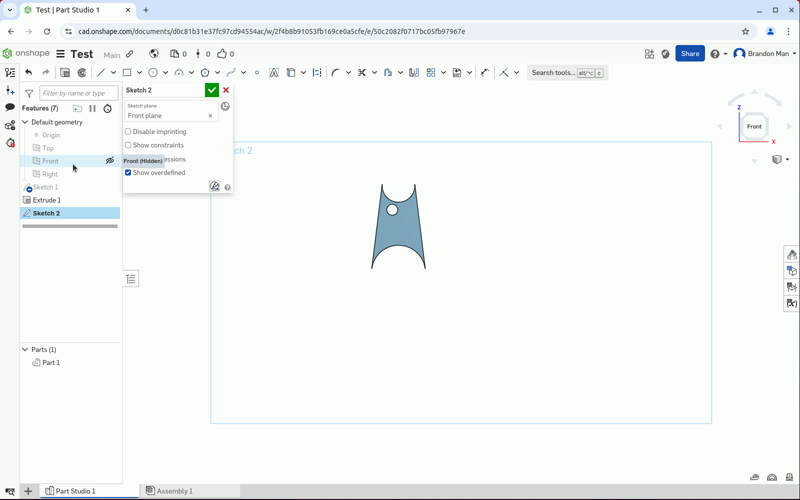
mouse_move(73, 352)
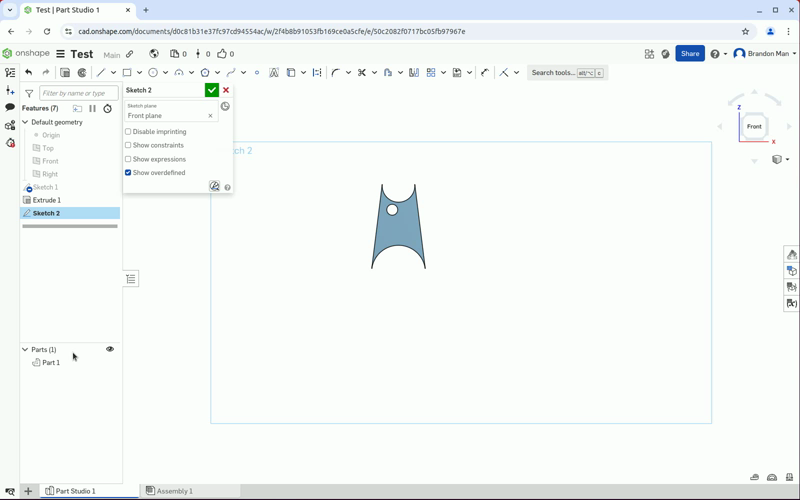
key(y)
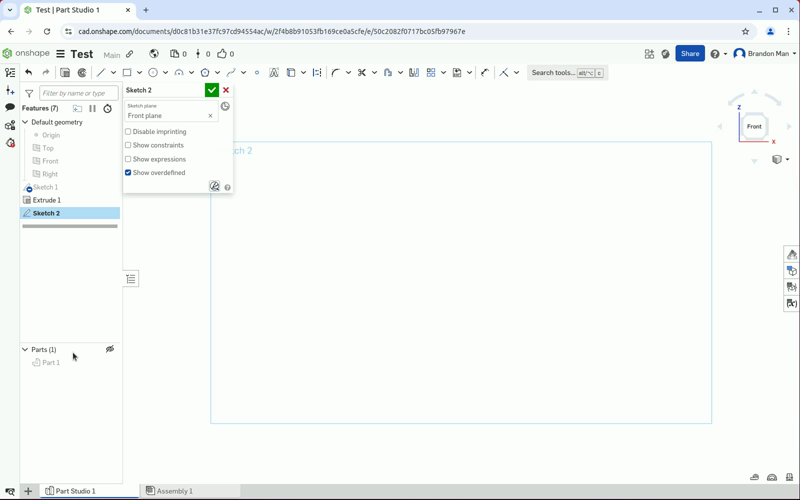
key(c)
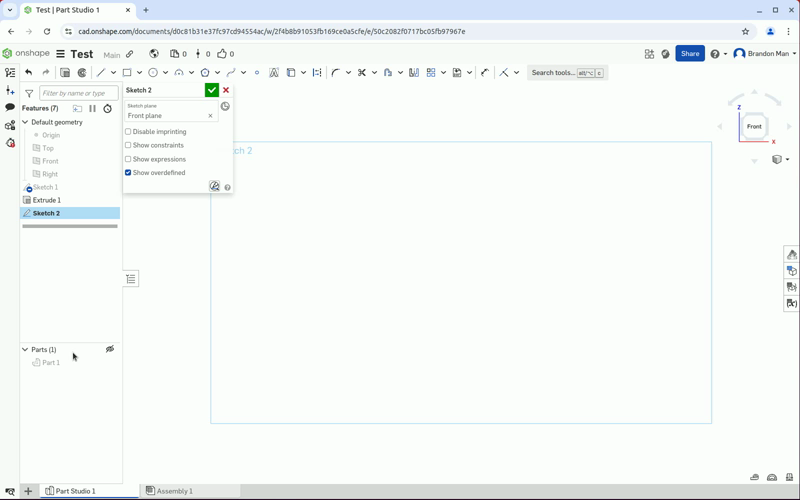
key_down(shift)
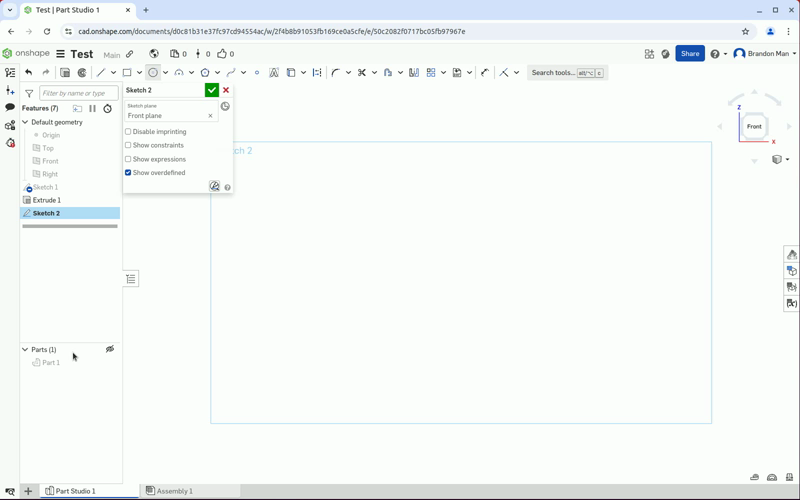
mouse_move(399, 272)
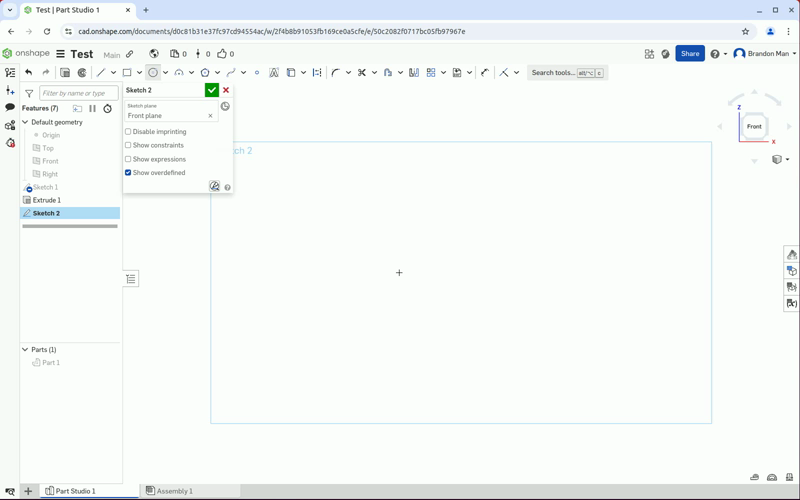
click(399, 272)
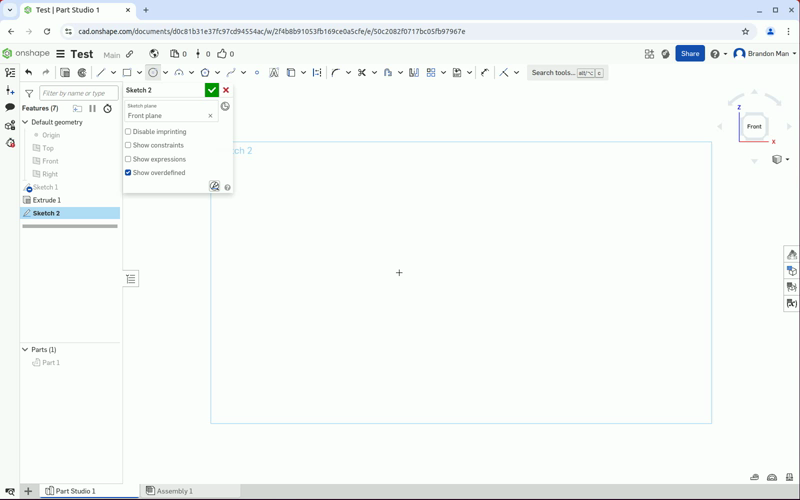
key_up(shift)
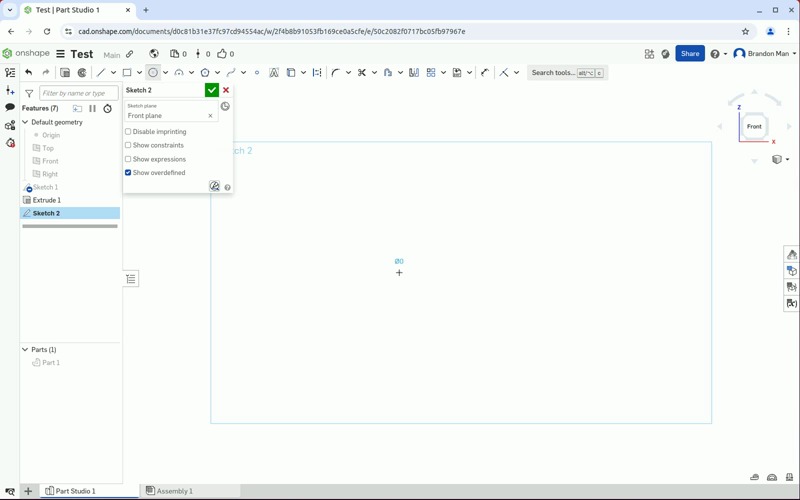
mouse_move(426, 272)
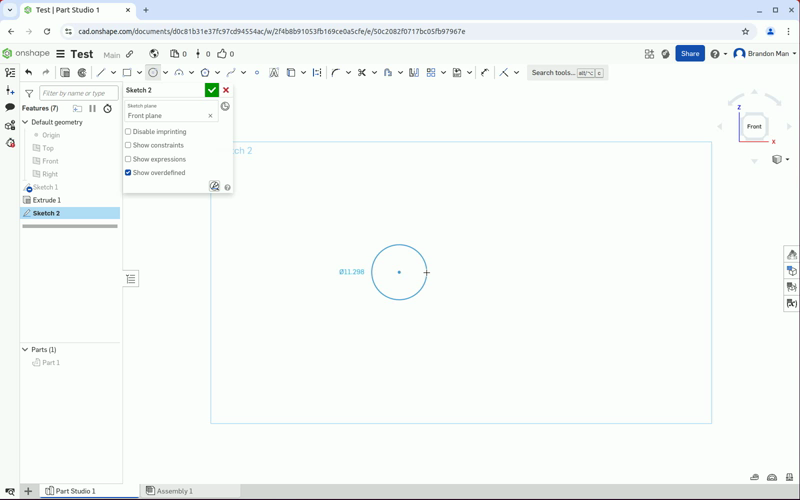
click(426, 272)
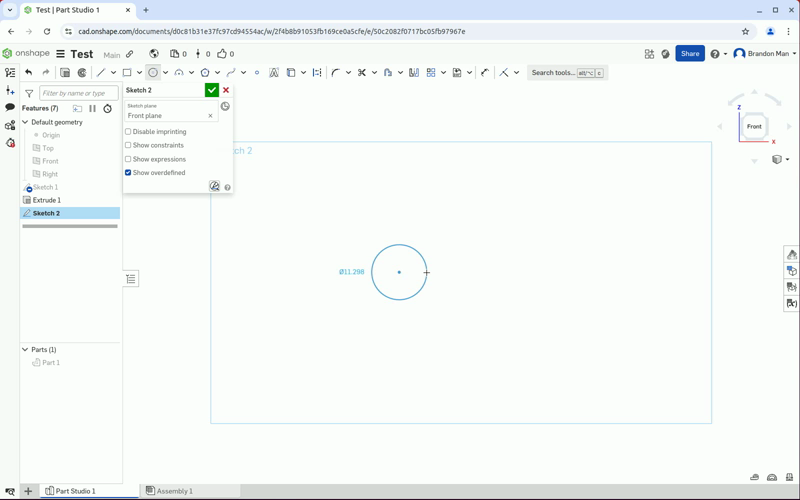
key(esc)
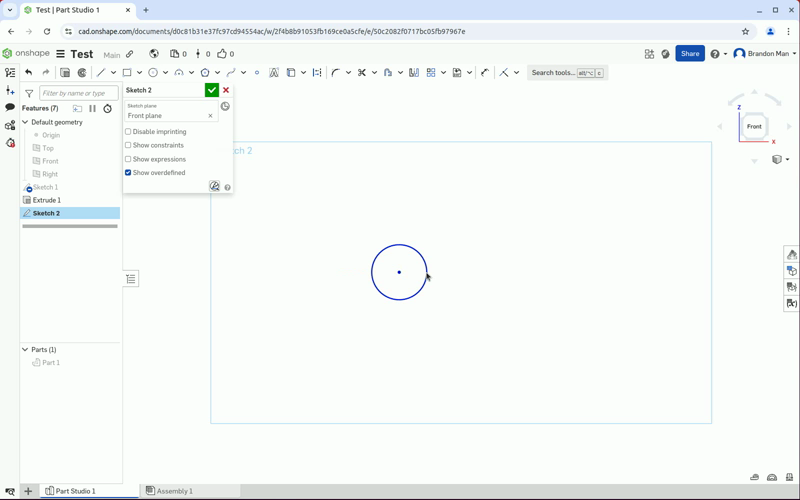
key(c)
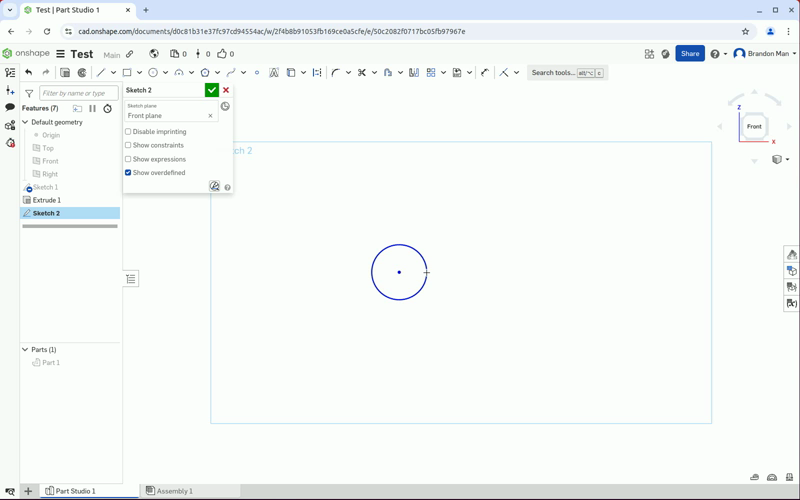
key_down(shift)
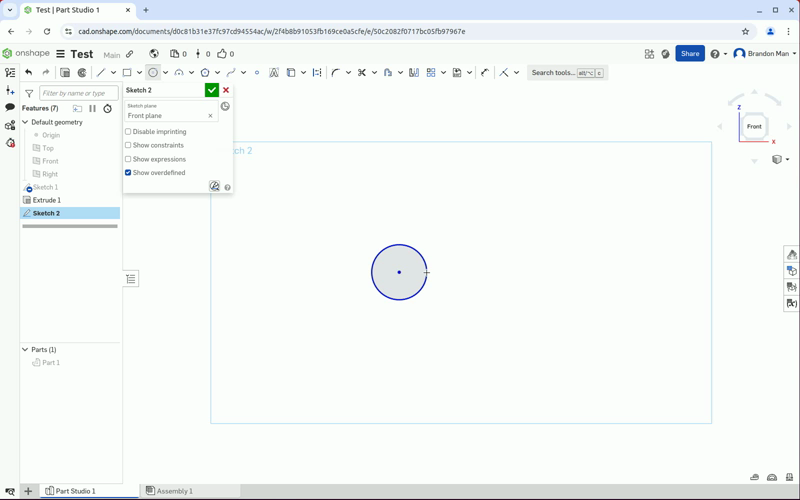
mouse_move(399, 272)
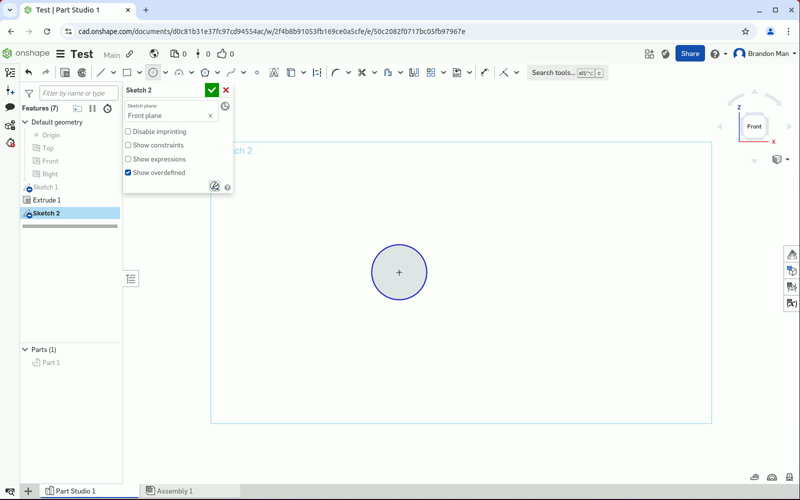
click(399, 272)
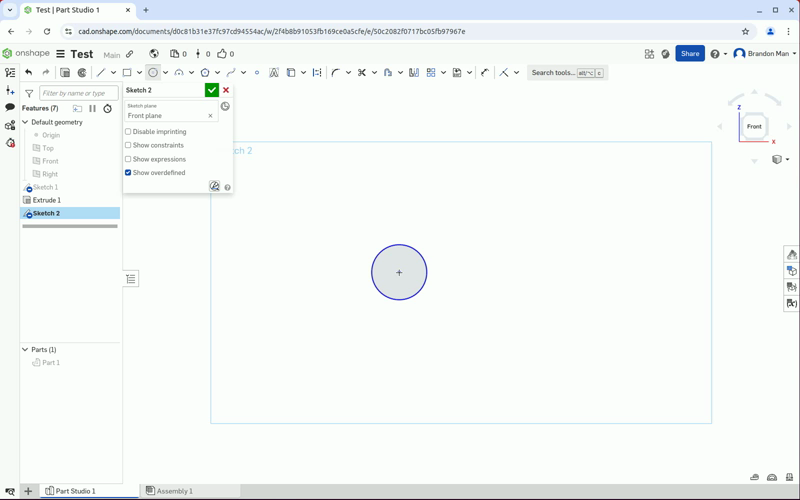
key_up(shift)
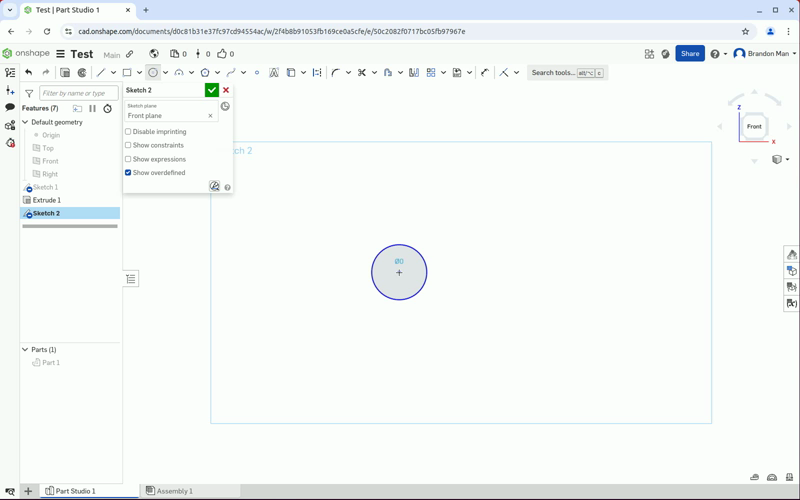
mouse_move(404, 272)
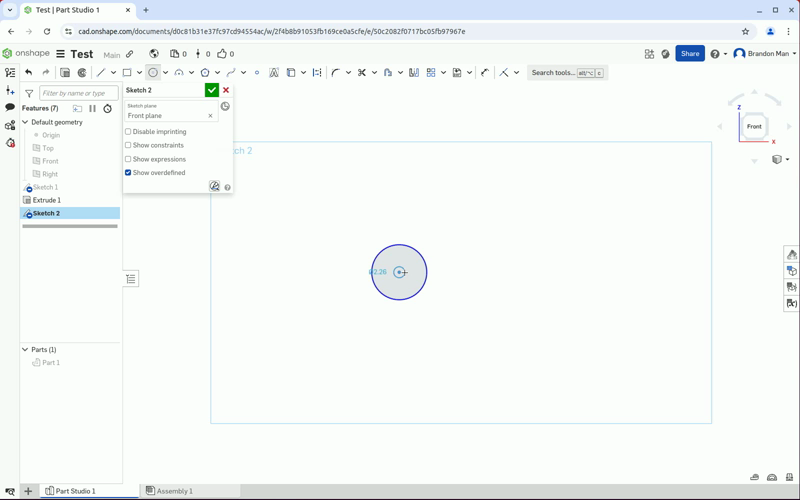
click(404, 272)
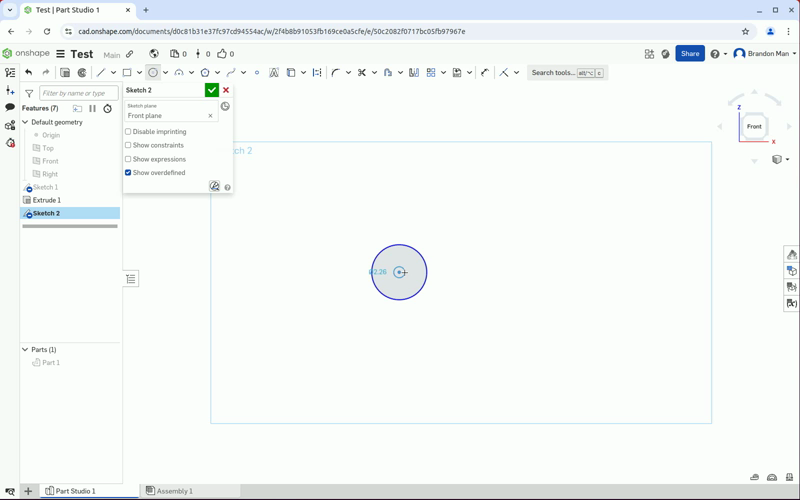
key(esc)
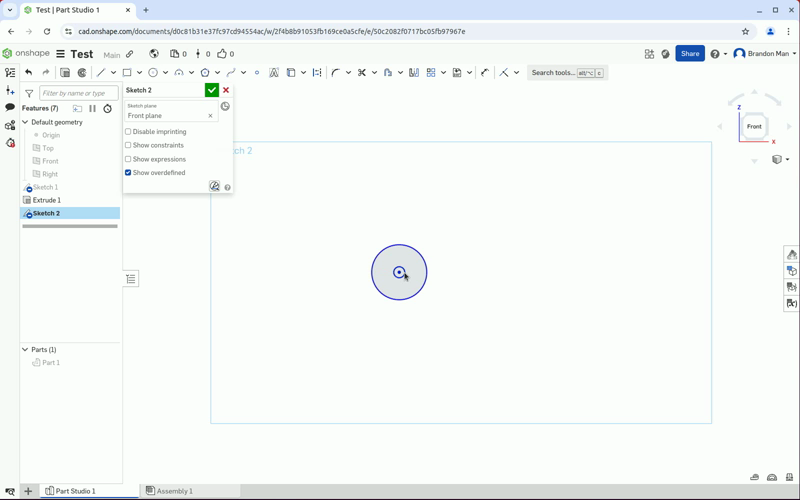
mouse_move(409, 281)
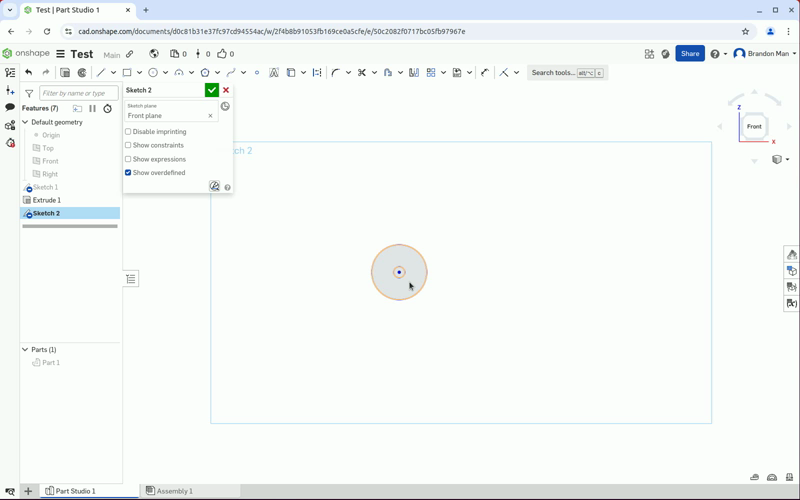
click(409, 281)
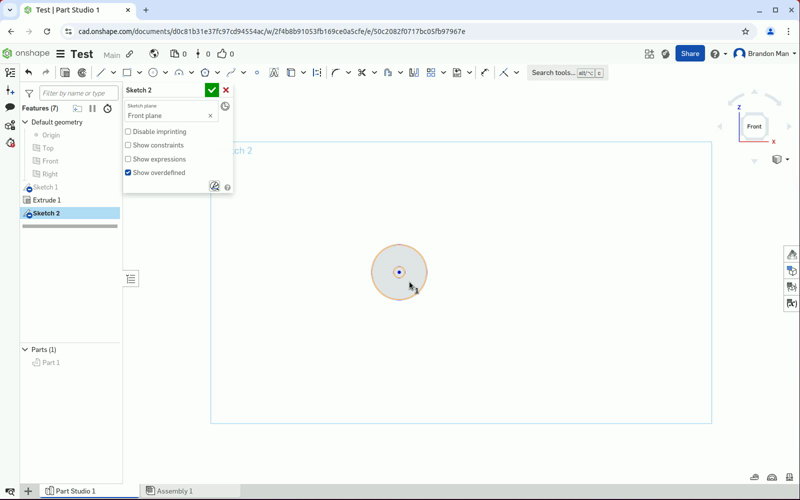
mouse_move(73, 352)
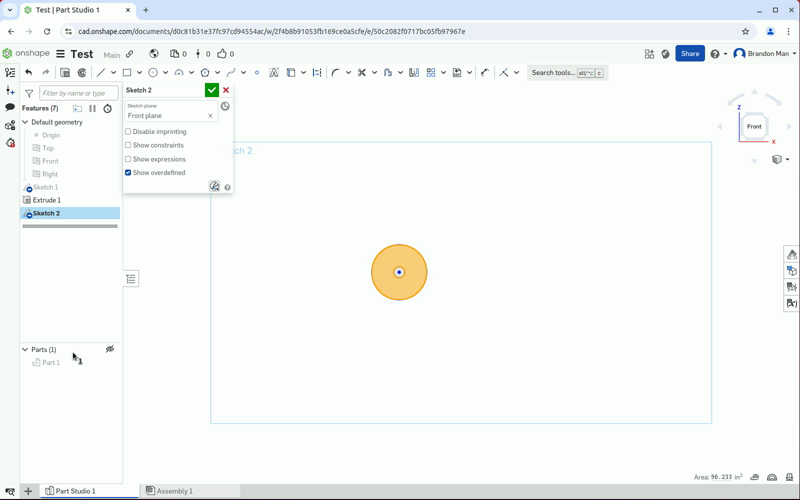
key(shift+y)
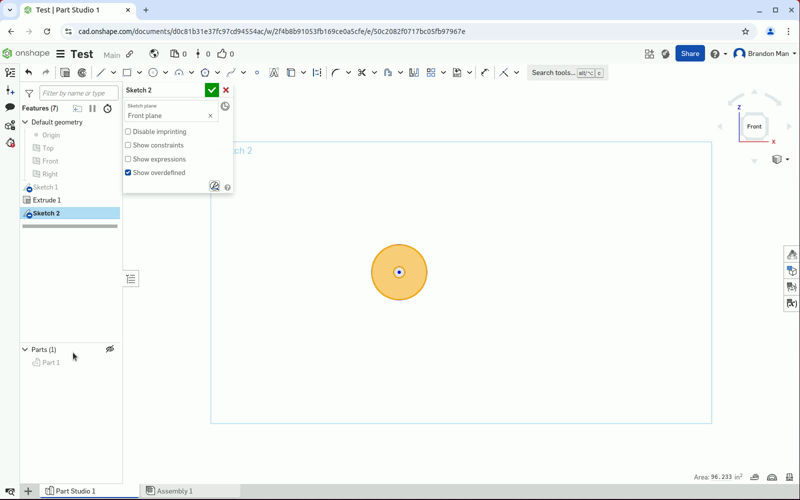
key(shift+e)
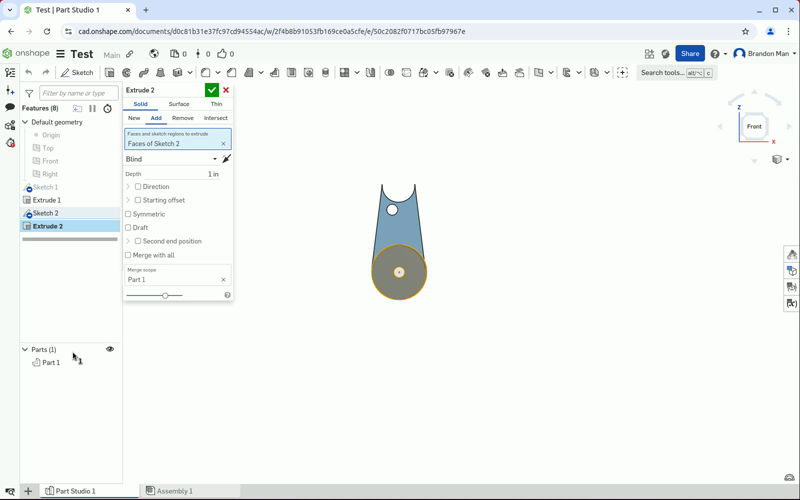
mouse_move(143, 106)
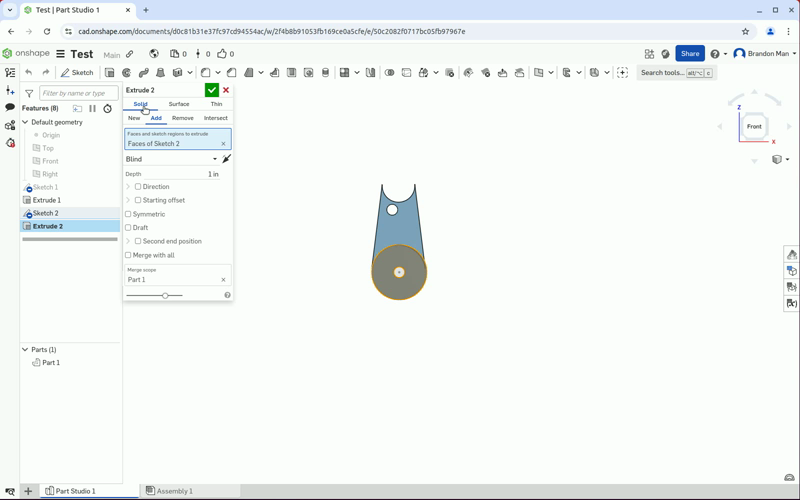
click(143, 106)
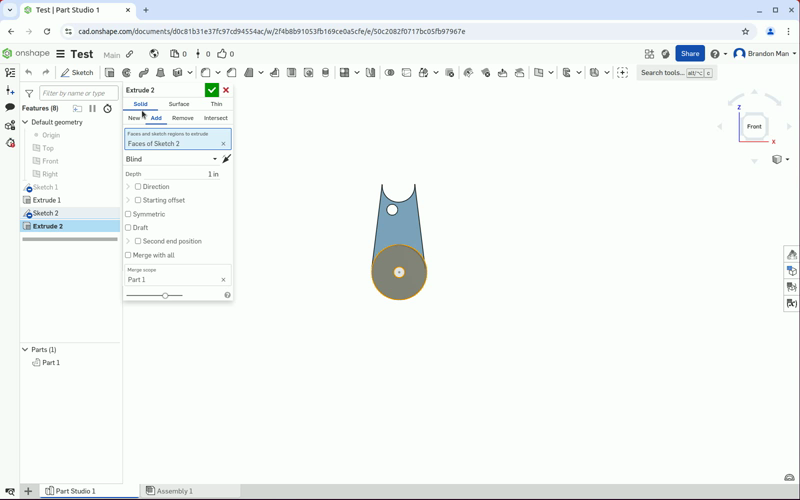
mouse_move(137, 120)
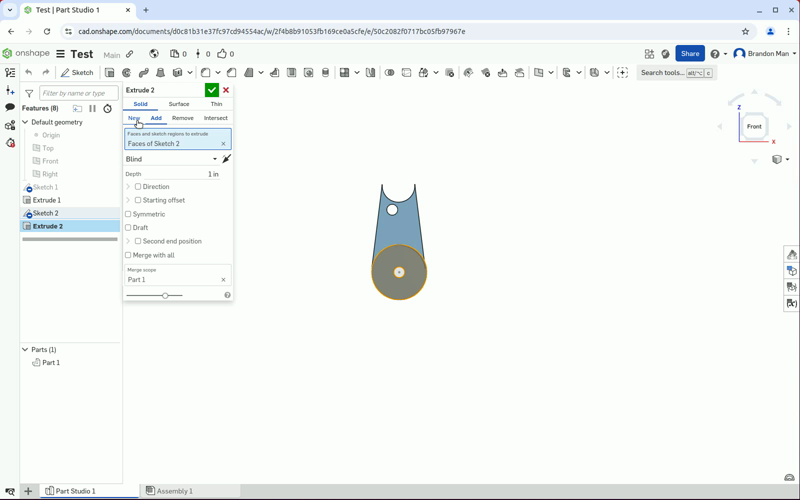
click(137, 120)
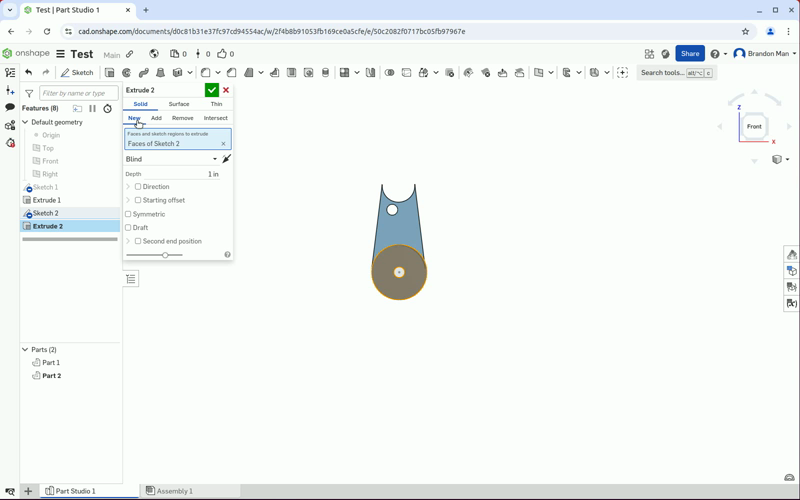
key(tab, 4)
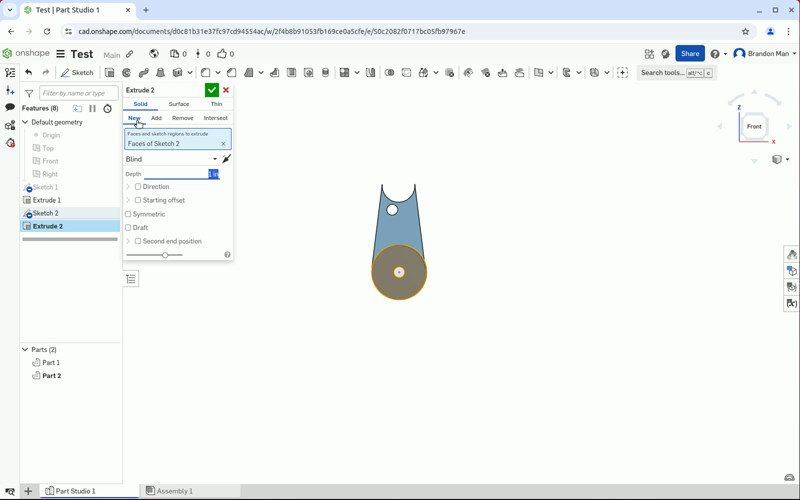
text(0.963)
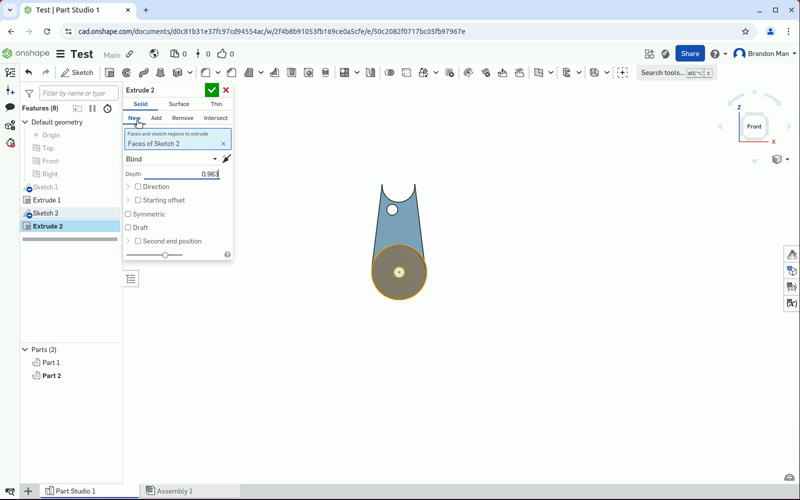
key(enter)
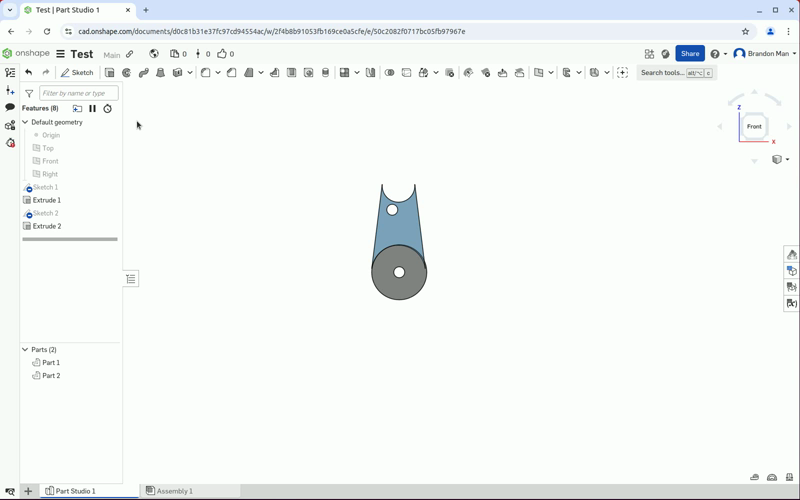
key(shift+h)
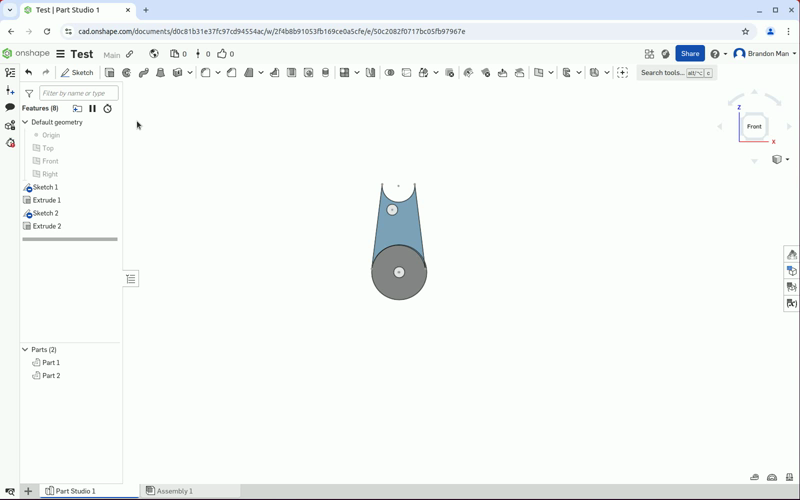
key(shift+h)
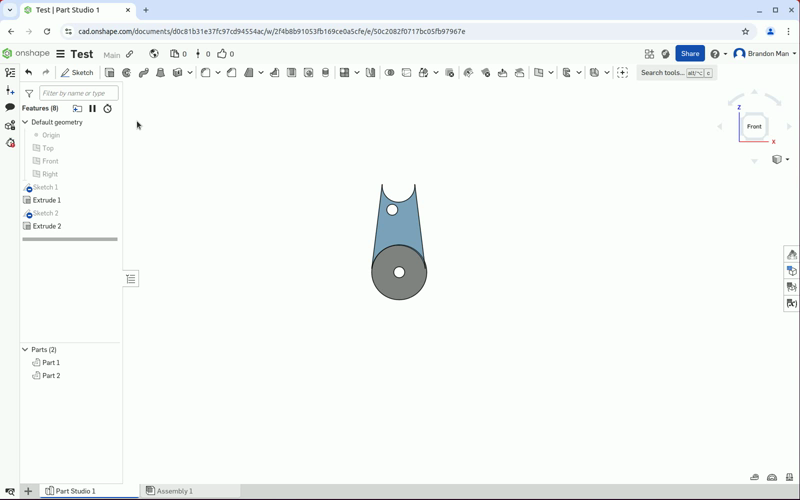
mouse_move(73, 189)
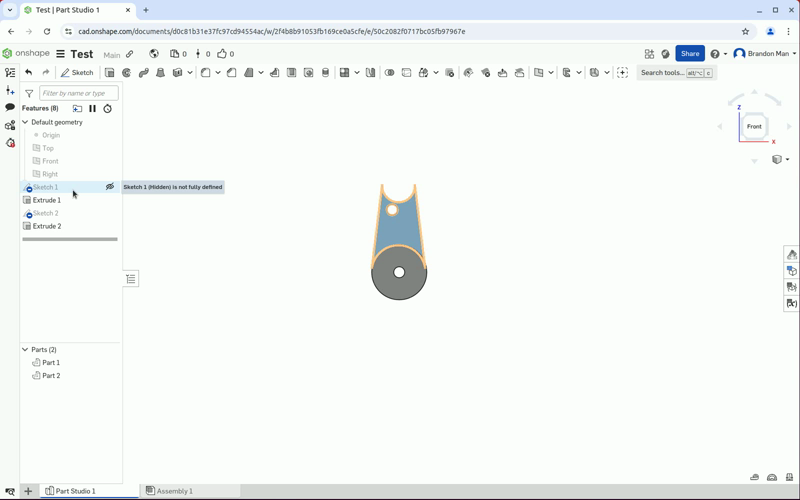
click(73, 189)
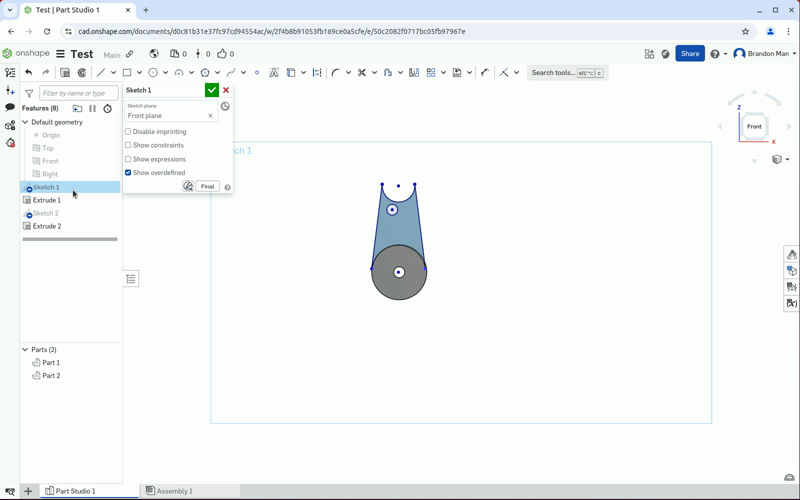
mouse_move(229, 92)
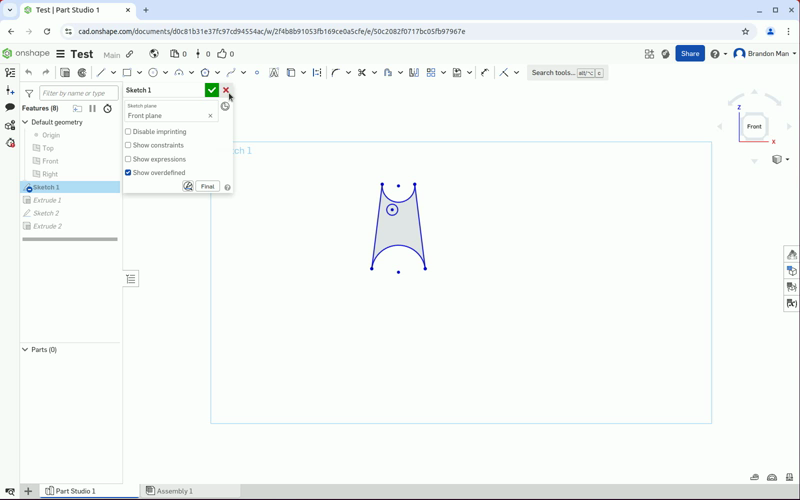
click(229, 92)
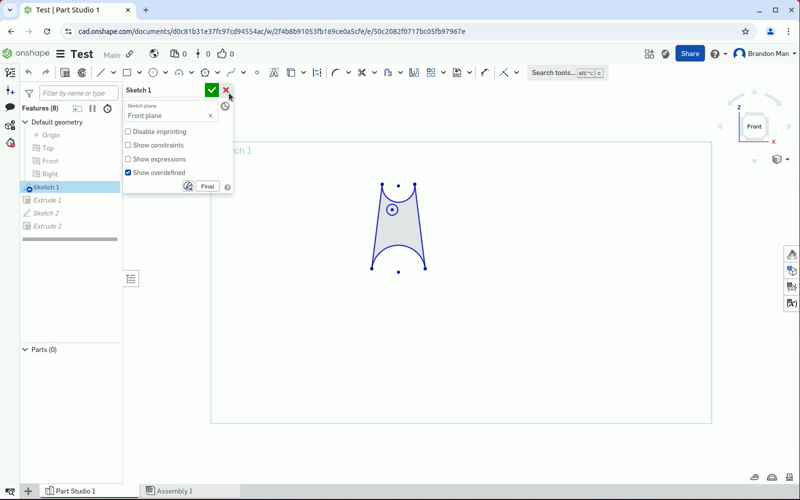
key(shift+s)
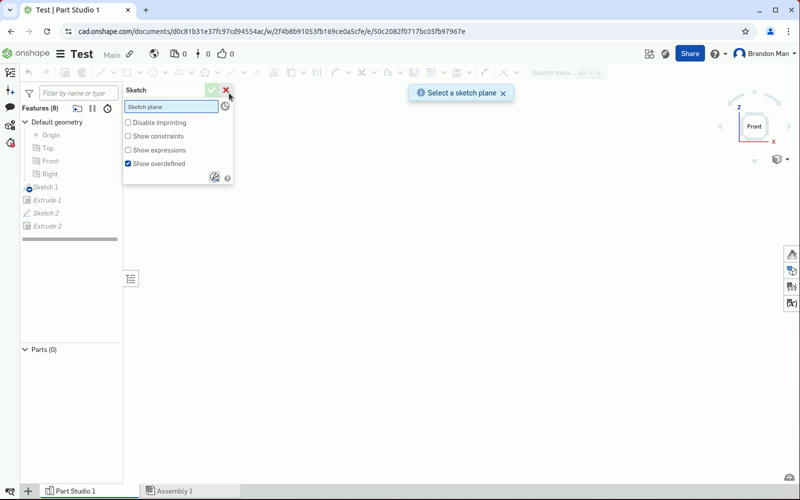
mouse_move(73, 163)
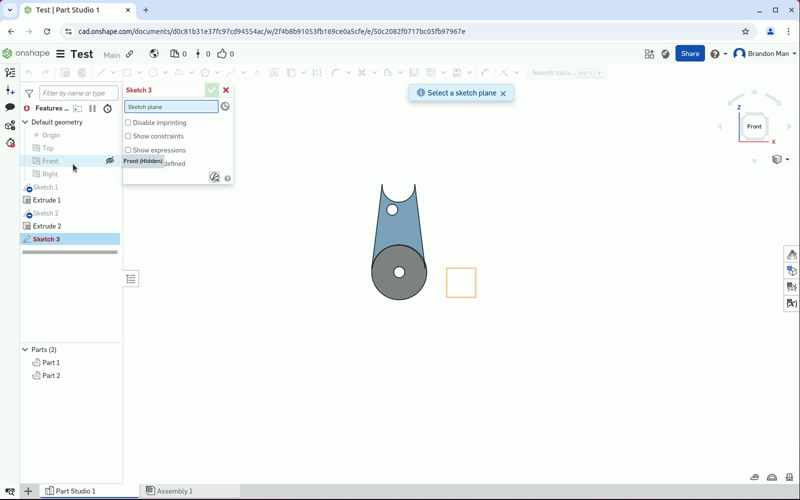
click(73, 163)
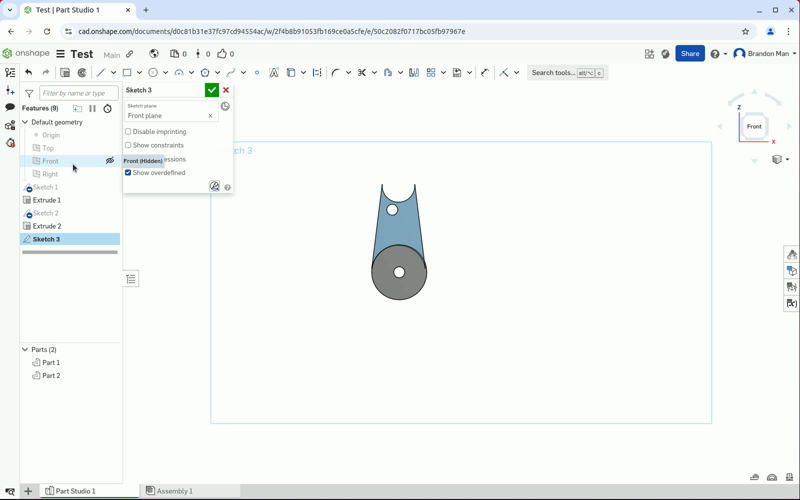
mouse_move(73, 352)
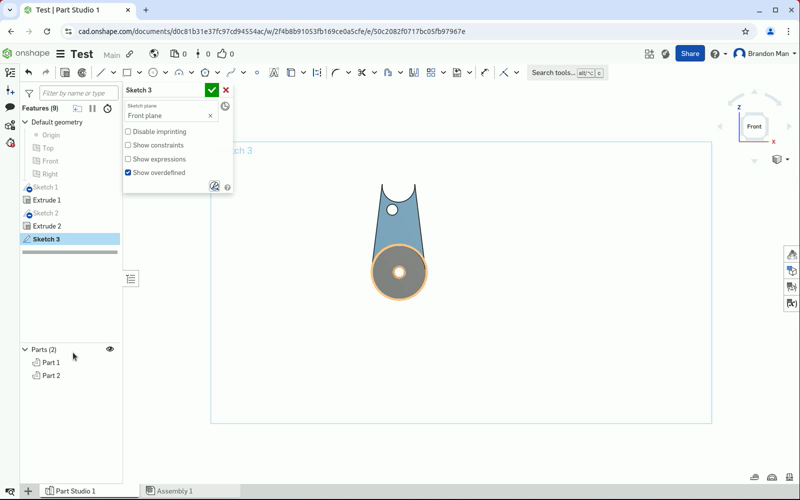
key(y)
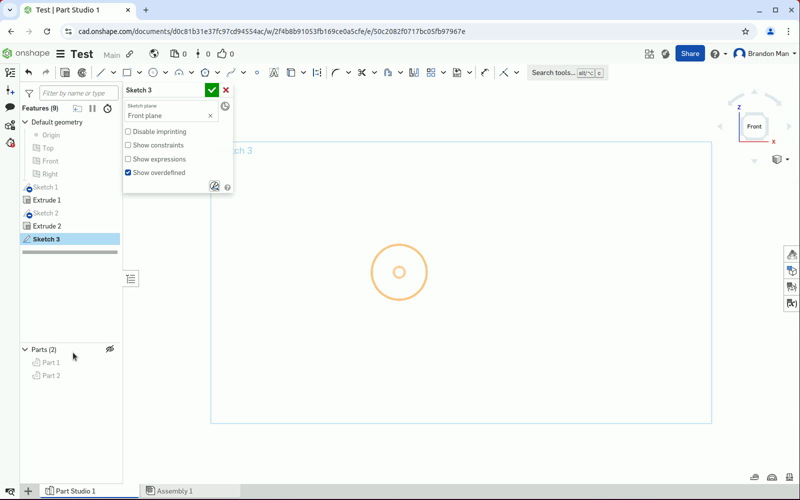
key(c)
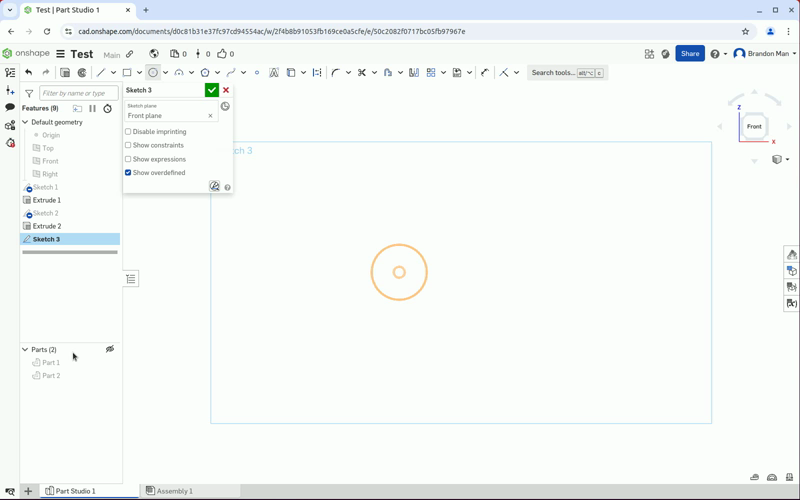
key_down(shift)
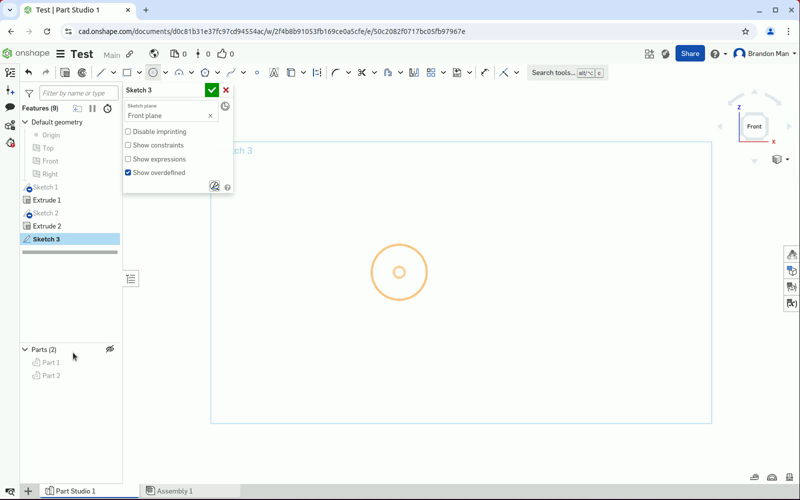
mouse_move(398, 186)
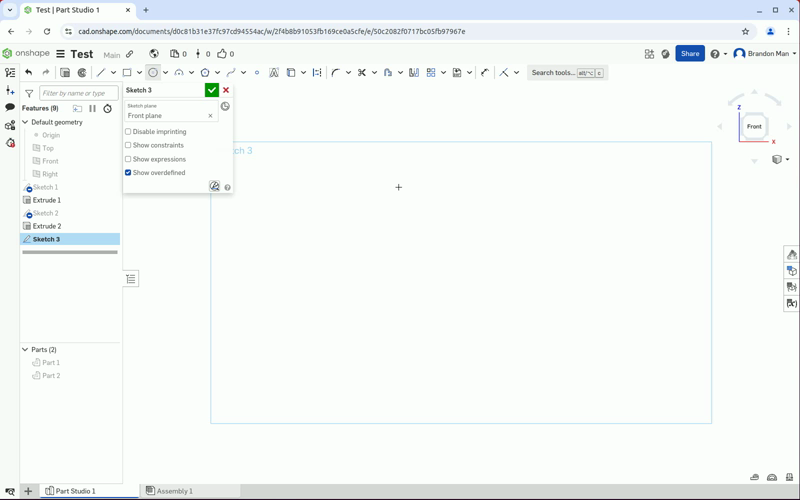
click(398, 186)
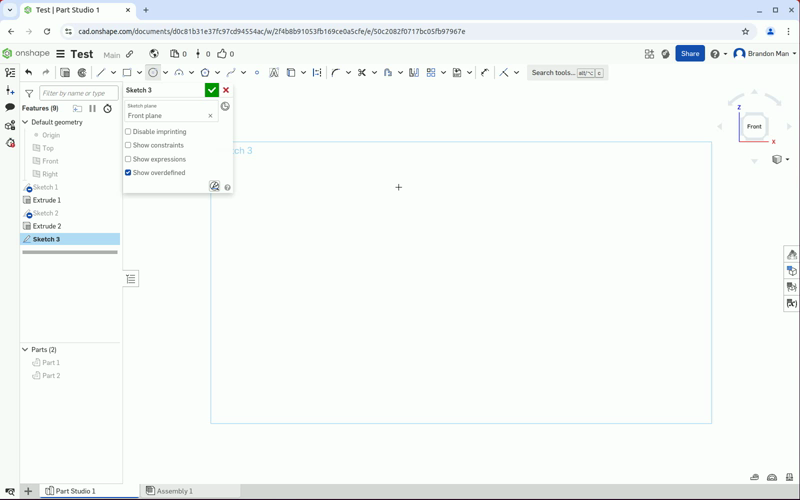
key_up(shift)
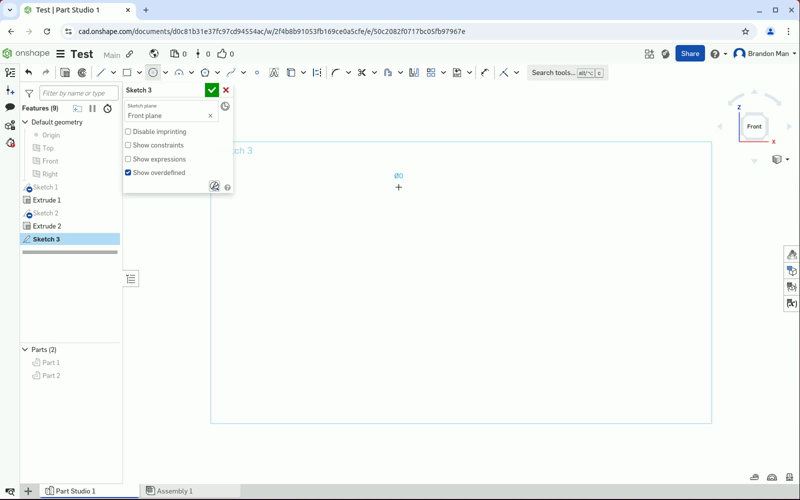
mouse_move(415, 186)
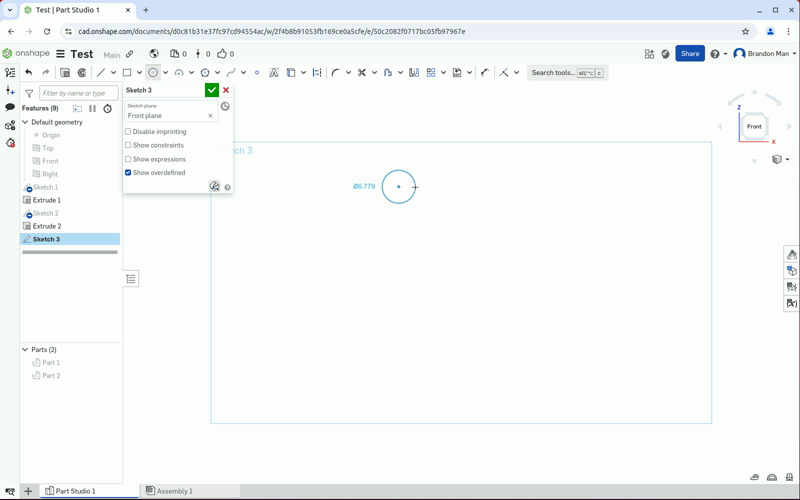
click(415, 186)
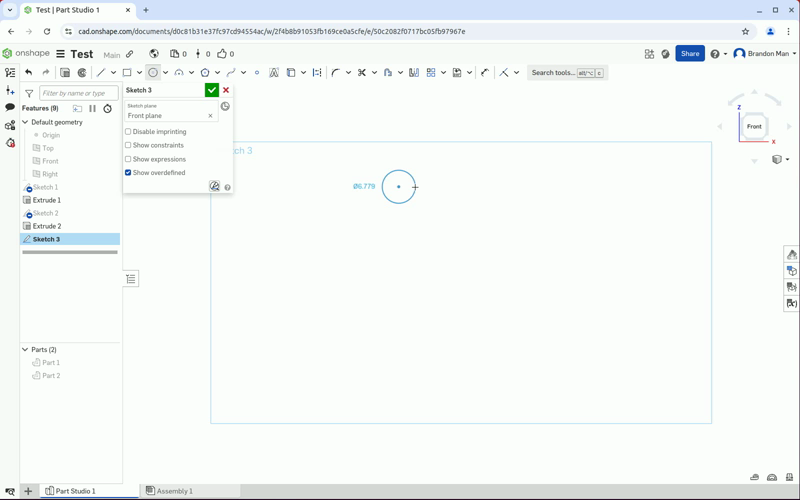
key(esc)
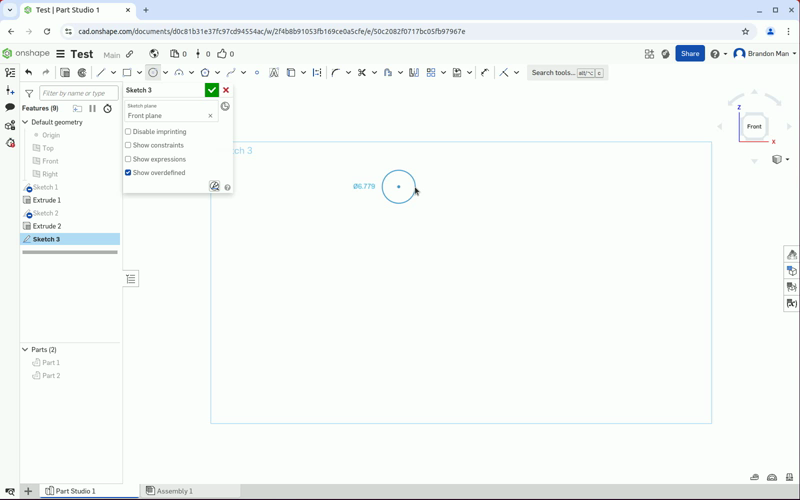
key(c)
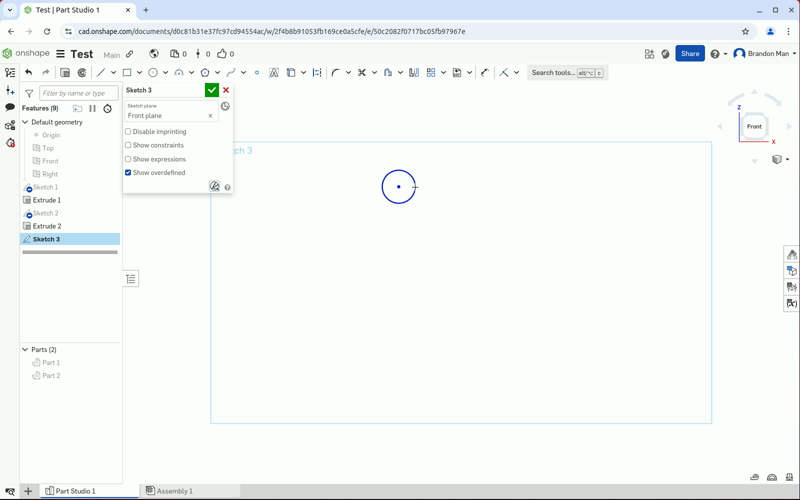
key_down(shift)
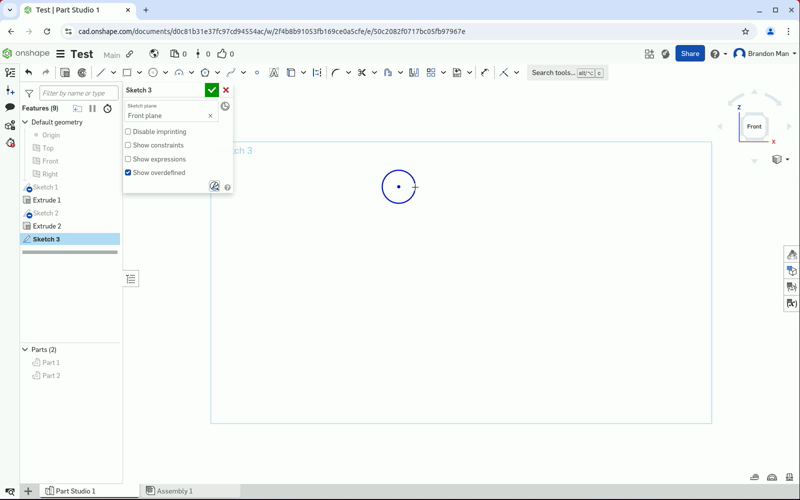
mouse_move(398, 186)
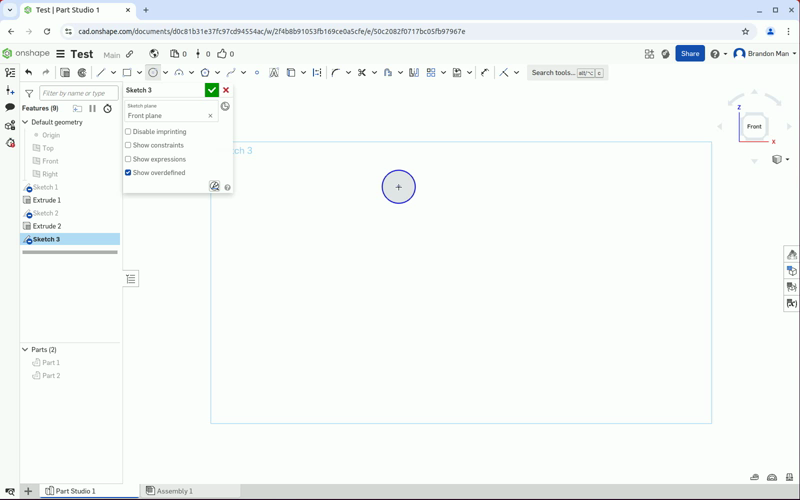
click(398, 186)
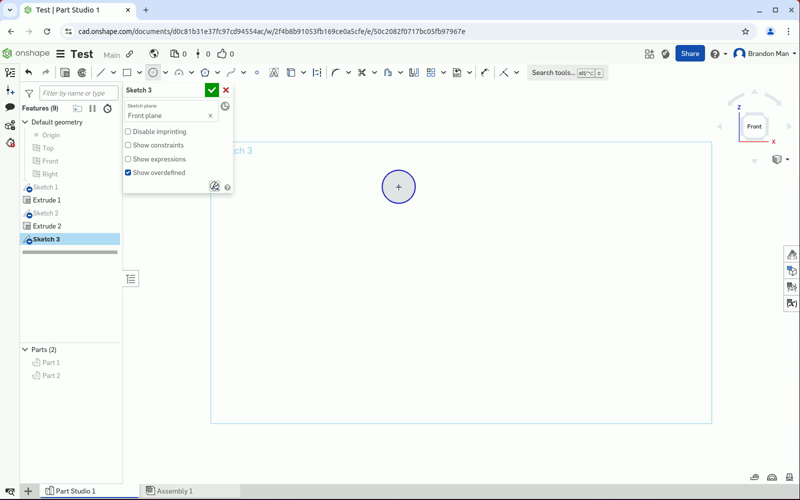
key_up(shift)
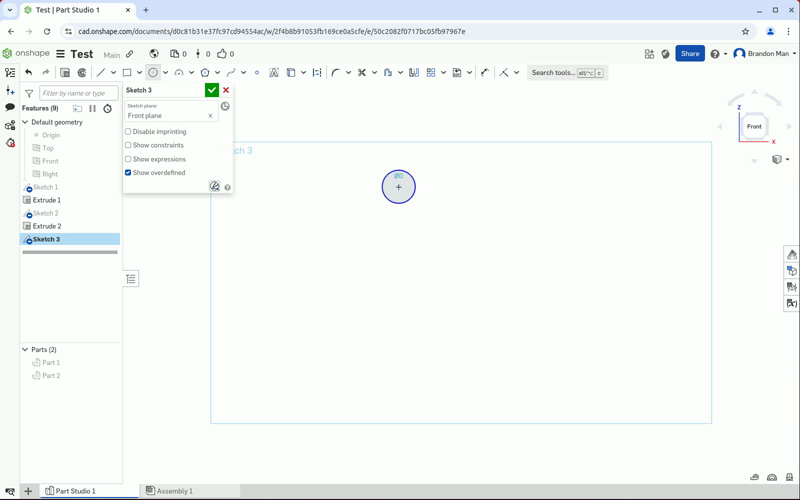
mouse_move(404, 186)
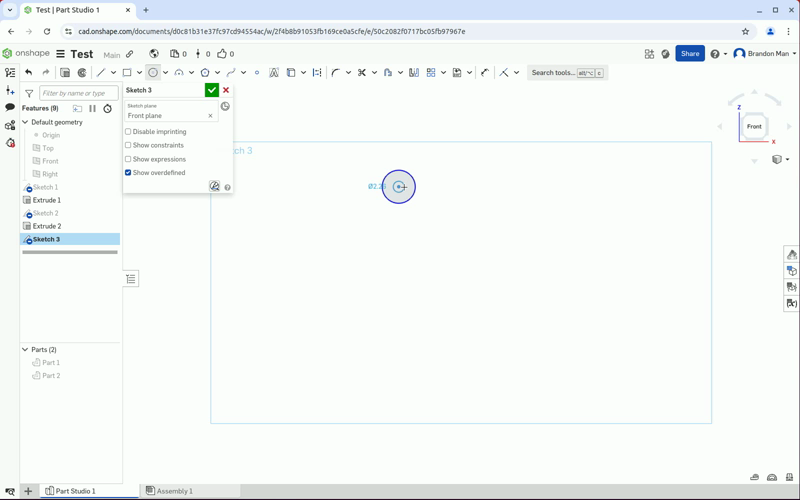
click(404, 186)
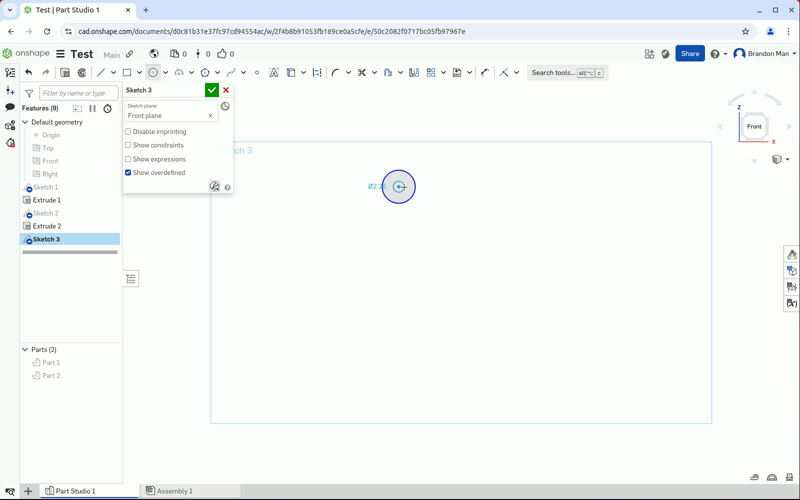
key(esc)
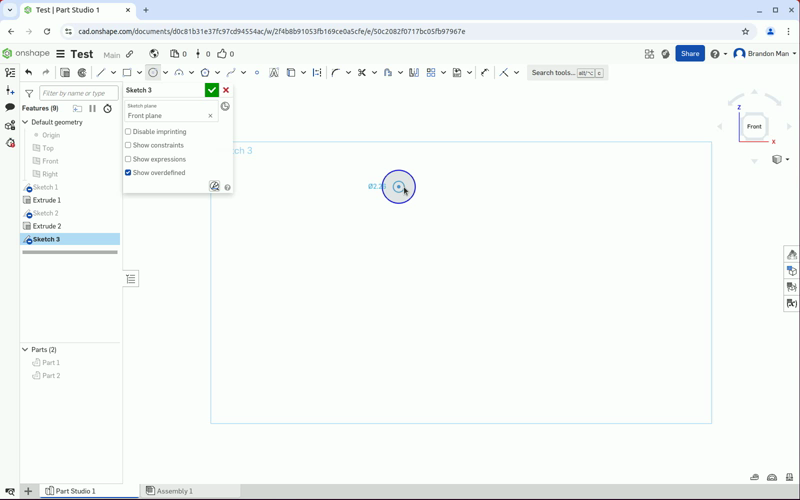
mouse_move(394, 171)
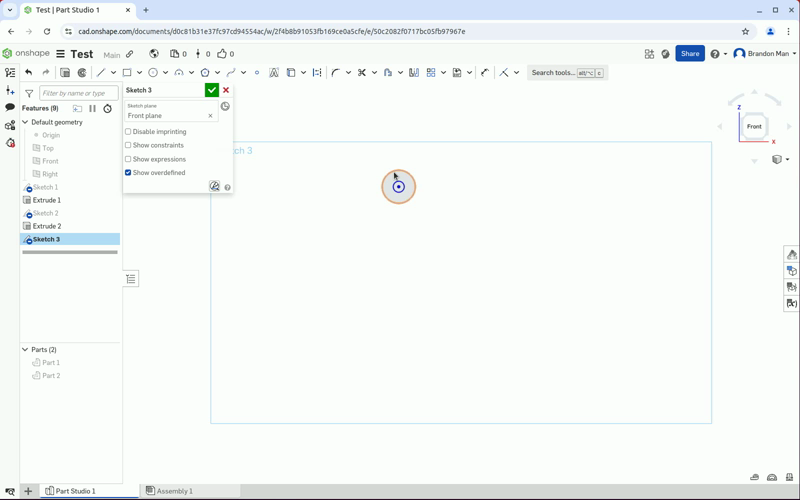
scroll(6)
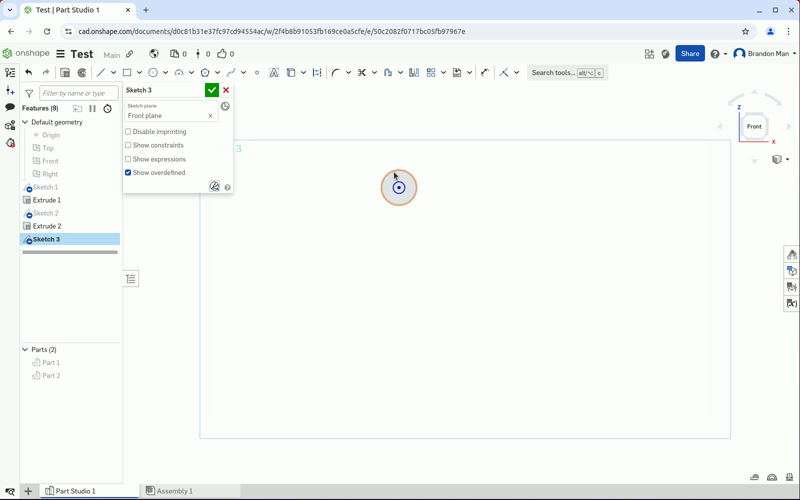
scroll(6)
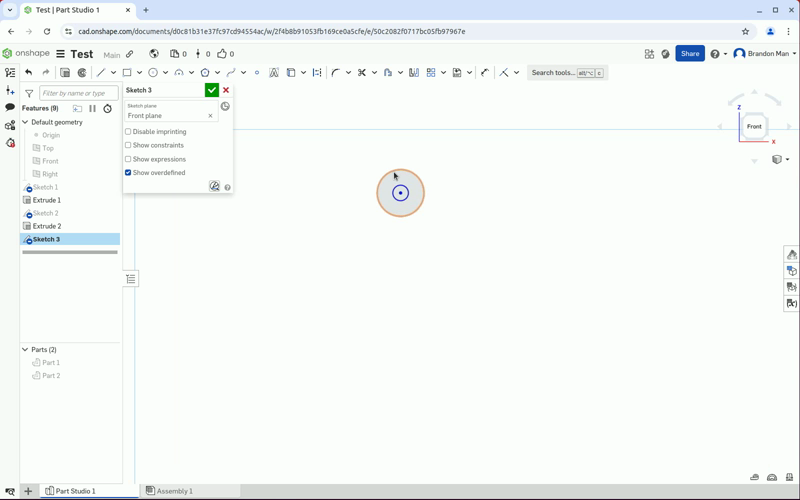
scroll(6)
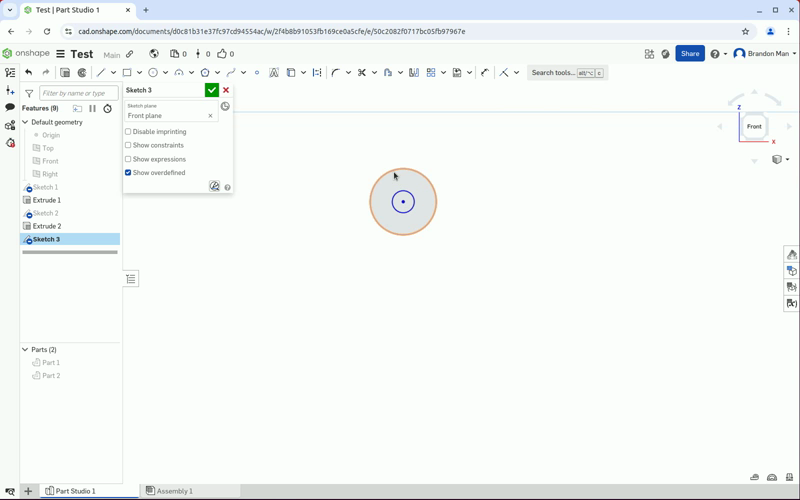
scroll(6)
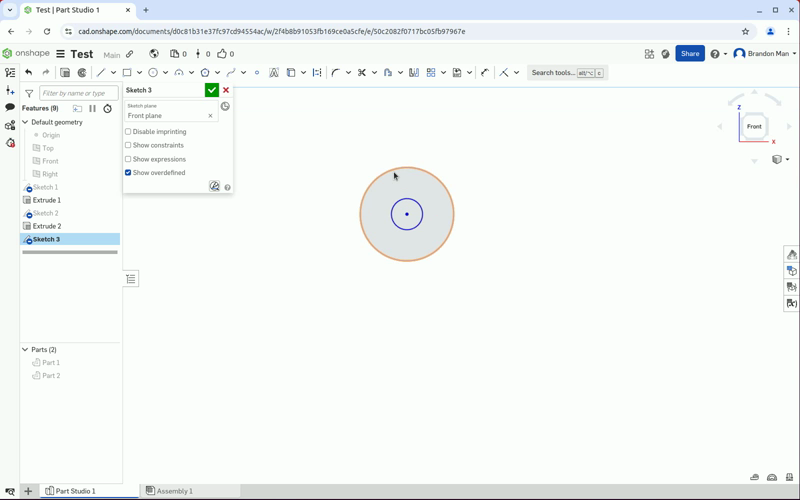
scroll(6)
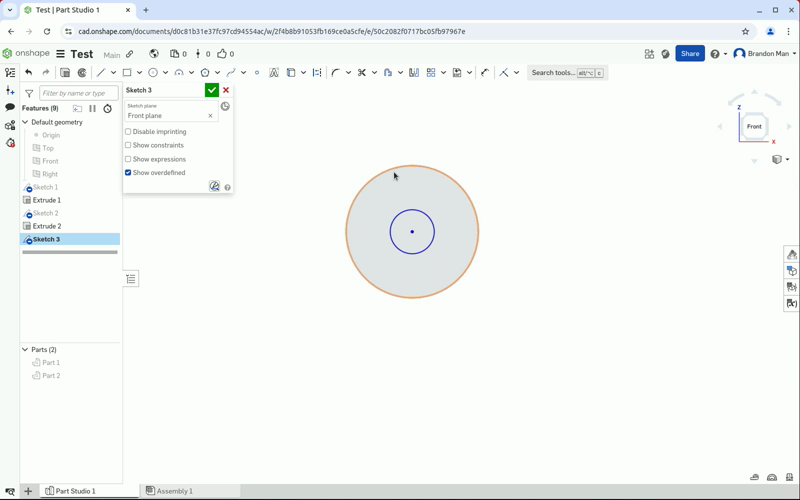
scroll(6)
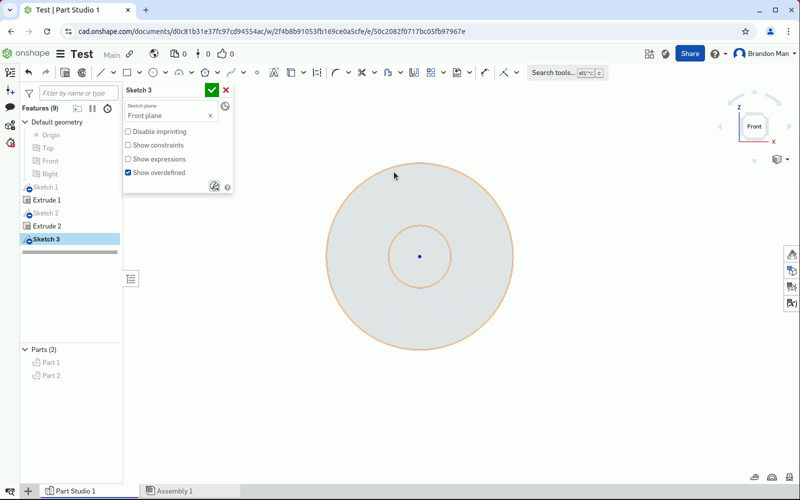
scroll(6)
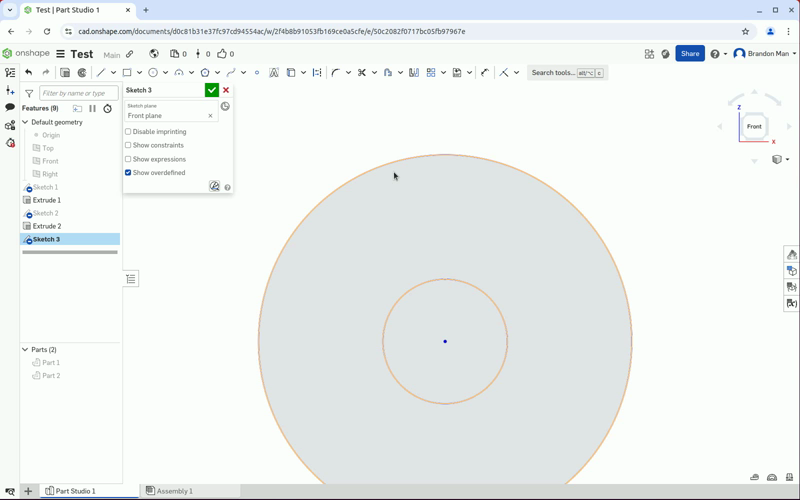
click(394, 171)
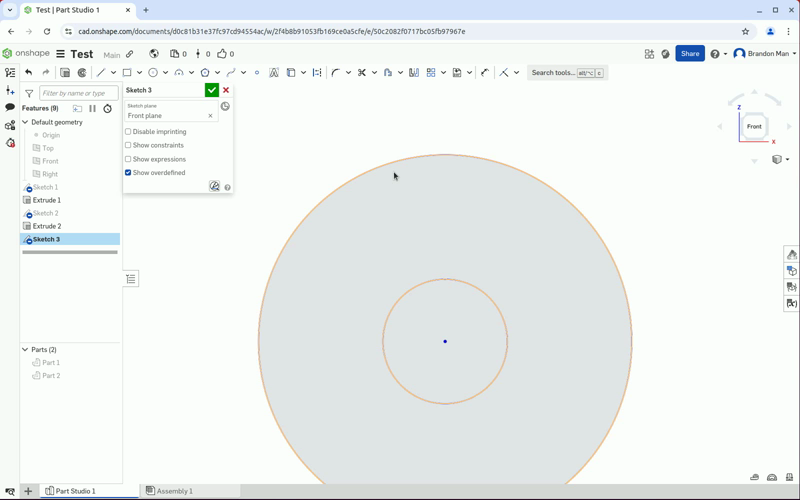
scroll(-6)
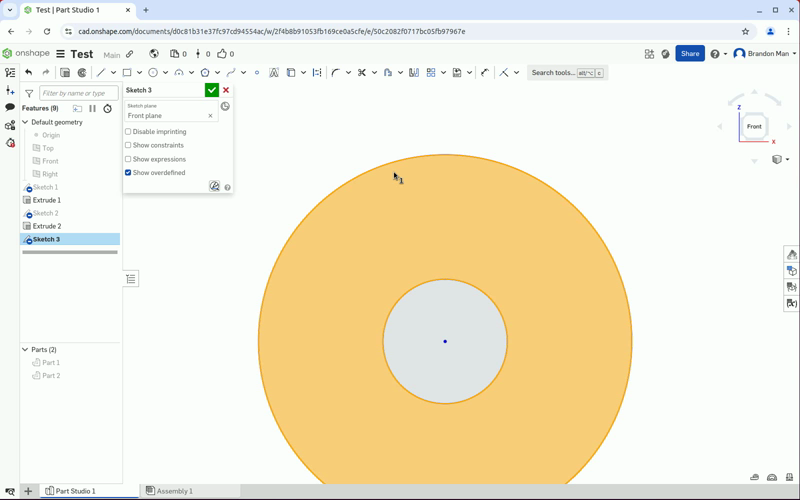
scroll(-6)
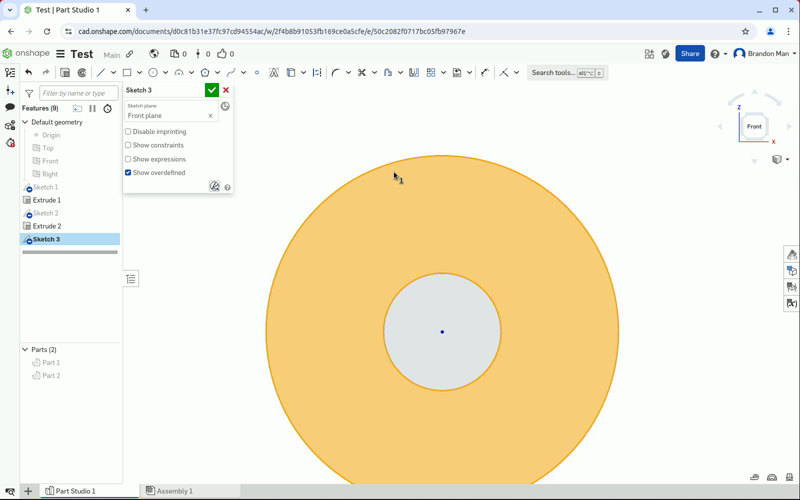
scroll(-6)
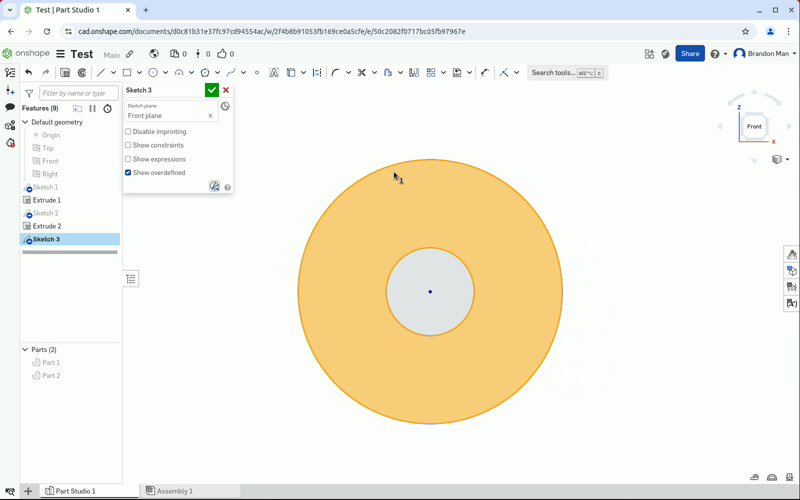
scroll(-6)
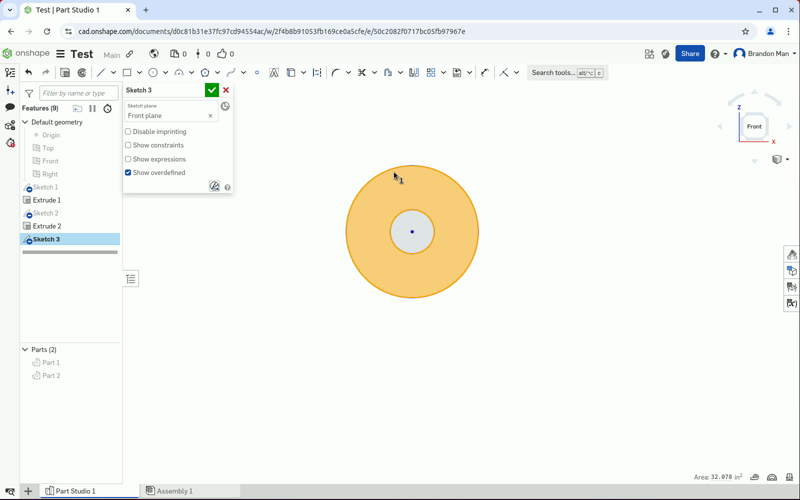
scroll(-6)
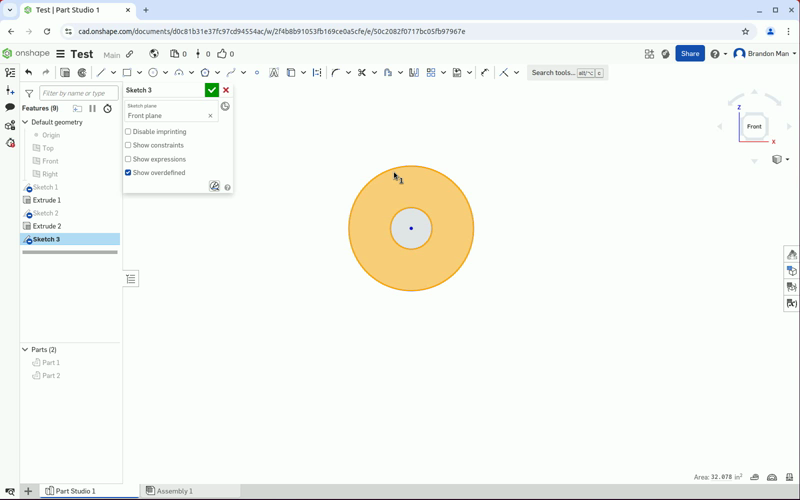
scroll(-6)
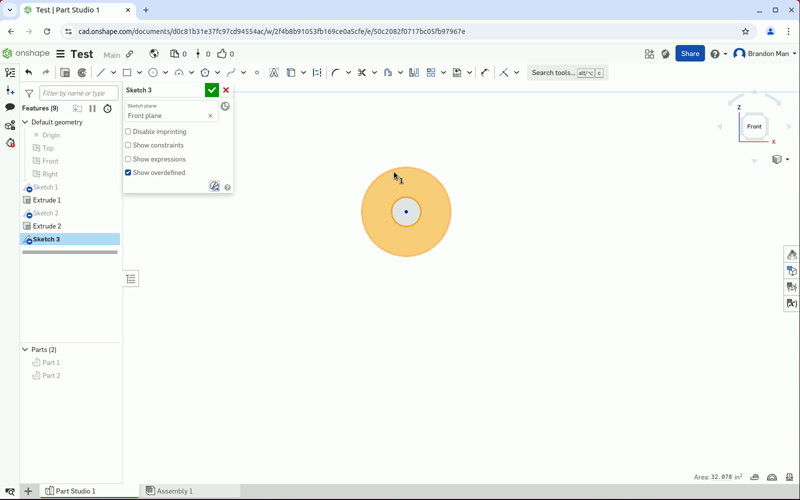
scroll(-6)
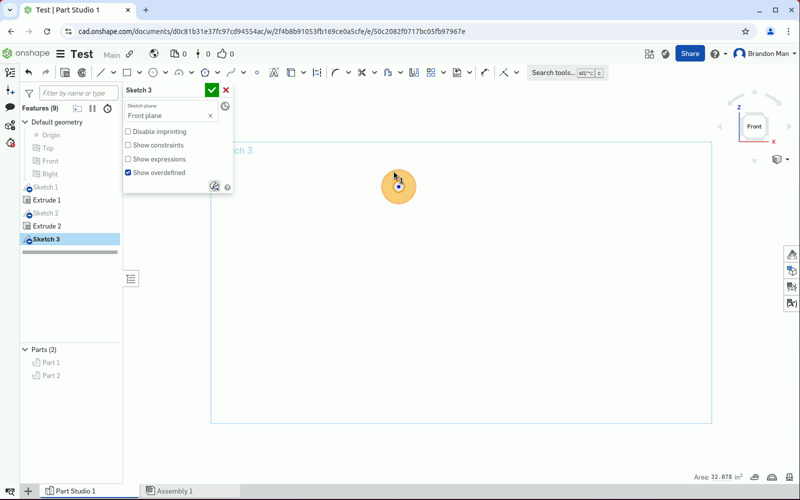
mouse_move(73, 352)
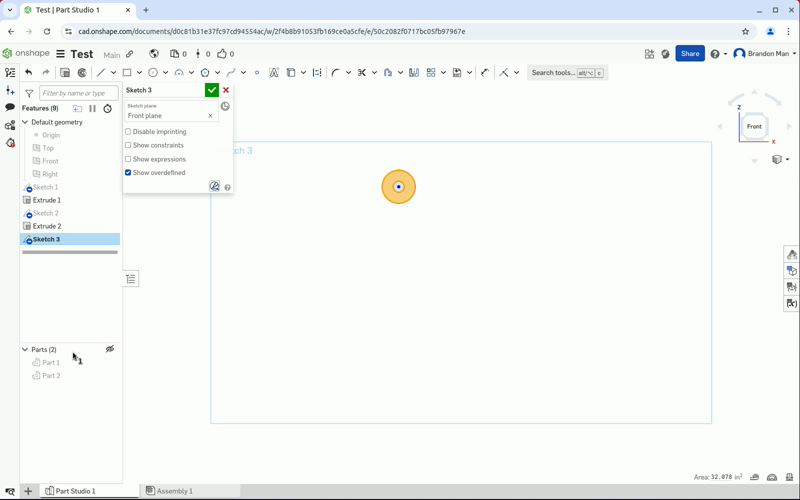
key(shift+y)
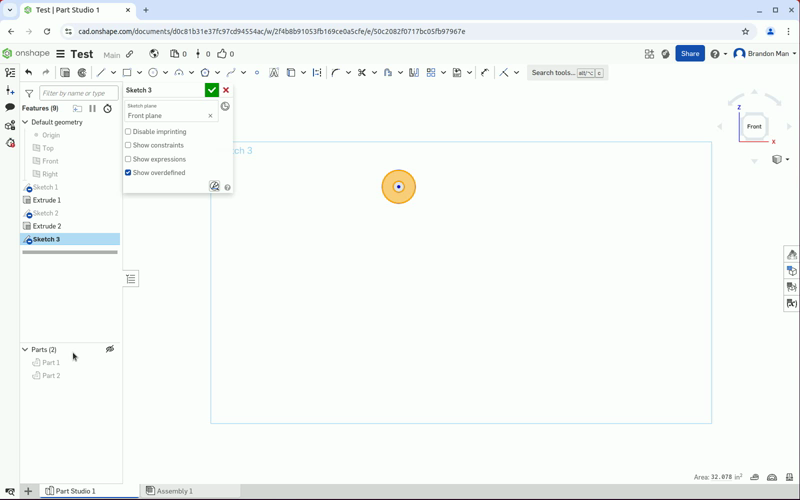
key(shift+e)
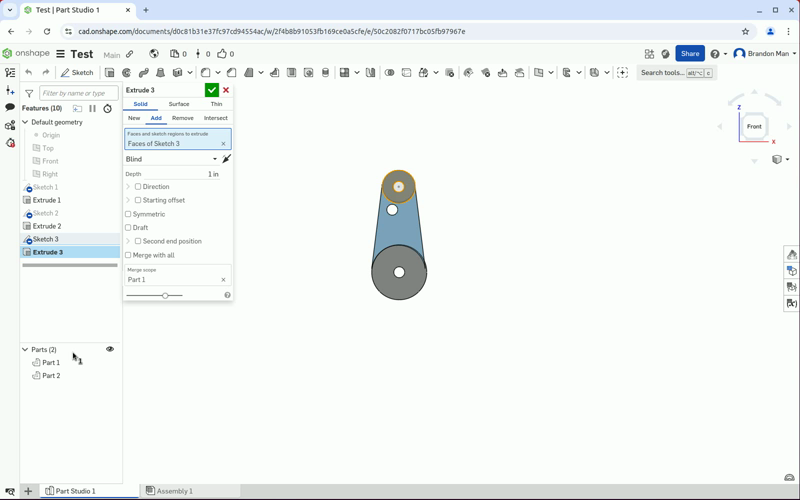
mouse_move(143, 106)
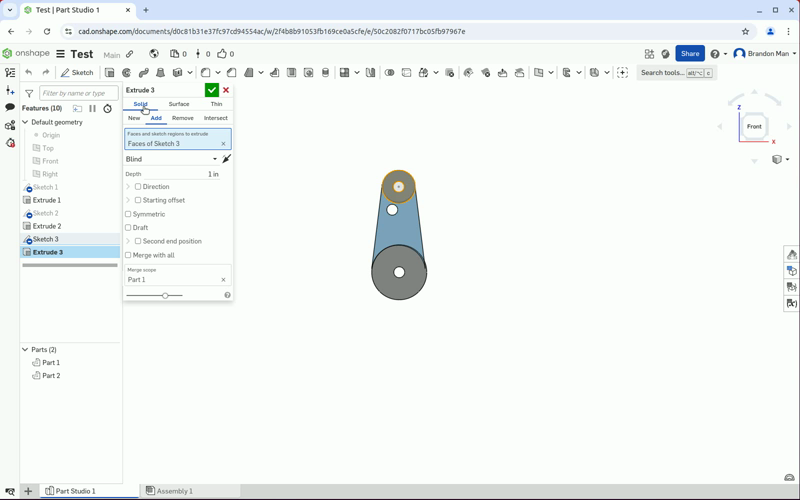
click(143, 106)
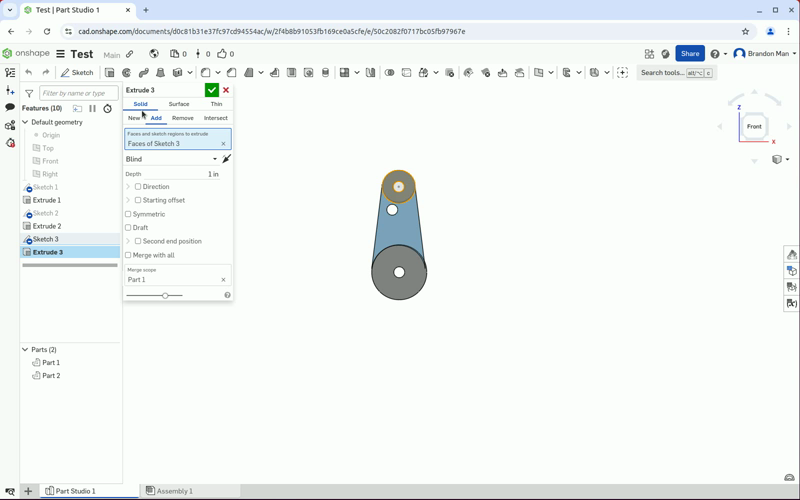
mouse_move(137, 120)
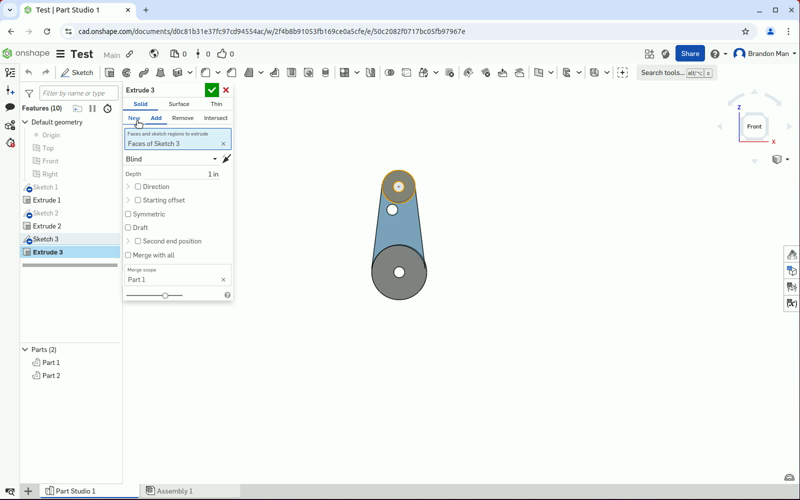
click(137, 120)
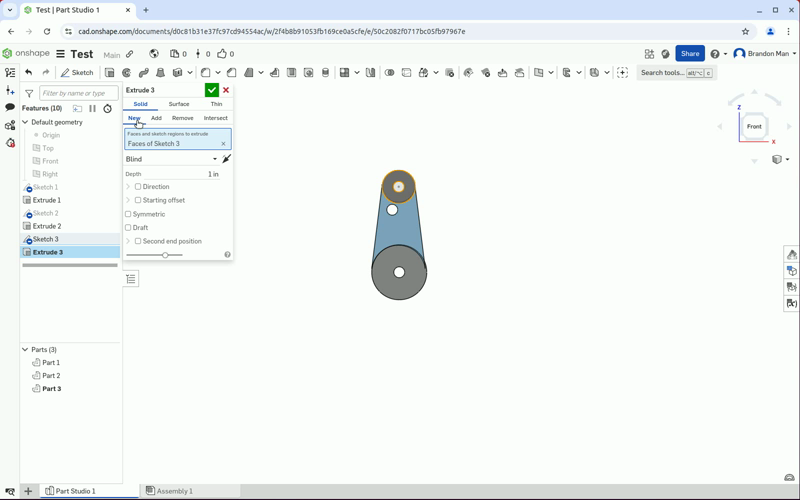
key(tab, 4)
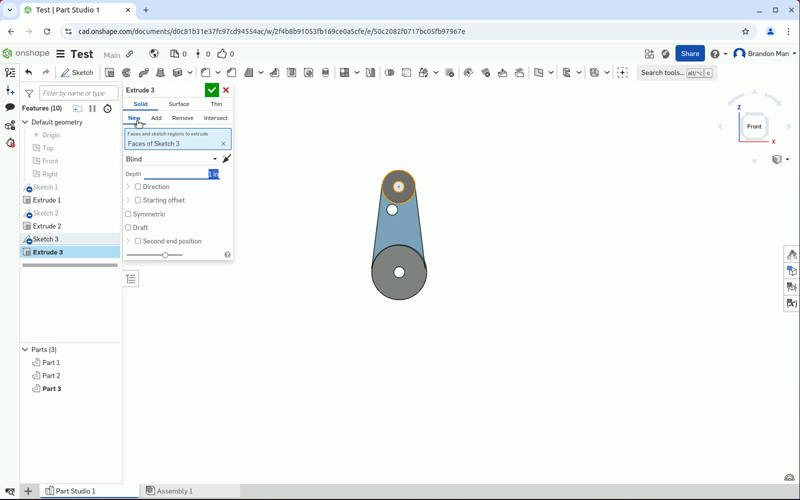
text(0.963)
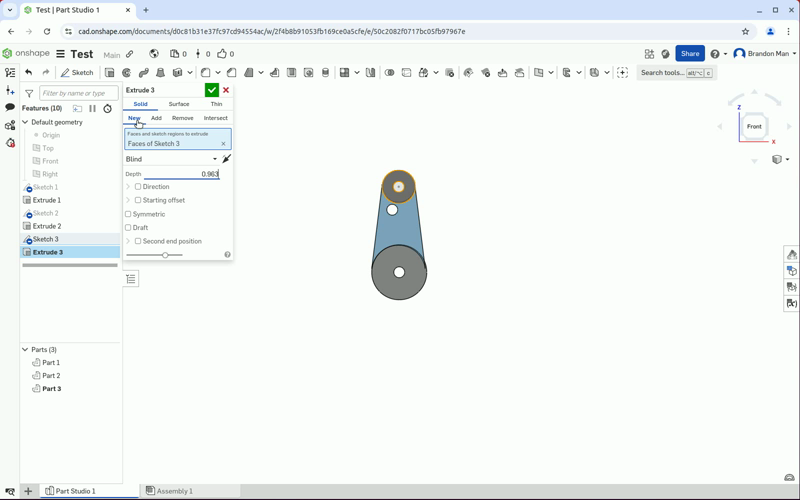
key(enter)
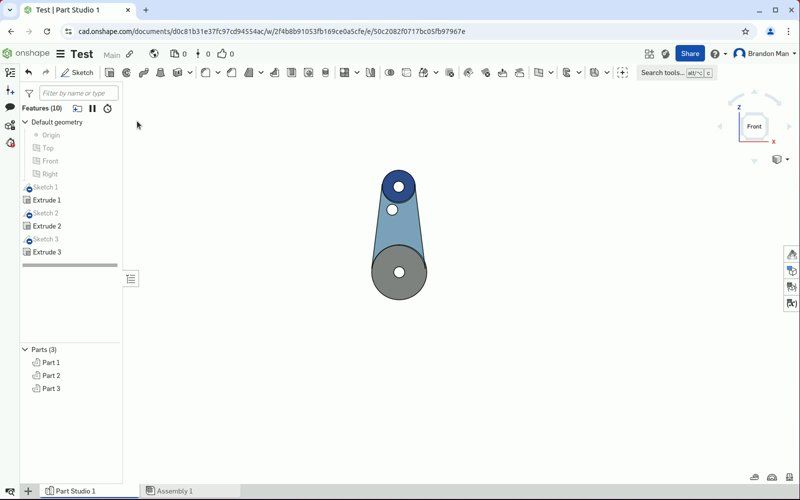
key(shift+h)
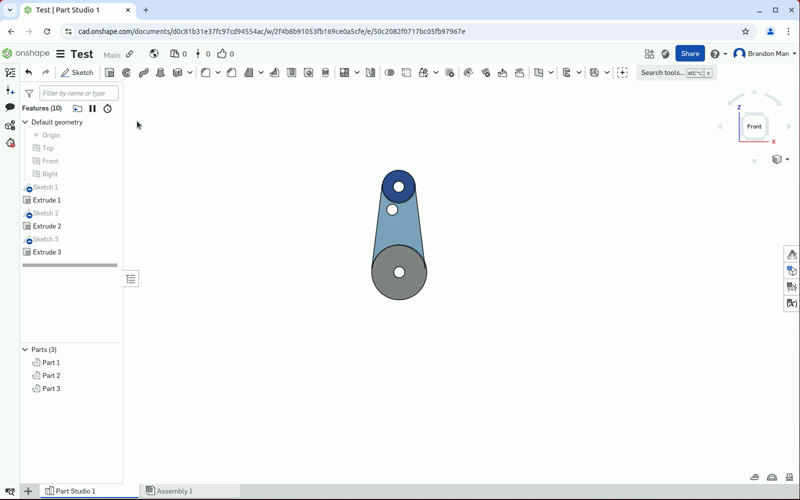
key(shift+h)
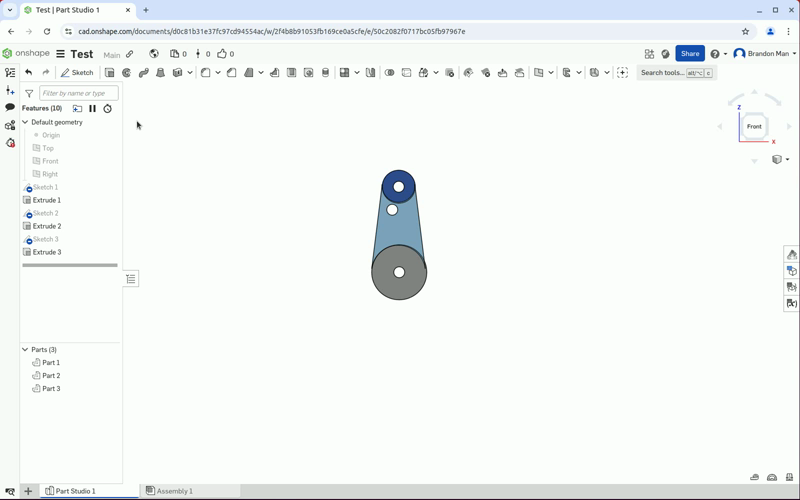
mouse_move(73, 189)
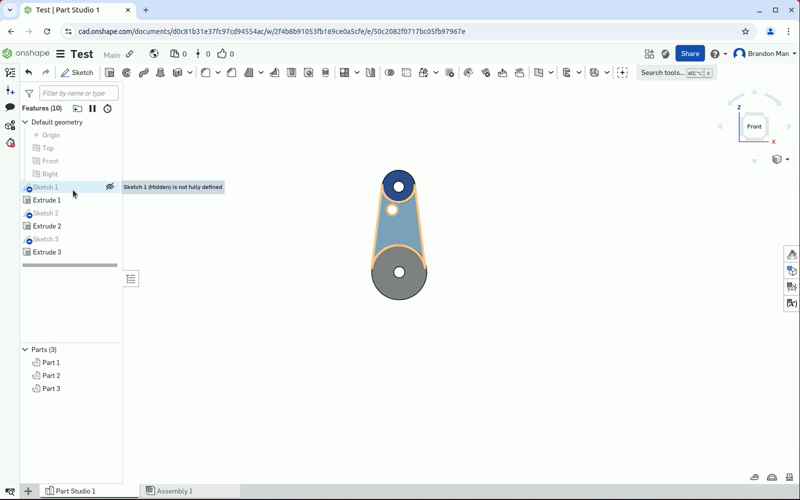
click(73, 189)
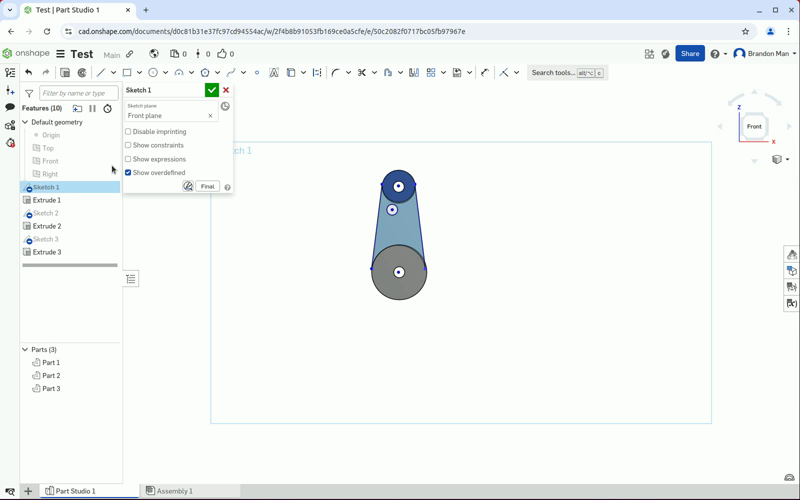
mouse_move(229, 92)
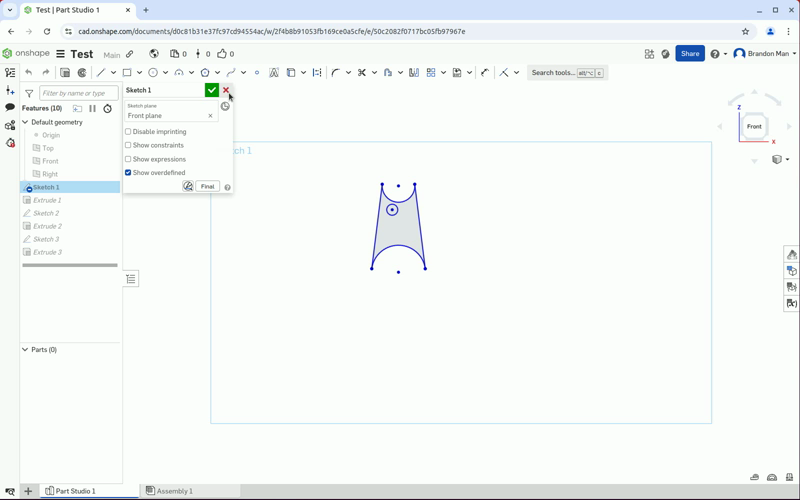
click(229, 92)
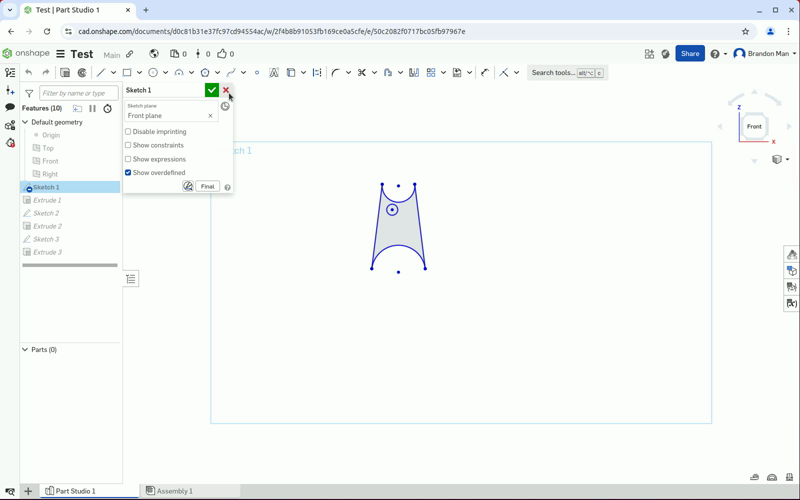
key(shift+s)
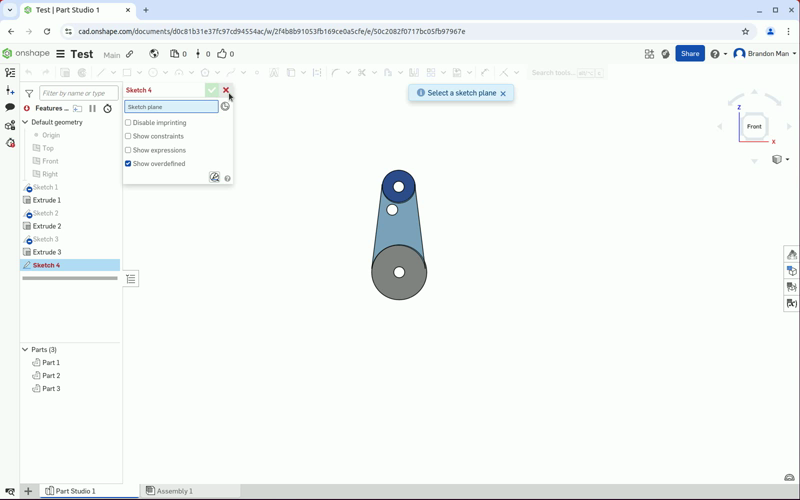
mouse_move(73, 163)
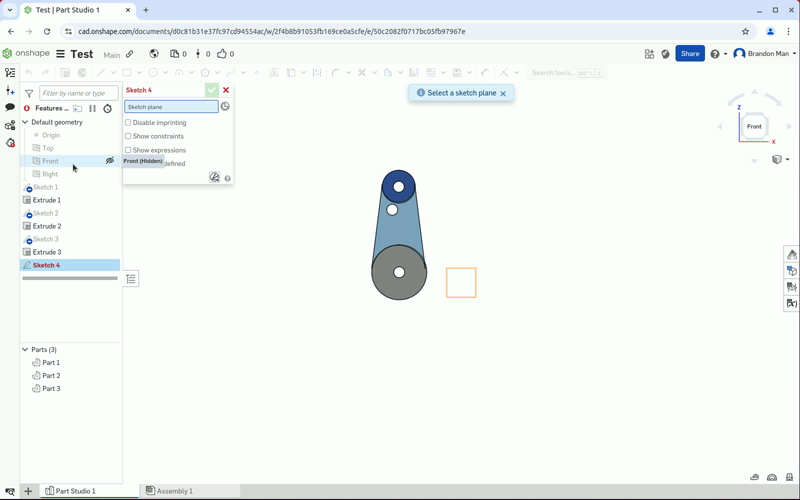
click(73, 163)
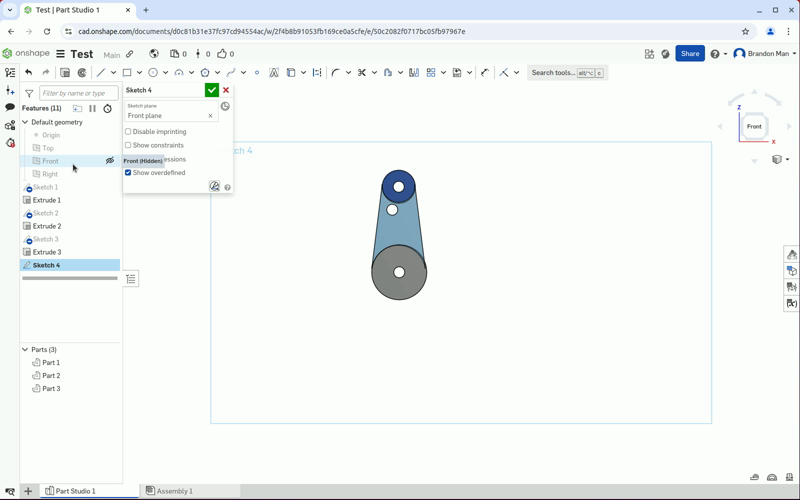
mouse_move(73, 352)
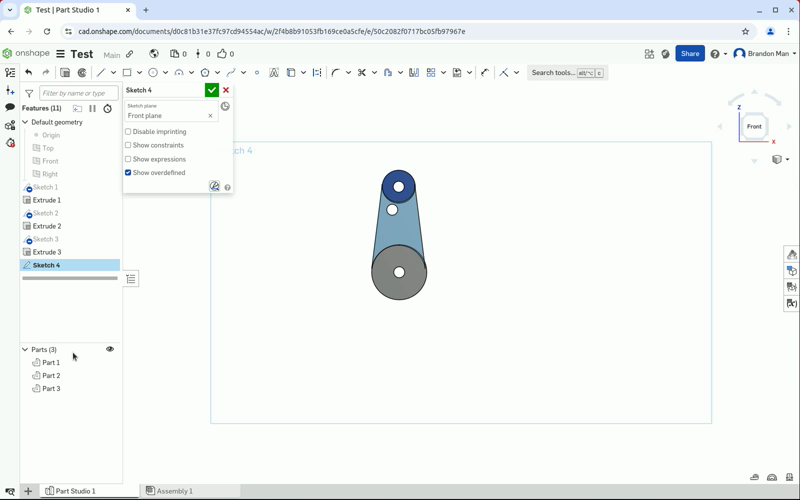
key(y)
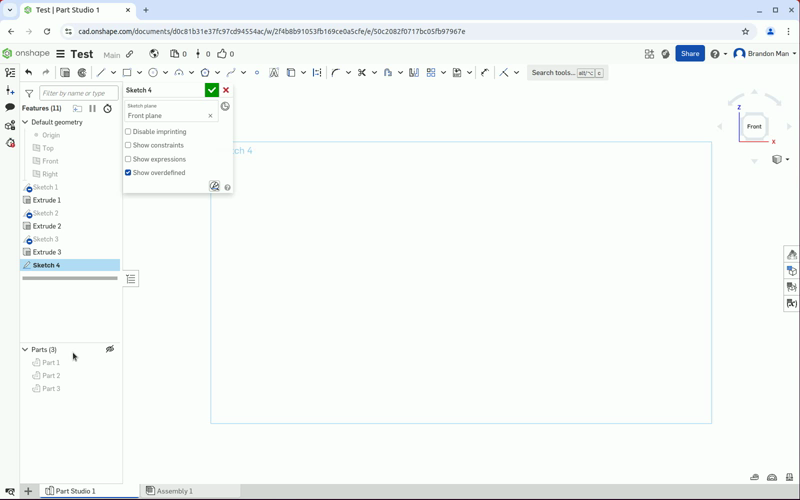
key(l)
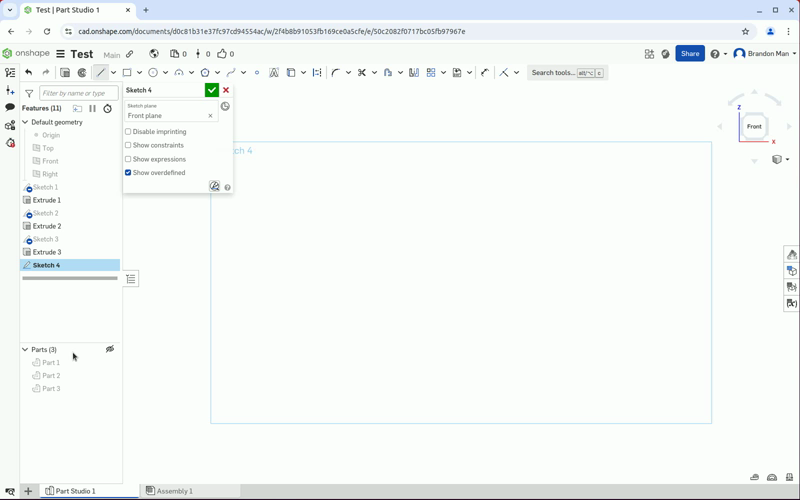
key_down(shift)
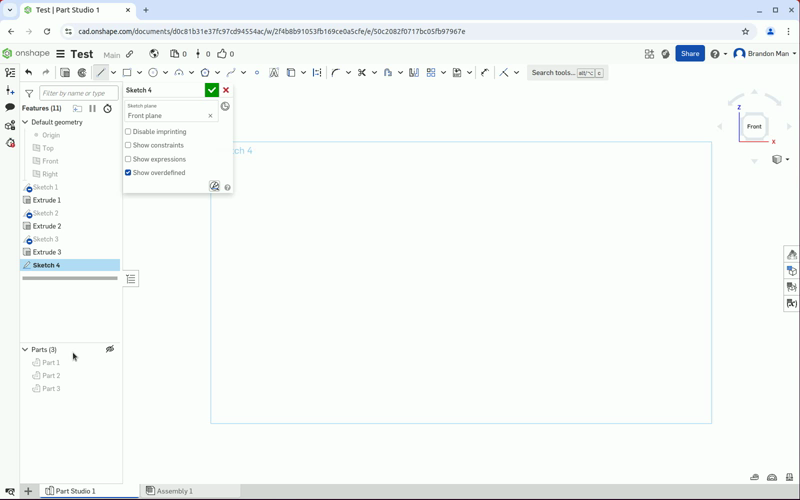
mouse_move(371, 275)
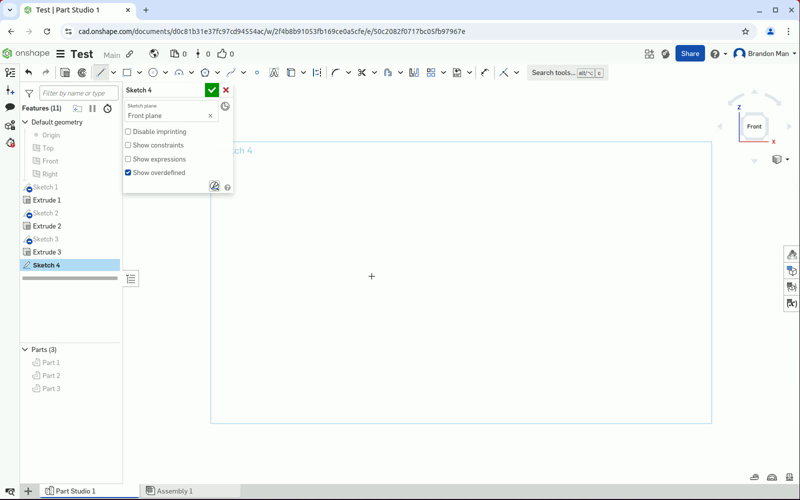
click(371, 275)
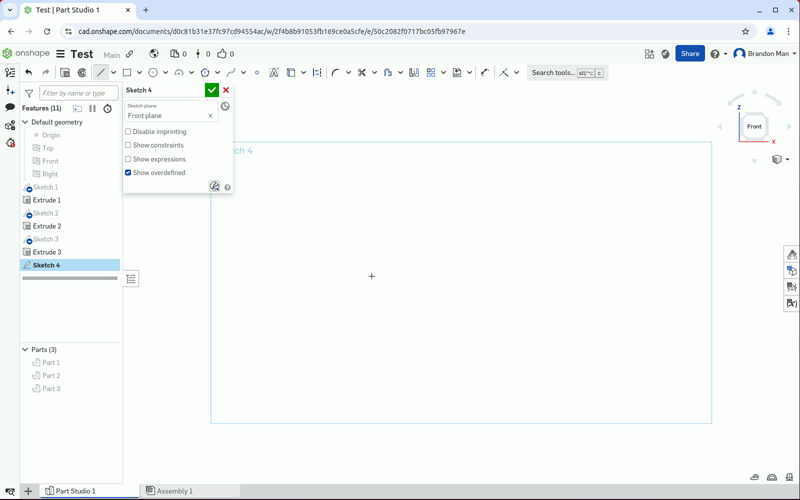
key_up(shift)
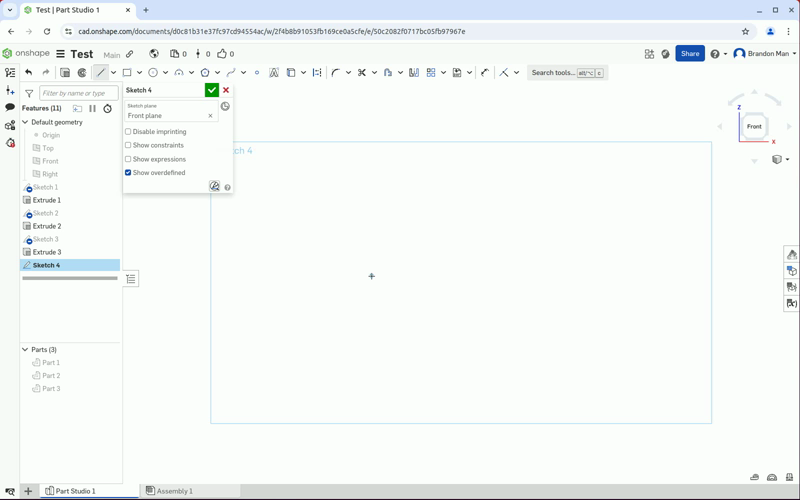
key_down(shift)
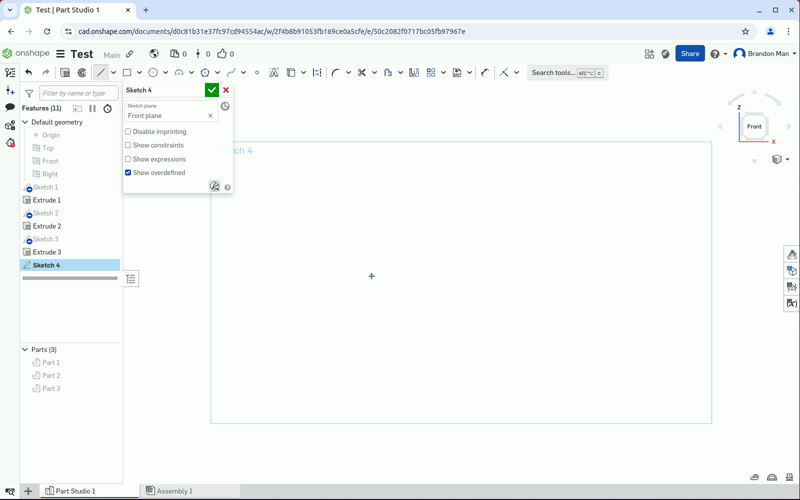
mouse_move(381, 381)
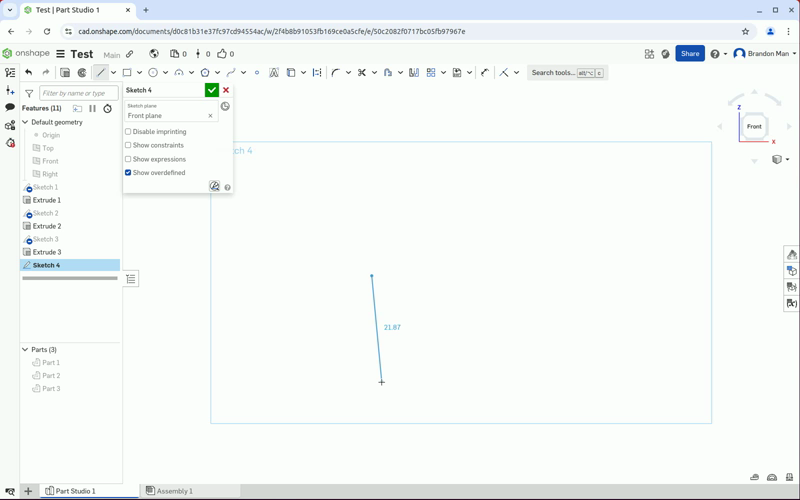
click(381, 381)
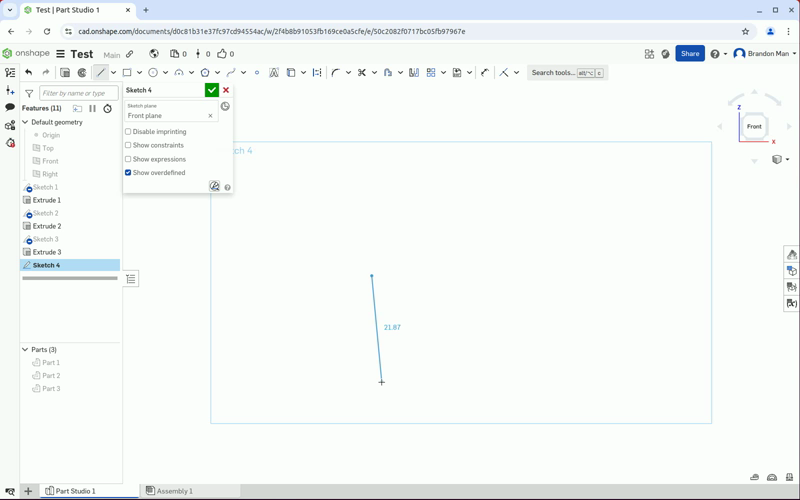
key_up(shift)
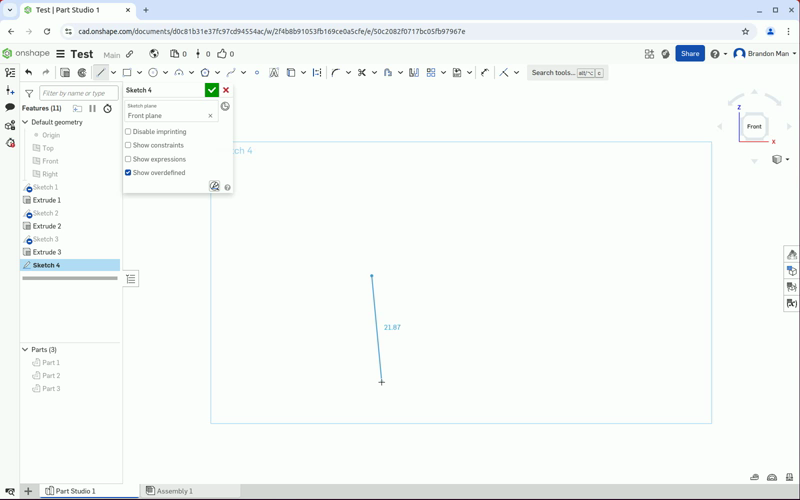
key(esc)
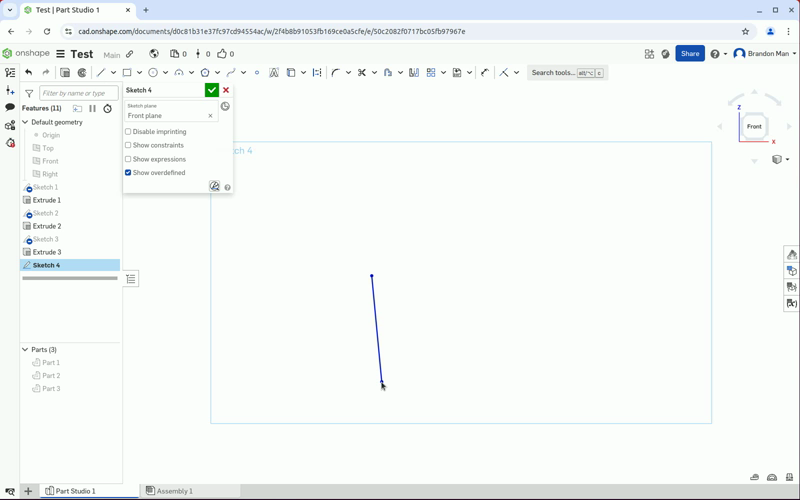
key(a)
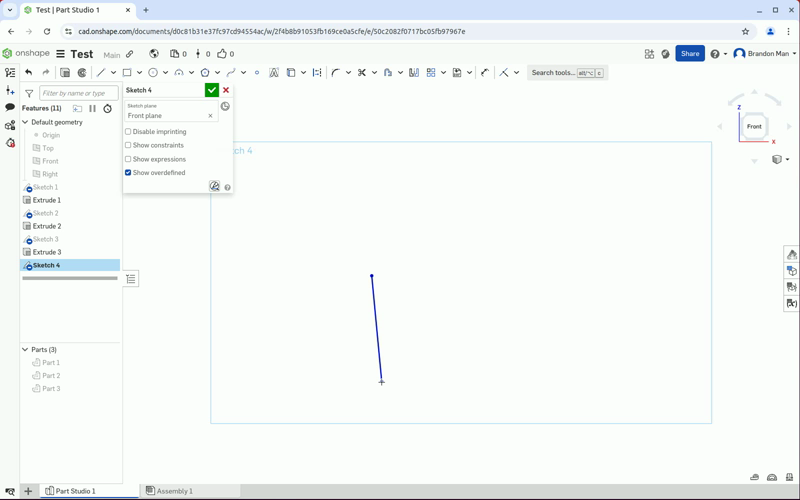
mouse_move(381, 381)
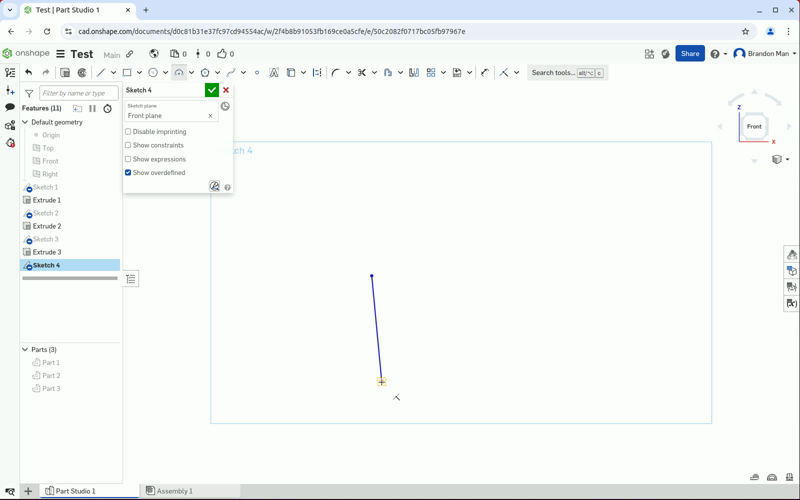
click(381, 381)
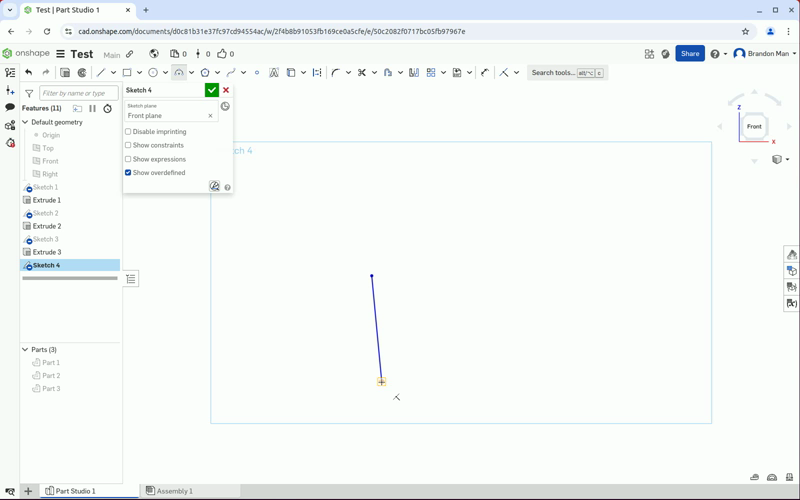
key_down(shift)
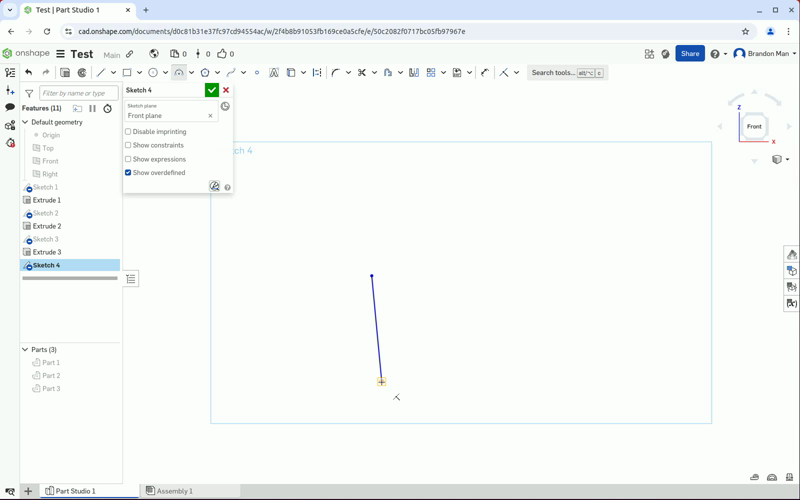
mouse_move(399, 395)
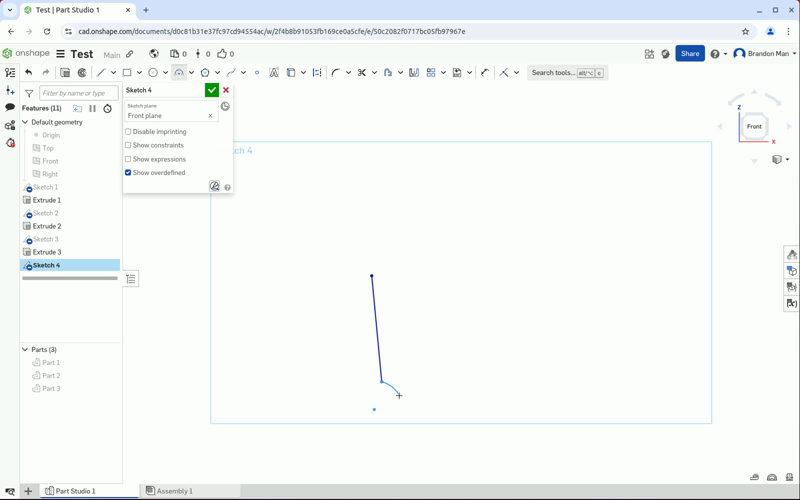
click(399, 395)
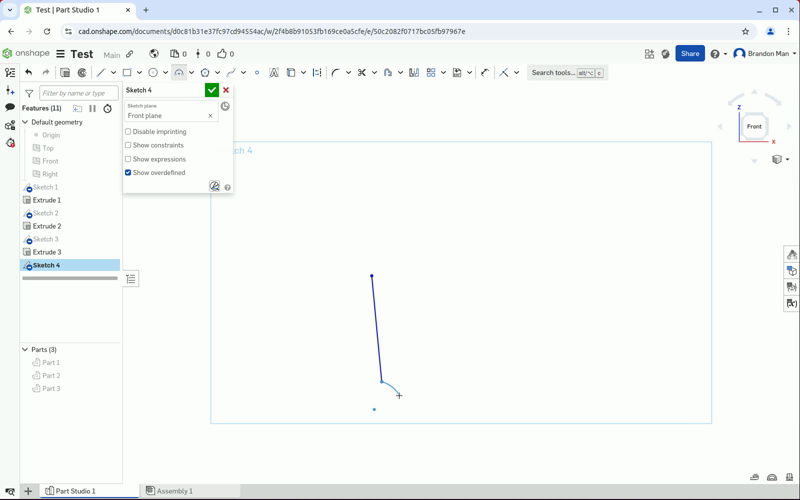
mouse_move(408, 366)
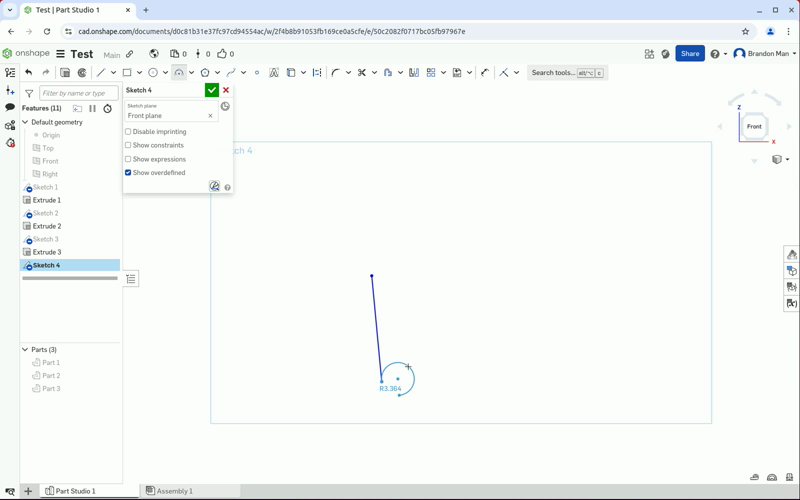
click(408, 366)
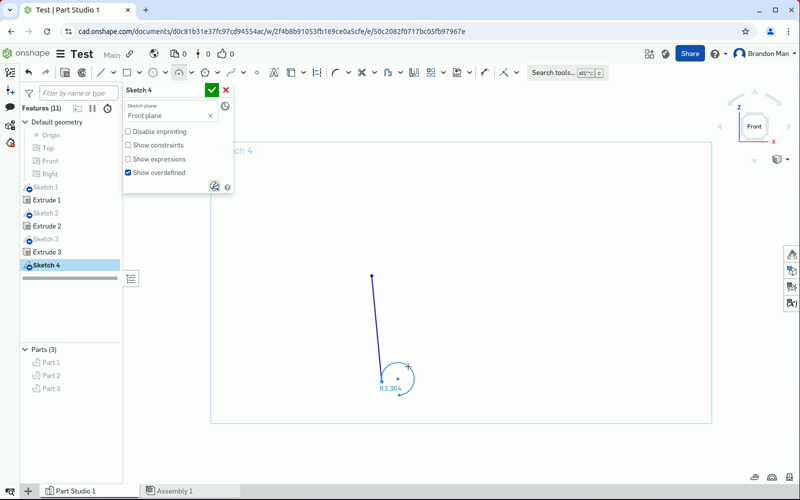
key_up(shift)
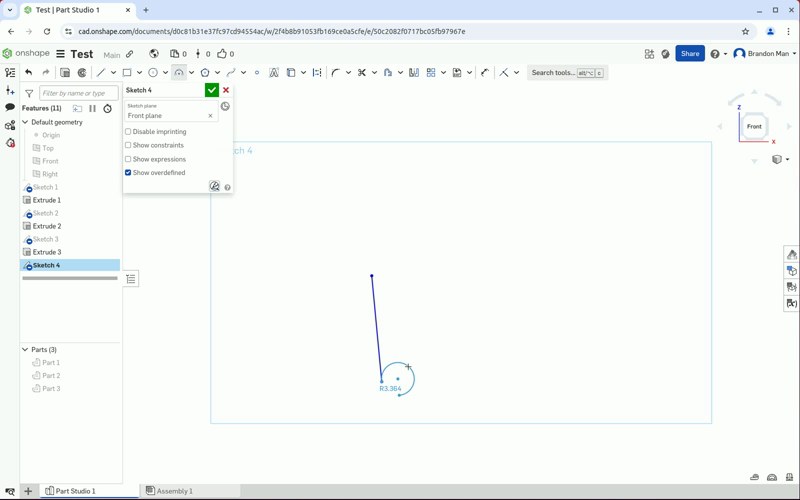
key(esc)
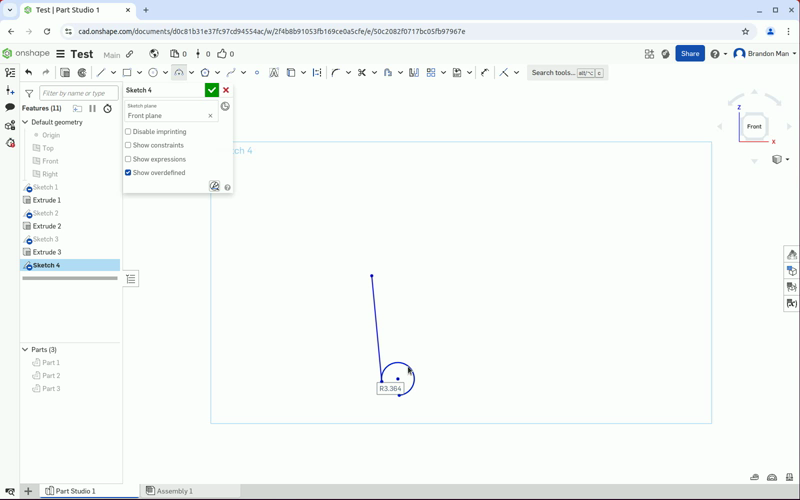
key(l)
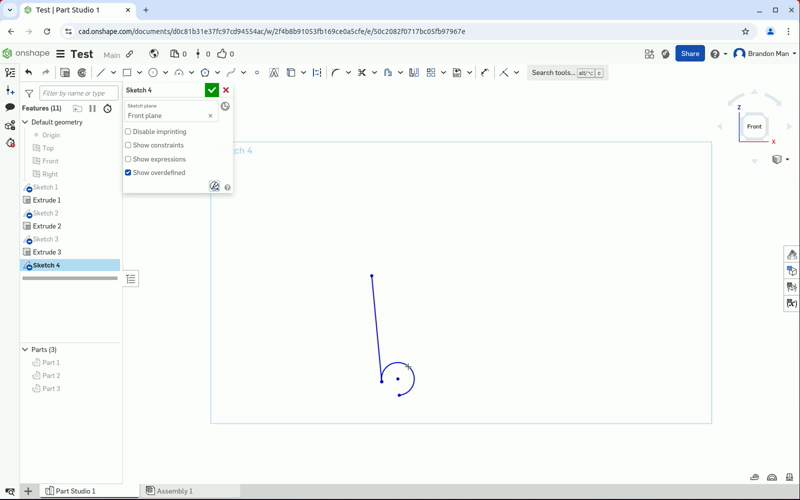
mouse_move(399, 395)
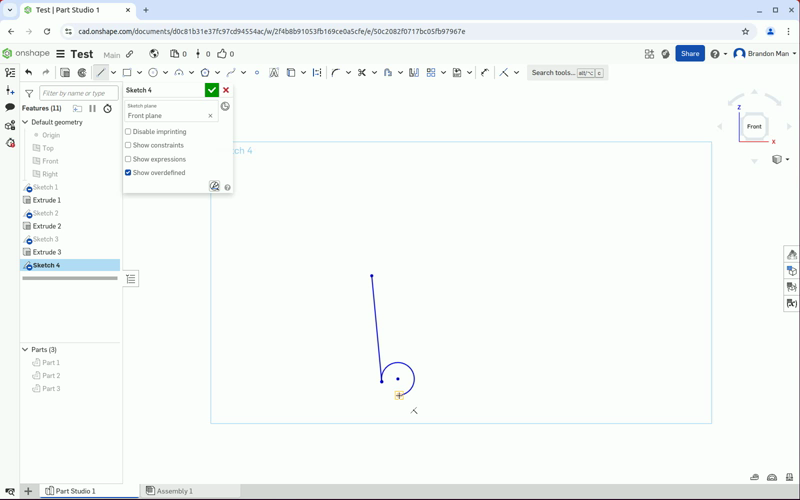
click(399, 395)
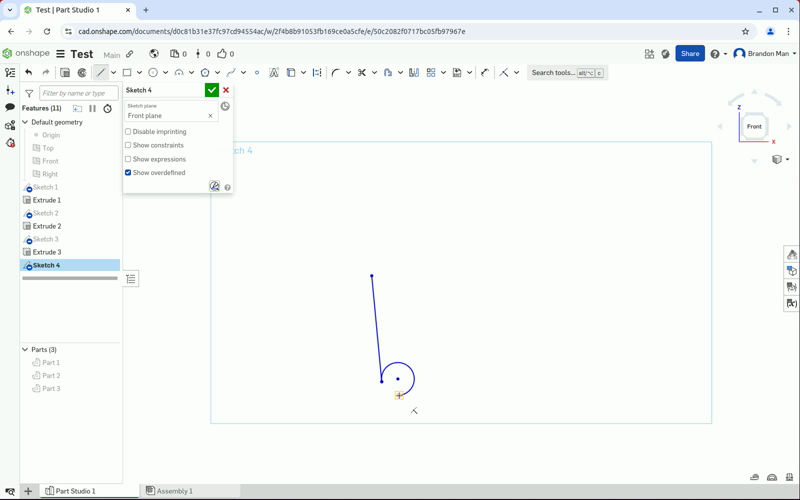
key_down(shift)
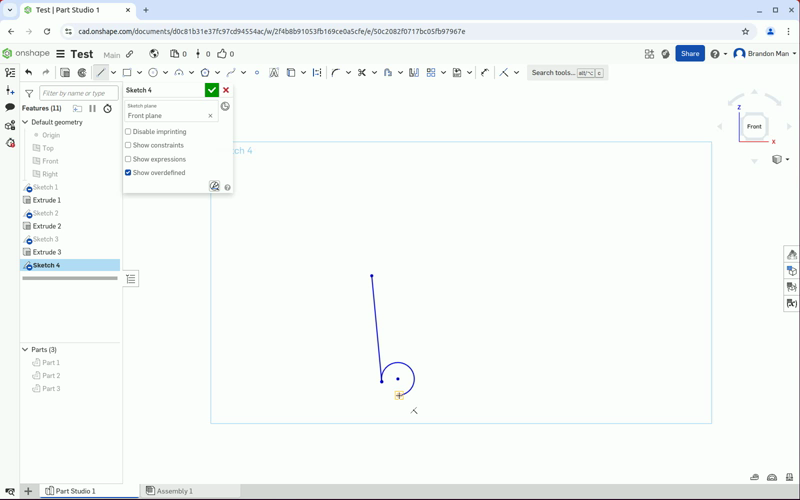
mouse_move(473, 392)
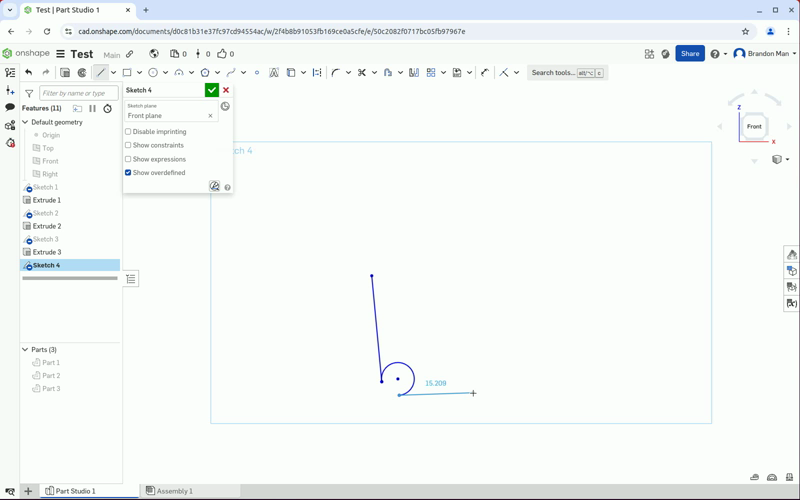
click(473, 392)
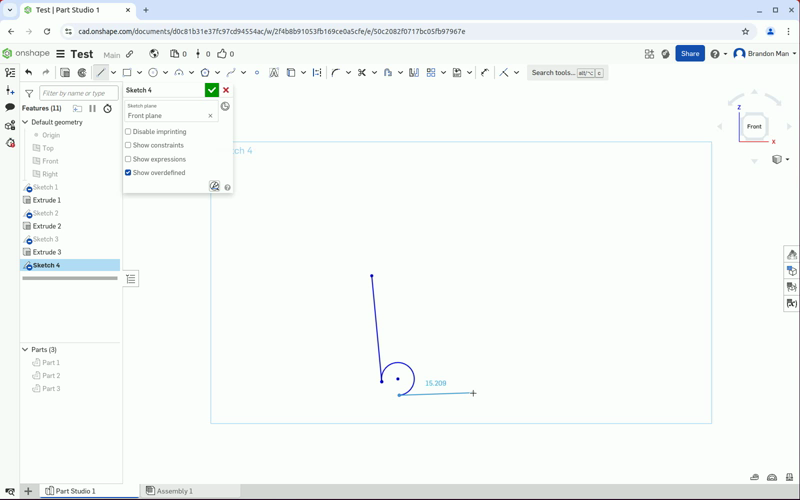
key_up(shift)
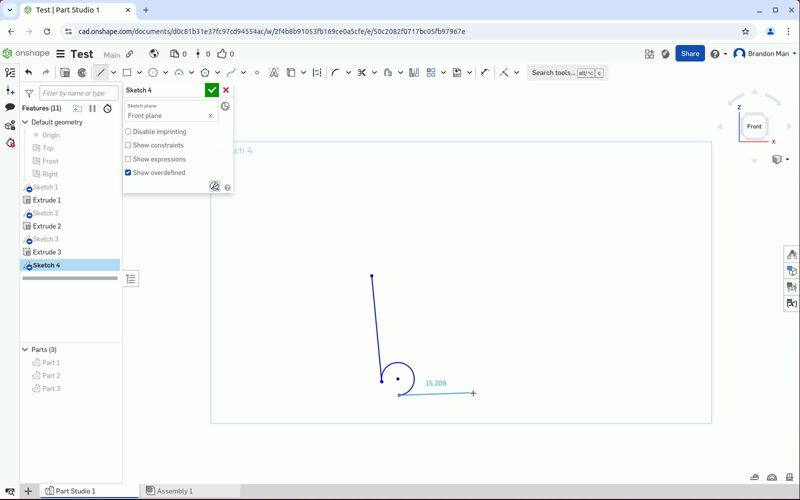
key(esc)
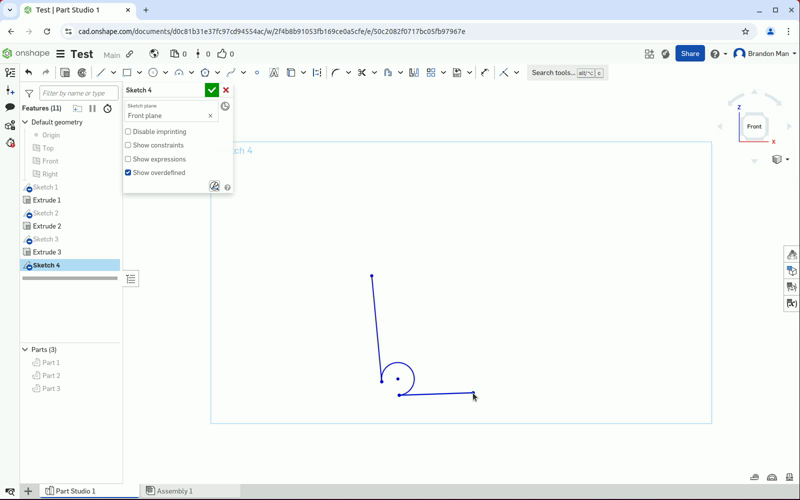
key(a)
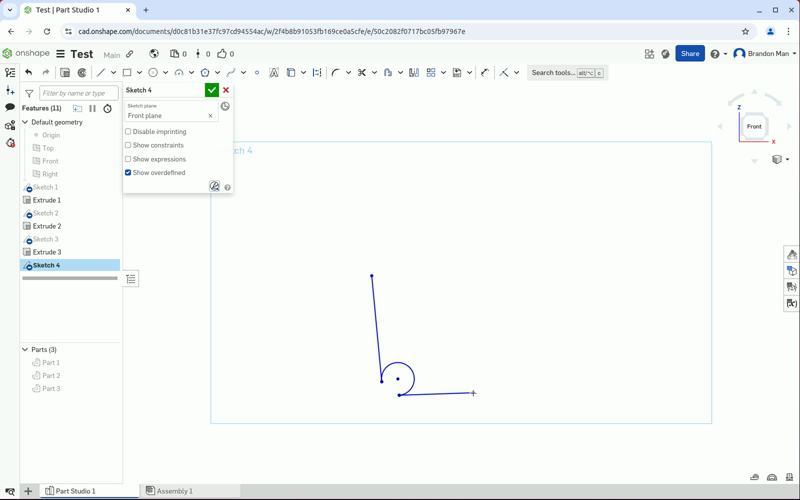
mouse_move(473, 392)
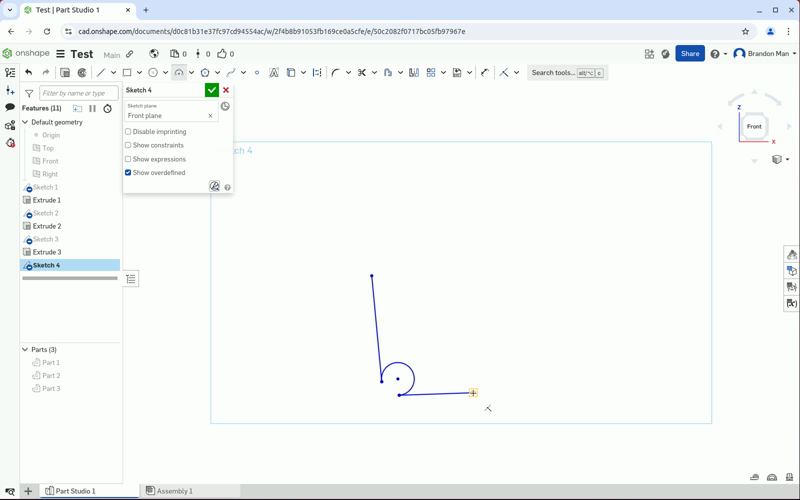
click(473, 392)
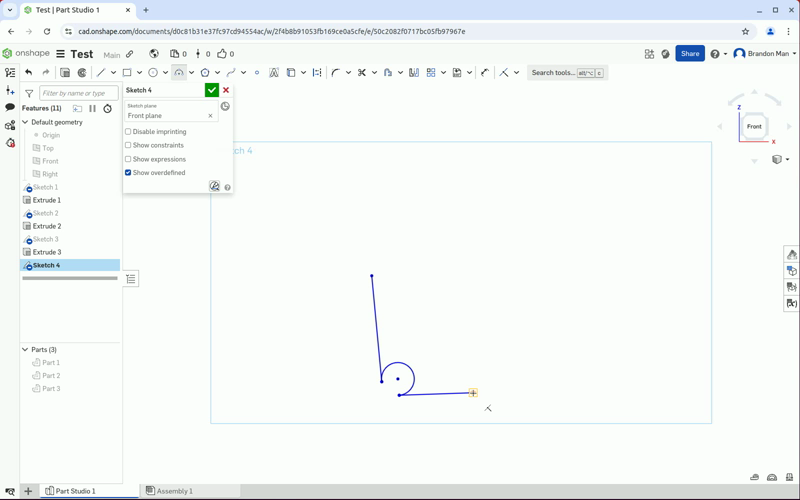
key_down(shift)
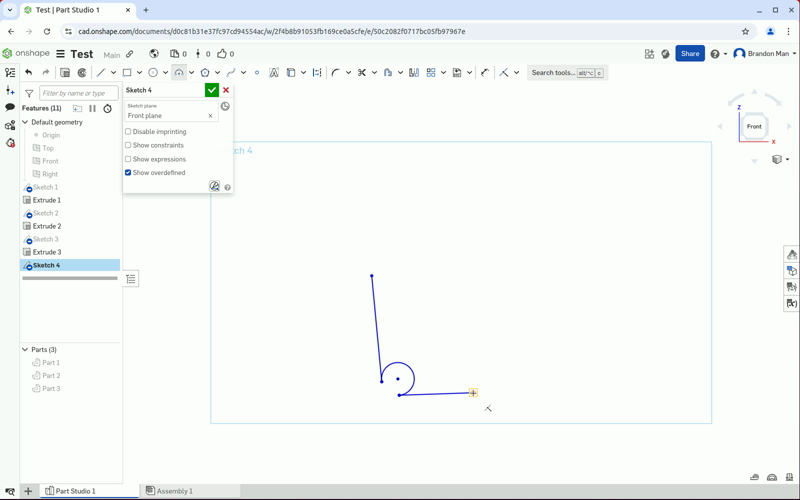
mouse_move(473, 366)
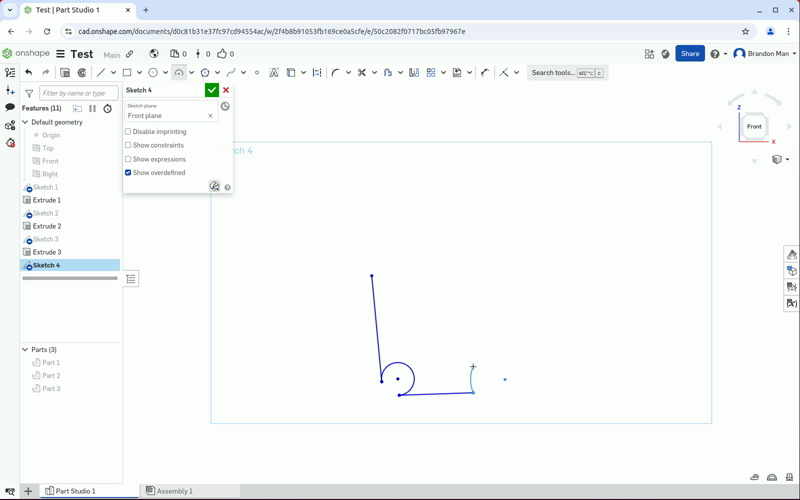
click(473, 366)
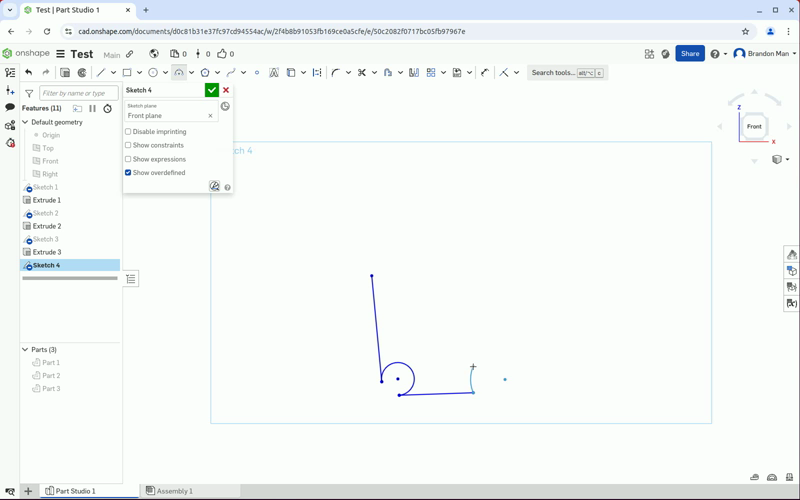
mouse_move(459, 379)
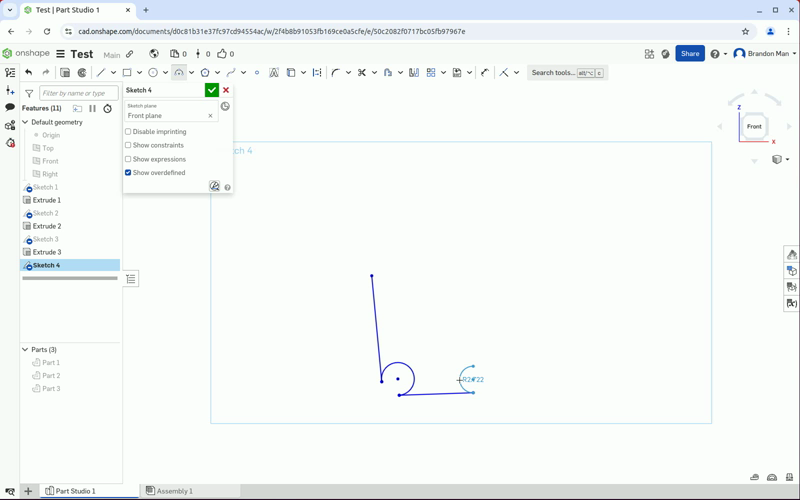
click(459, 379)
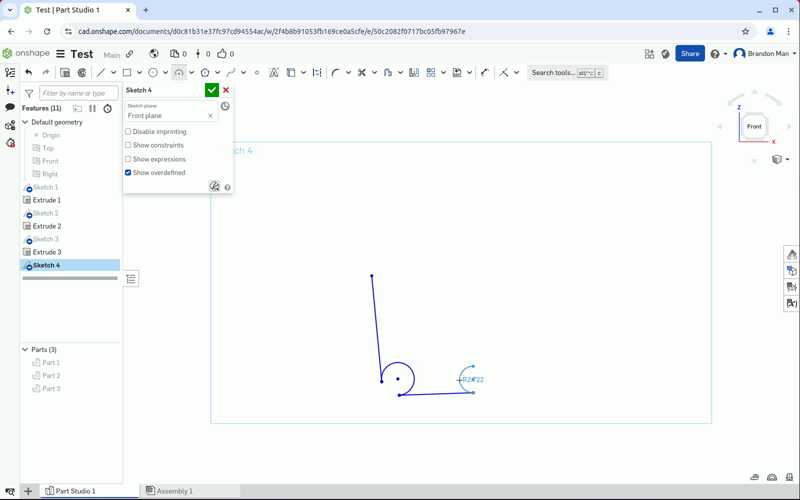
key_up(shift)
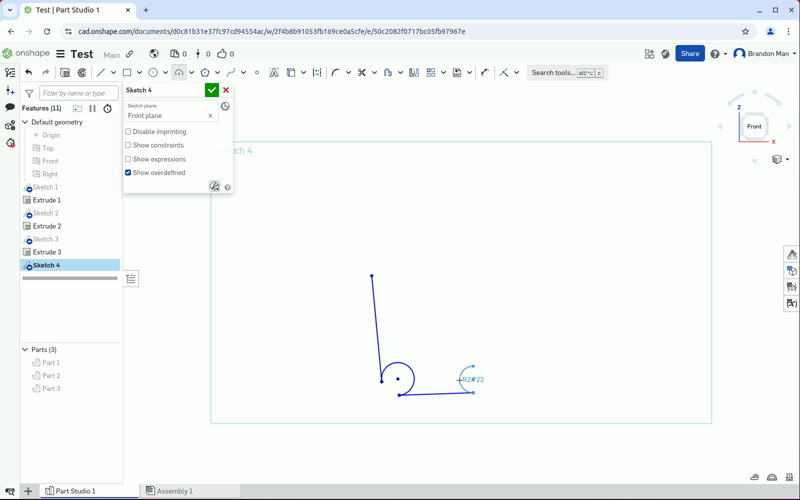
key(esc)
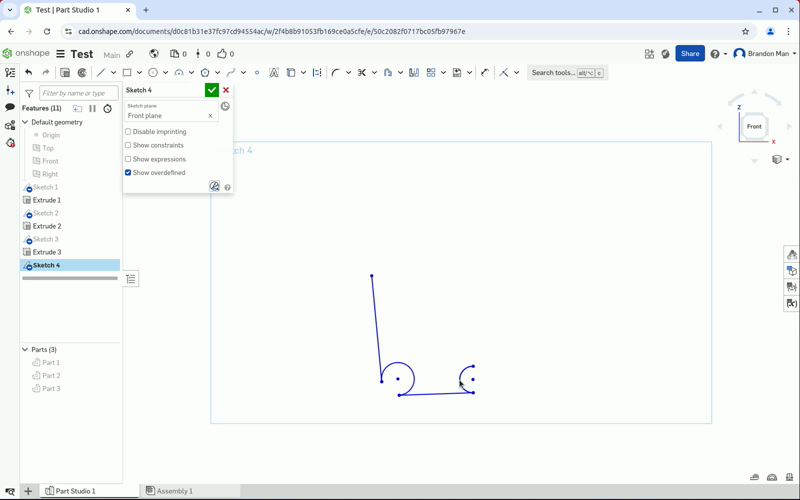
key(l)
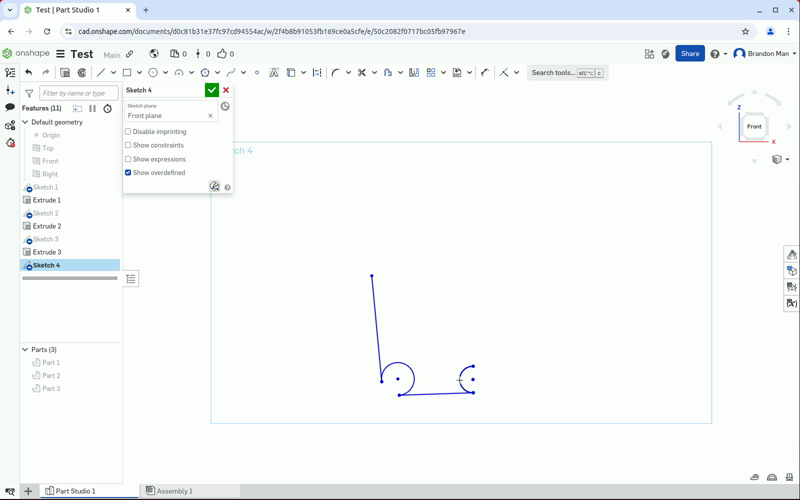
mouse_move(473, 366)
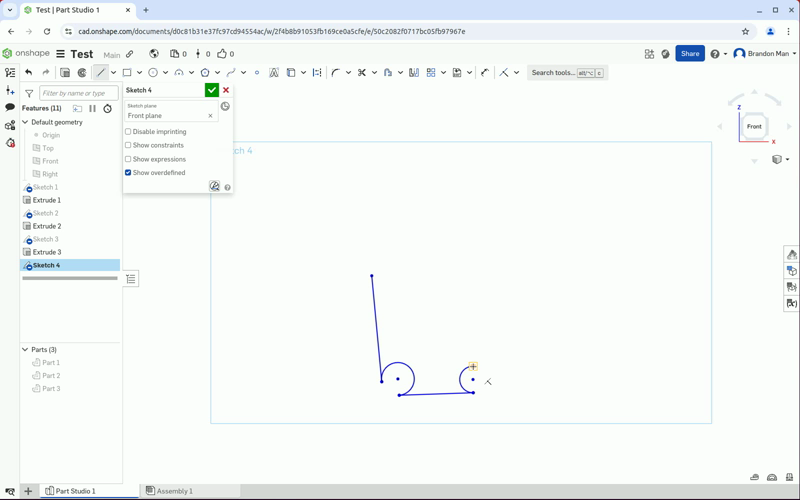
click(473, 366)
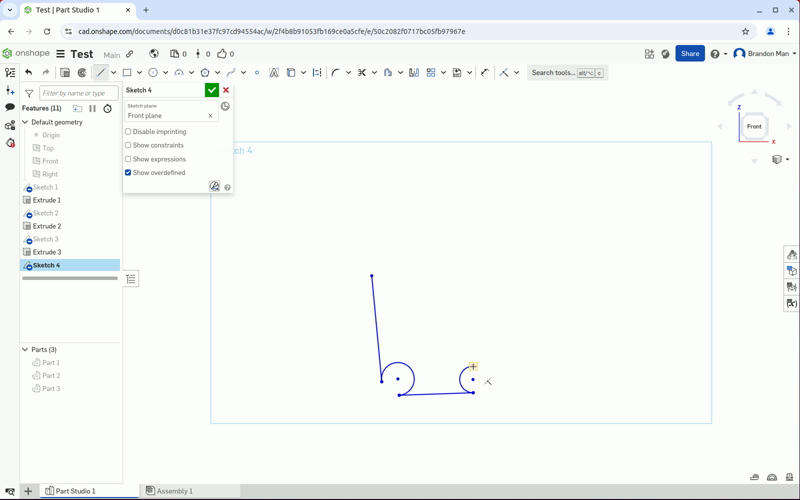
key_down(shift)
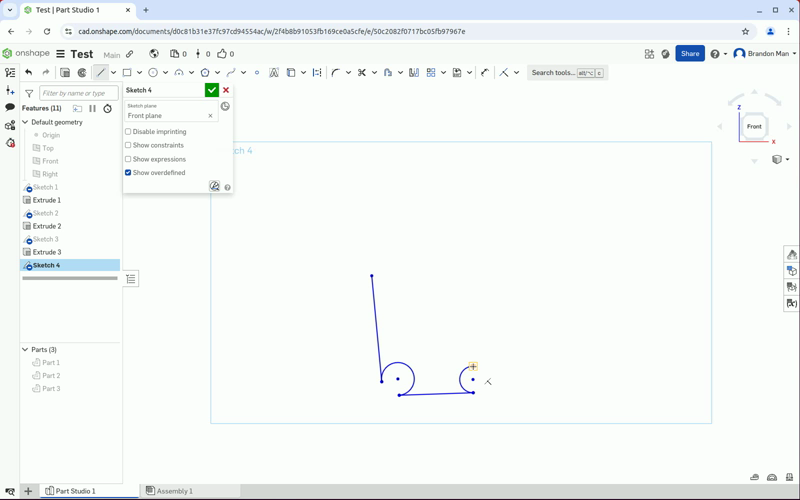
mouse_move(503, 366)
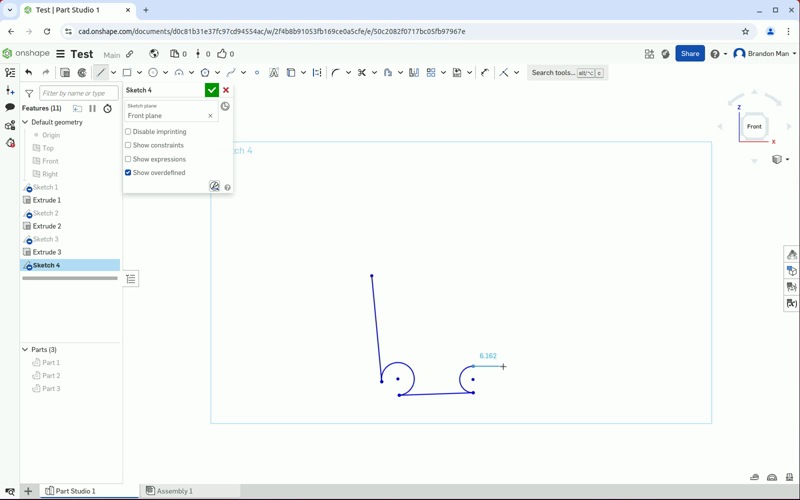
mouse_move(428, 363)
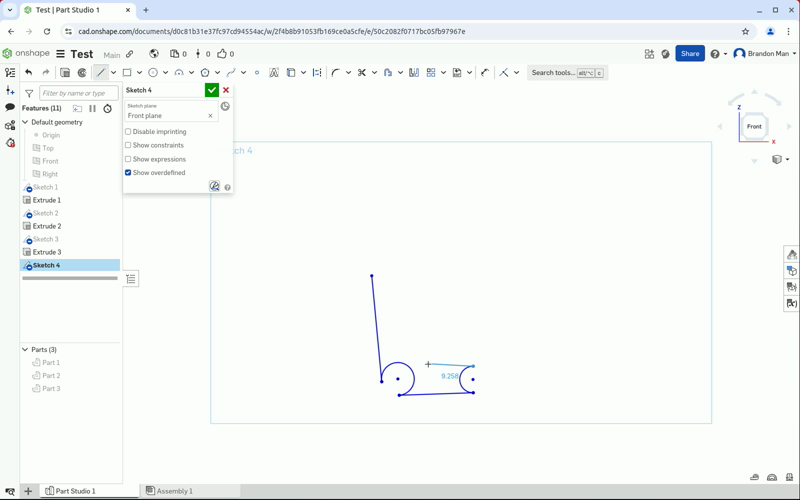
click(428, 363)
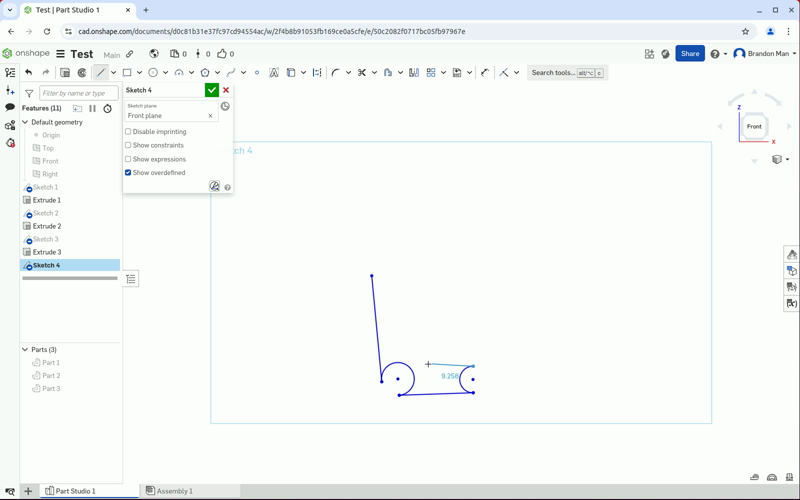
key_up(shift)
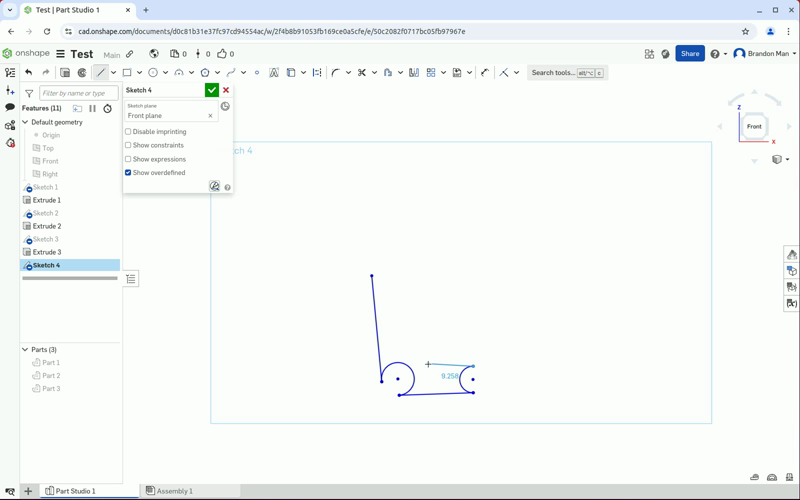
key(esc)
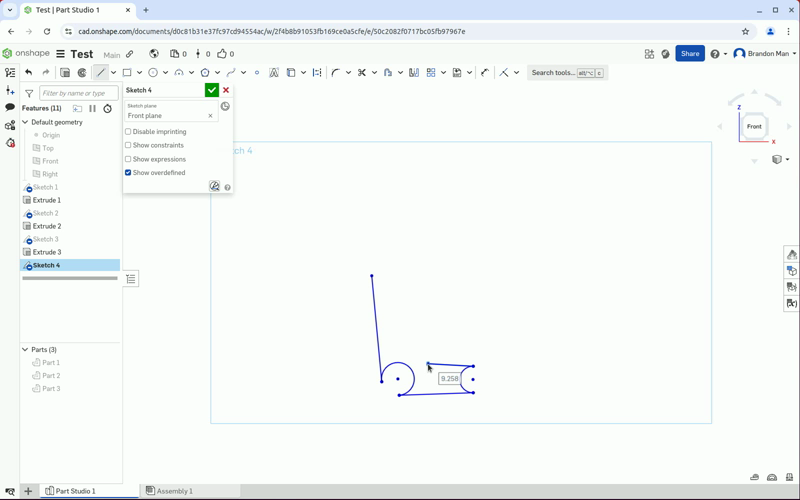
key(a)
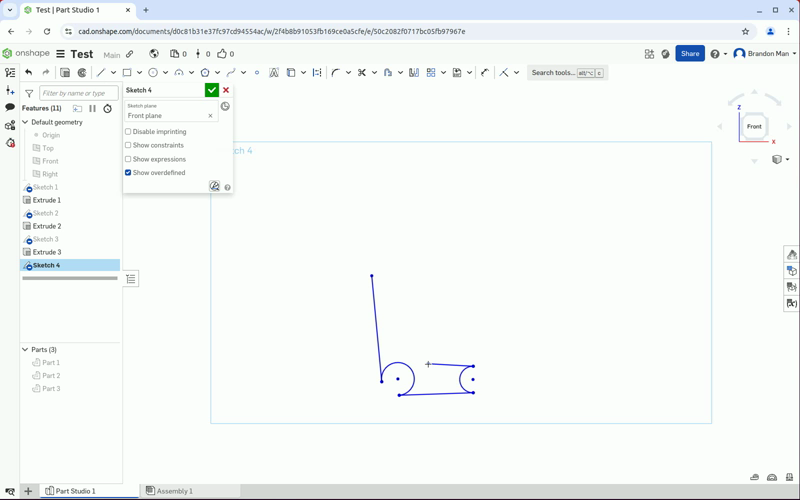
mouse_move(428, 363)
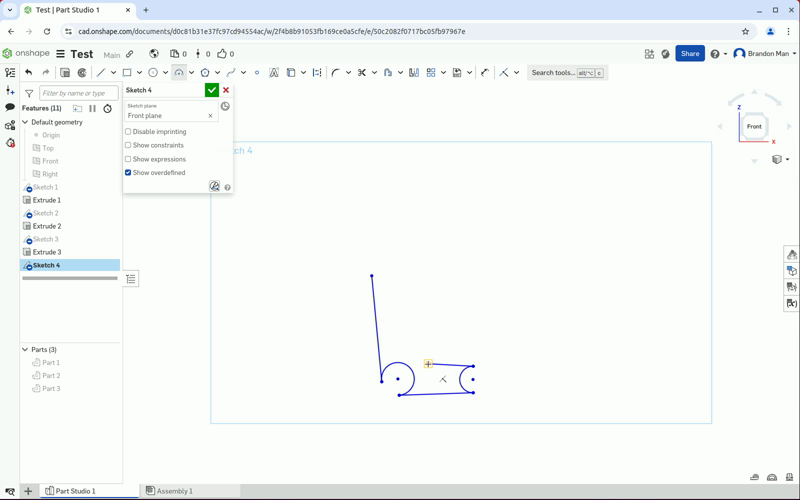
click(428, 363)
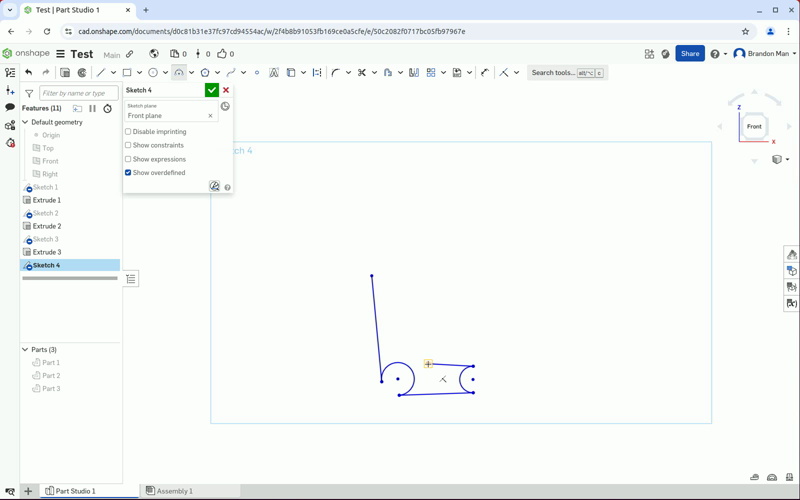
key_down(shift)
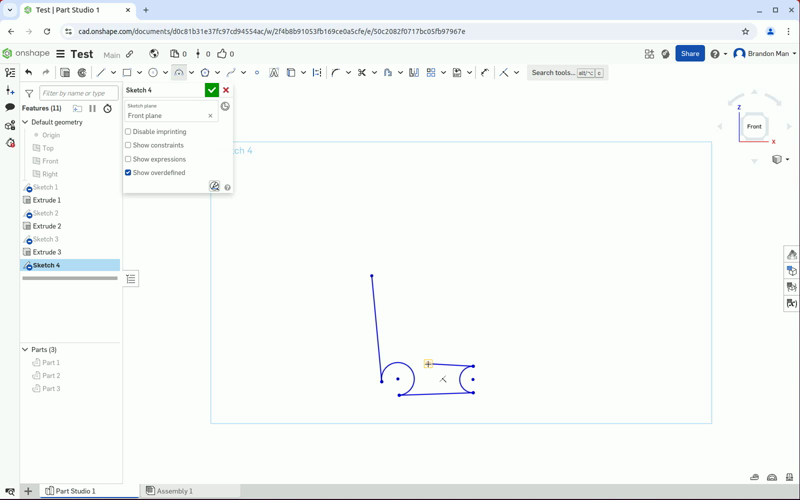
mouse_move(415, 348)
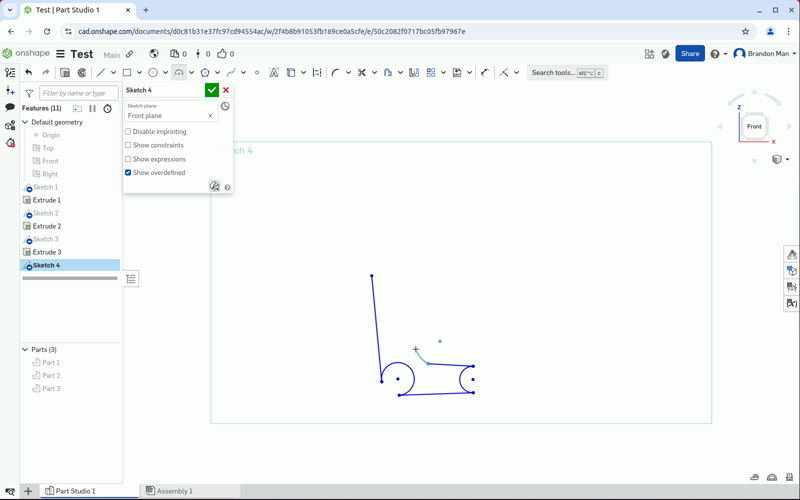
click(415, 348)
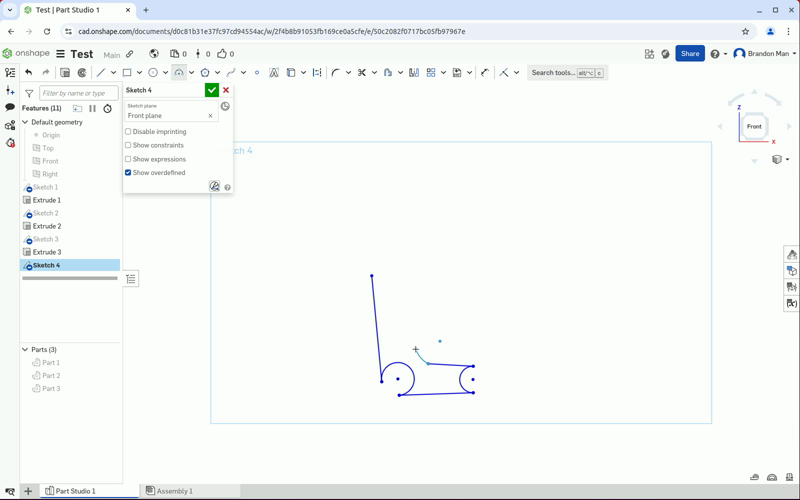
mouse_move(418, 359)
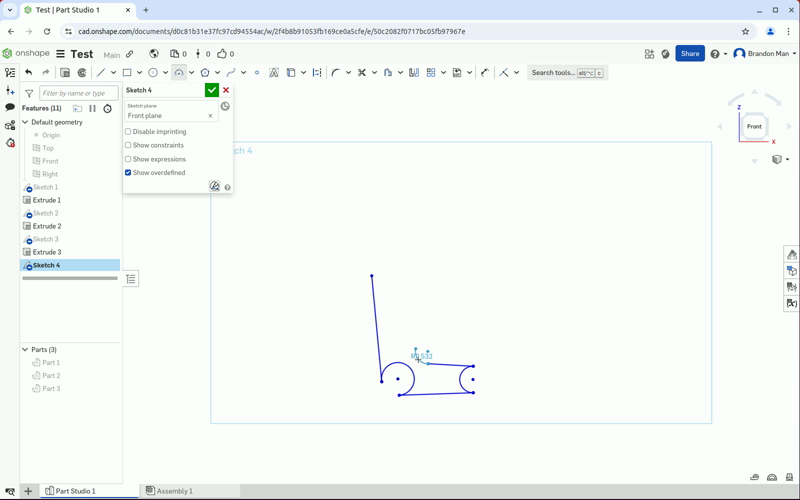
click(418, 359)
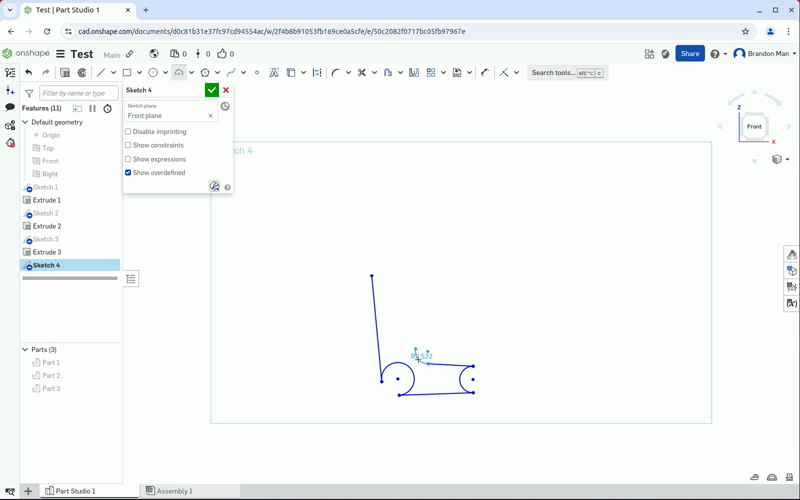
key_up(shift)
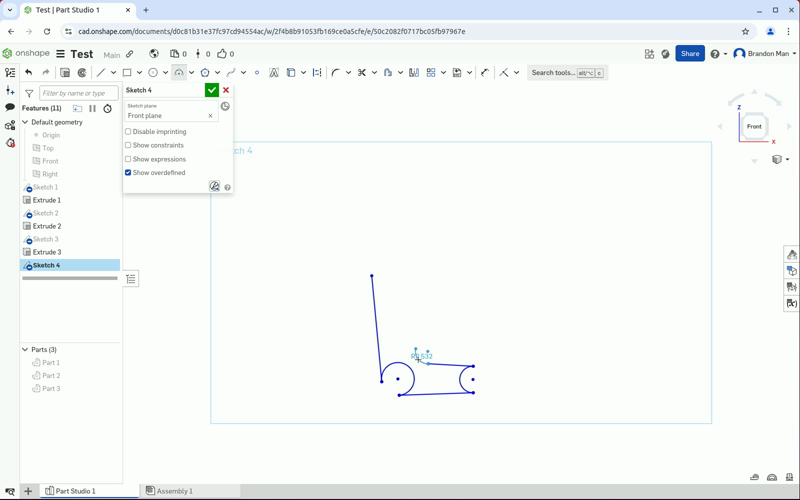
key(esc)
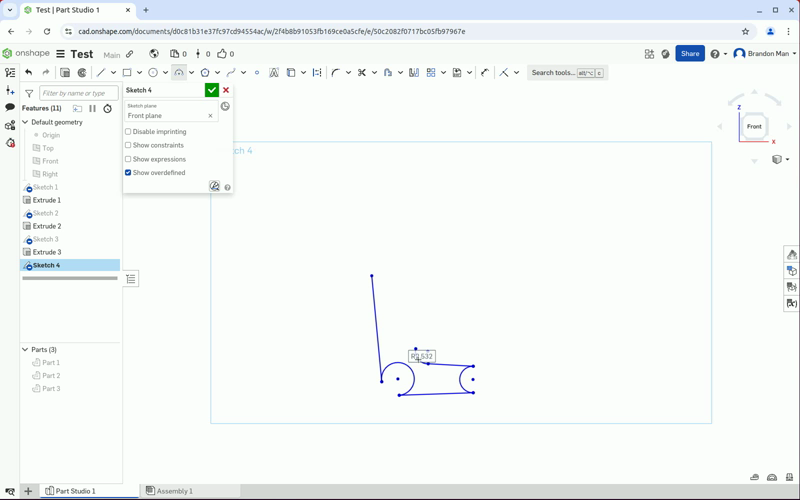
key(l)
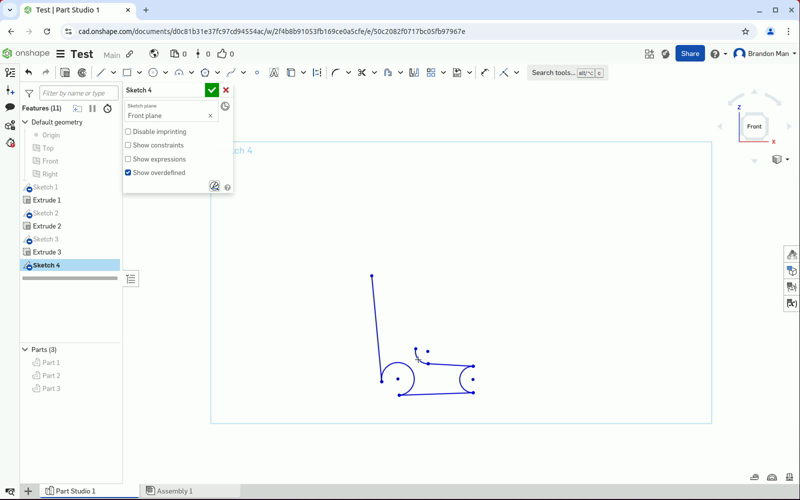
mouse_move(415, 348)
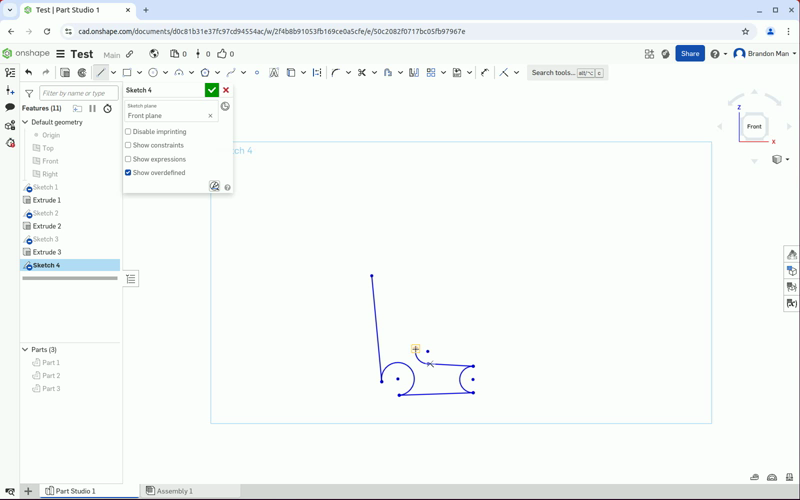
click(415, 348)
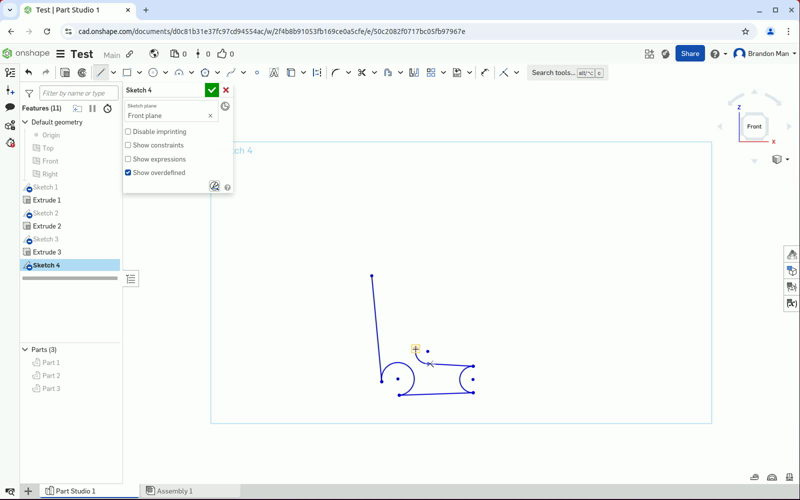
key_down(shift)
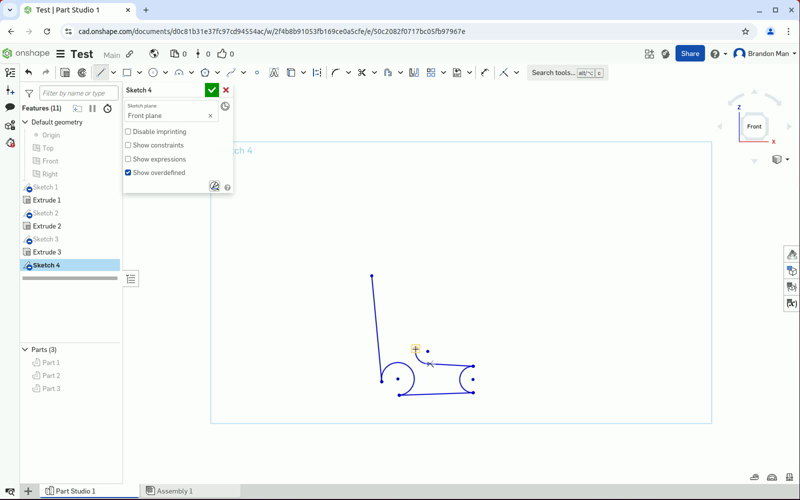
mouse_move(424, 276)
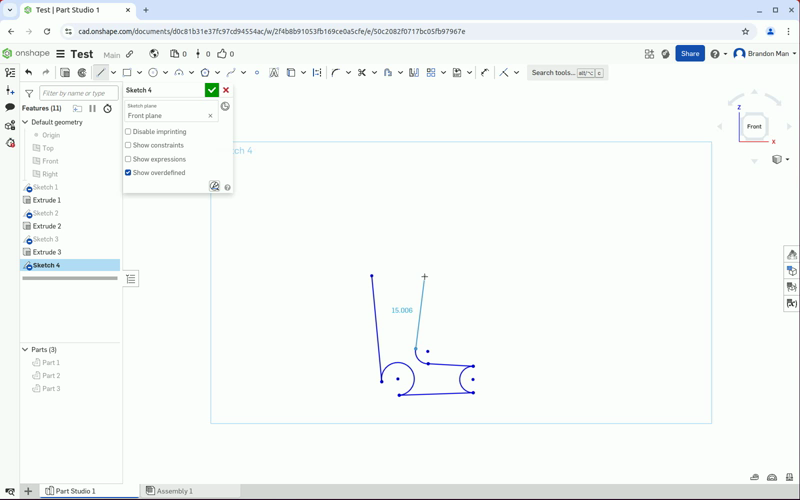
click(424, 276)
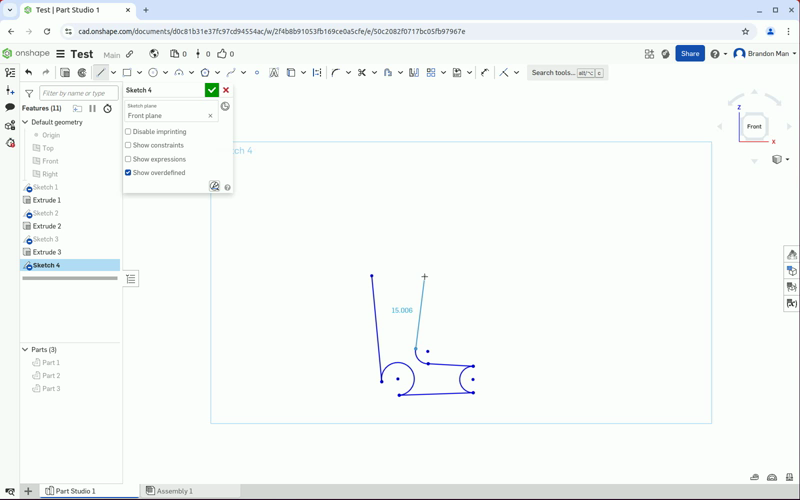
key_up(shift)
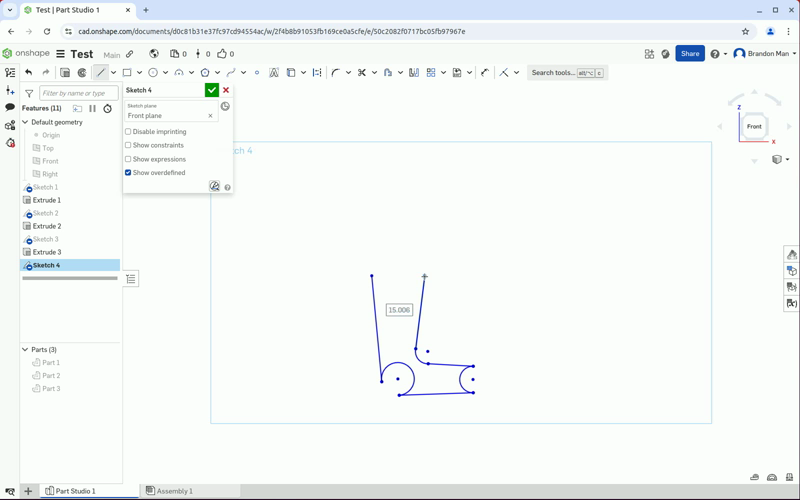
key(esc)
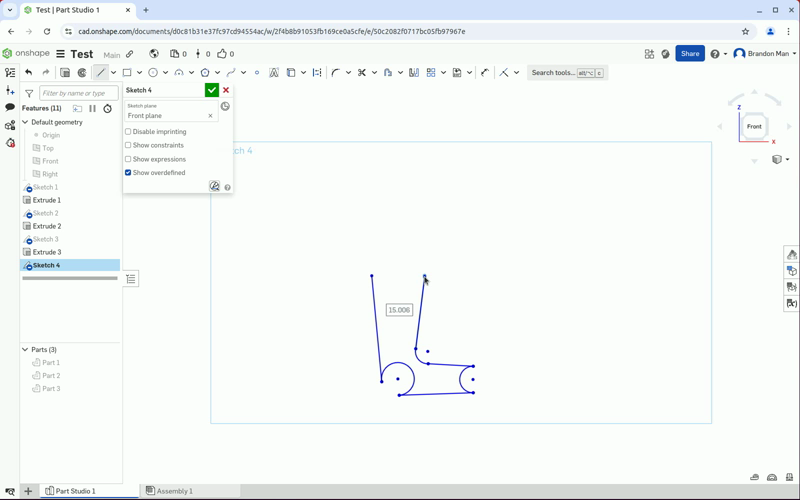
key(a)
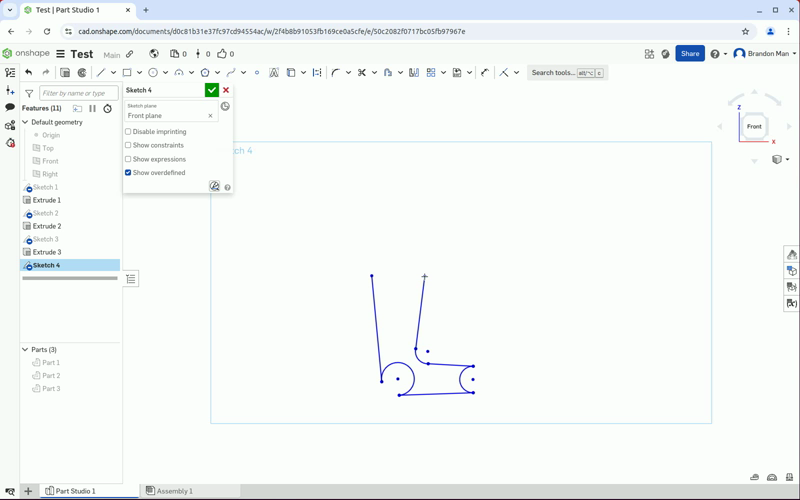
mouse_move(424, 276)
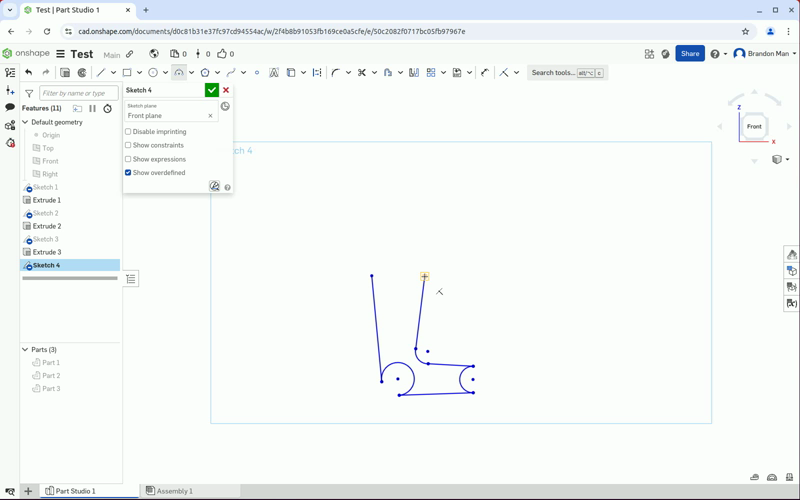
click(424, 276)
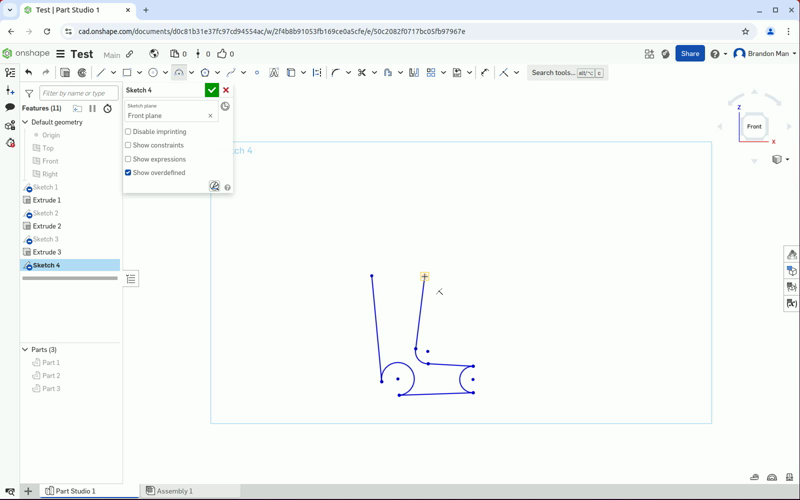
mouse_move(371, 275)
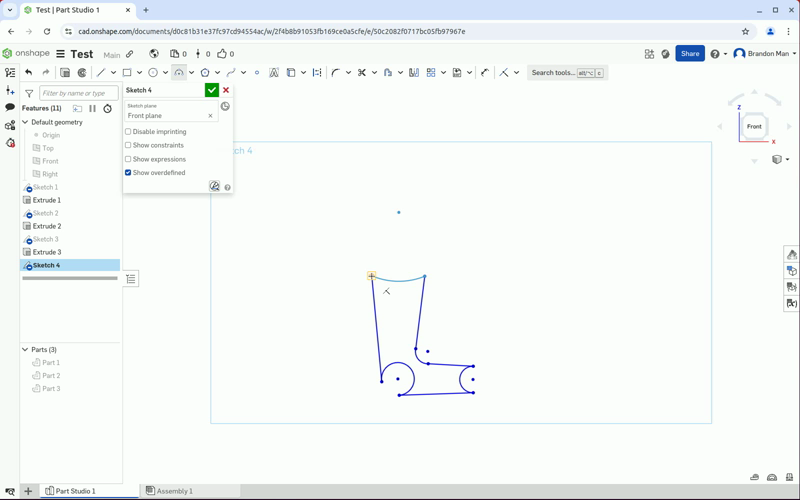
click(371, 275)
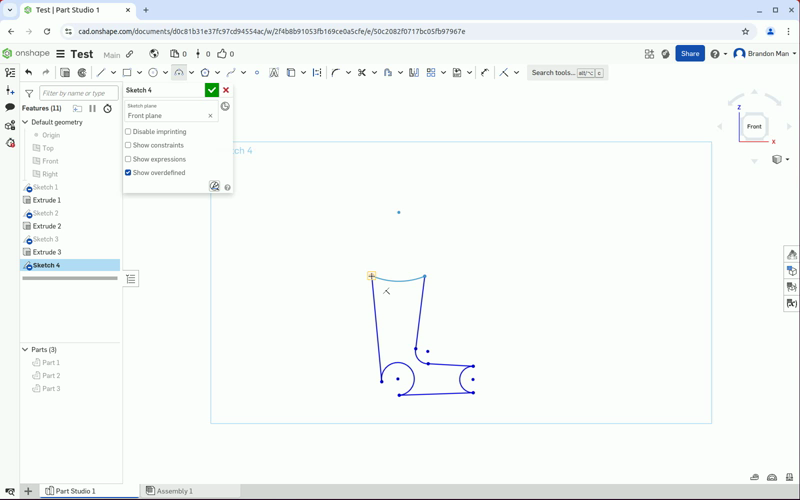
key_down(shift)
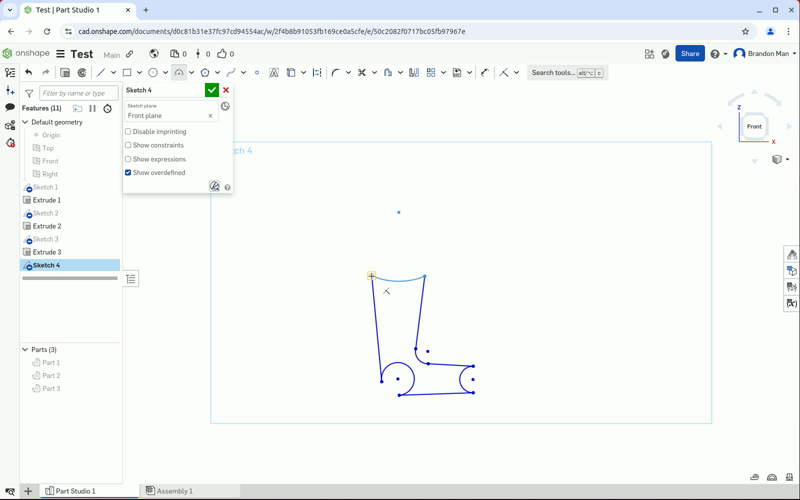
mouse_move(398, 299)
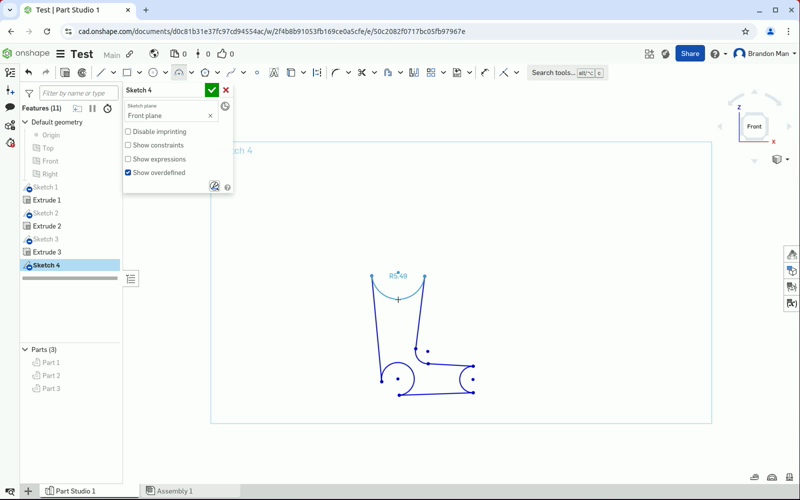
click(398, 299)
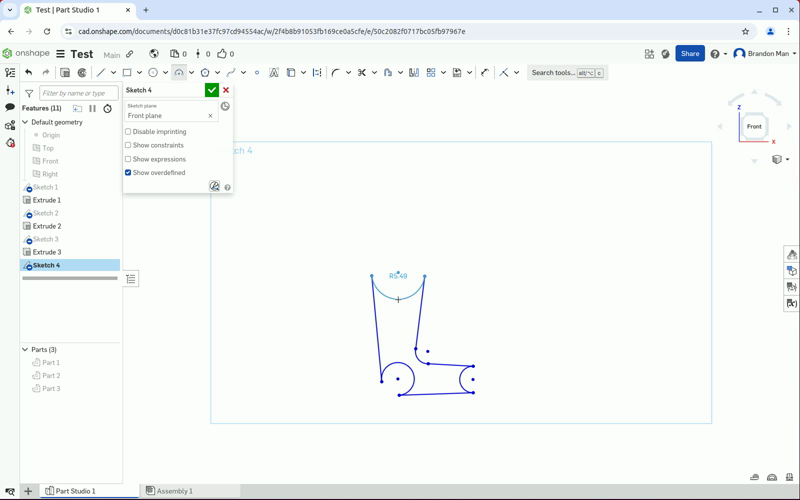
key_up(shift)
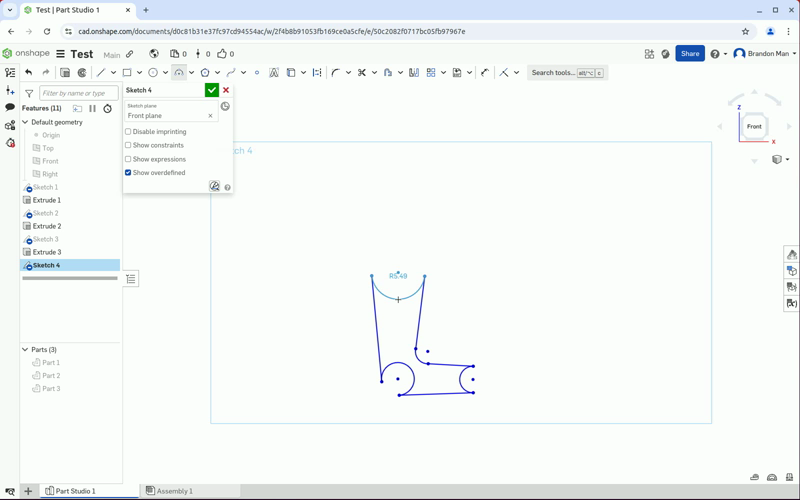
key(esc)
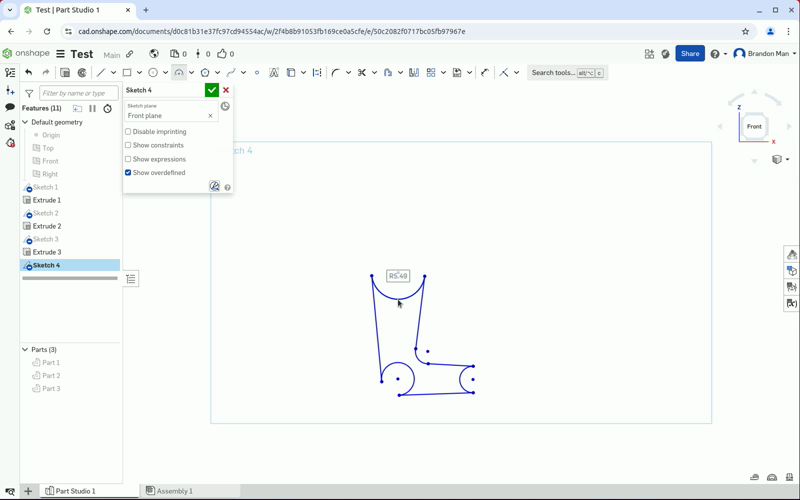
mouse_move(405, 308)
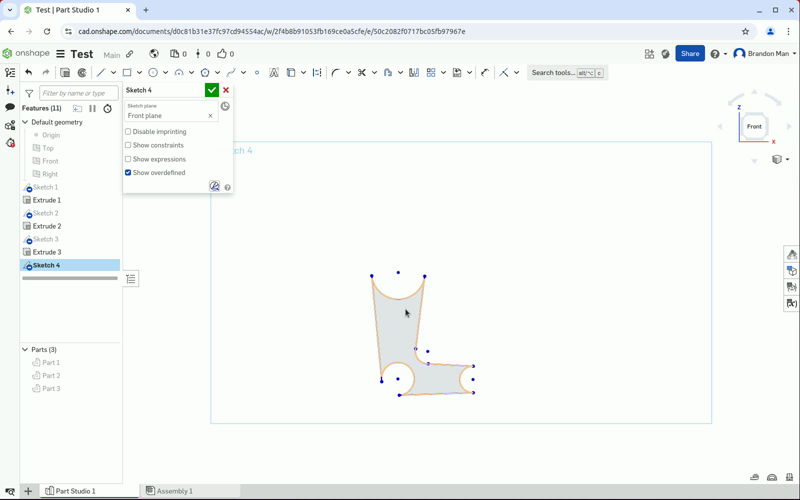
click(405, 308)
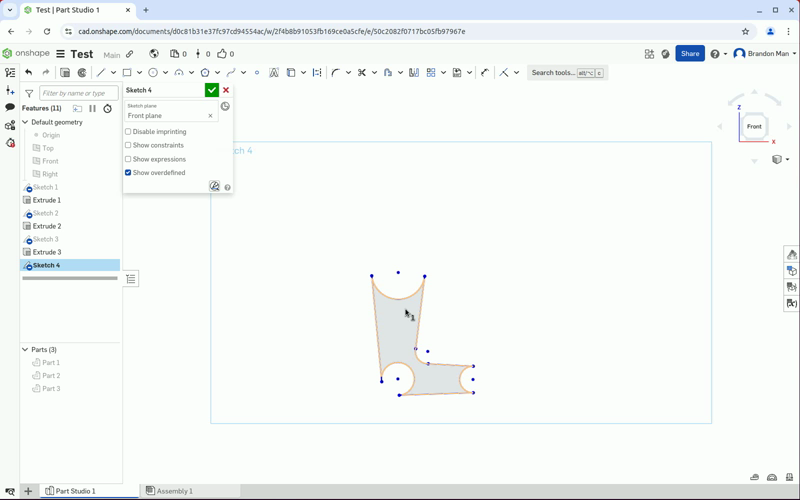
mouse_move(73, 352)
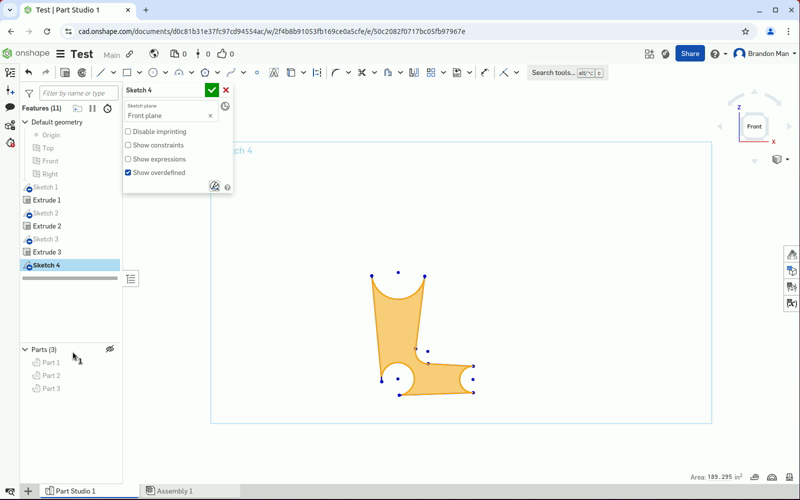
key(shift+y)
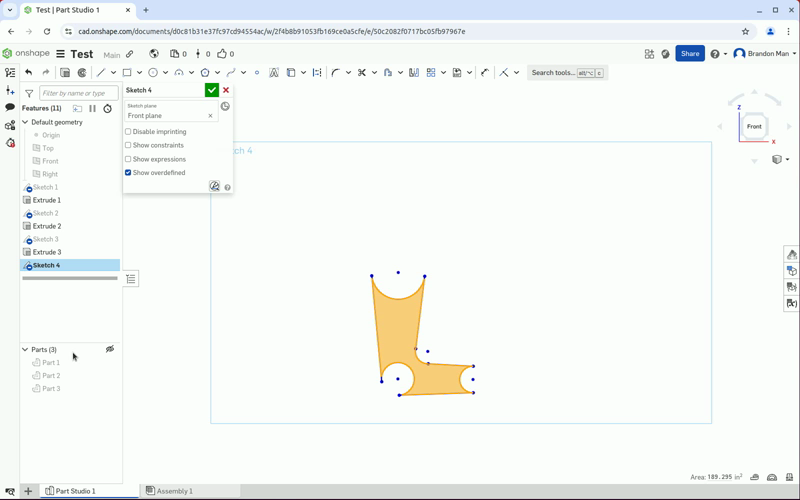
key(shift+e)
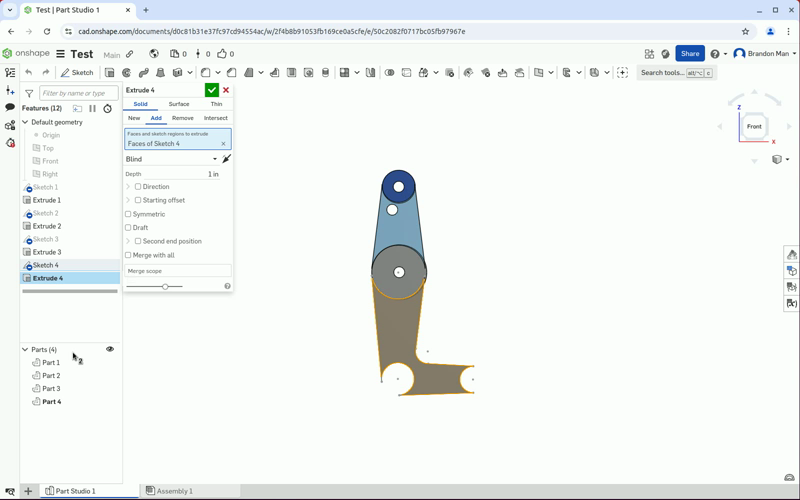
mouse_move(143, 106)
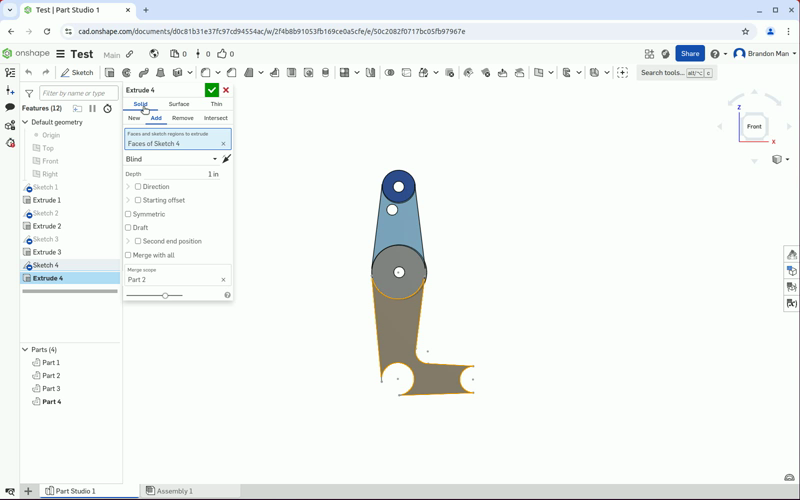
click(143, 106)
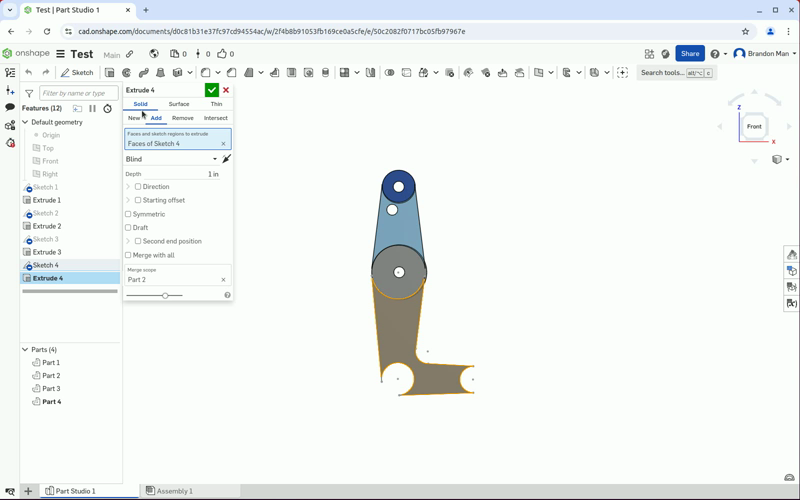
mouse_move(137, 120)
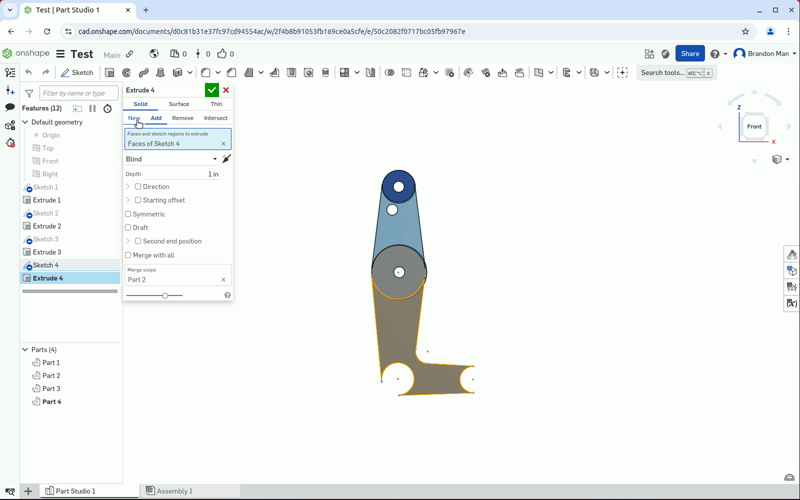
click(137, 120)
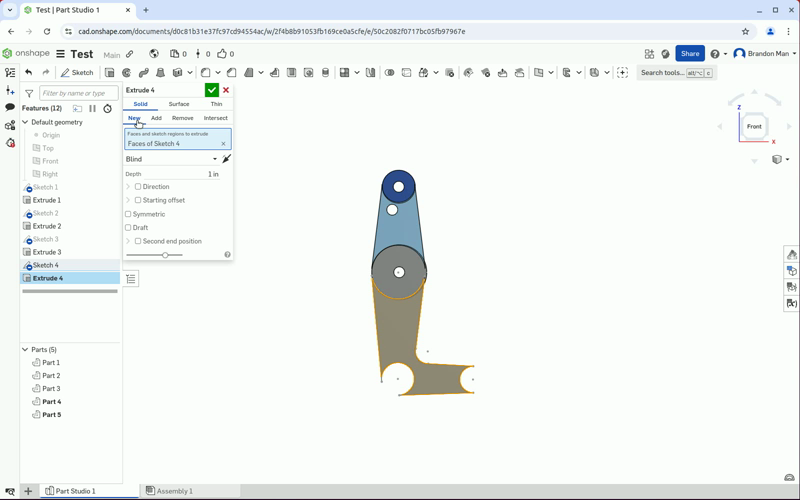
key(tab, 4)
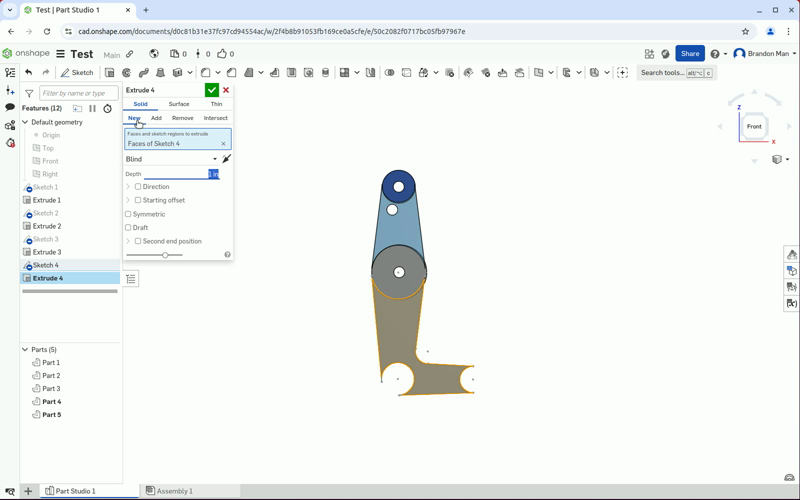
text(0.963)
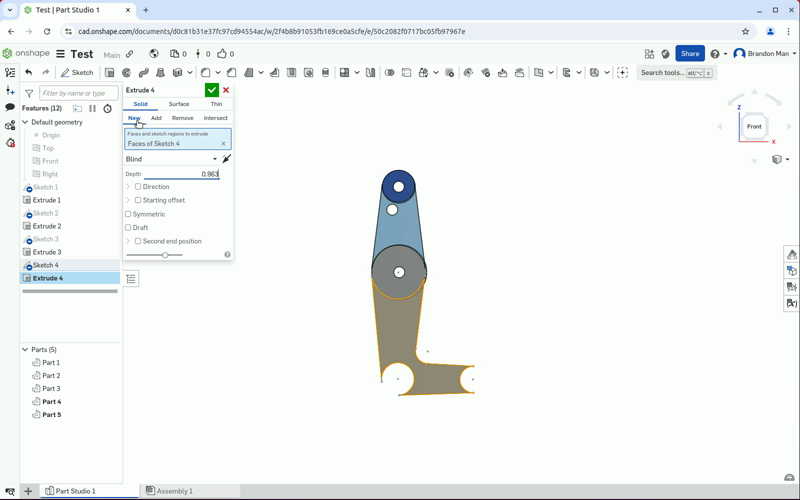
key(enter)
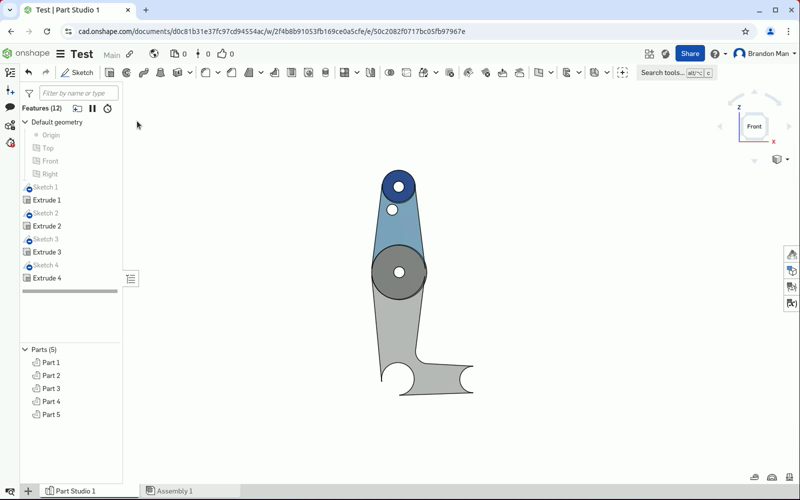
key(shift+h)
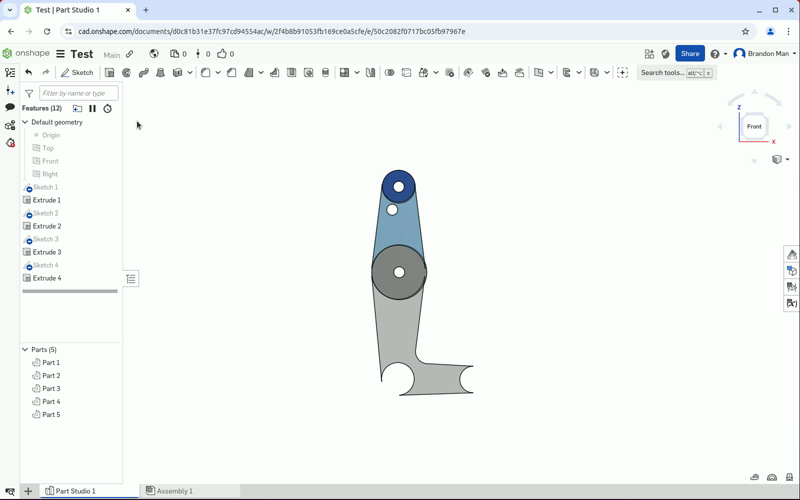
key(shift+h)
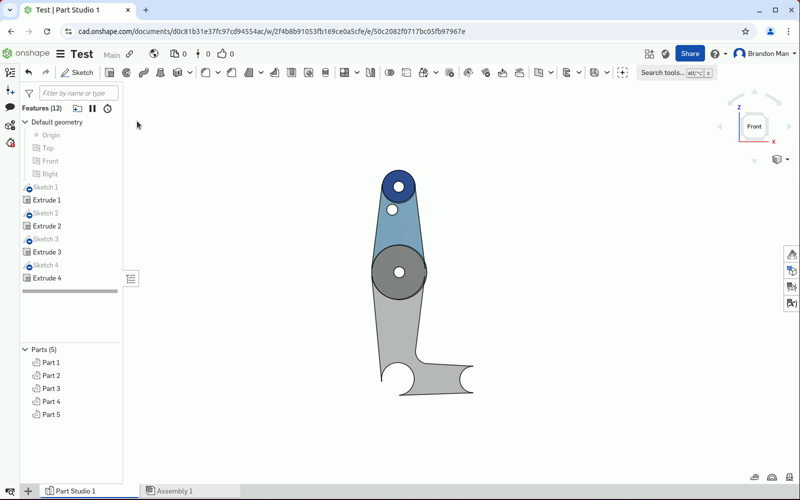
mouse_move(73, 189)
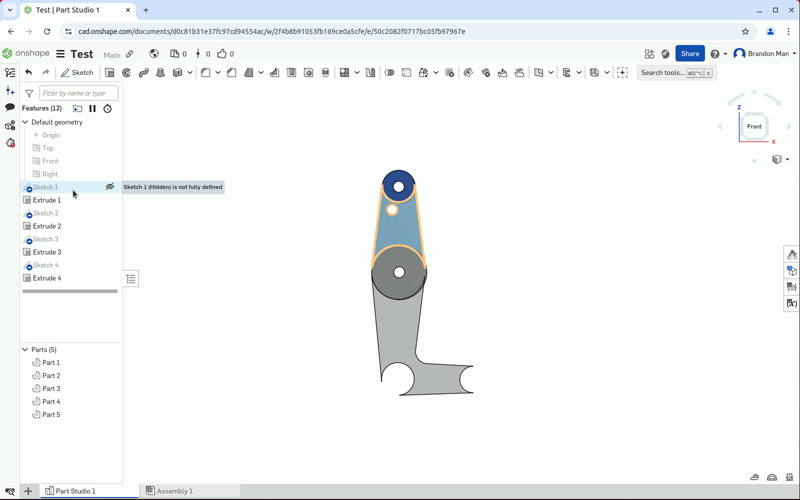
click(73, 189)
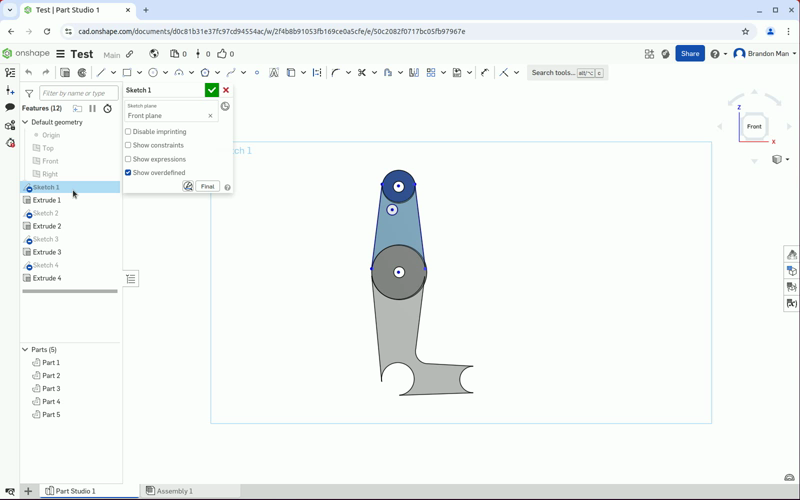
mouse_move(229, 92)
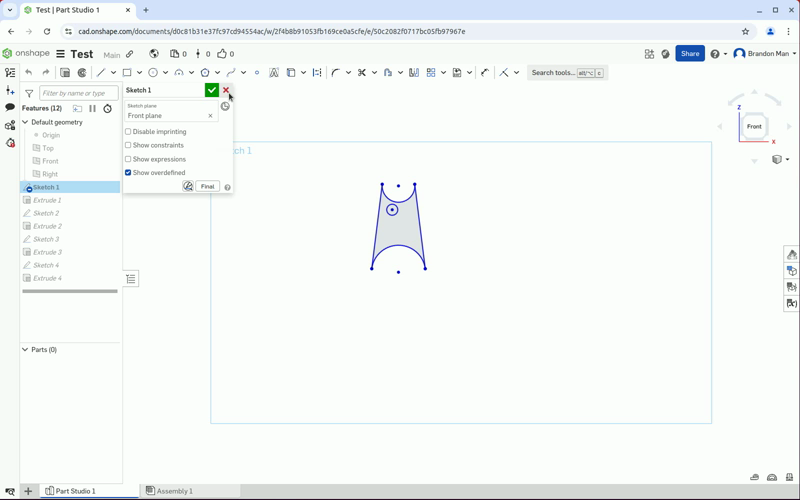
click(229, 92)
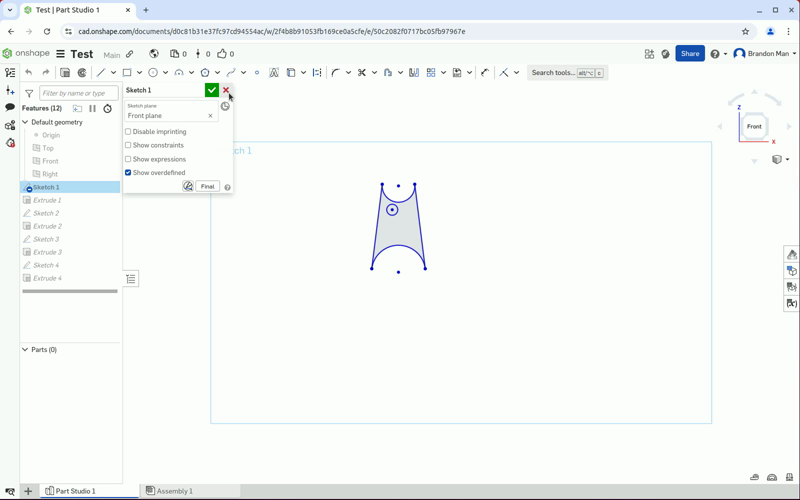
key(shift+s)
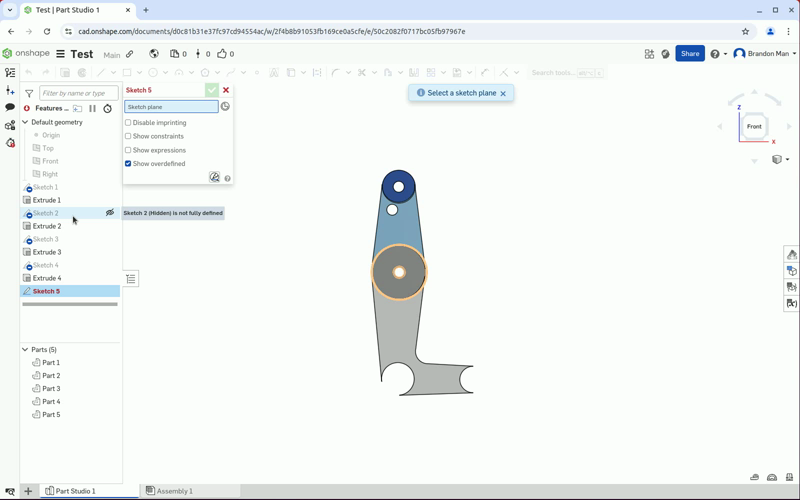
scroll(3)
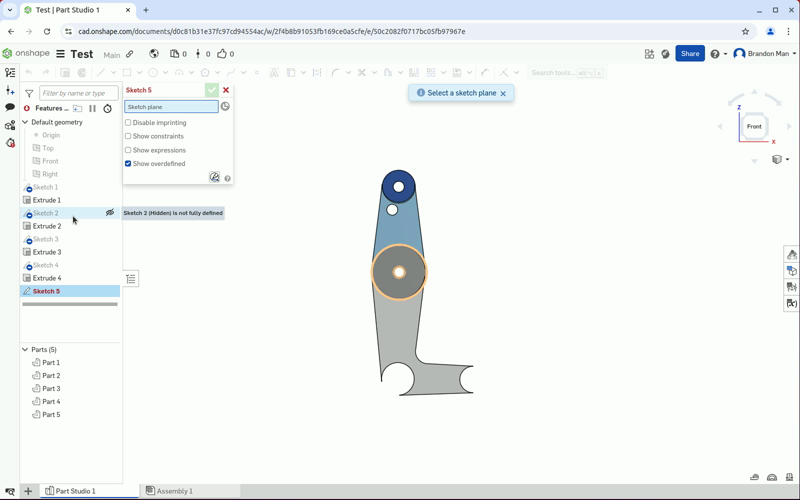
mouse_move(73, 163)
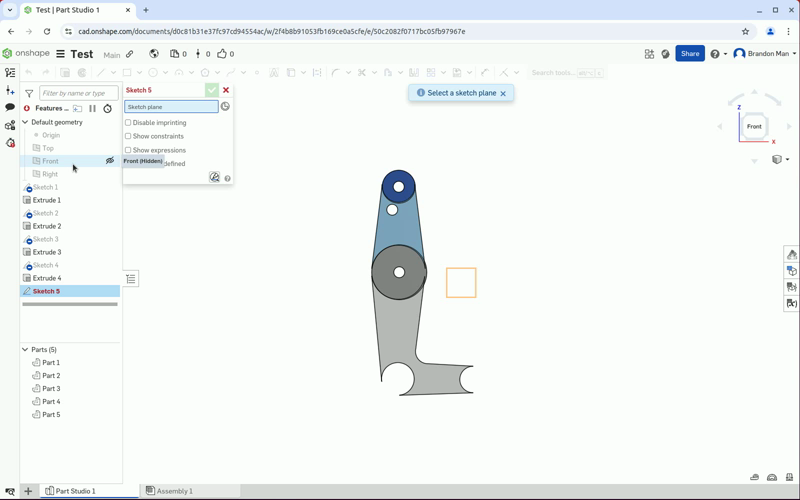
click(73, 163)
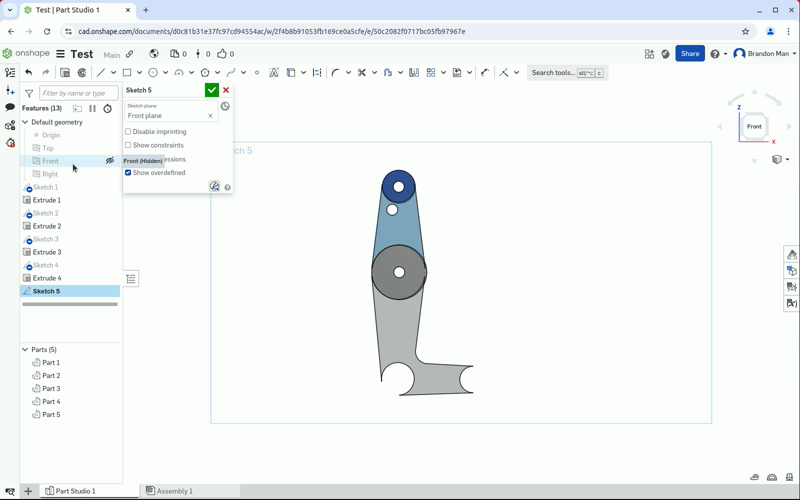
mouse_move(73, 352)
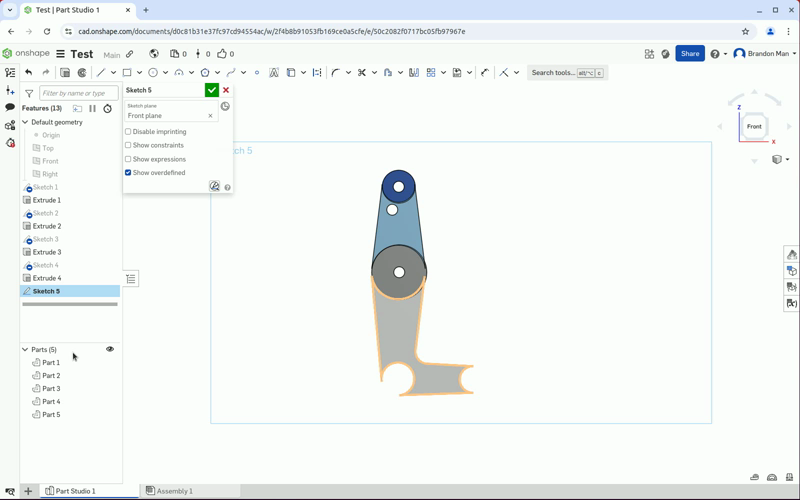
key(y)
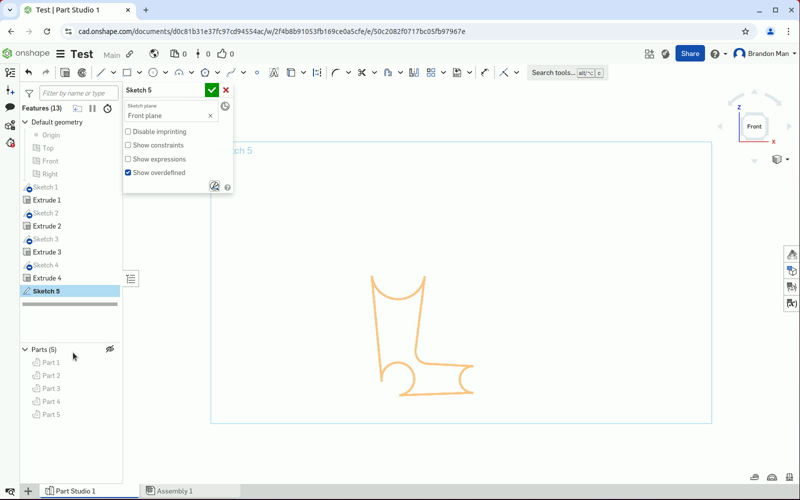
key(c)
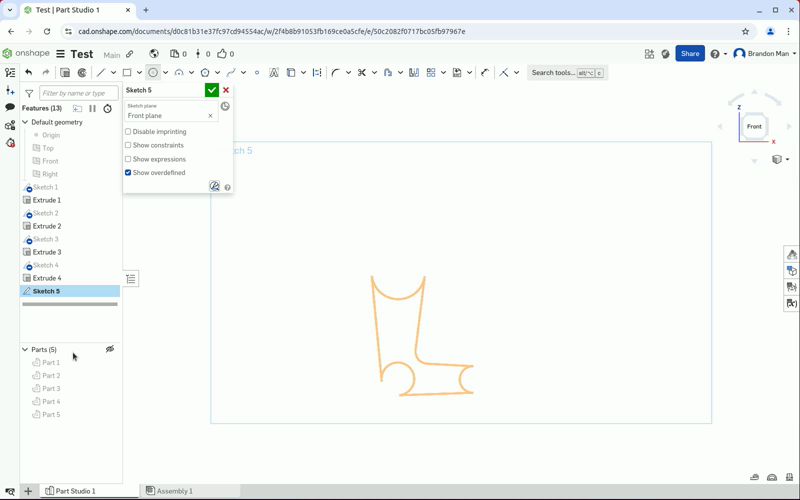
key_down(shift)
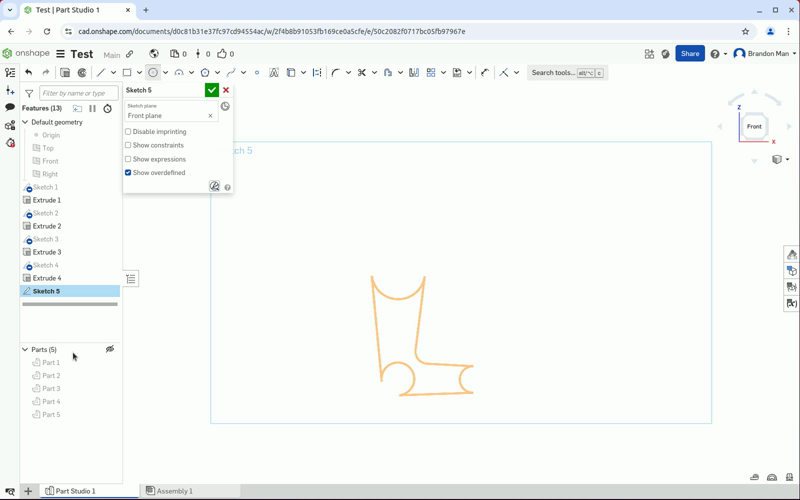
mouse_move(398, 379)
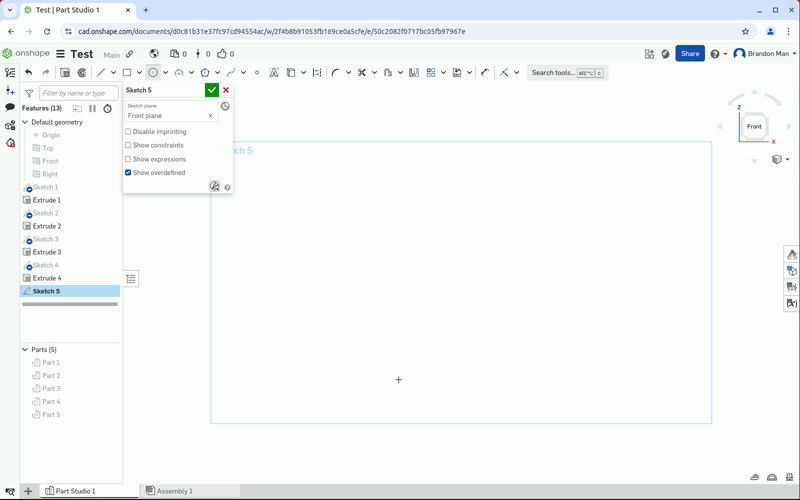
click(398, 379)
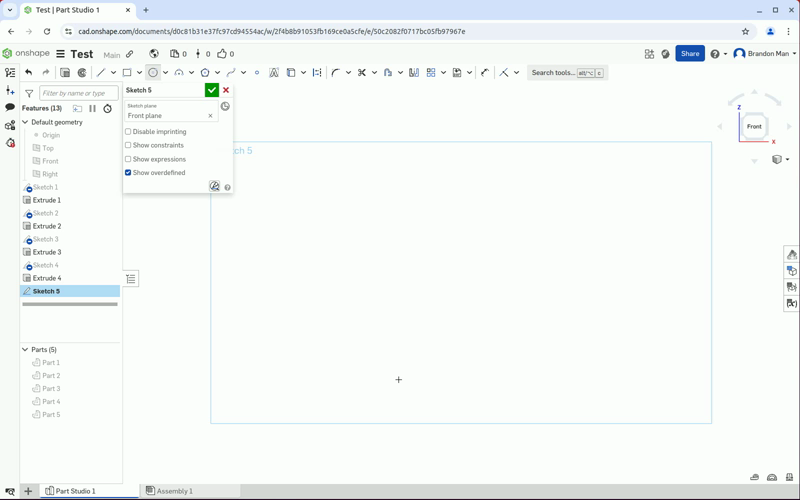
key_up(shift)
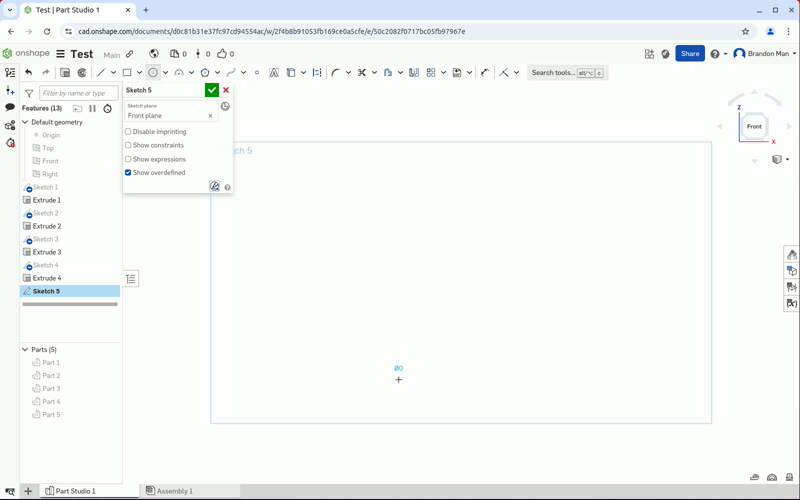
mouse_move(415, 379)
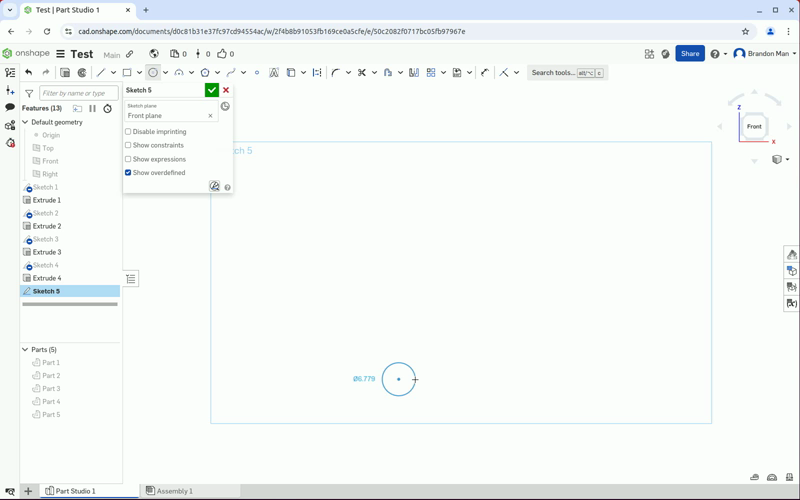
click(415, 379)
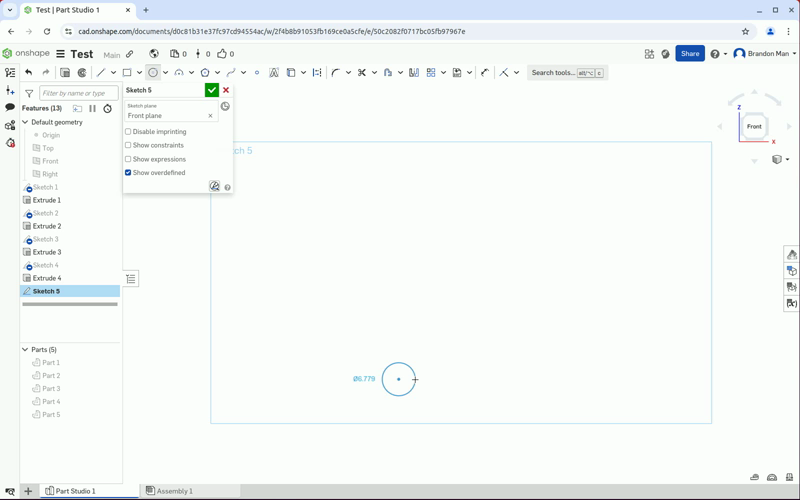
key(esc)
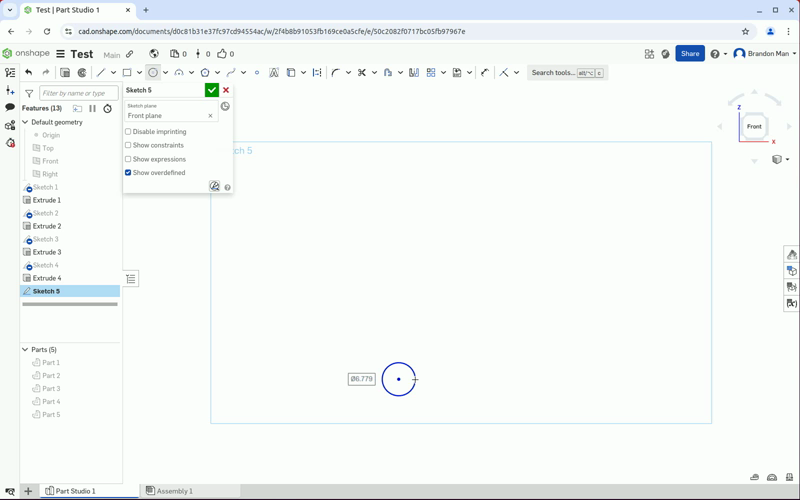
key(c)
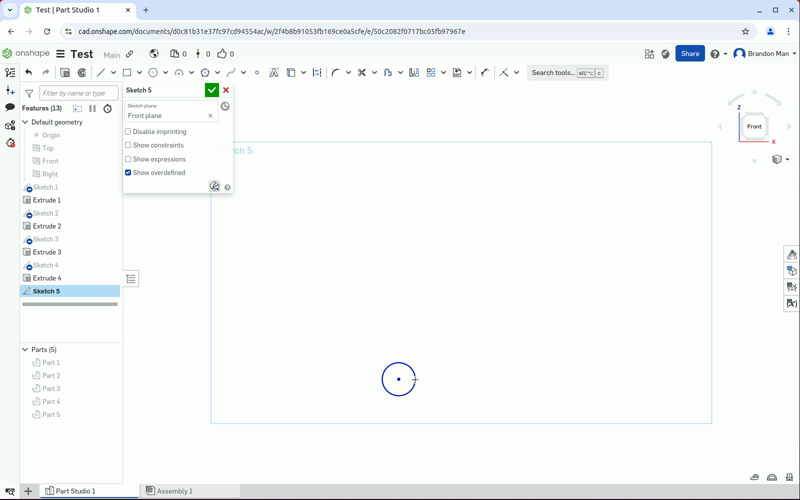
key_down(shift)
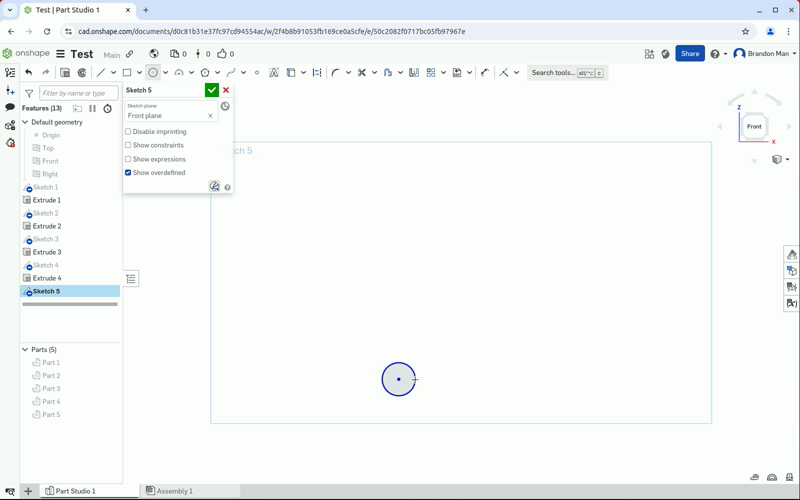
mouse_move(398, 379)
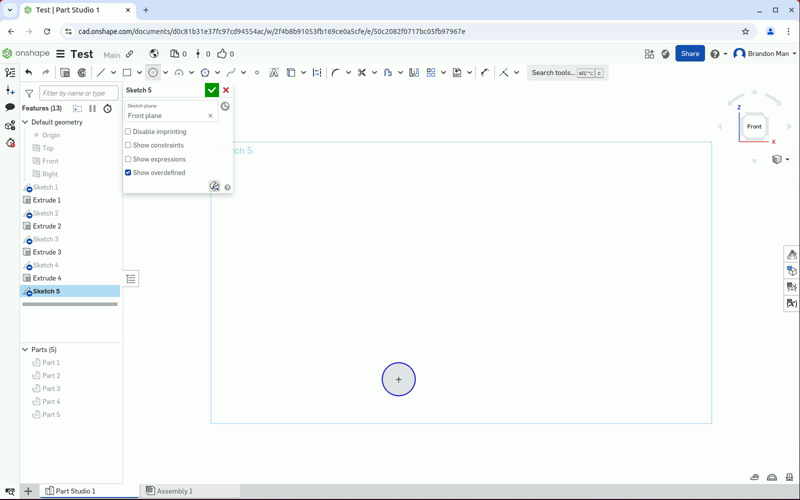
click(398, 379)
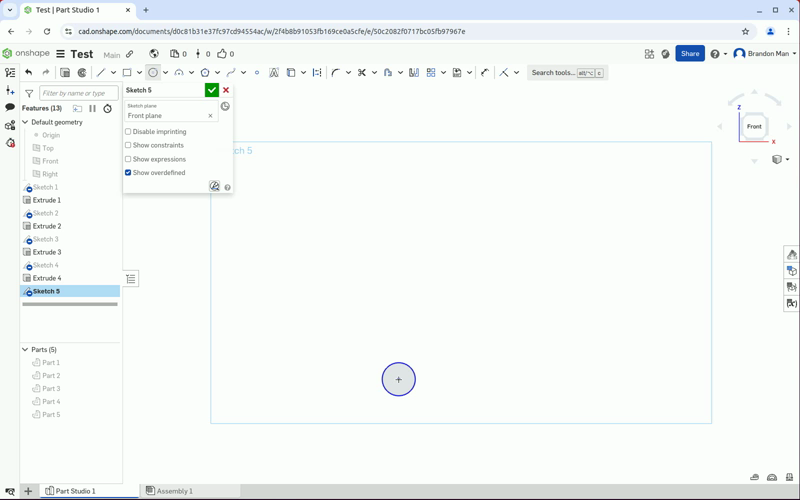
key_up(shift)
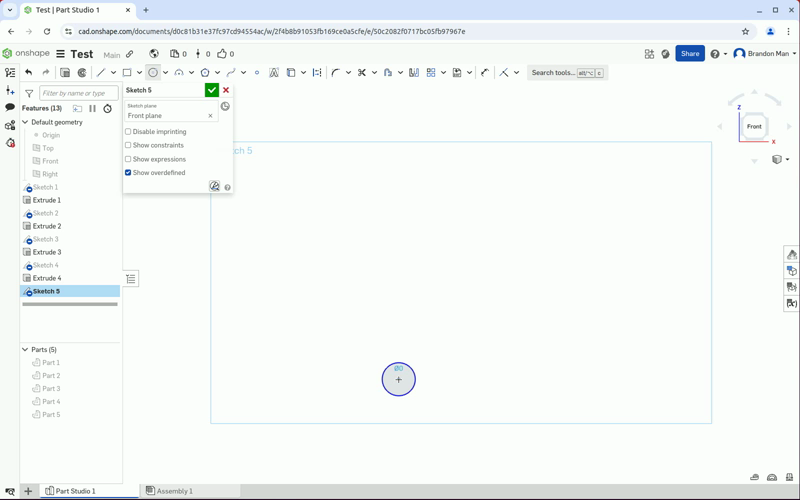
mouse_move(404, 379)
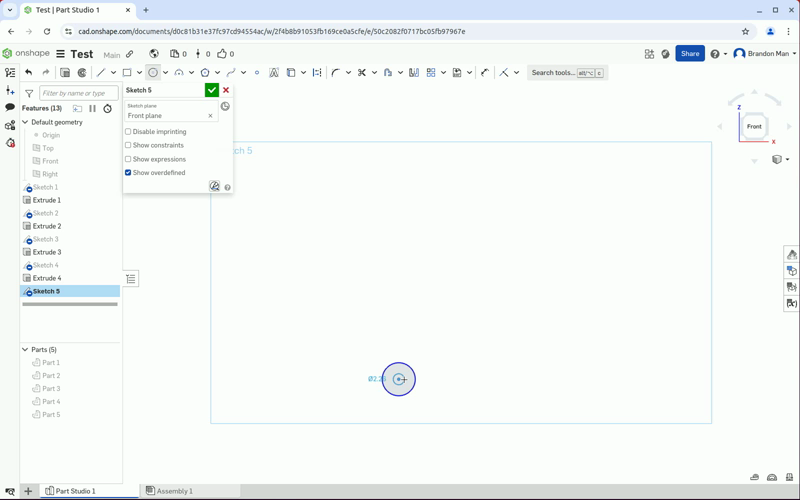
click(404, 379)
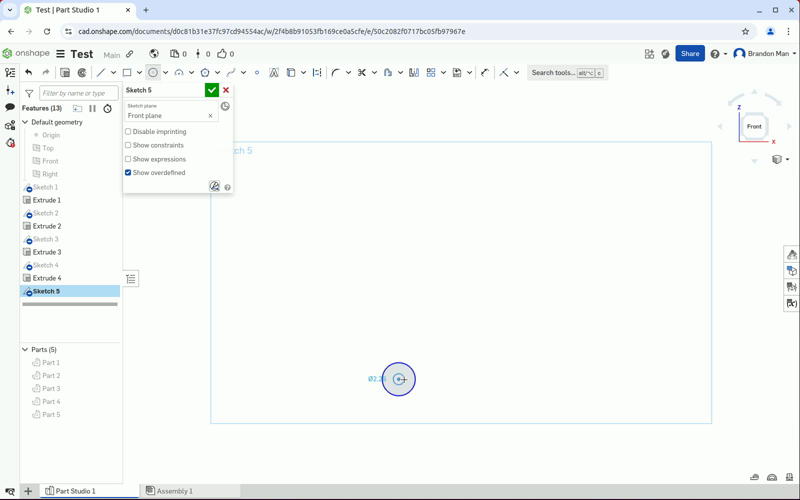
key(esc)
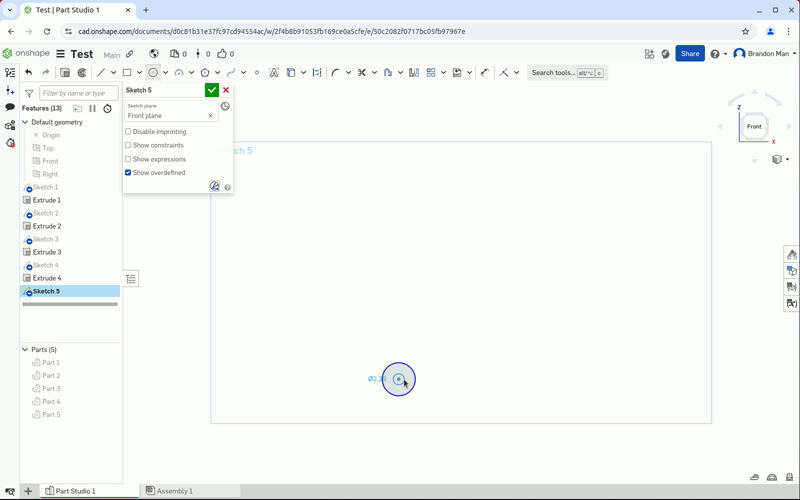
mouse_move(404, 379)
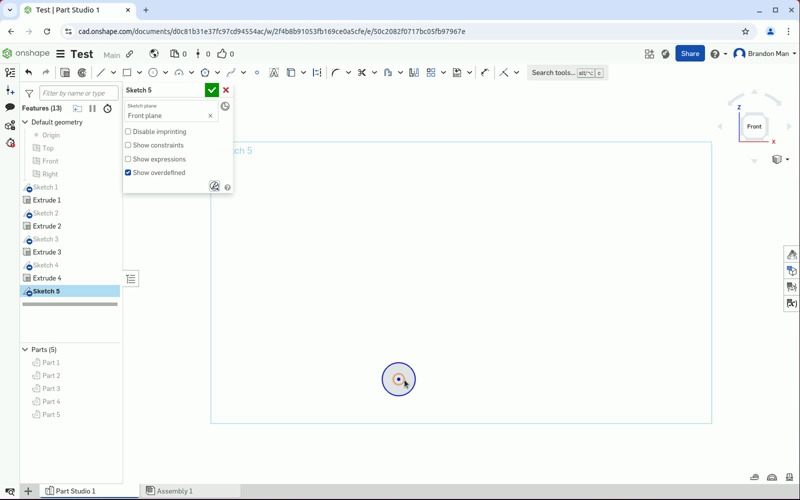
scroll(6)
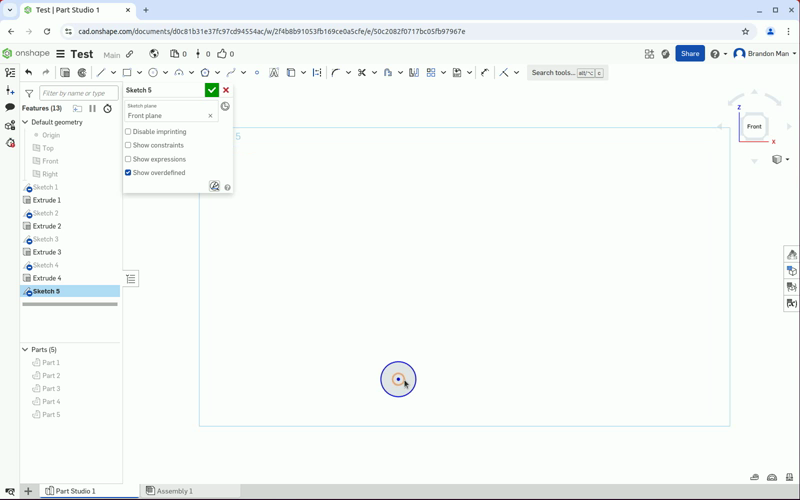
scroll(6)
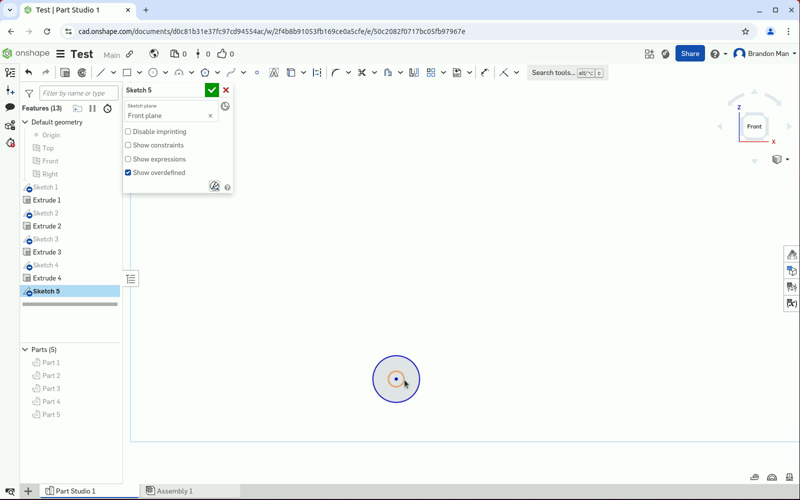
scroll(6)
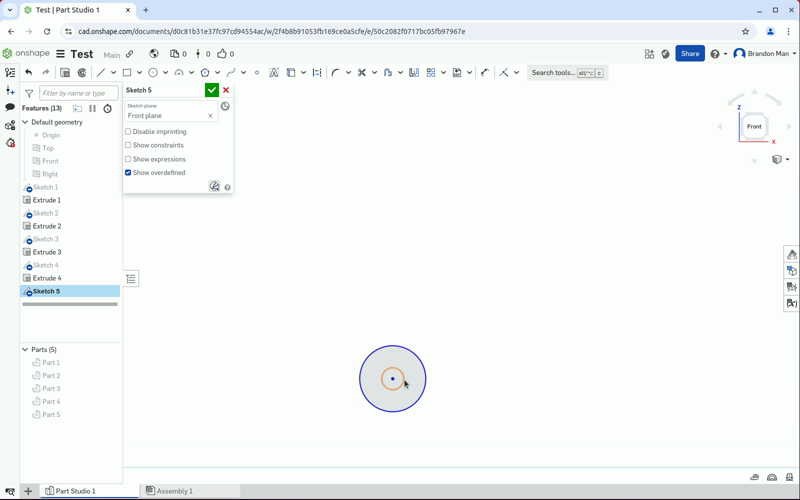
scroll(6)
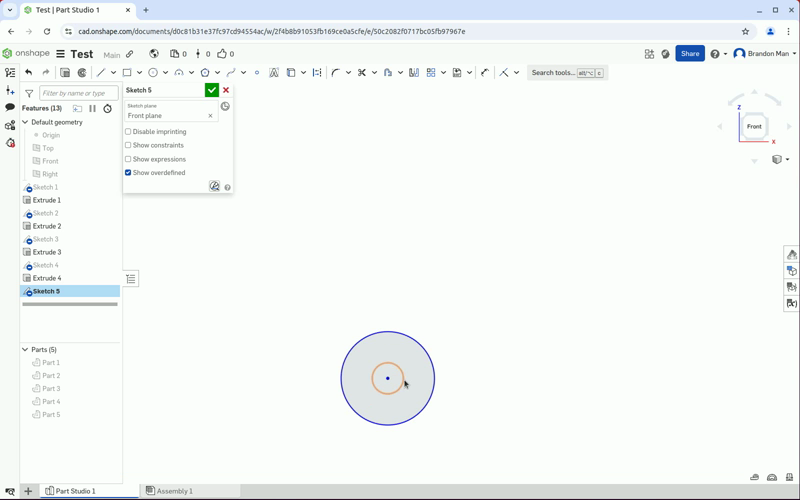
scroll(6)
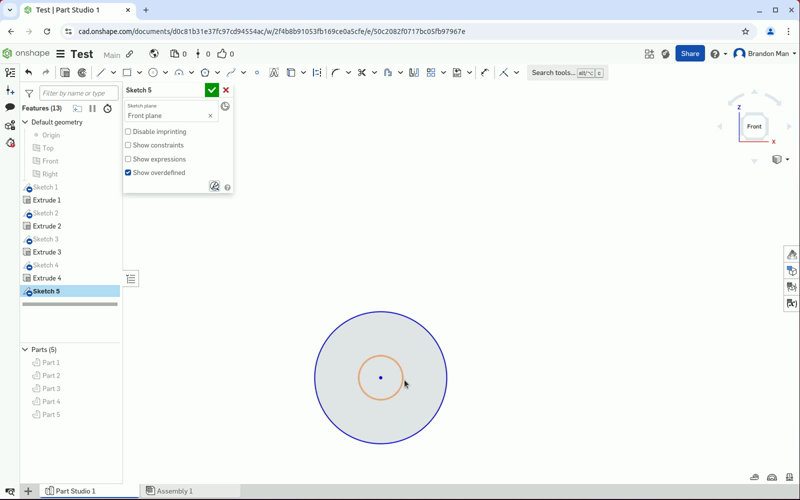
scroll(6)
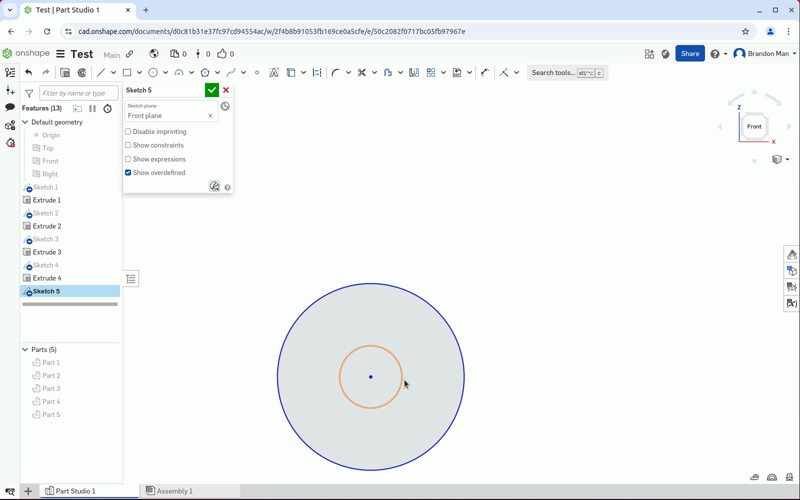
scroll(6)
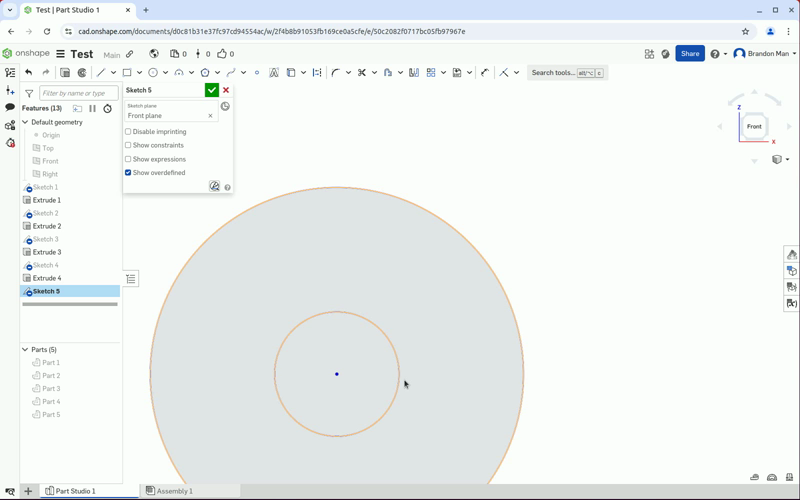
click(404, 379)
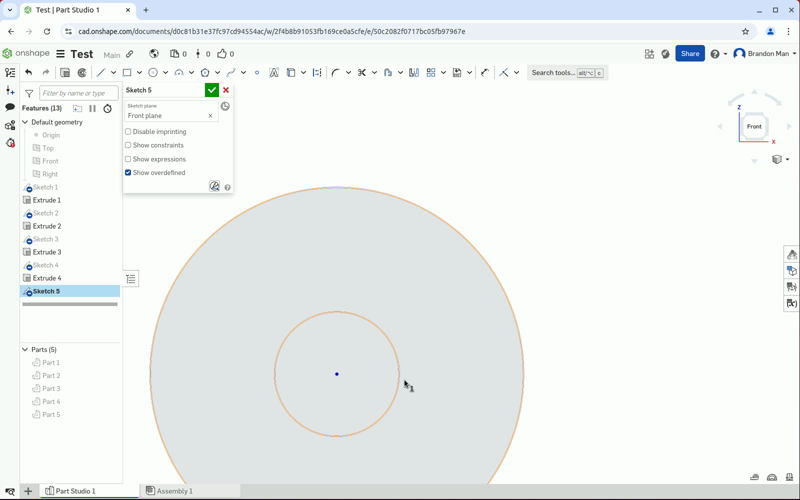
scroll(-6)
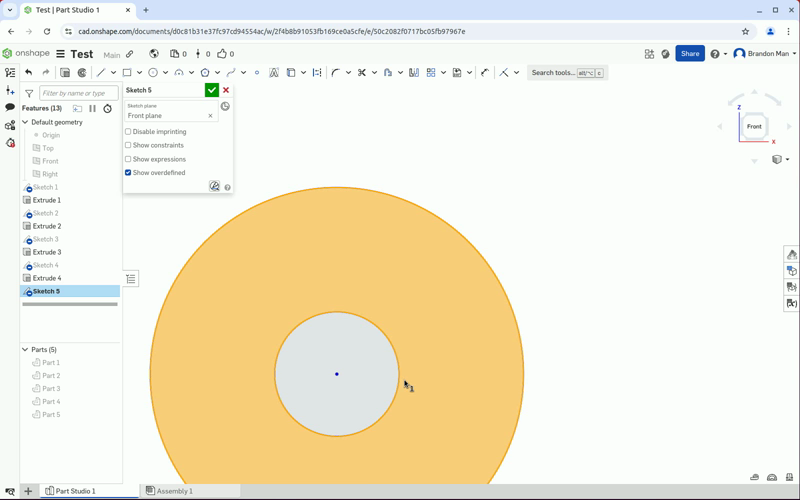
scroll(-6)
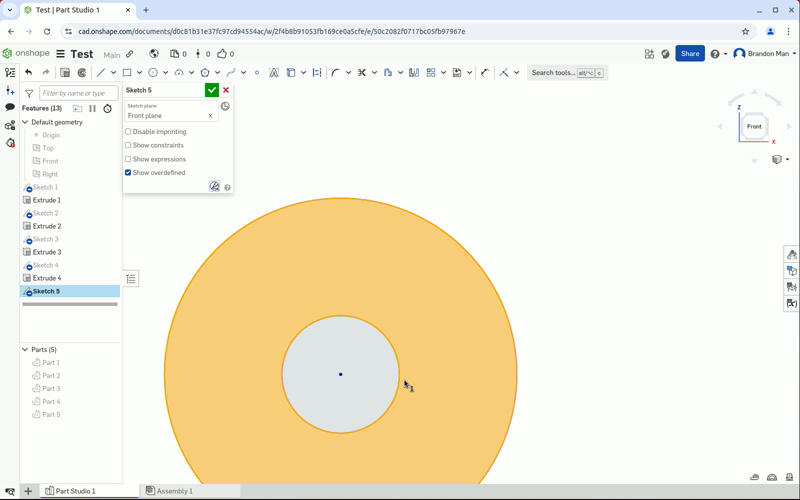
scroll(-6)
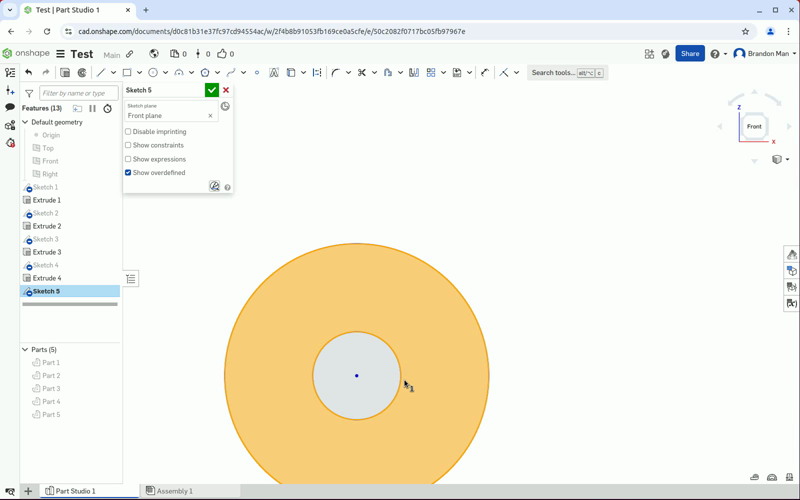
scroll(-6)
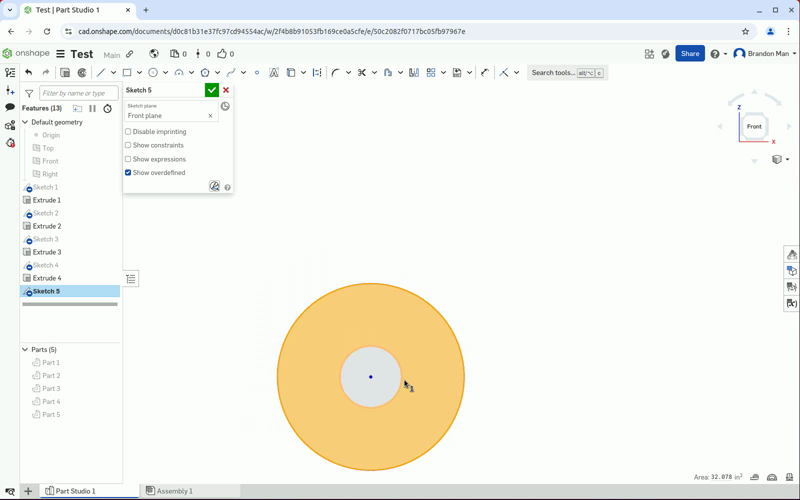
scroll(-6)
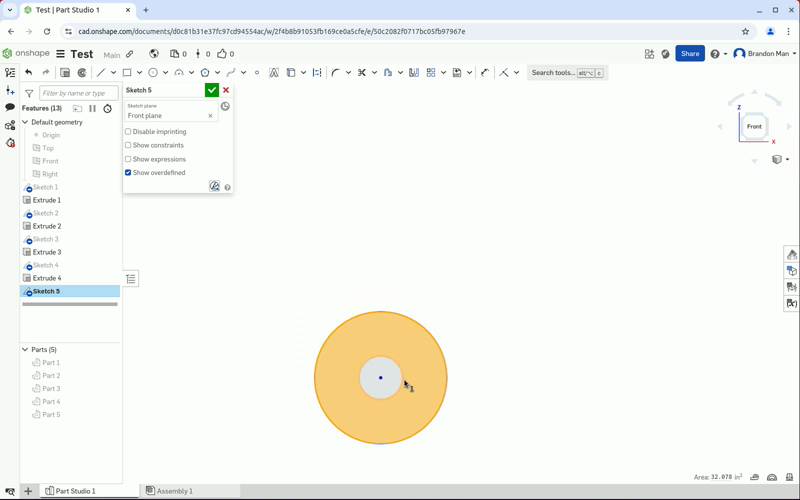
scroll(-6)
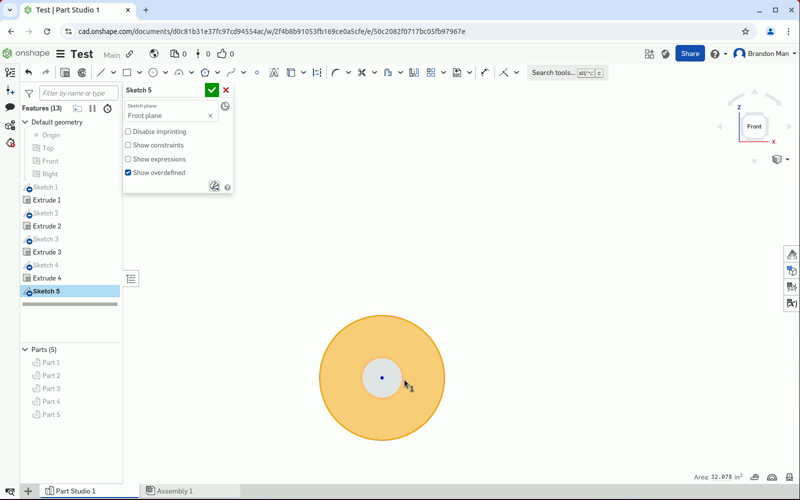
scroll(-6)
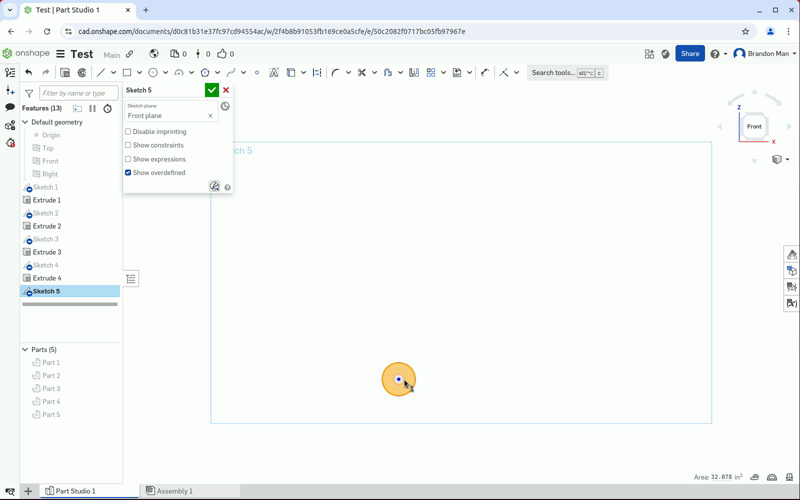
mouse_move(73, 352)
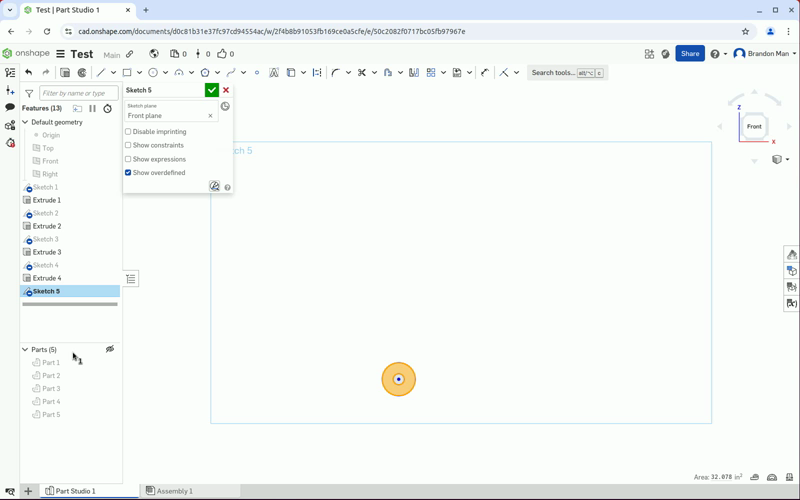
key(shift+y)
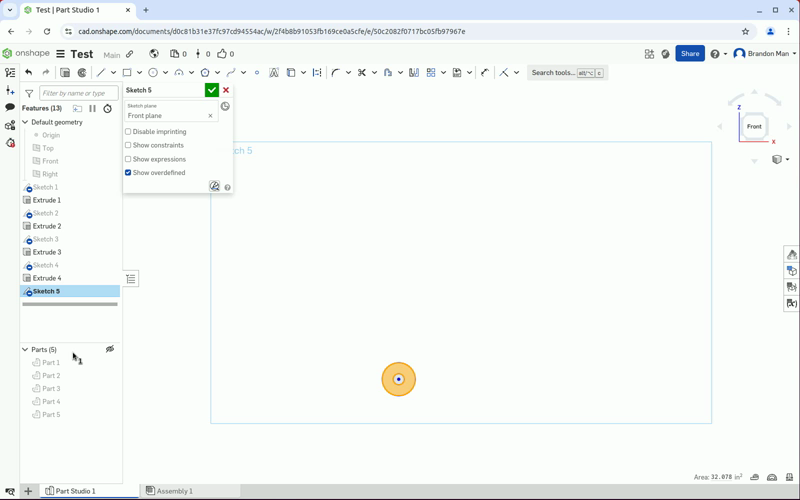
key(shift+e)
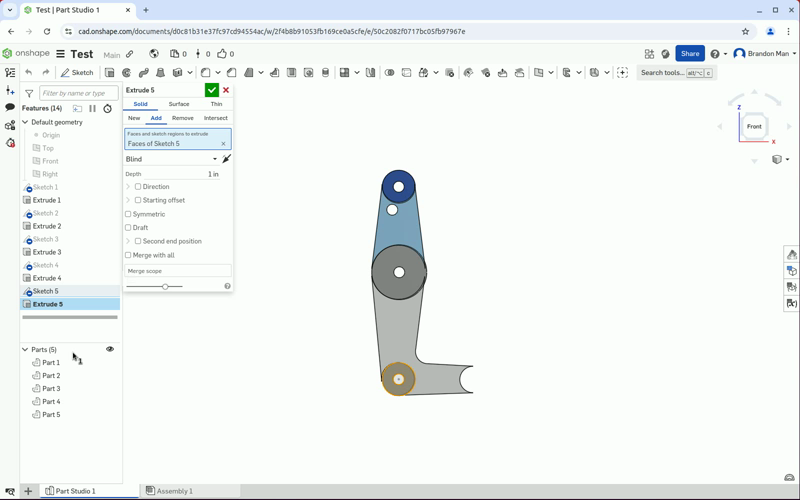
mouse_move(143, 106)
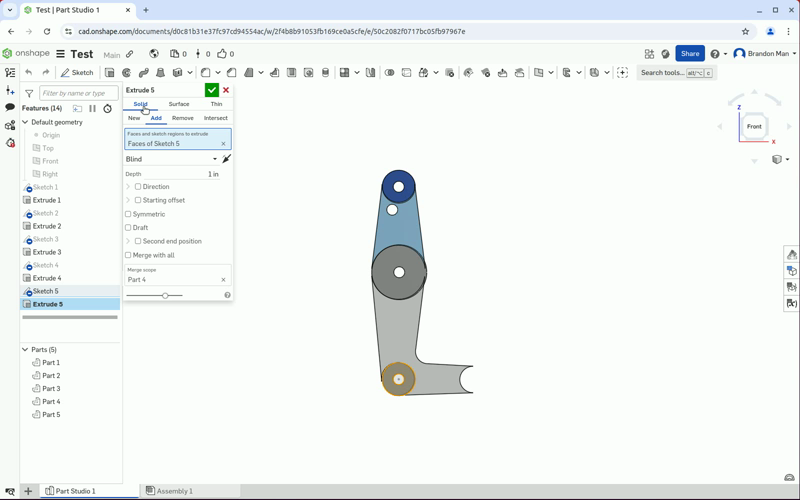
click(143, 106)
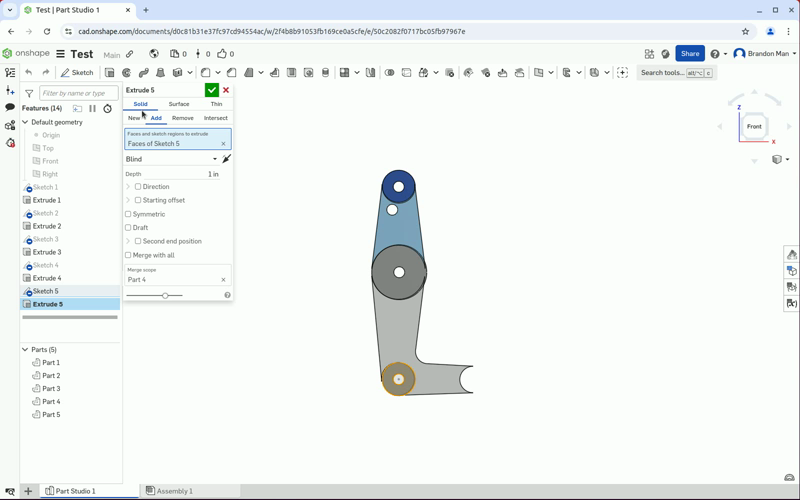
mouse_move(137, 120)
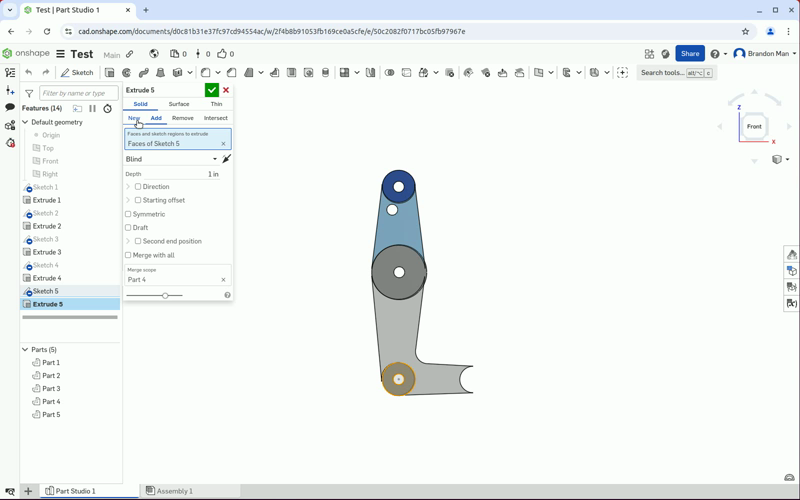
click(137, 120)
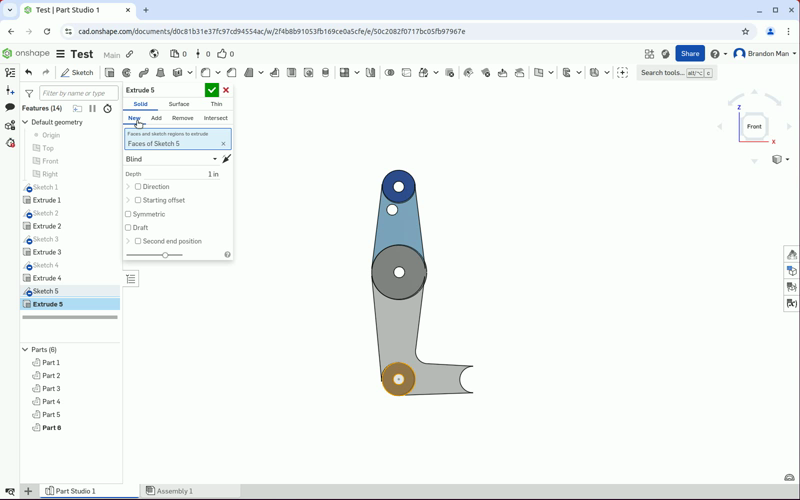
key(tab, 4)
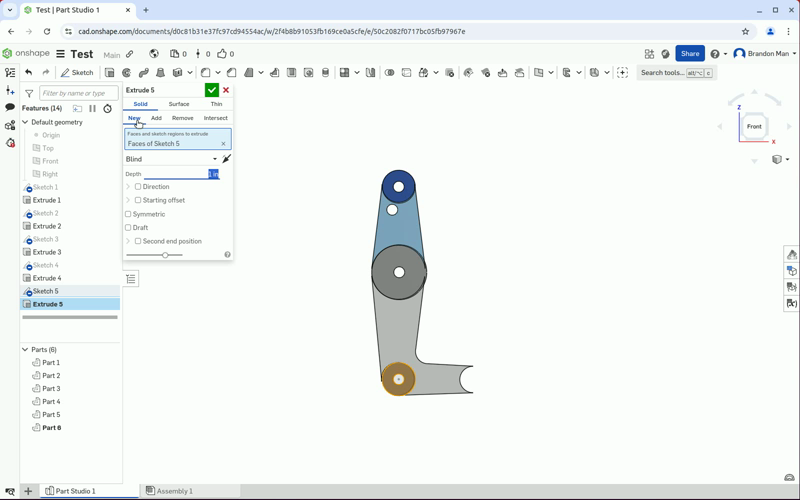
text(0.963)
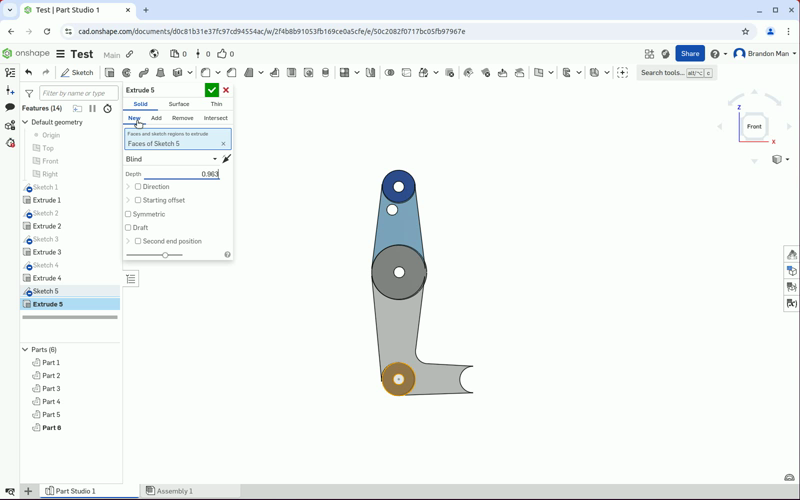
key(enter)
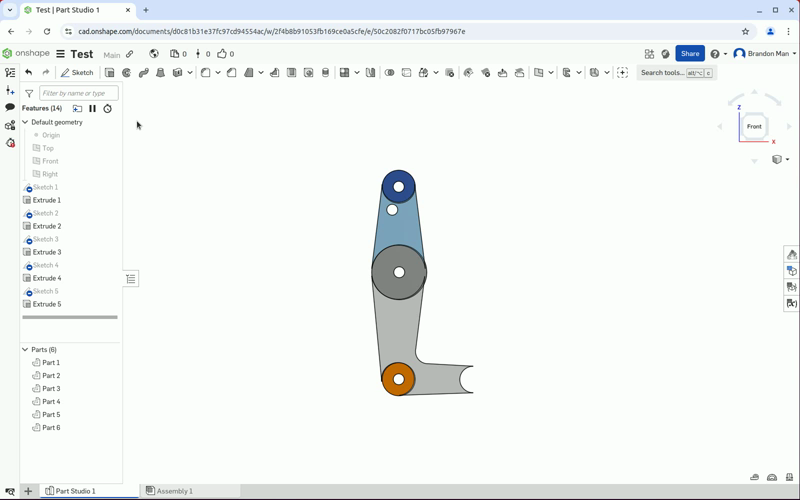
key(shift+h)
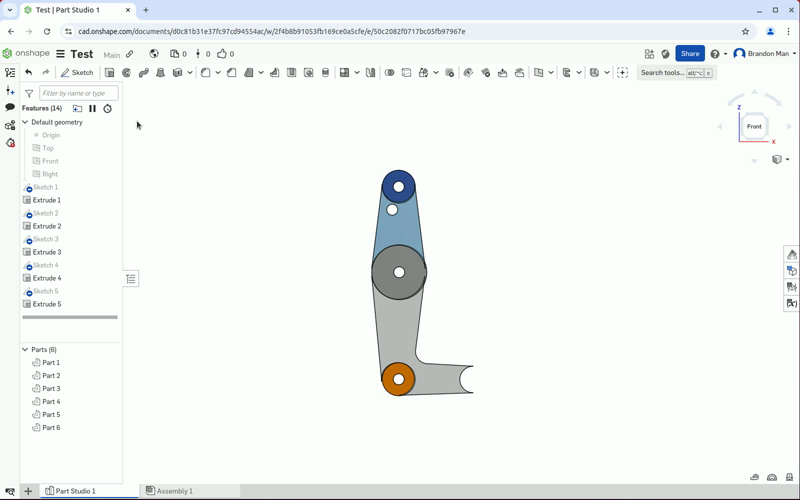
key(shift+h)
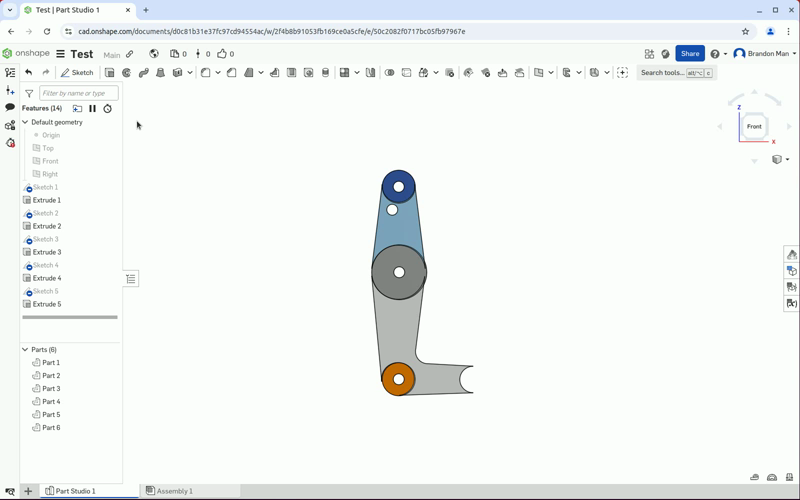
mouse_move(73, 189)
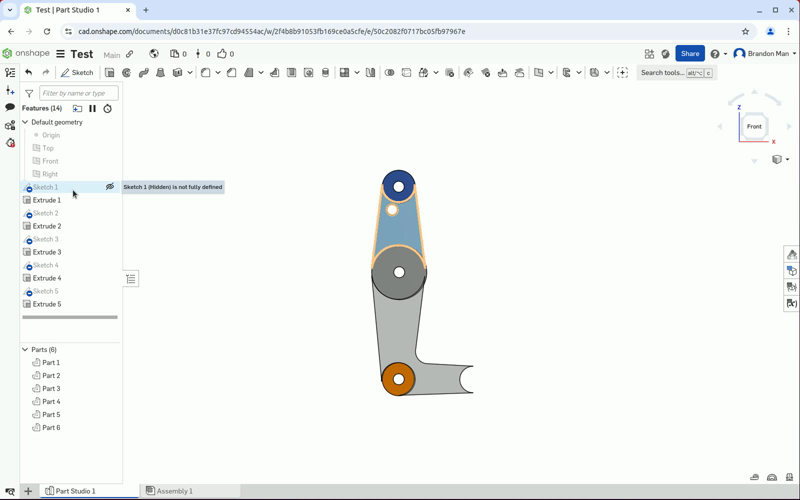
click(73, 189)
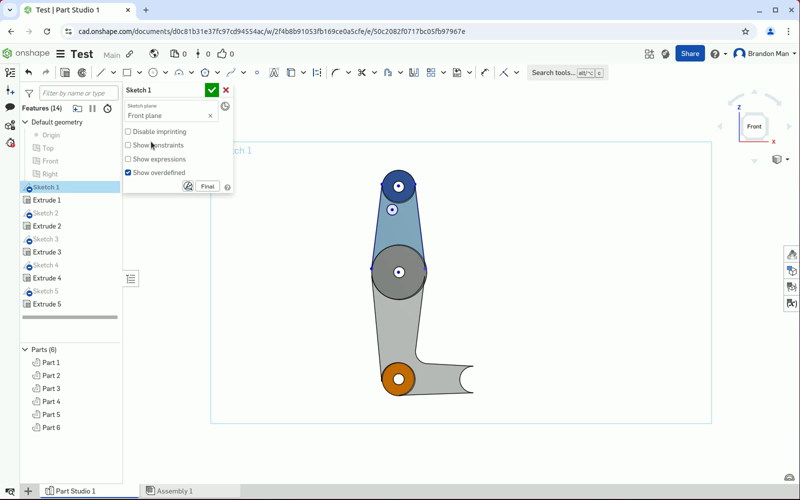
mouse_move(229, 92)
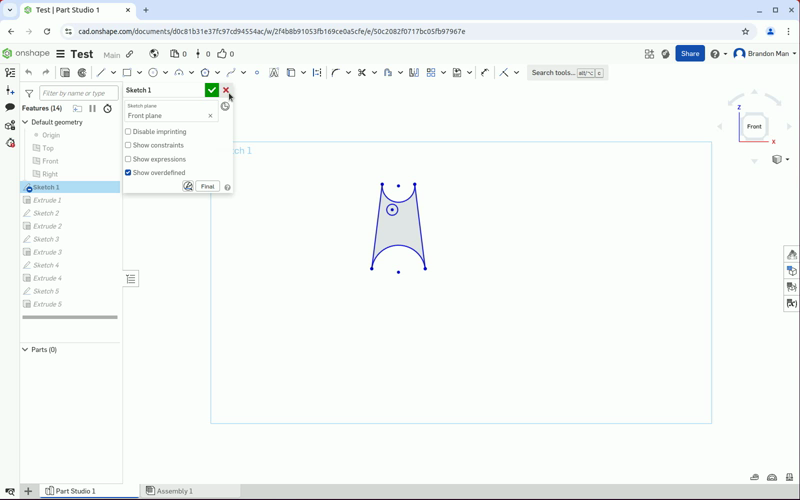
click(229, 92)
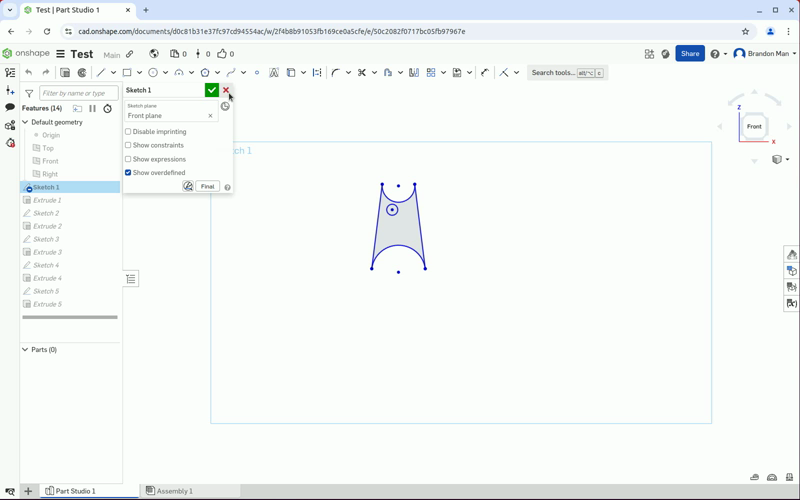
key(shift+s)
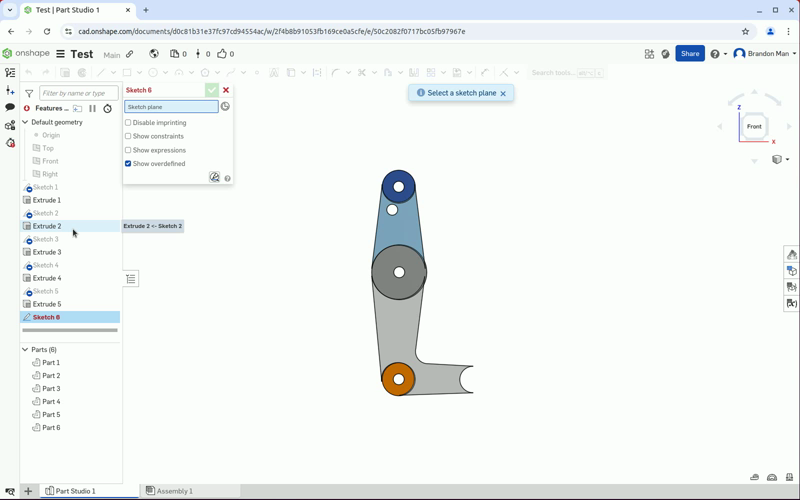
scroll(3)
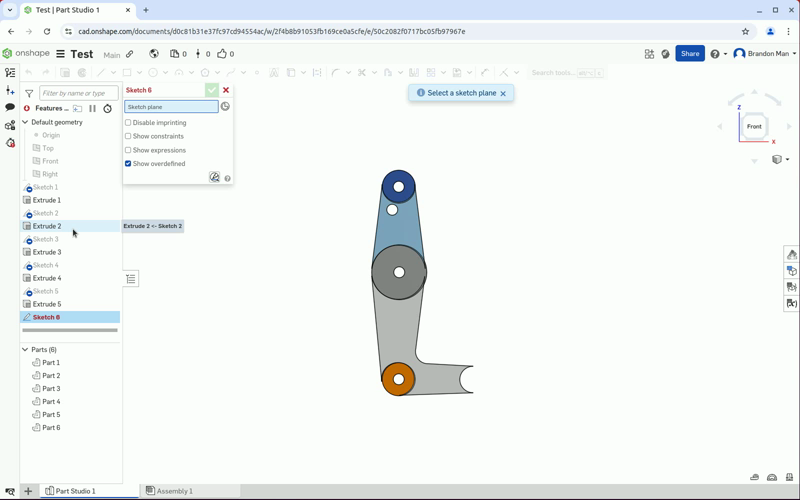
mouse_move(73, 163)
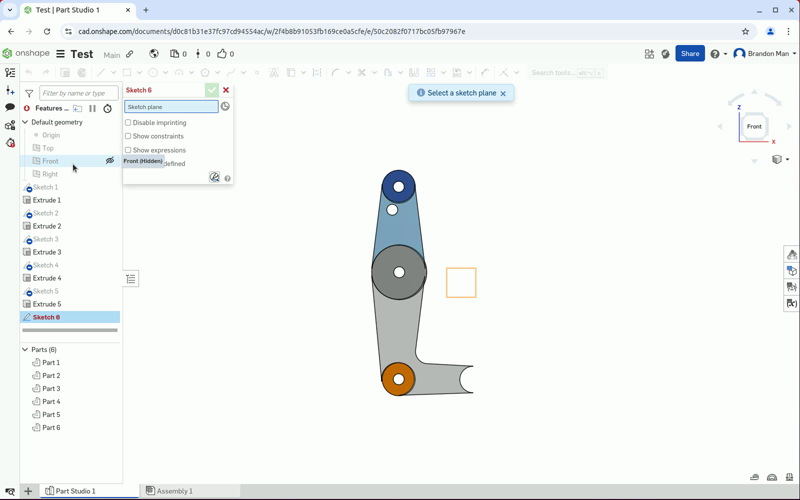
click(73, 163)
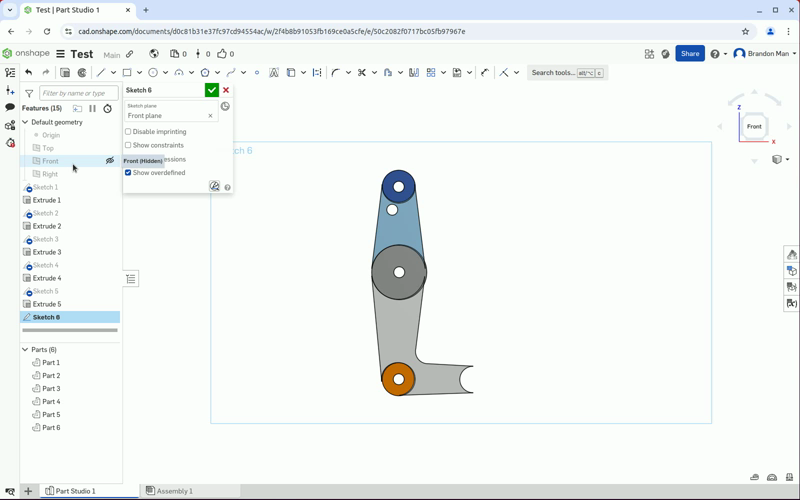
mouse_move(73, 352)
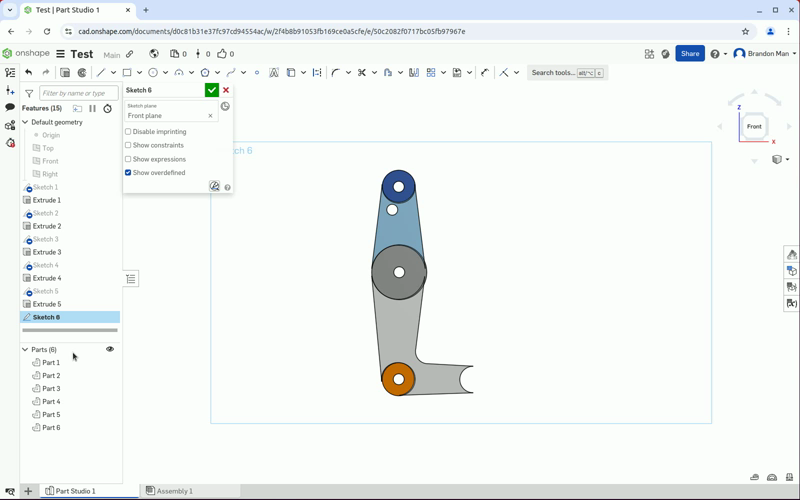
key(y)
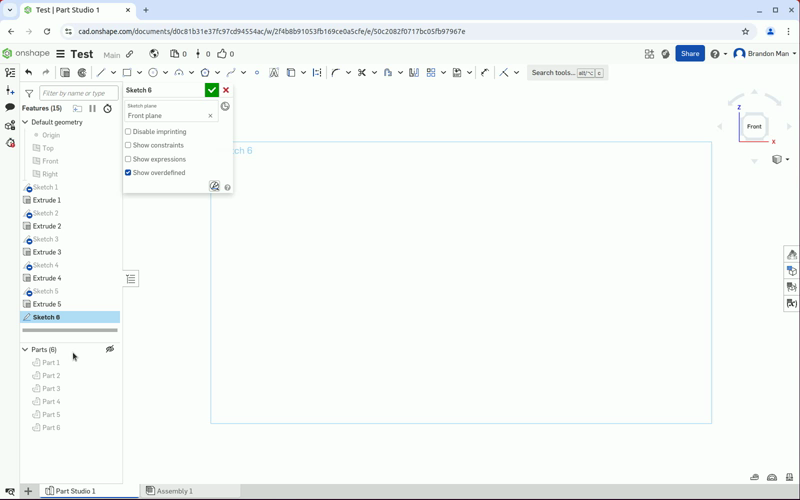
key(c)
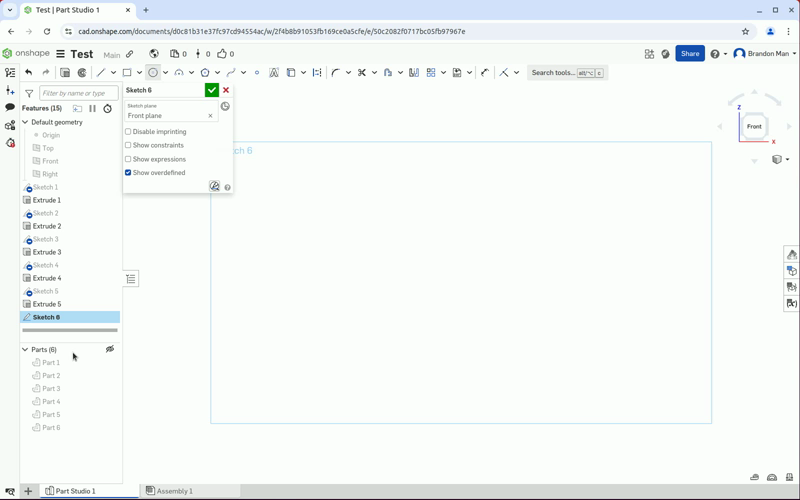
key_down(shift)
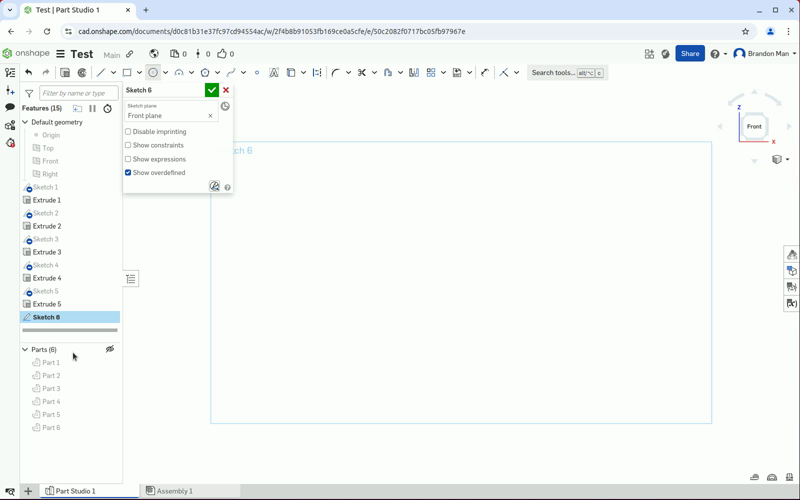
mouse_move(473, 379)
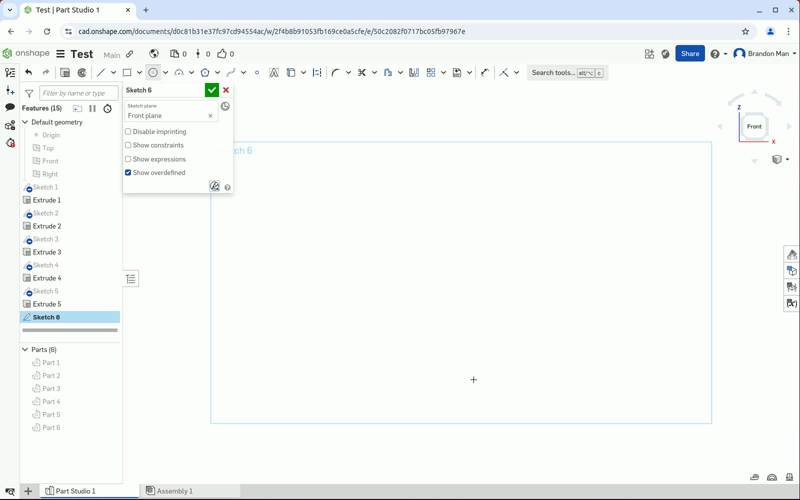
click(473, 379)
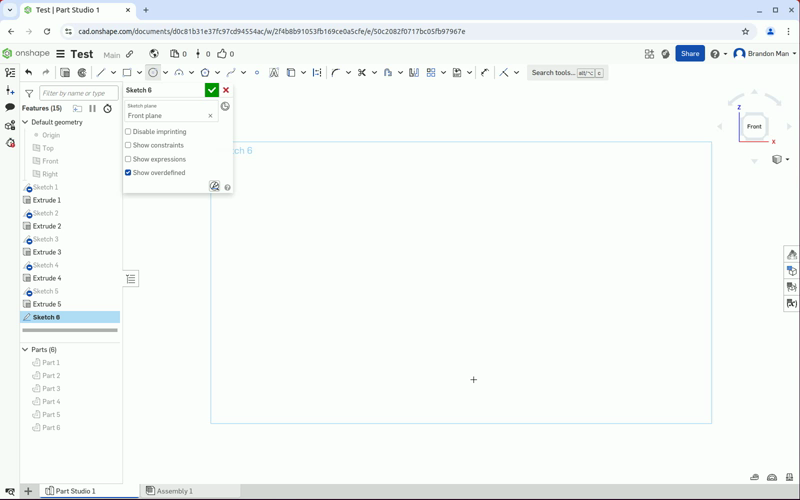
key_up(shift)
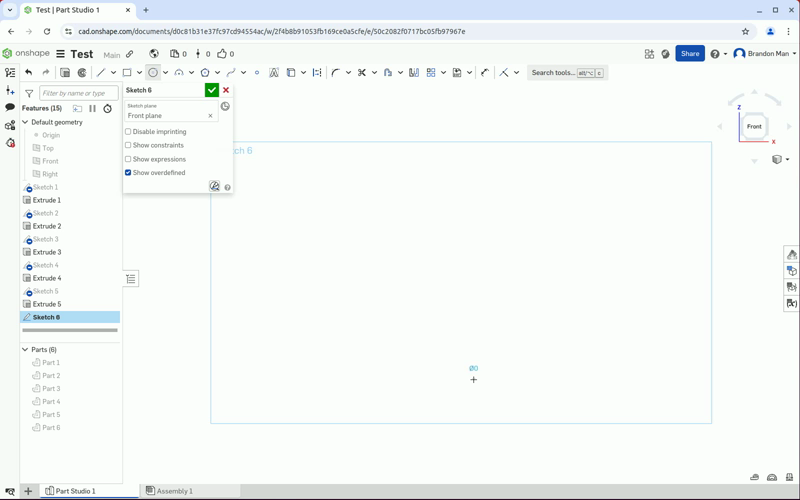
mouse_move(487, 379)
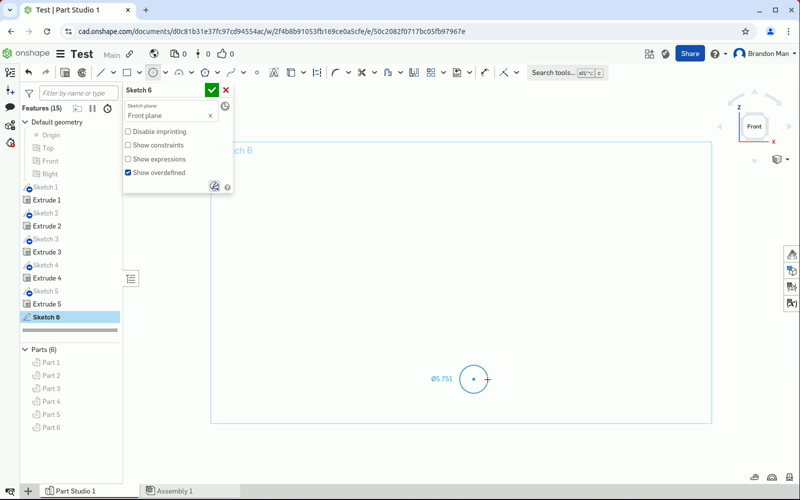
click(487, 379)
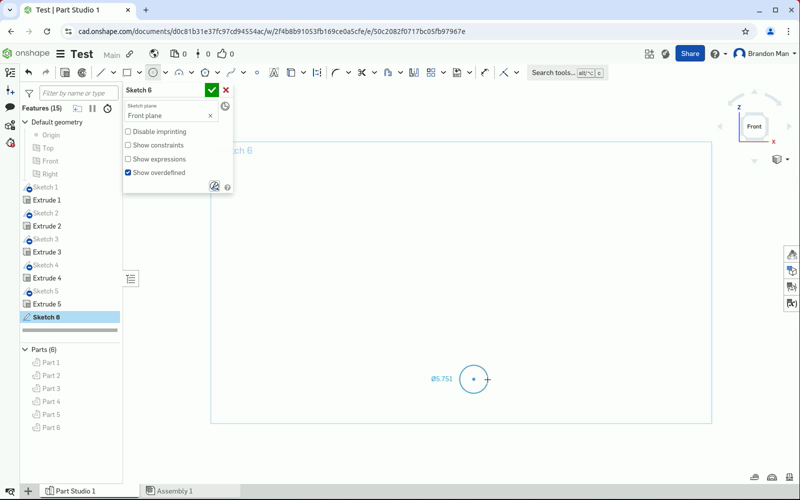
key(esc)
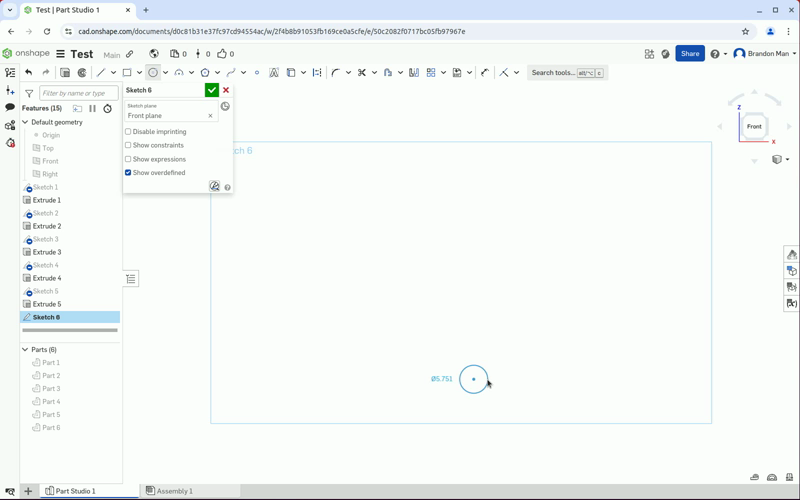
key(c)
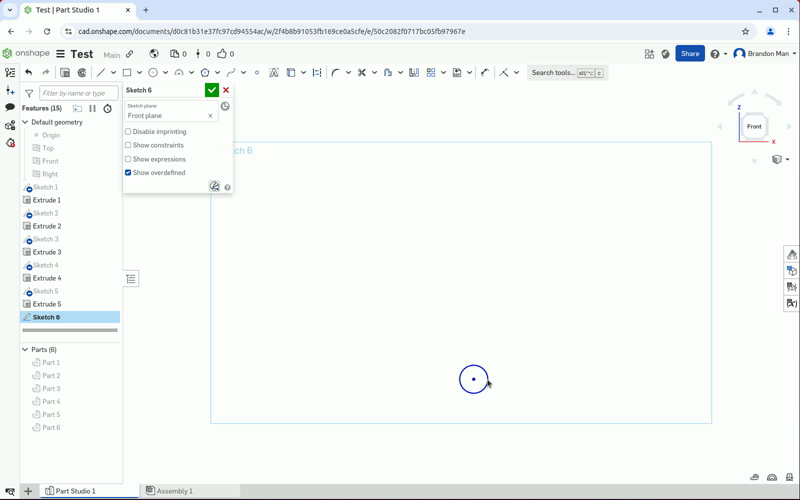
key_down(shift)
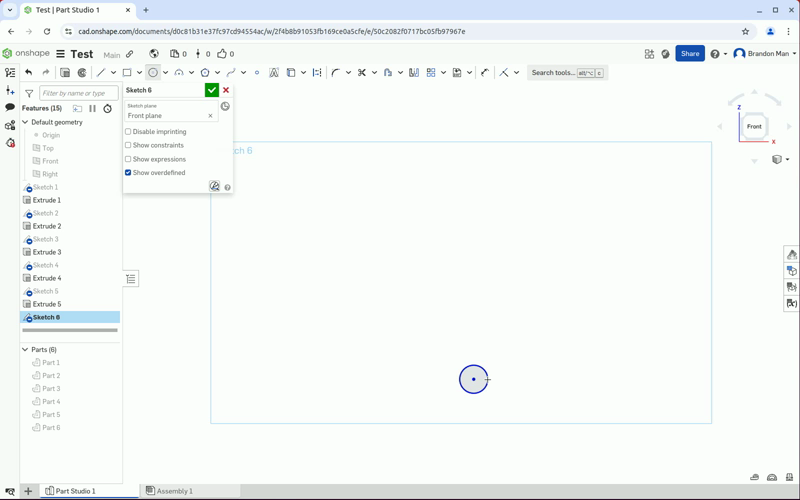
mouse_move(473, 379)
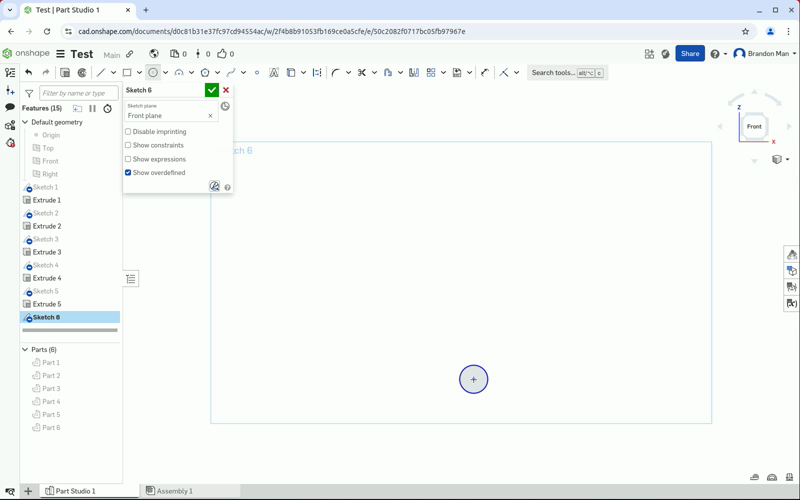
click(473, 379)
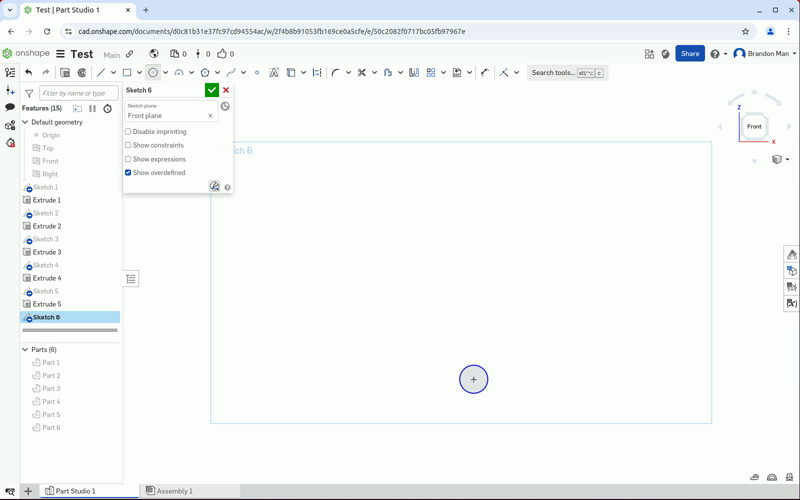
key_up(shift)
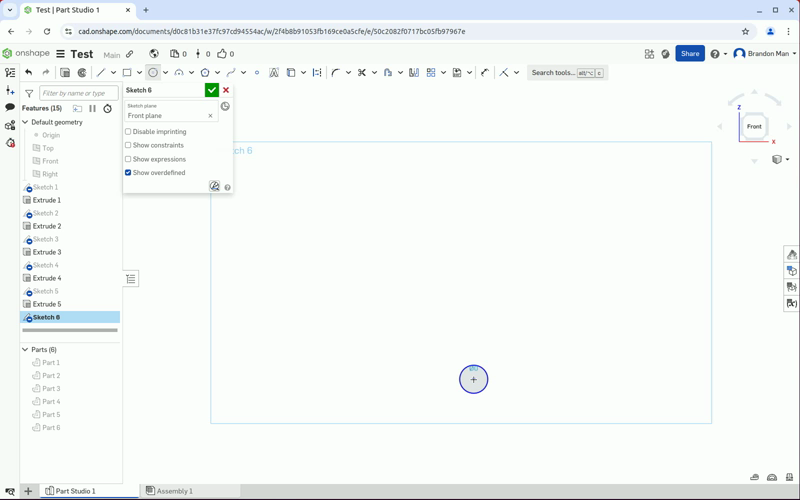
mouse_move(479, 379)
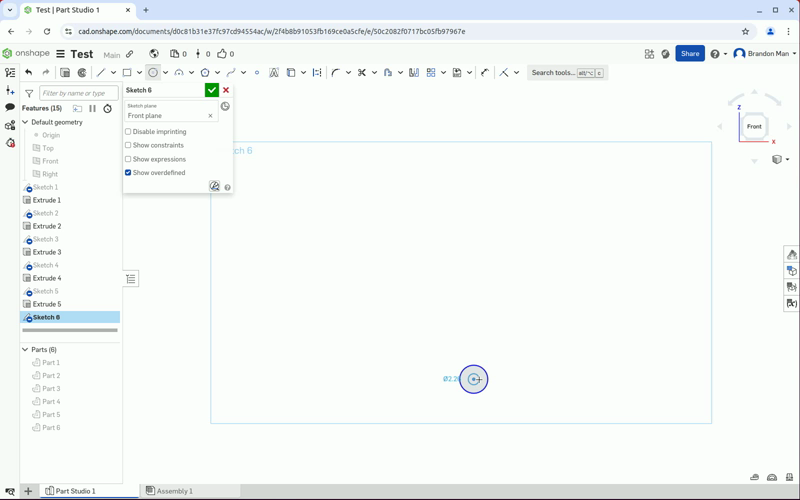
click(479, 379)
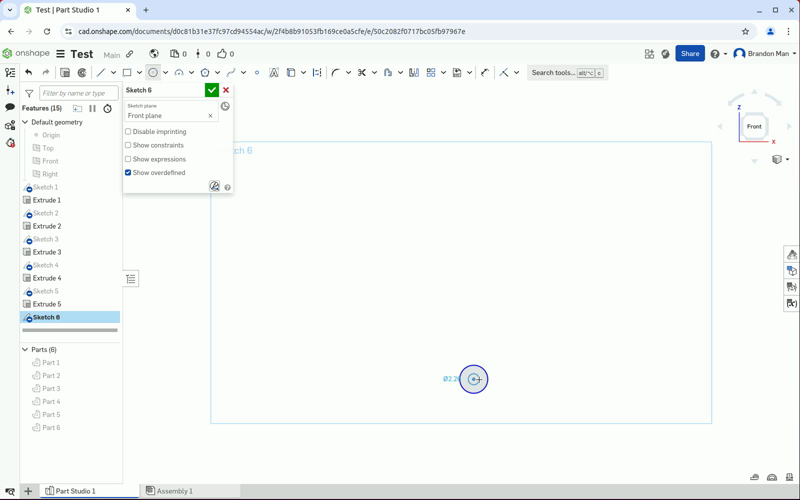
key(esc)
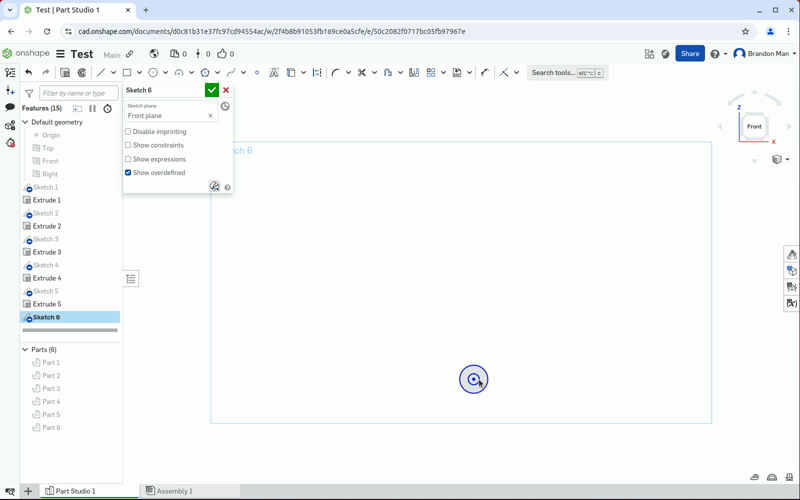
mouse_move(475, 369)
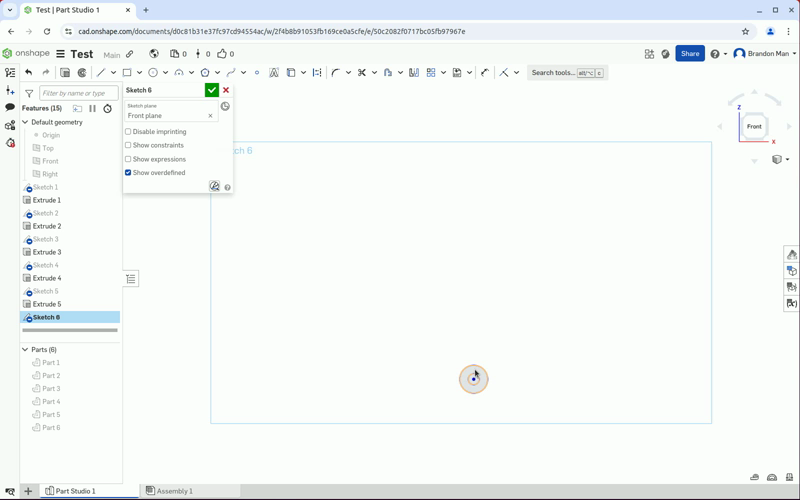
scroll(6)
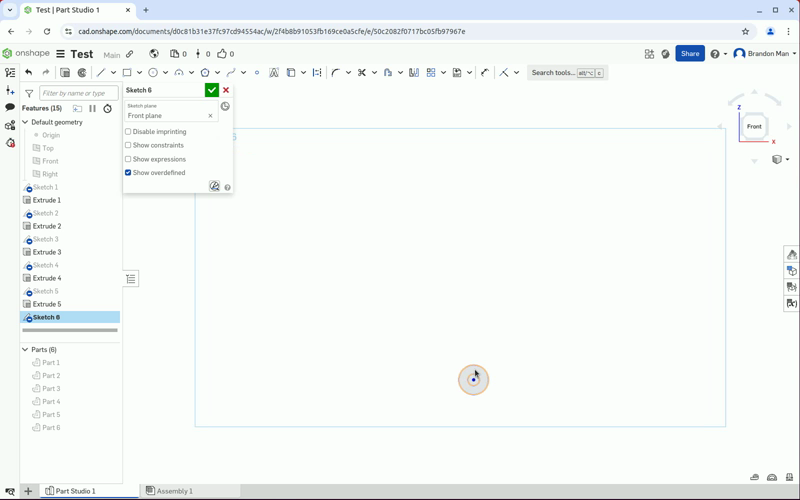
scroll(6)
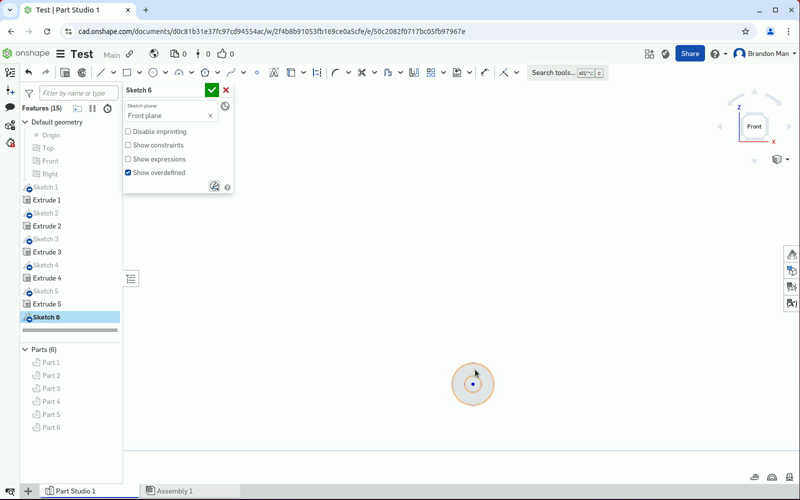
scroll(6)
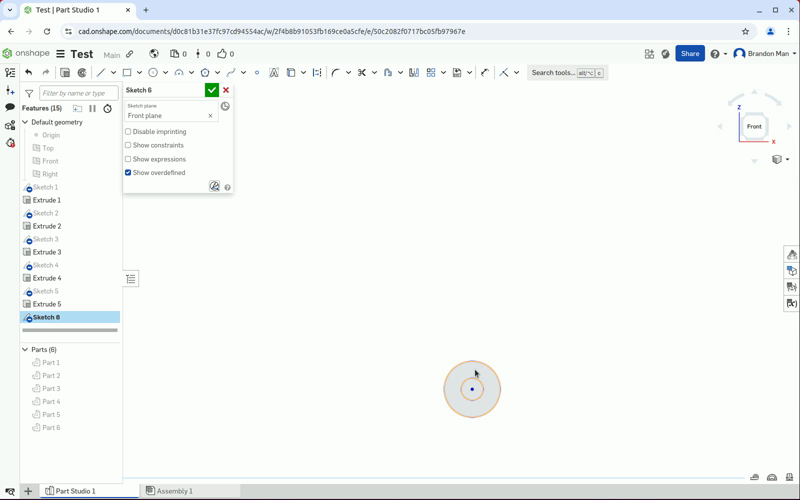
scroll(6)
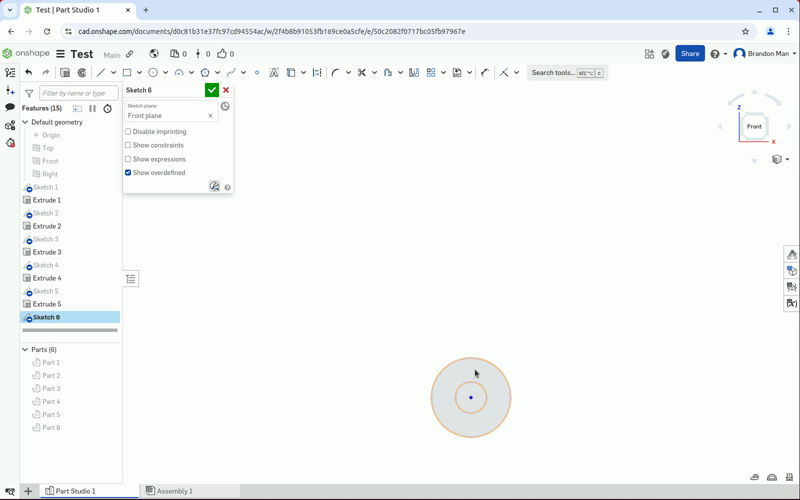
scroll(6)
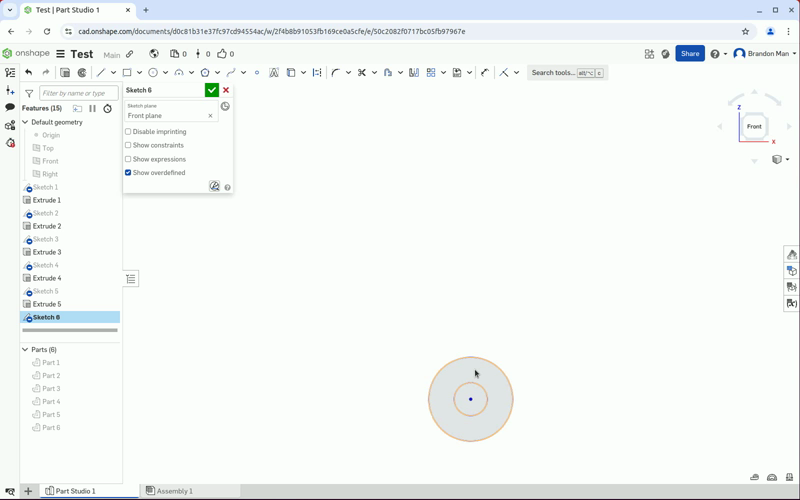
scroll(6)
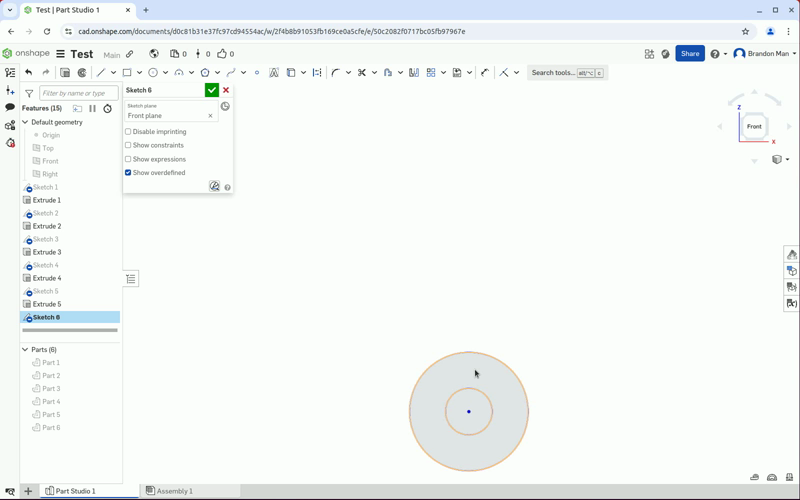
scroll(6)
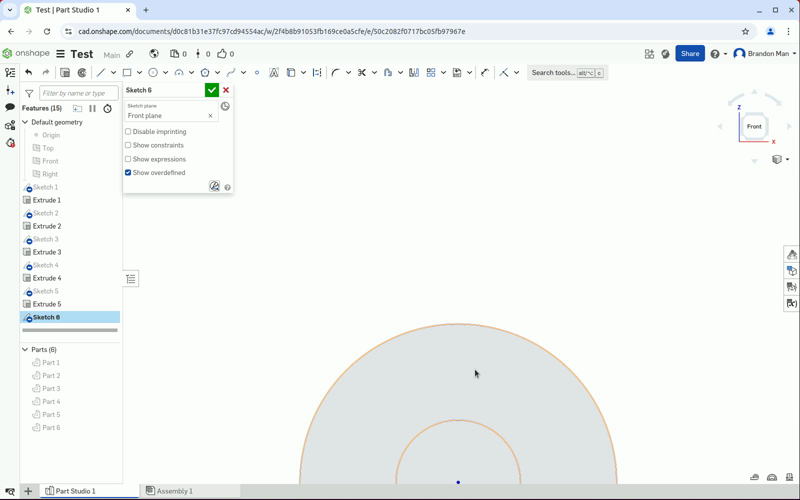
click(475, 369)
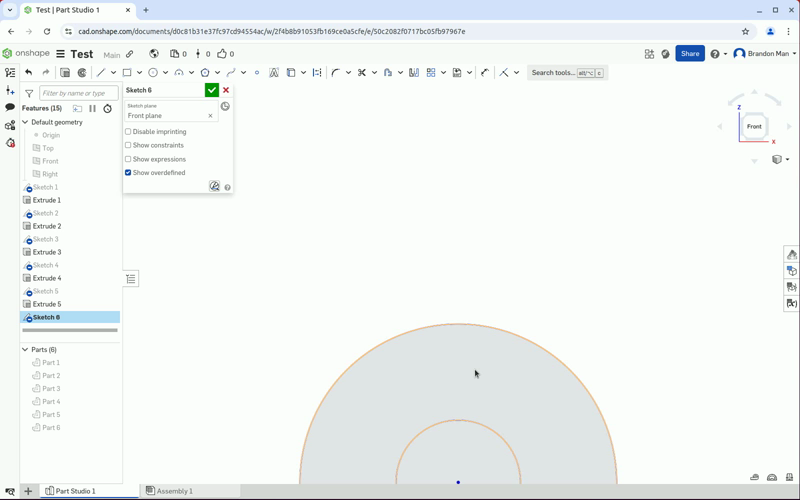
scroll(-6)
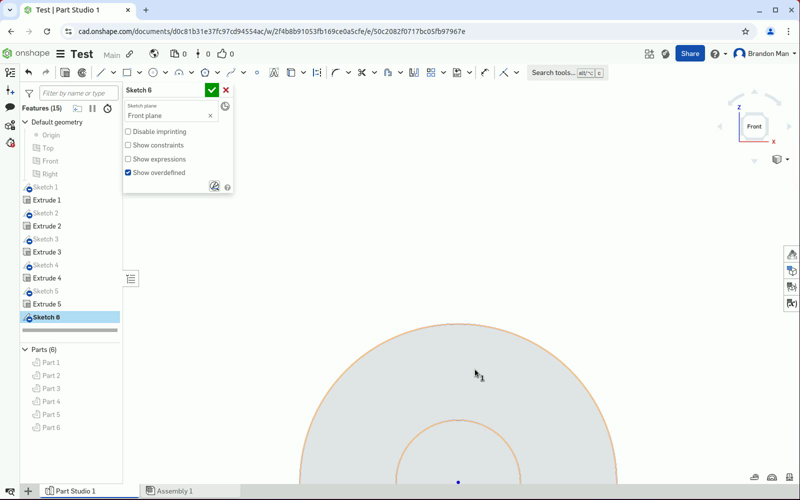
scroll(-6)
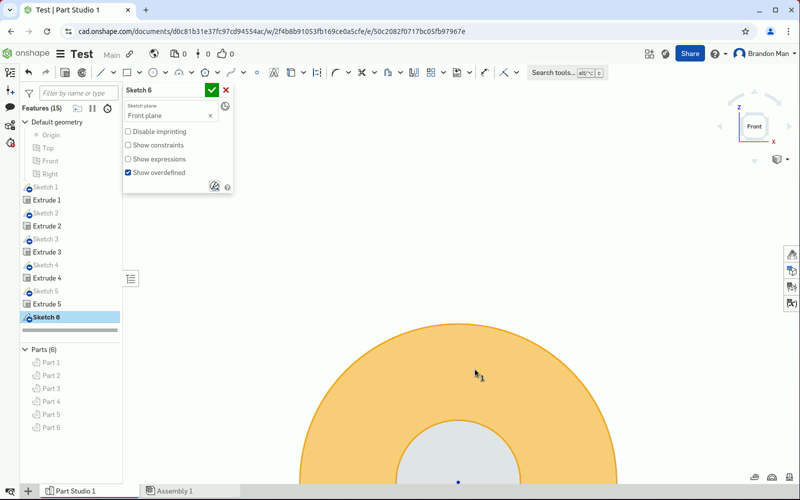
scroll(-6)
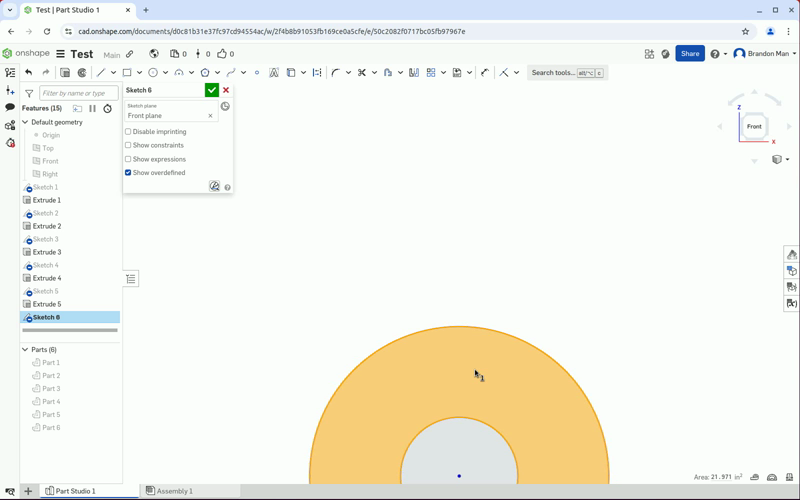
scroll(-6)
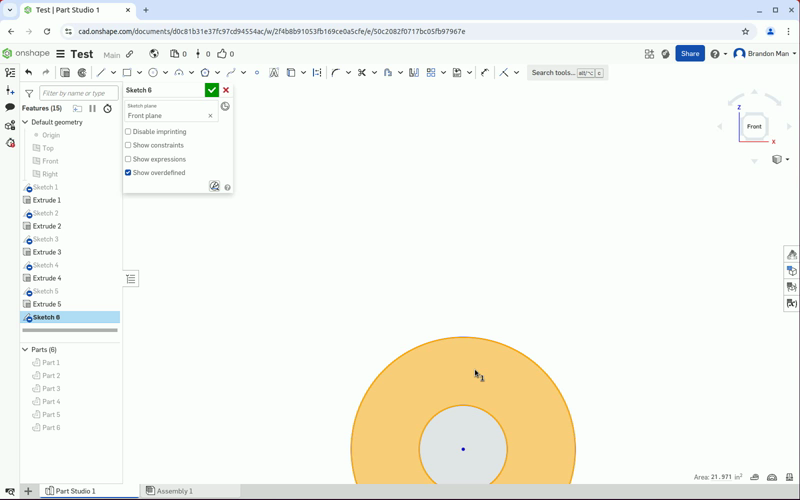
scroll(-6)
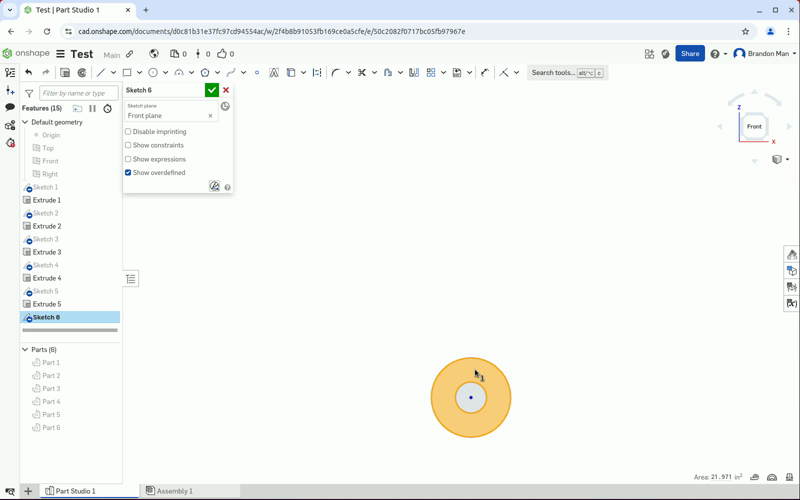
scroll(-6)
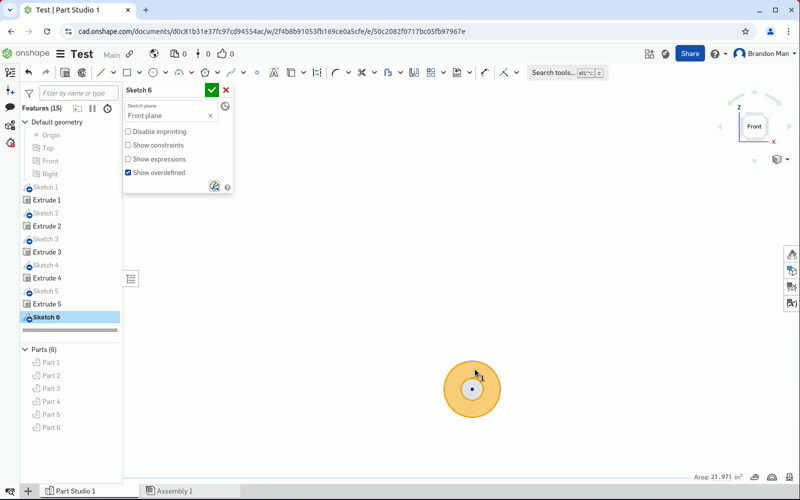
scroll(-6)
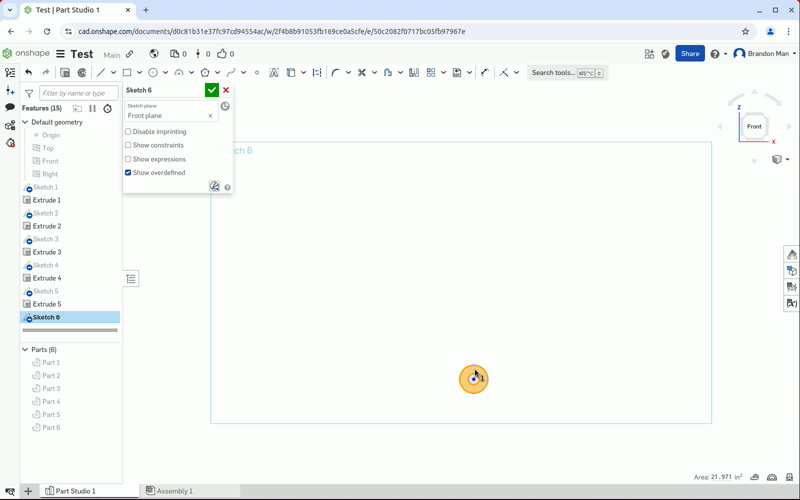
mouse_move(73, 352)
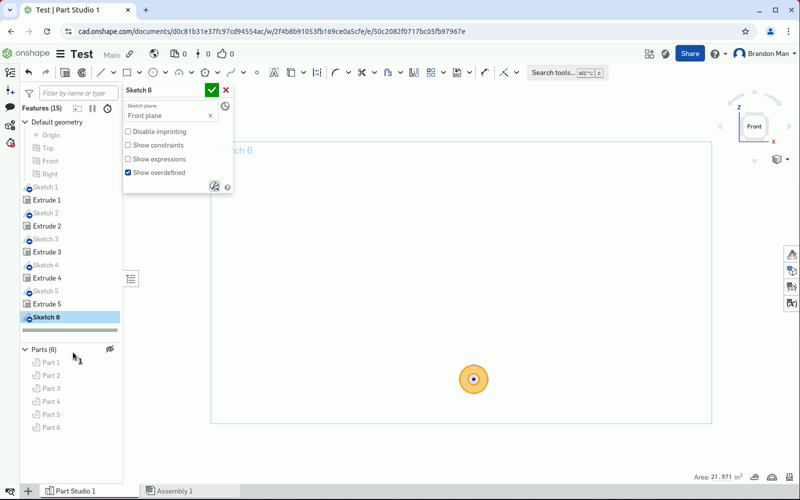
key(shift+y)
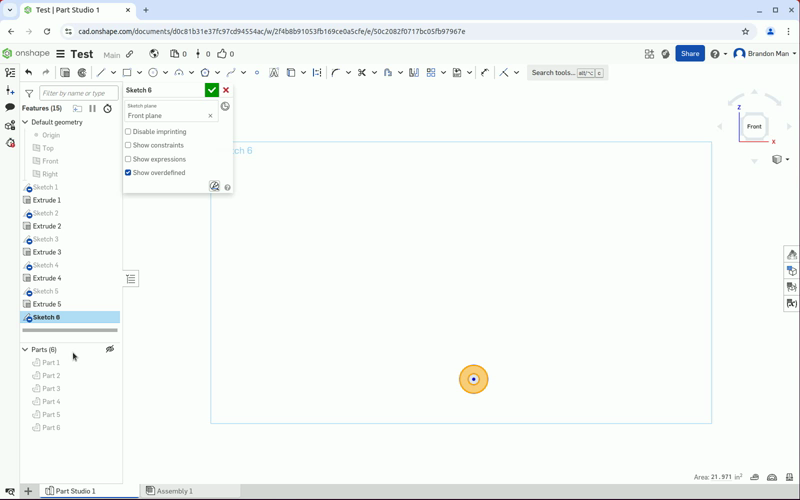
key(shift+e)
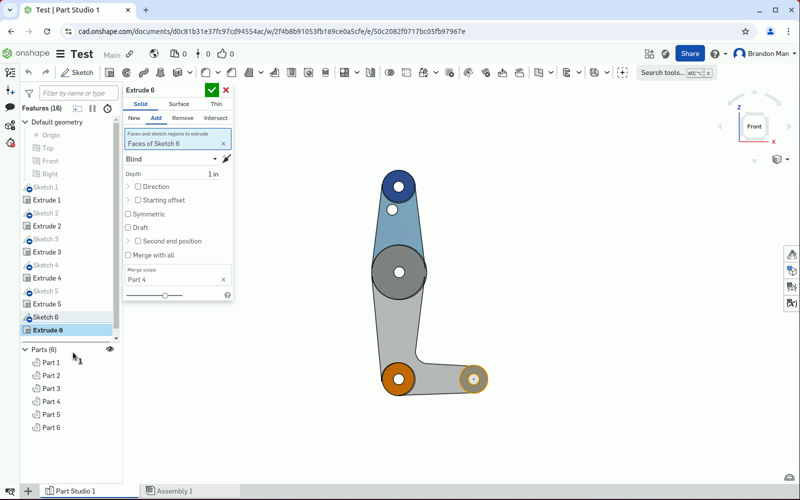
mouse_move(143, 106)
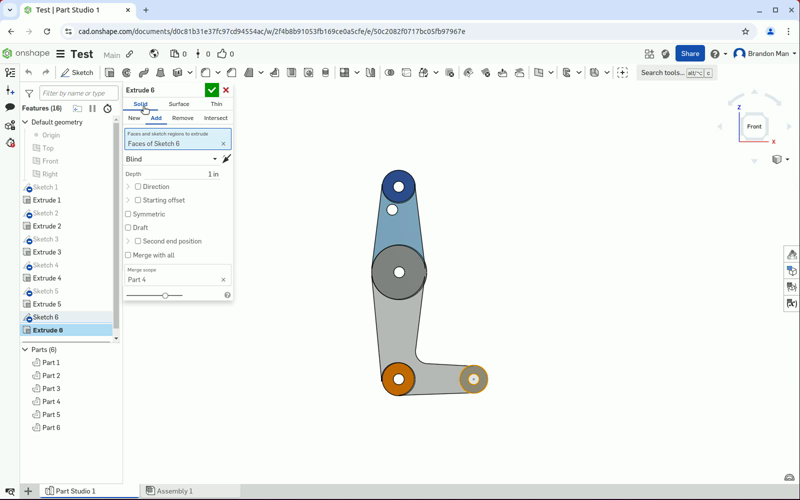
click(143, 106)
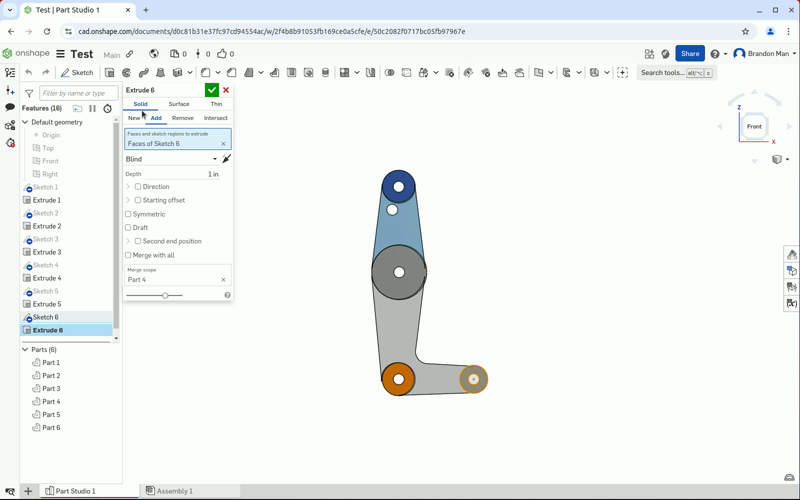
mouse_move(137, 120)
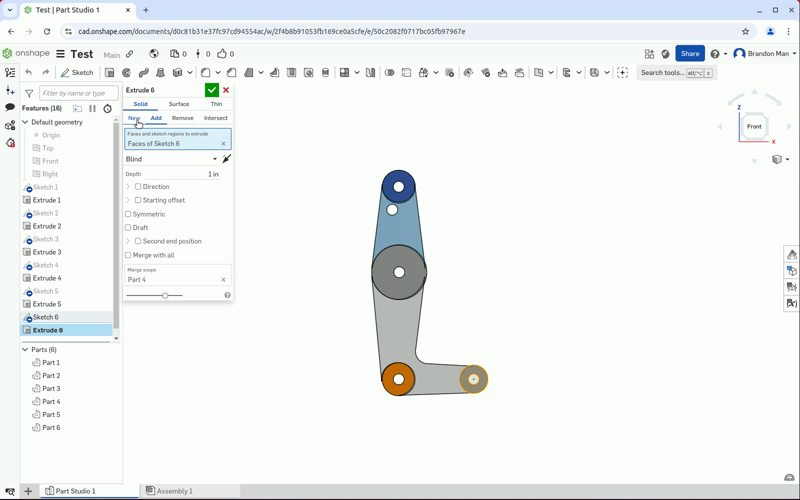
click(137, 120)
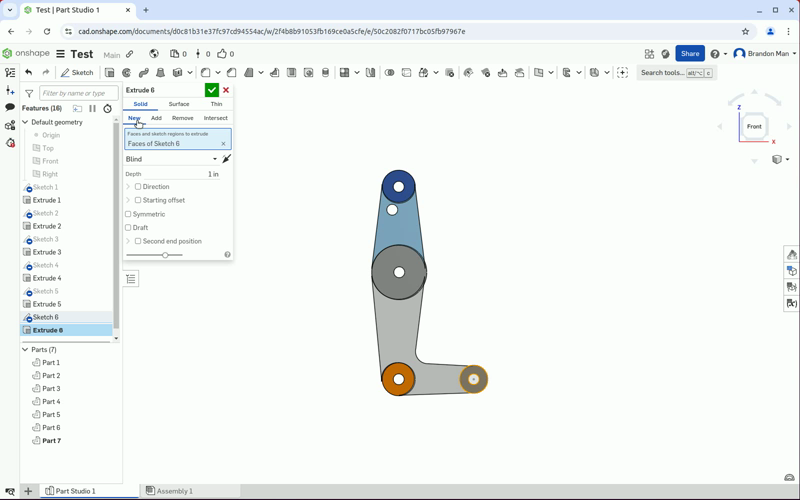
key(tab, 4)
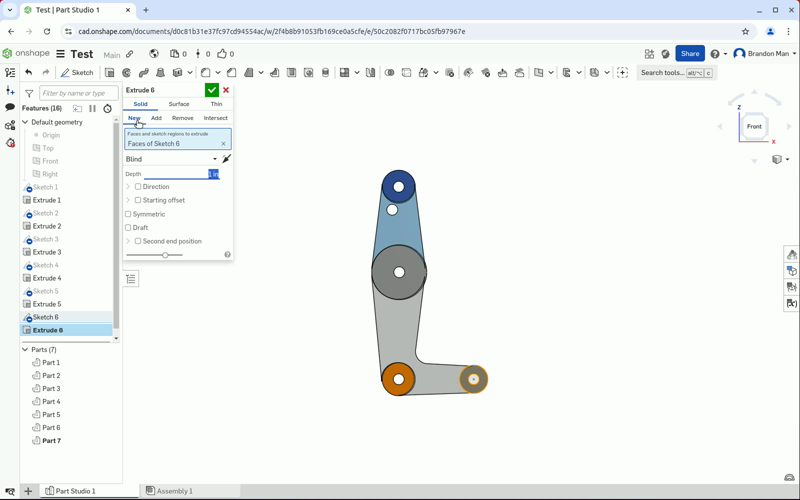
text(0.963)
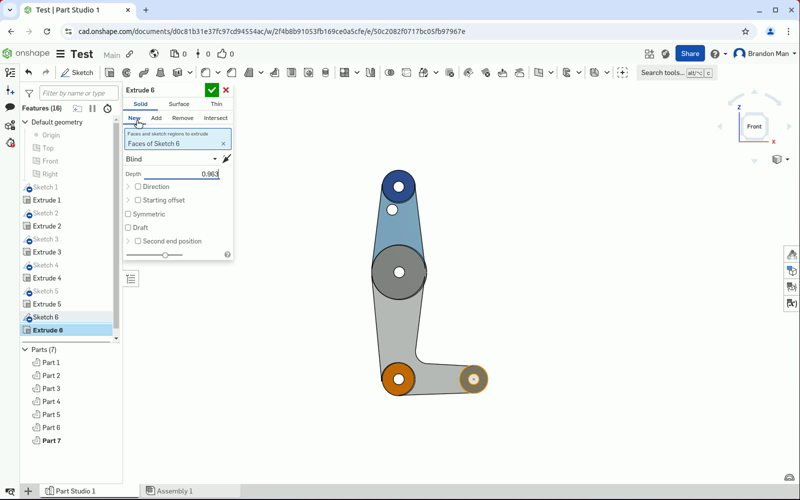
key(enter)
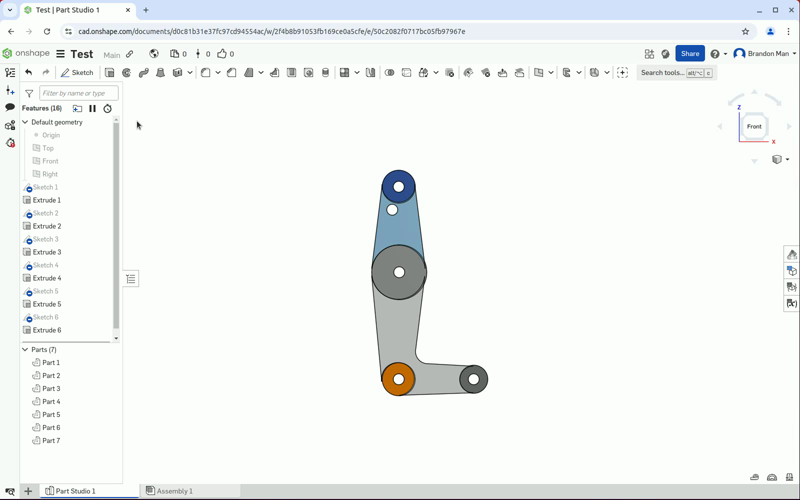
key(shift+h)
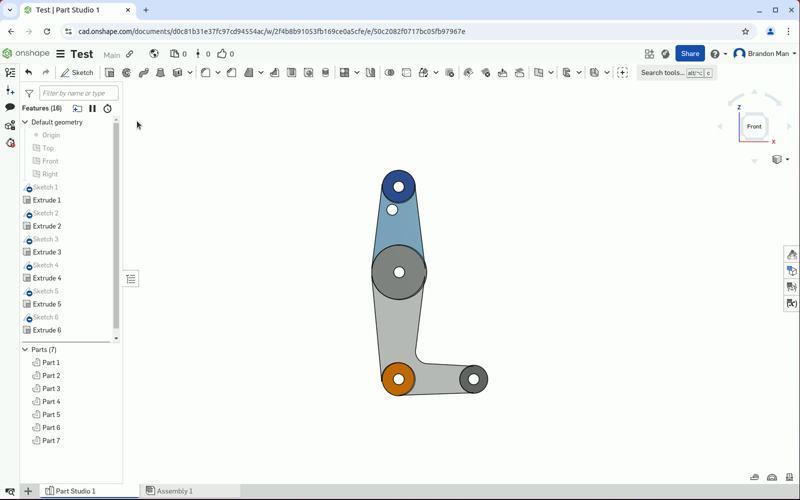
key(shift+h)
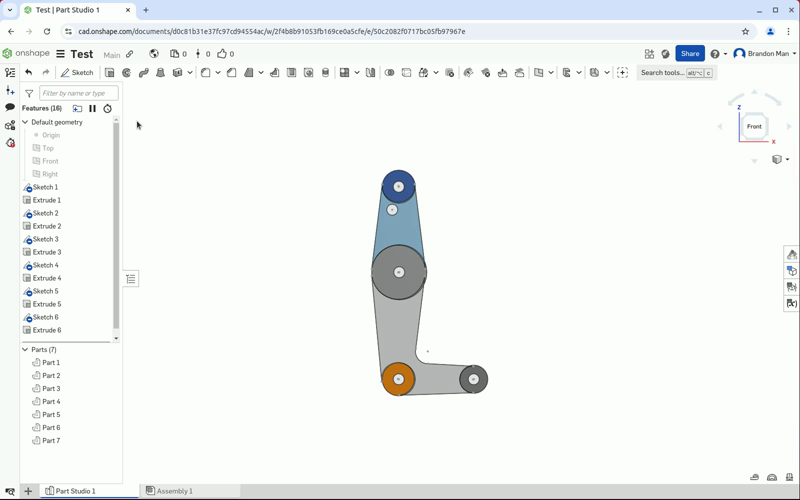
key(shift+7)
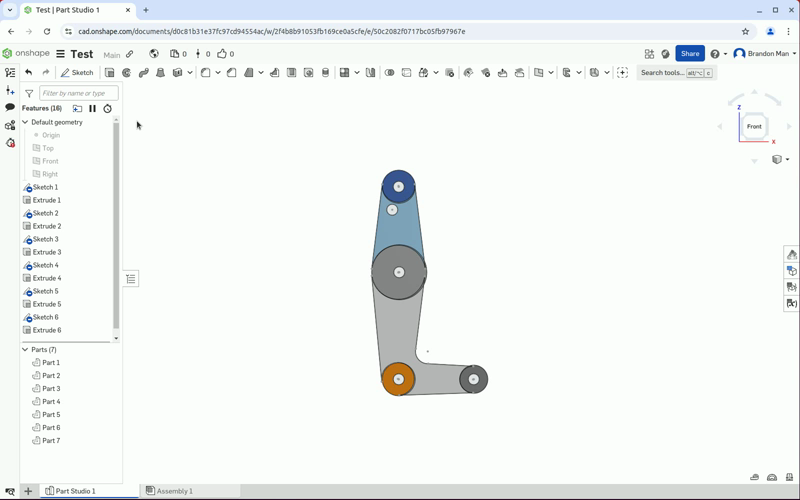
key(left, 2)
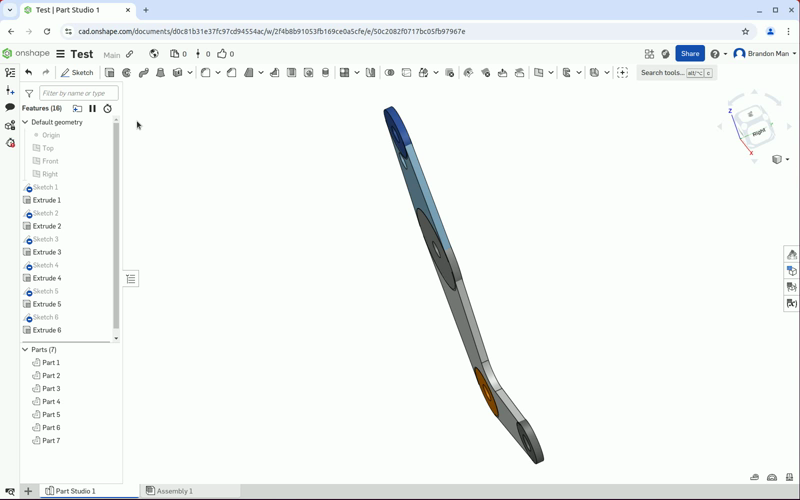
key(down, 2)
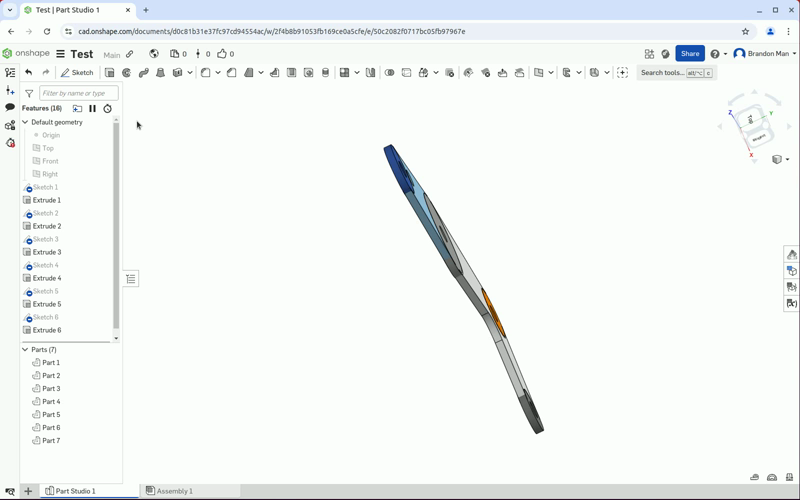
key(up, 2)
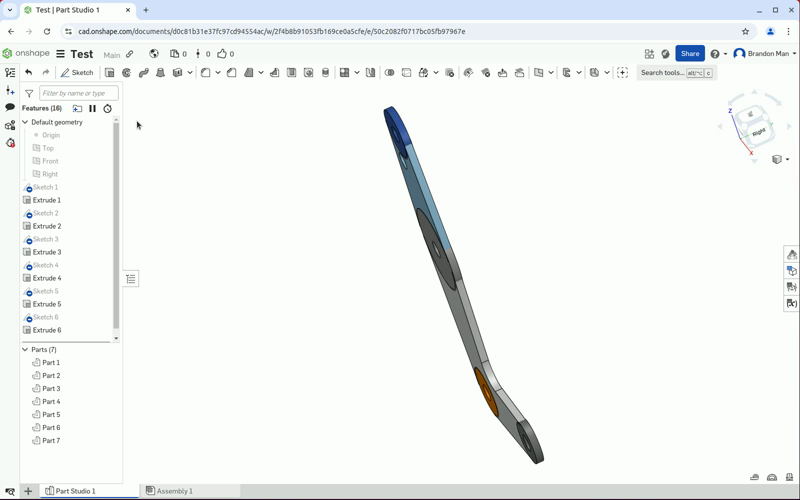
key(right, 2)
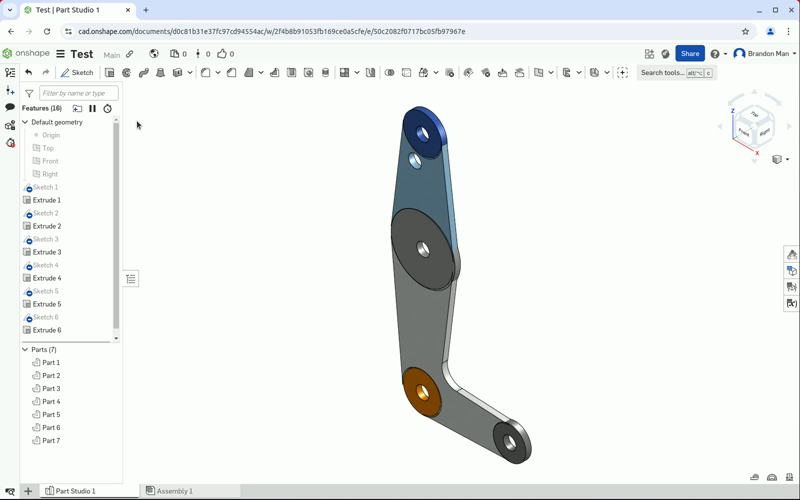
mouse_move(69, 189)
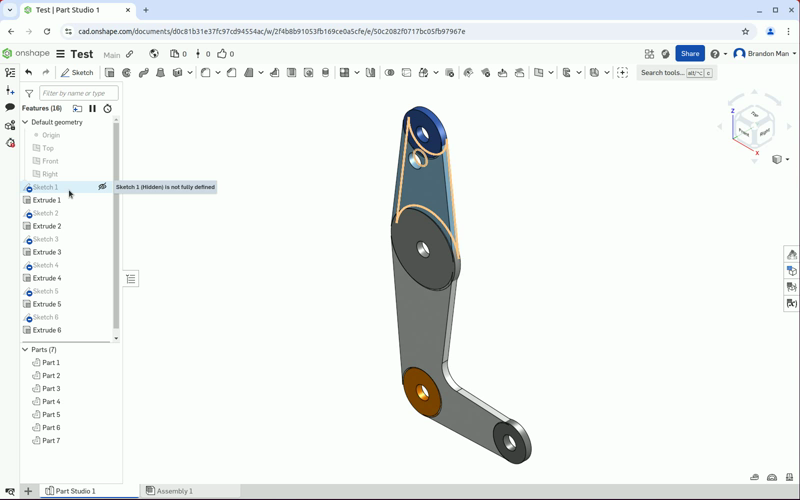
click(69, 189)